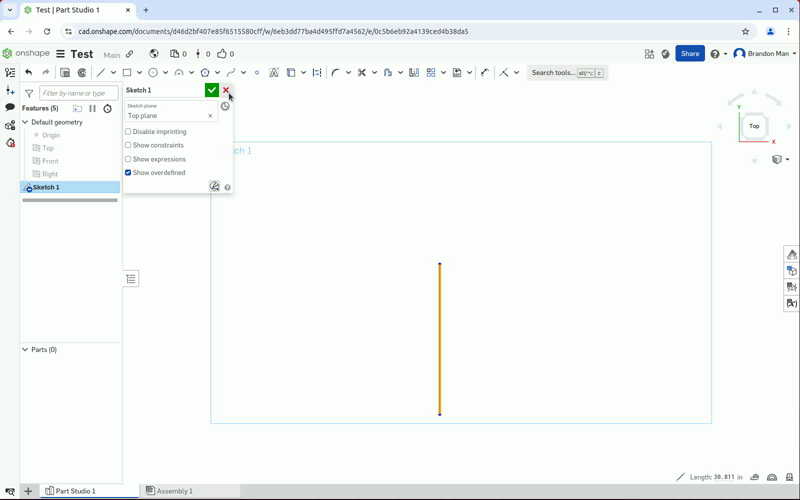
key(shift+h)
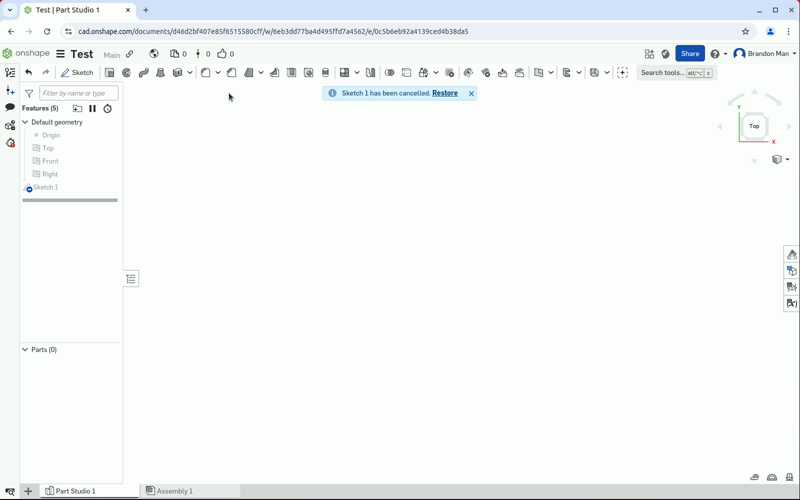
mouse_move(73, 352)
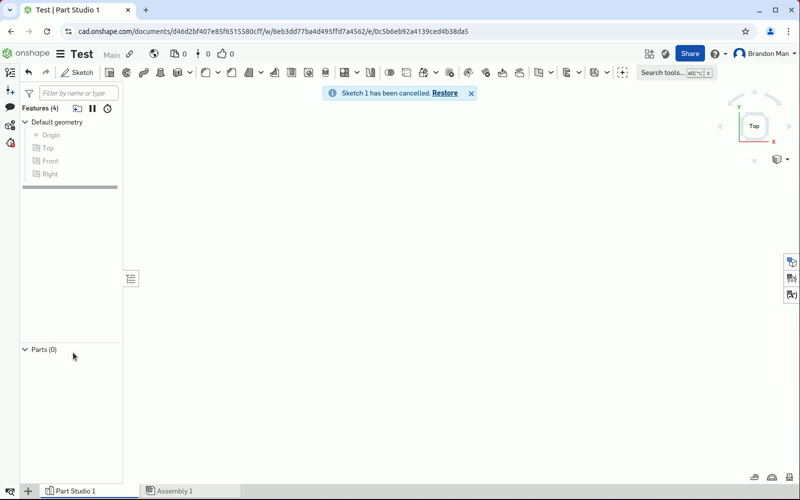
key(y)
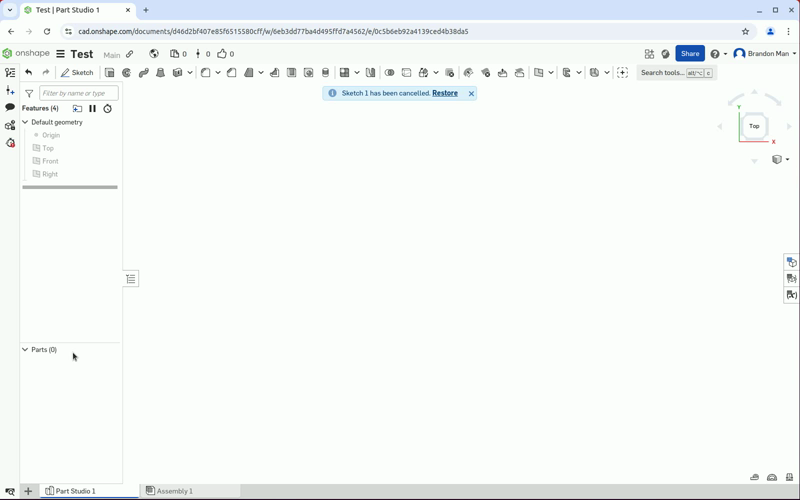
key(shift+p)
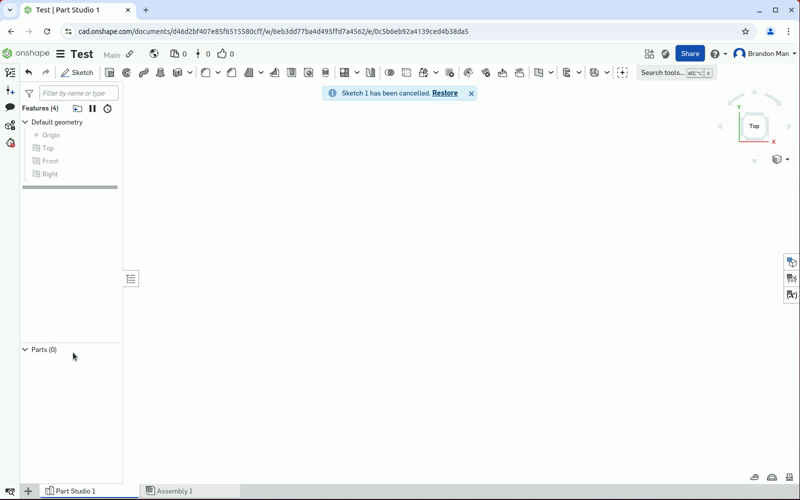
key(space)
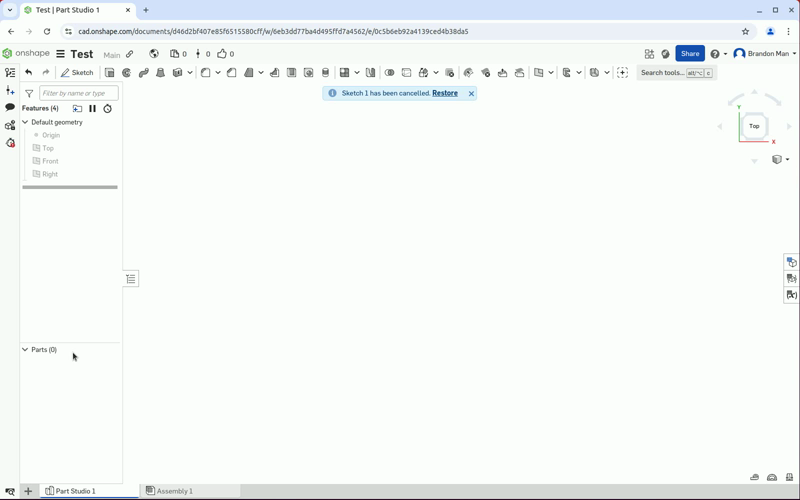
key_down(shift)
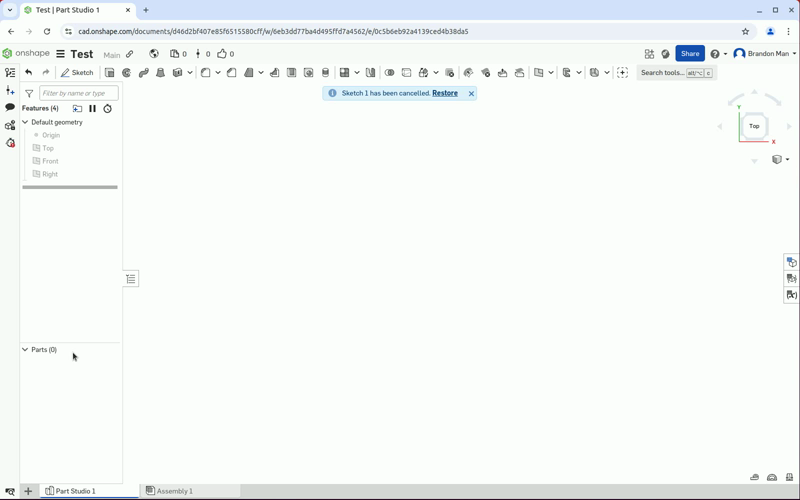
key(up)
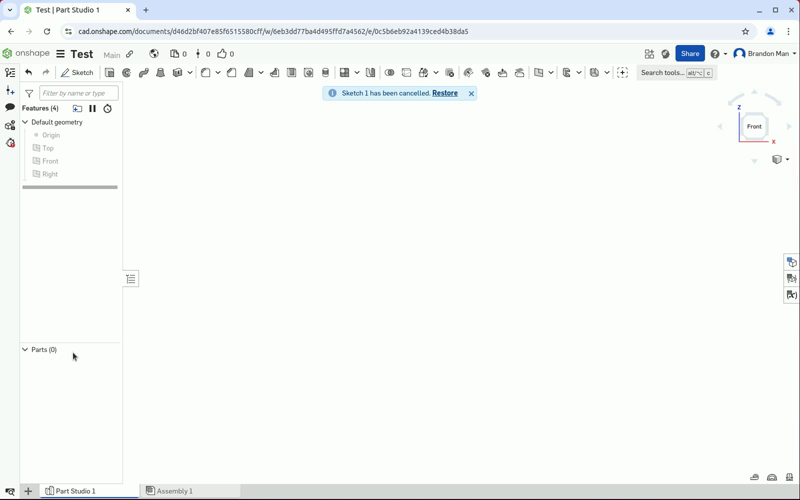
key_up(shift)
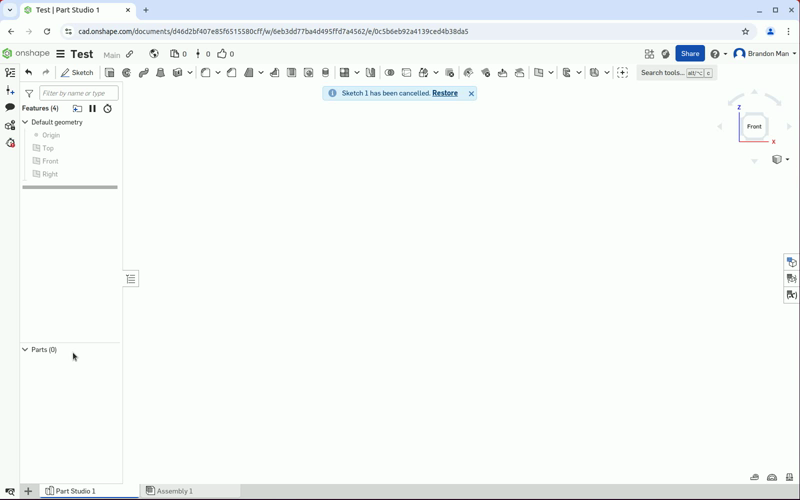
key(space)
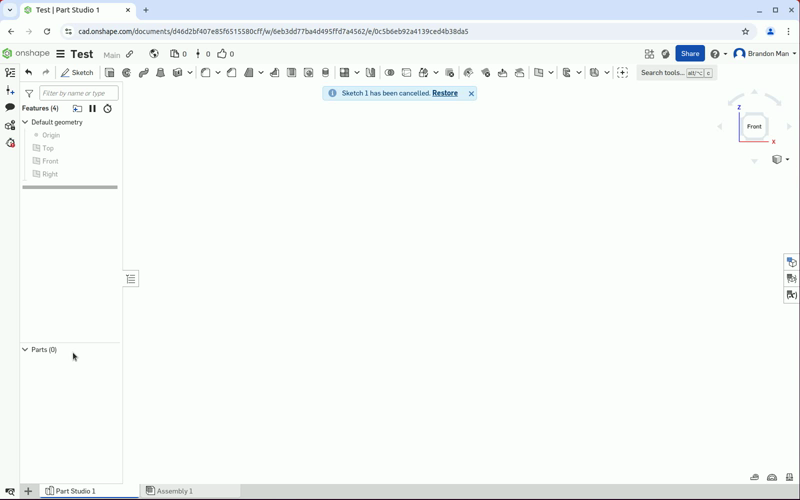
key_down(shift)
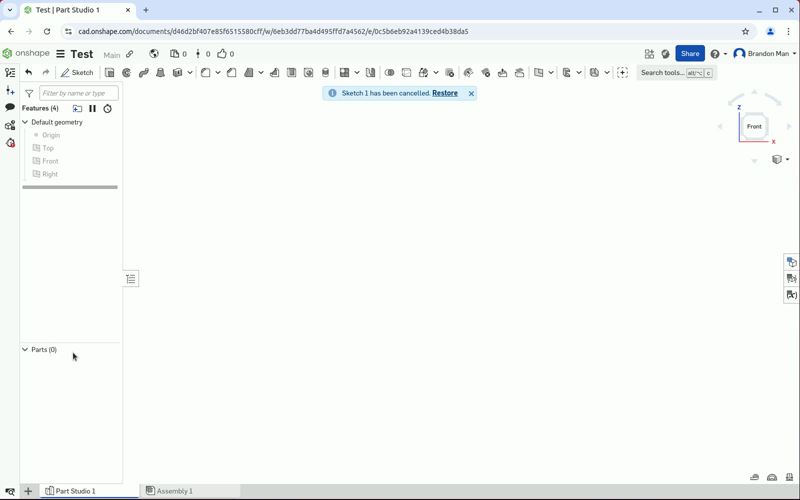
key(left)
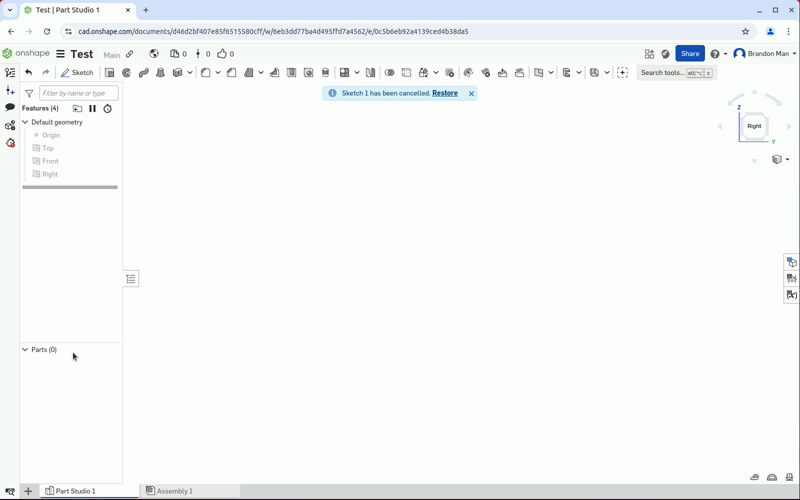
key_up(shift)
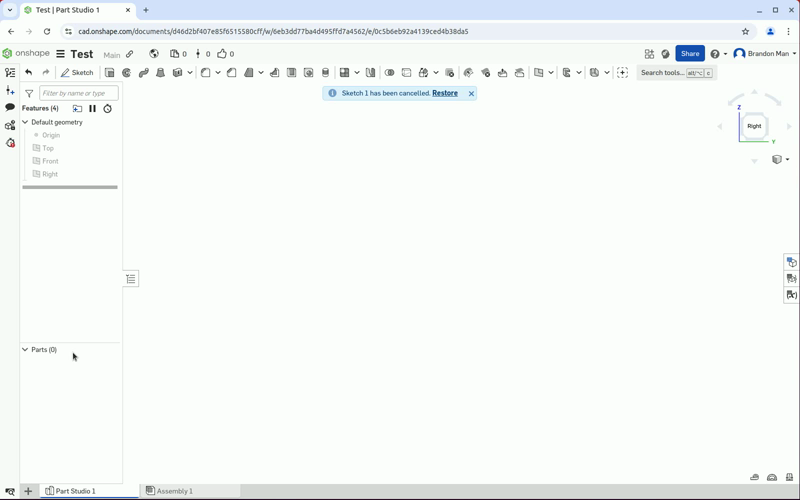
mouse_move(73, 352)
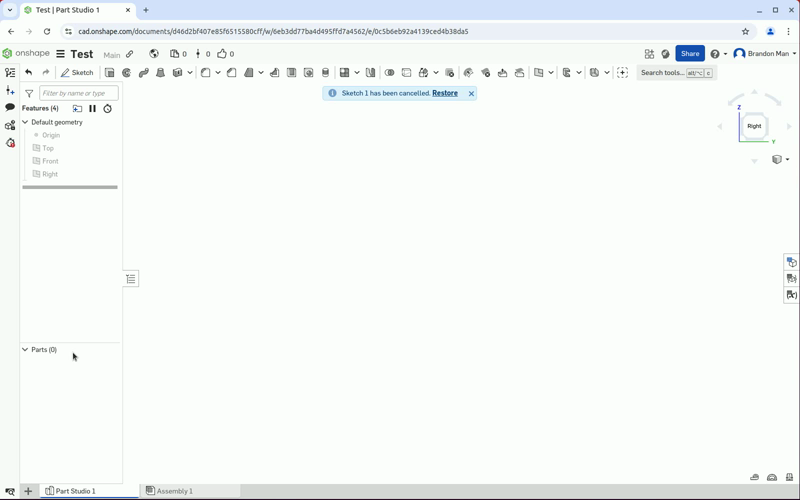
key(shift+y)
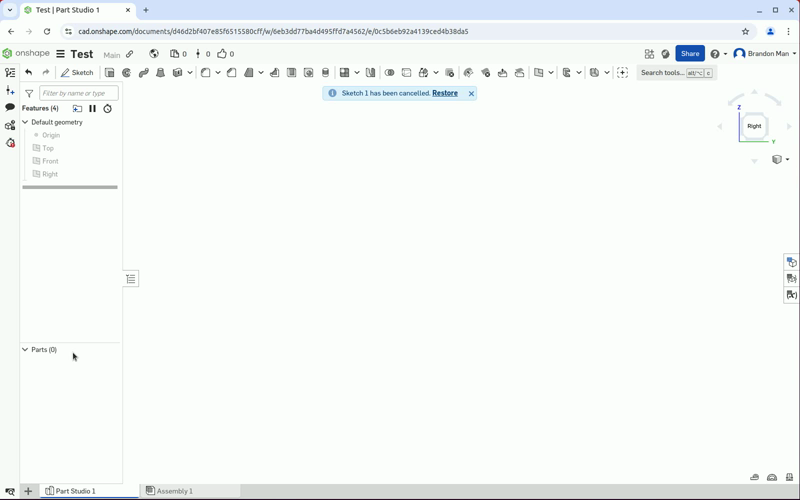
key(shift+s)
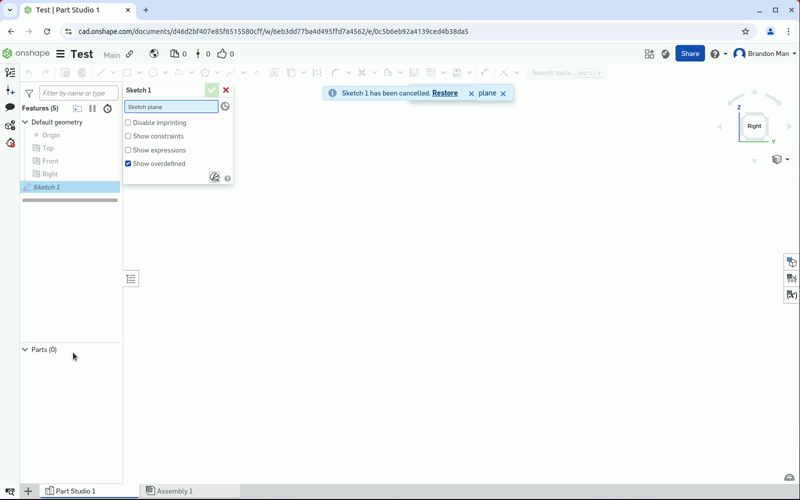
mouse_move(73, 176)
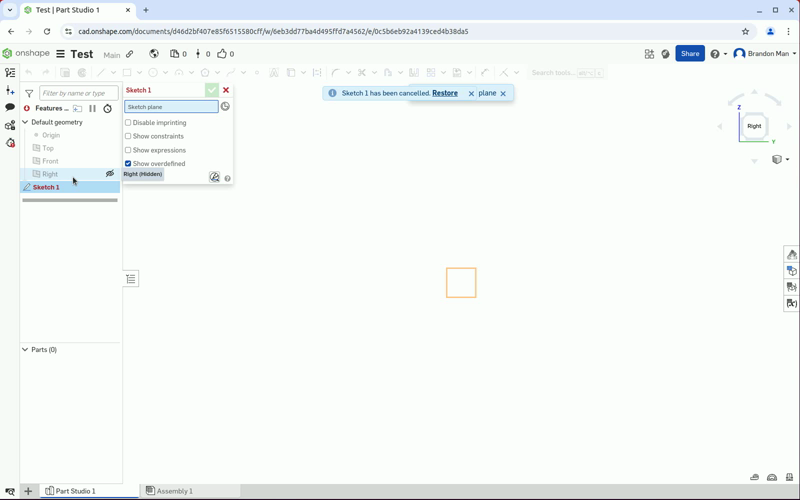
click(73, 176)
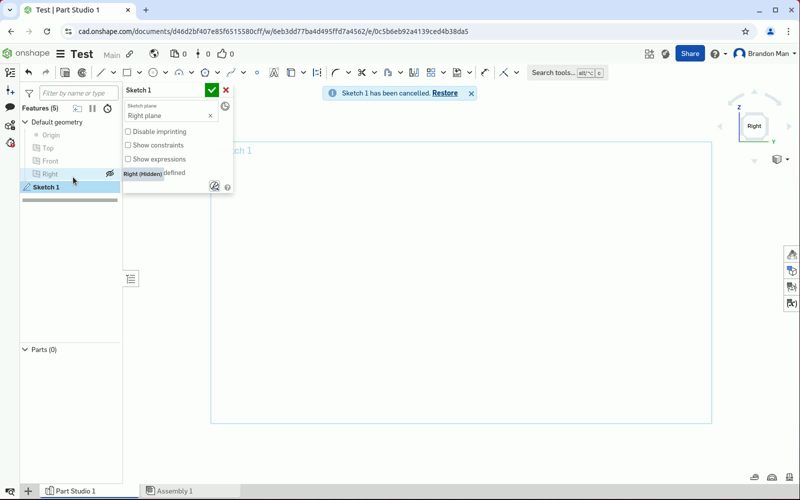
mouse_move(73, 352)
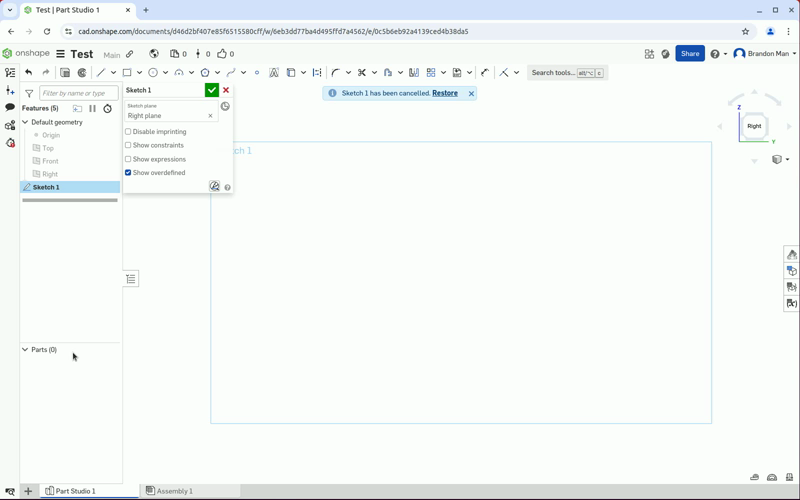
key(y)
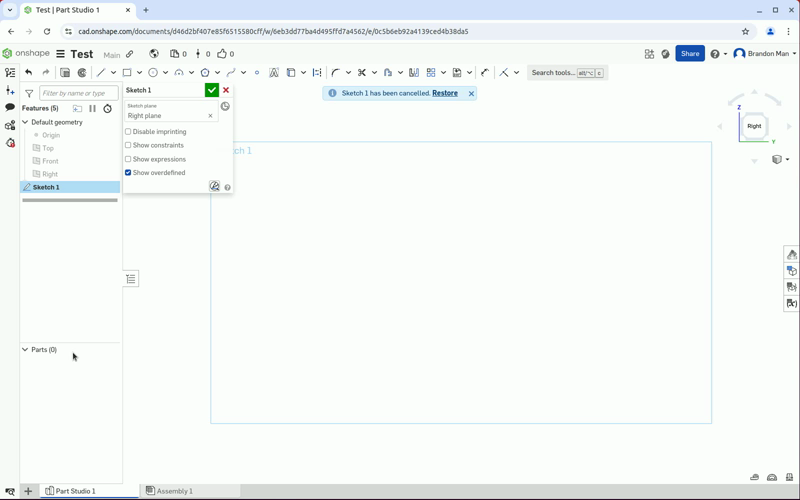
key(l)
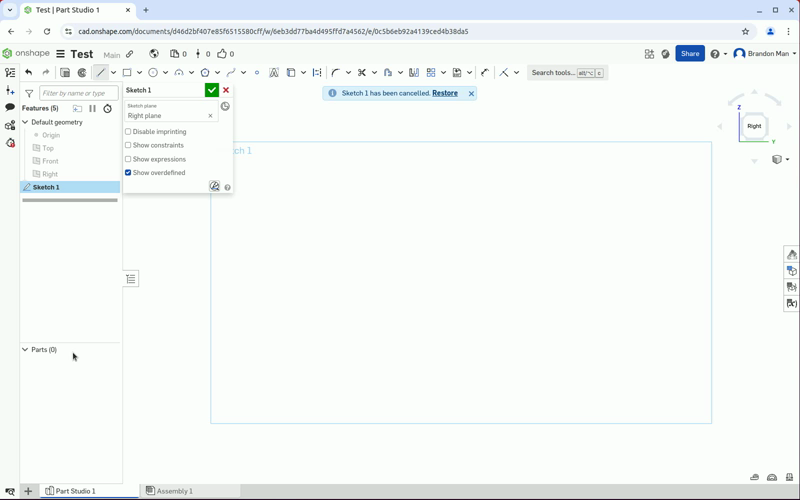
key_down(shift)
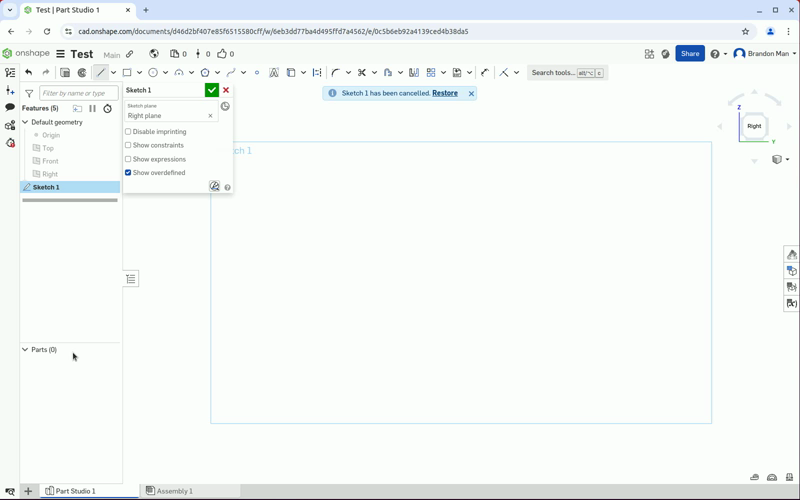
mouse_move(537, 246)
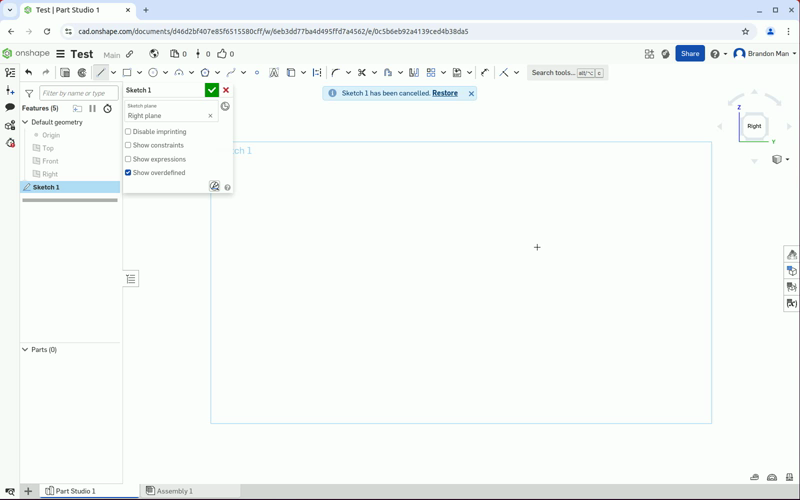
click(537, 246)
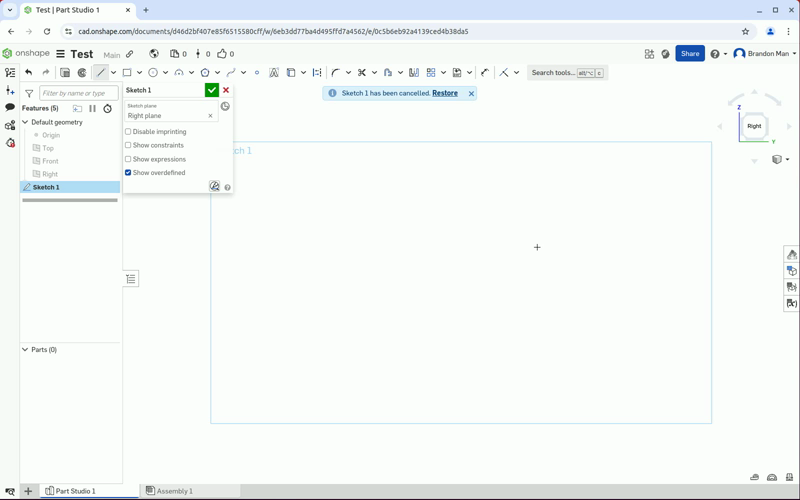
key_up(shift)
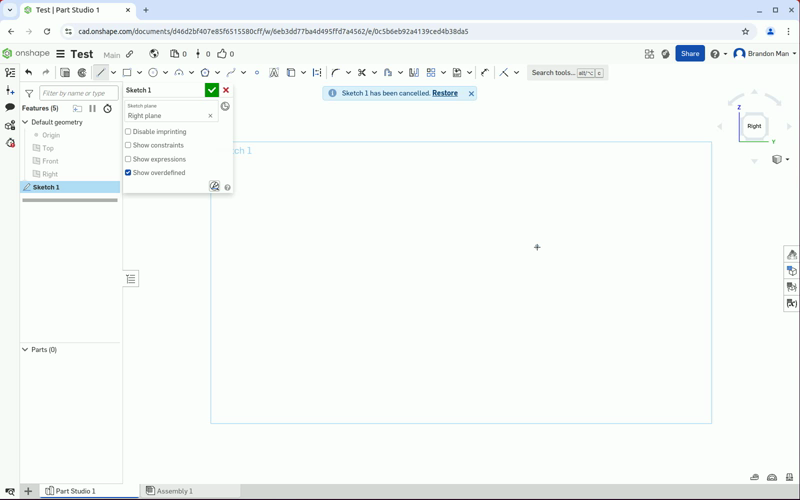
key_down(shift)
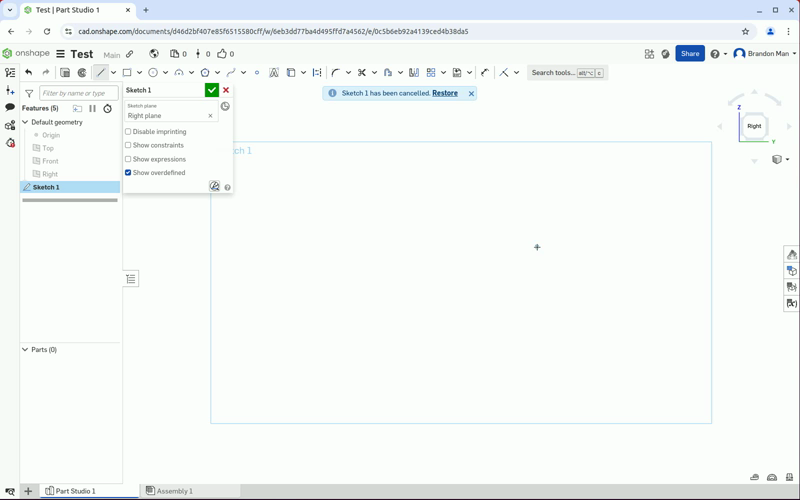
mouse_move(567, 246)
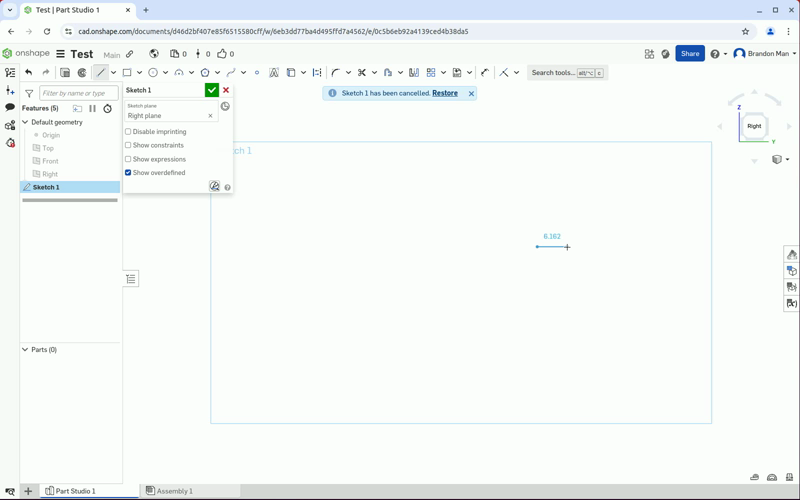
mouse_move(542, 246)
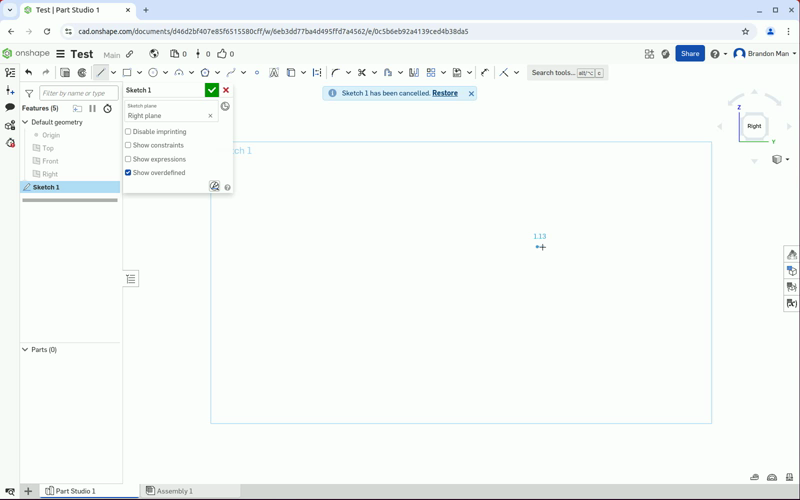
scroll(6)
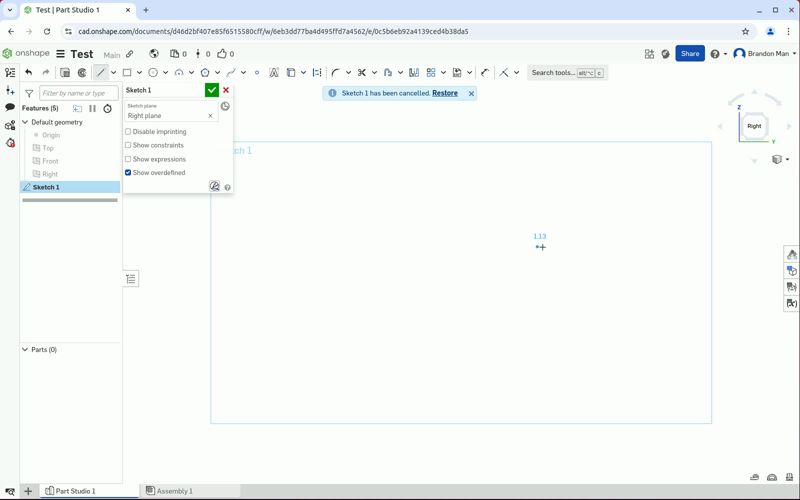
scroll(6)
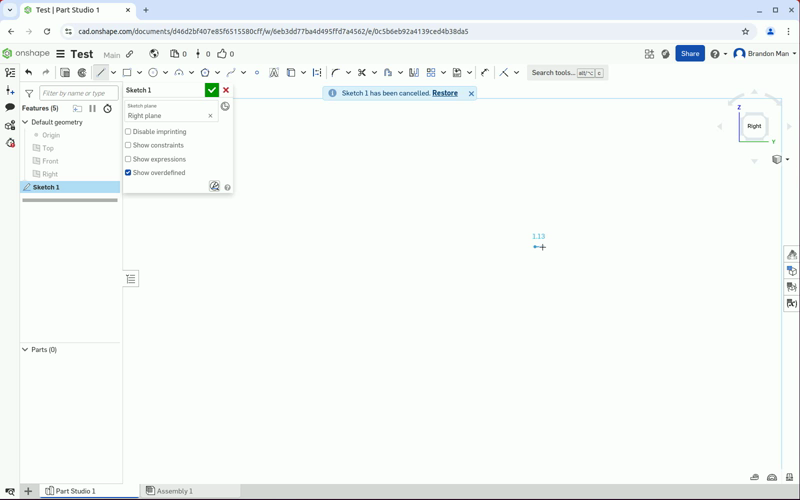
scroll(6)
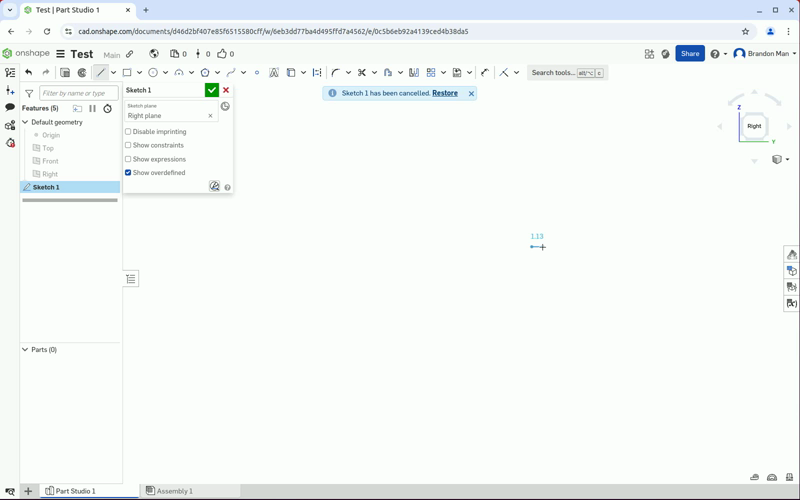
scroll(6)
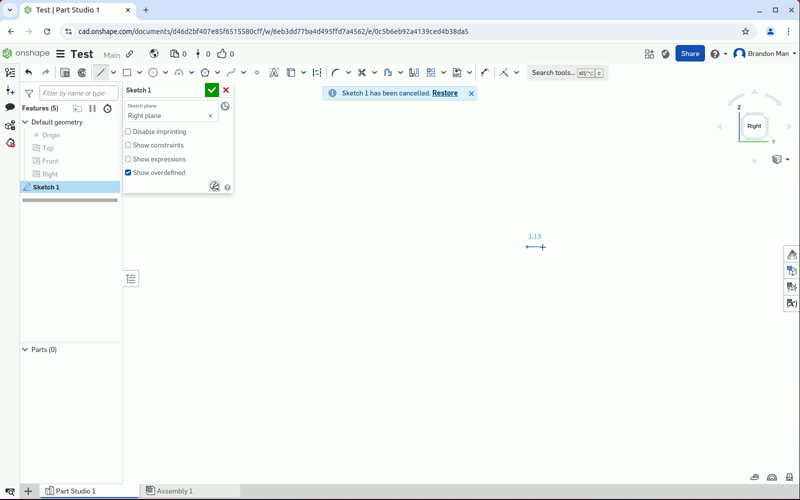
scroll(6)
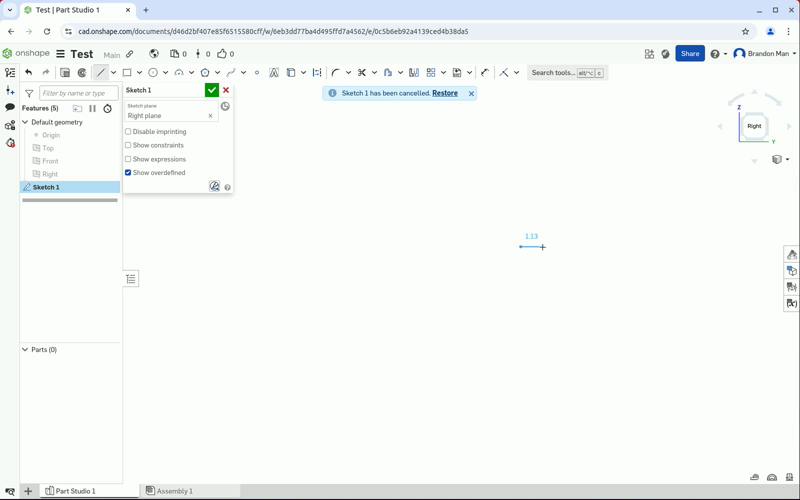
scroll(6)
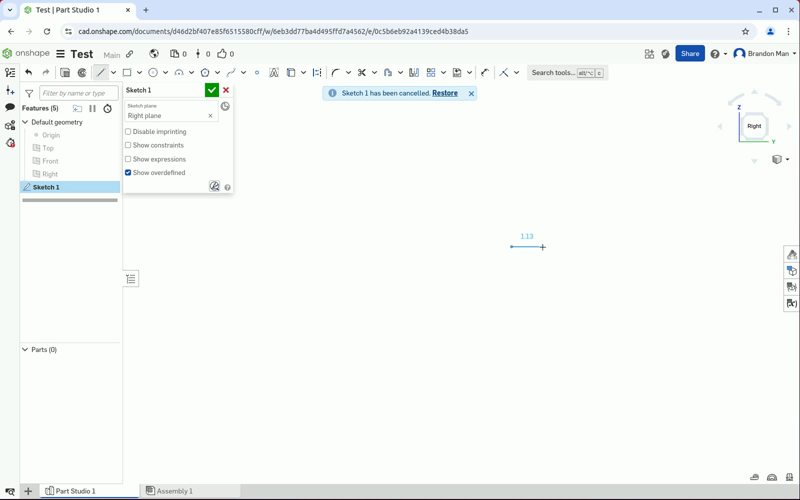
scroll(6)
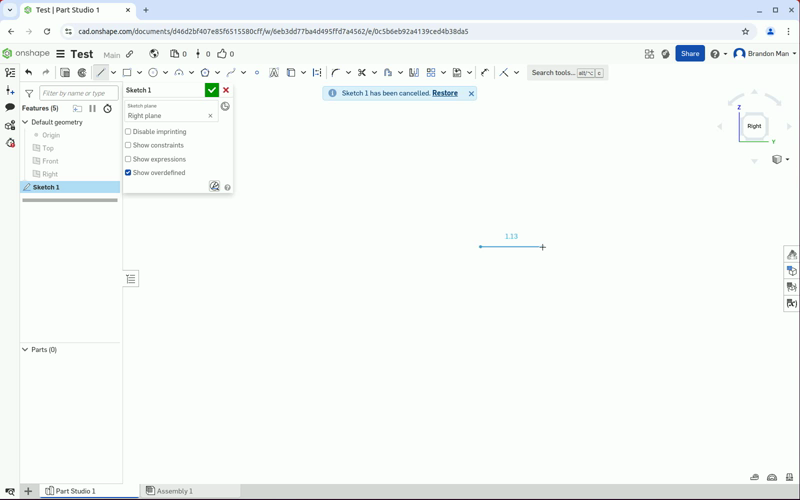
click(542, 246)
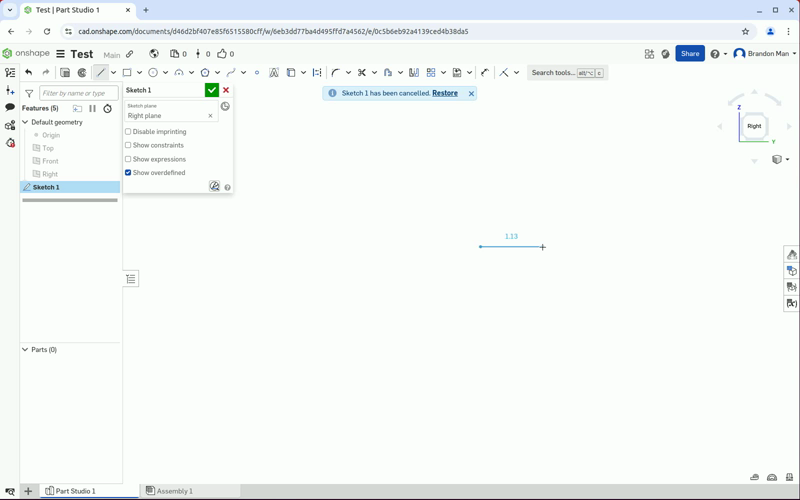
scroll(-6)
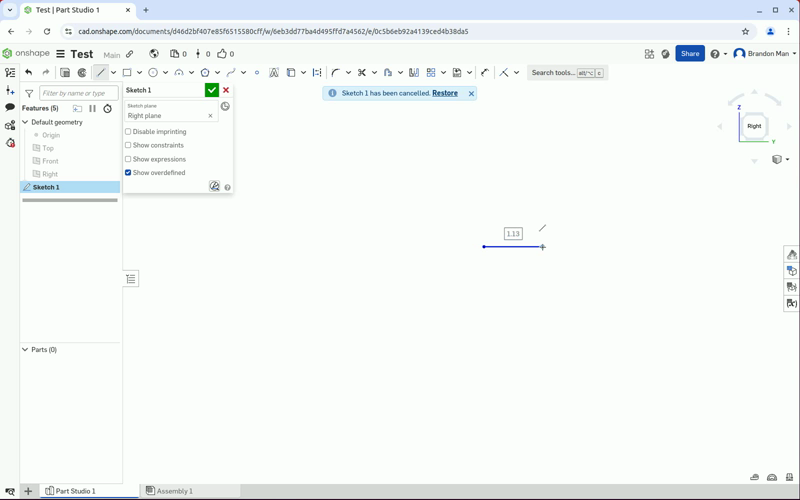
scroll(-6)
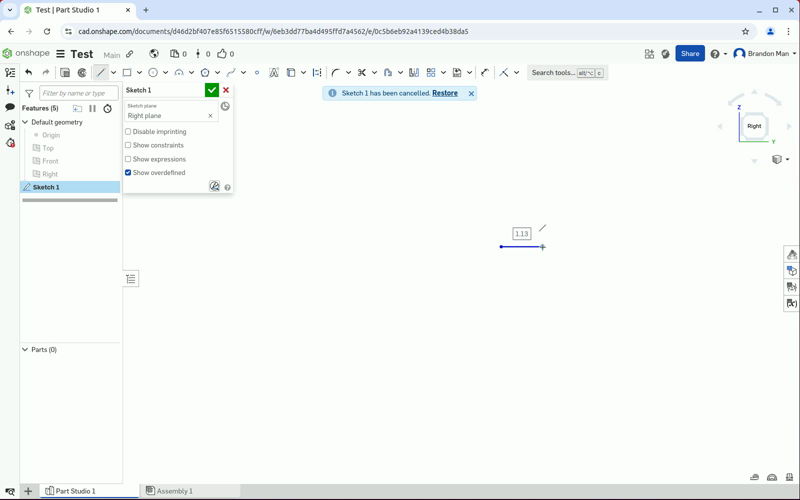
scroll(-6)
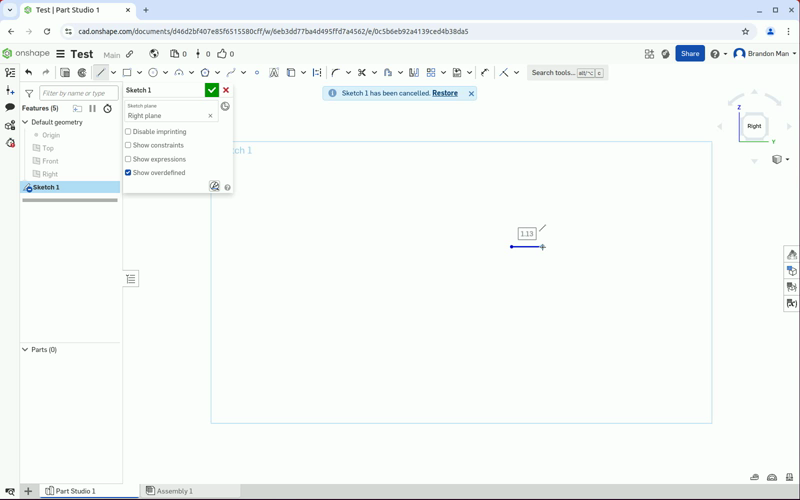
scroll(-6)
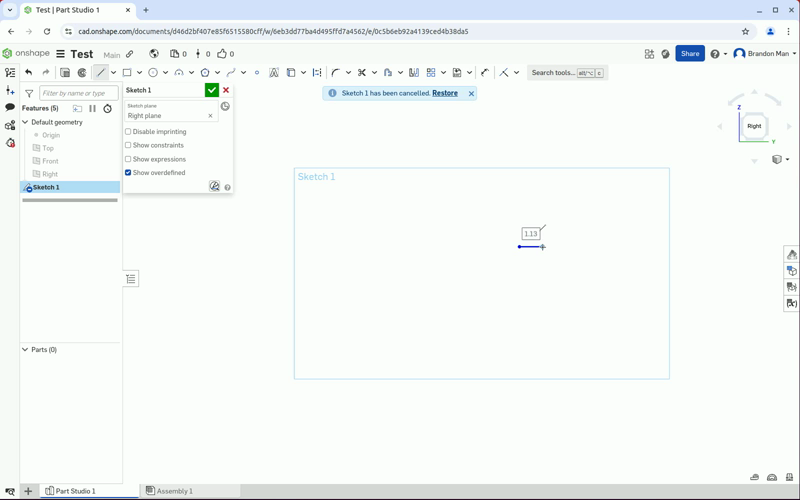
scroll(-6)
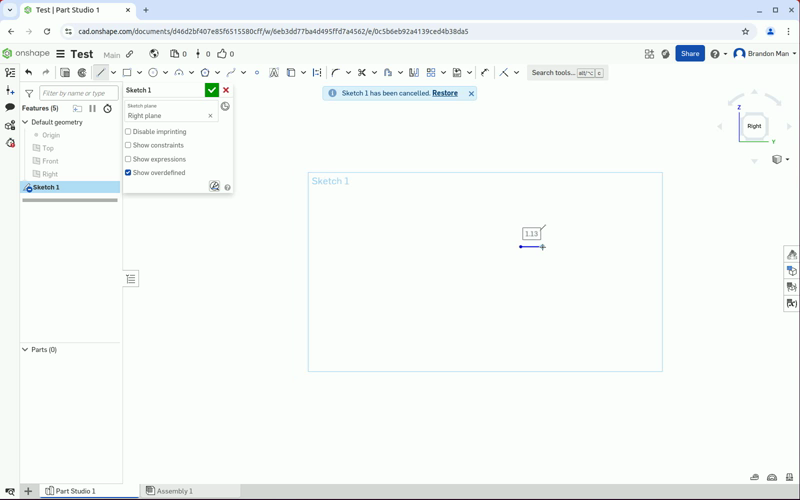
scroll(-6)
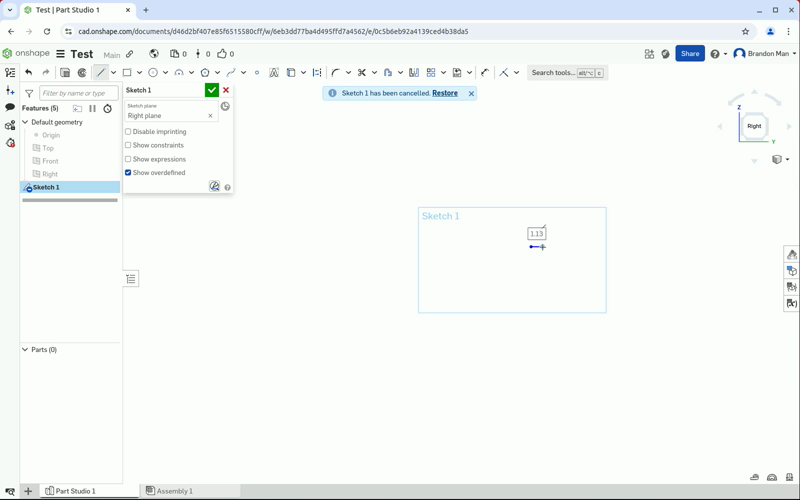
scroll(-6)
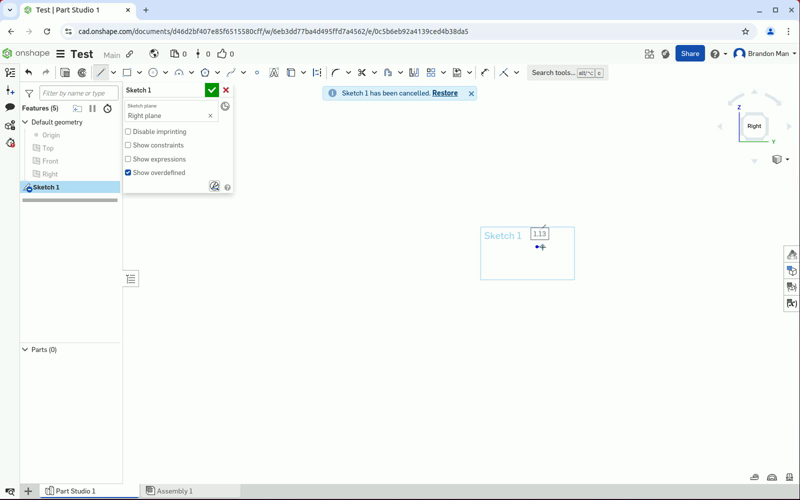
key_up(shift)
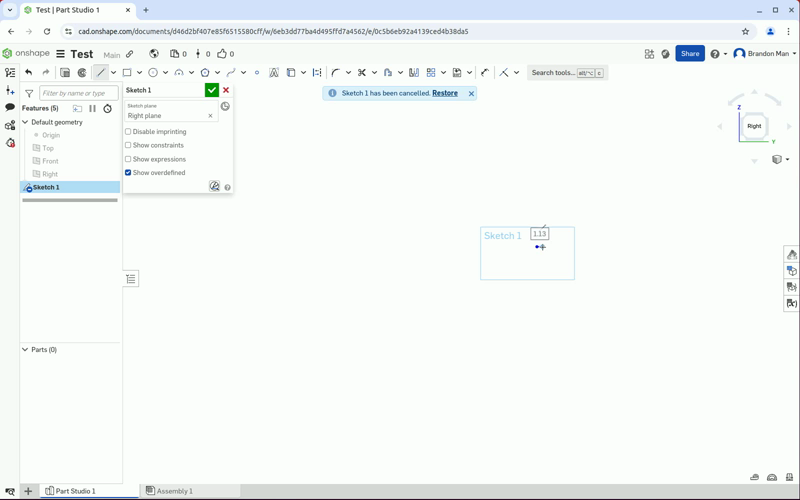
key_down(shift)
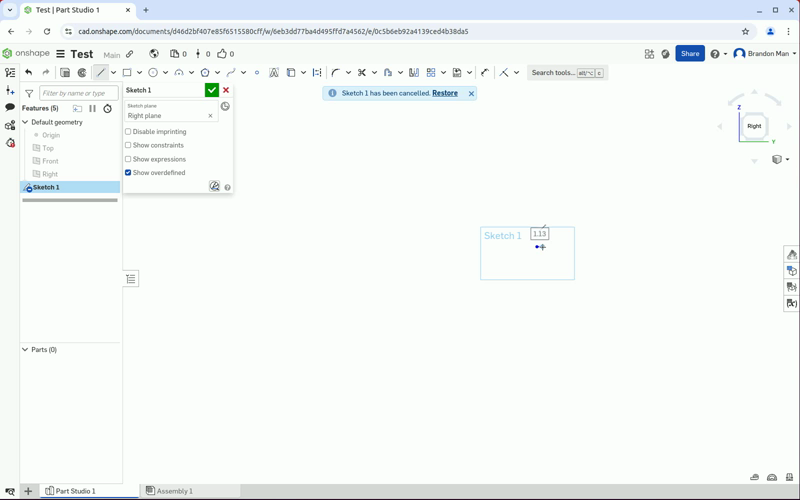
mouse_move(572, 246)
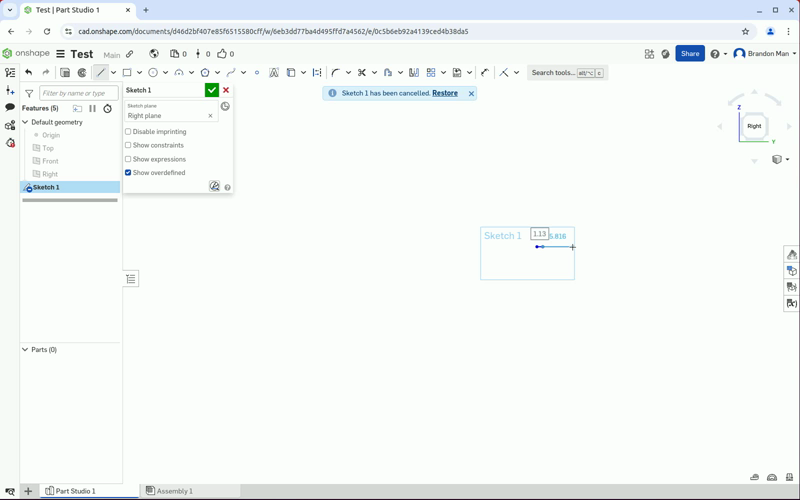
mouse_move(542, 244)
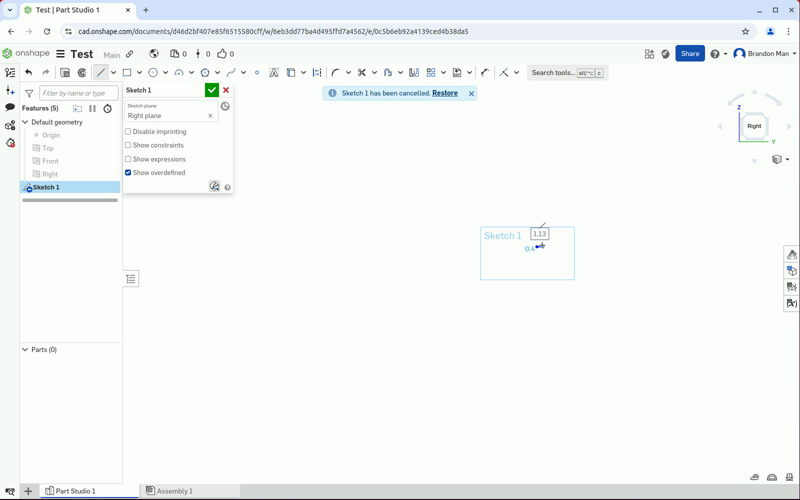
scroll(6)
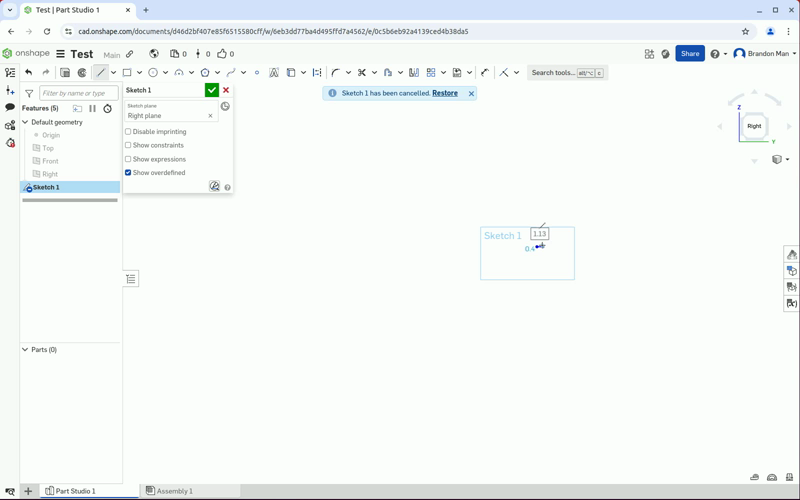
scroll(6)
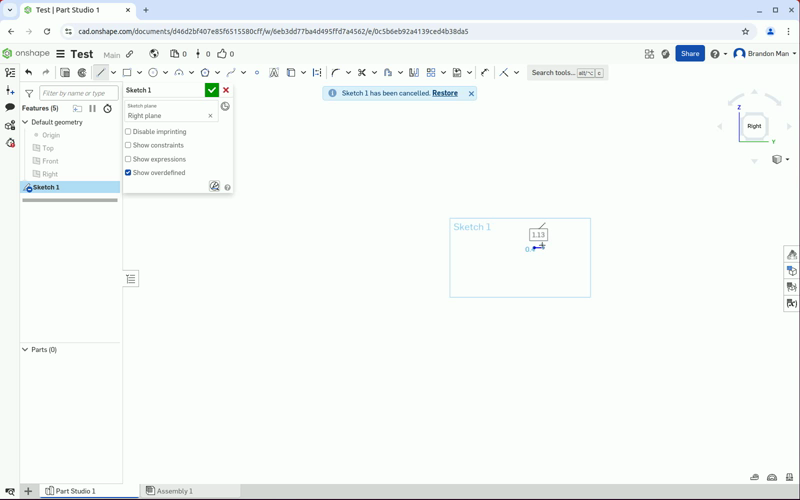
scroll(6)
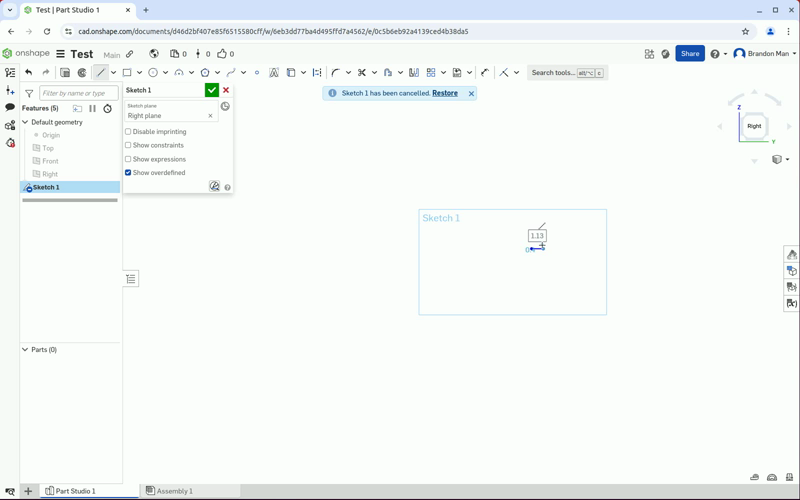
scroll(6)
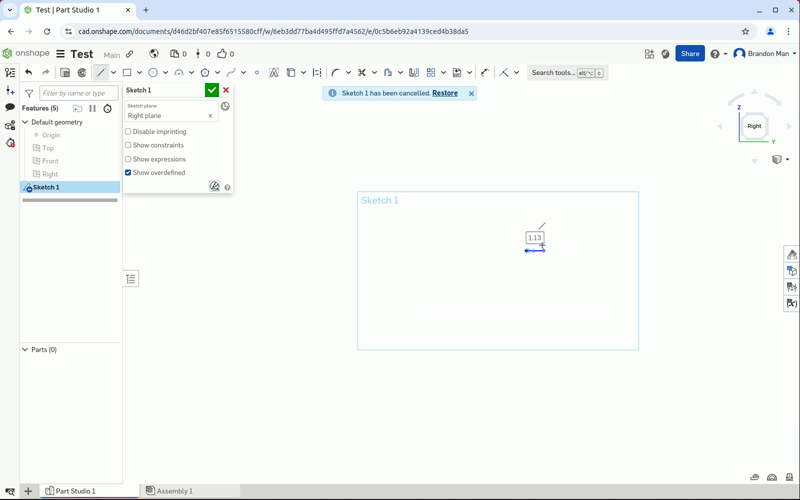
scroll(6)
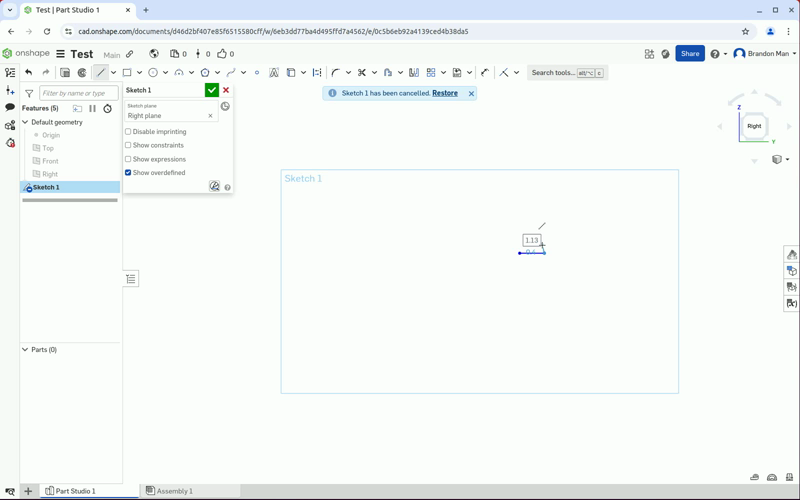
scroll(6)
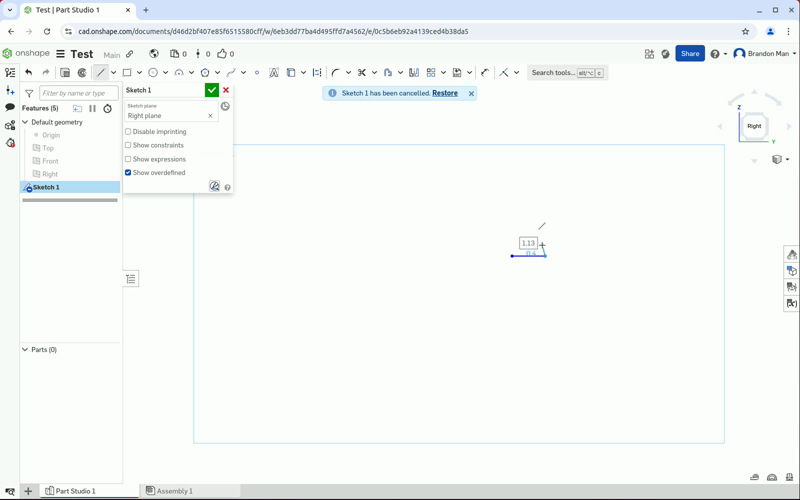
scroll(6)
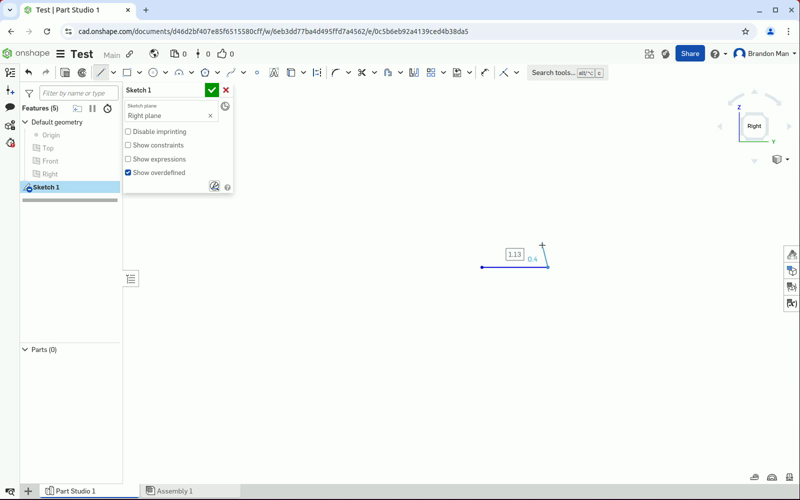
click(542, 244)
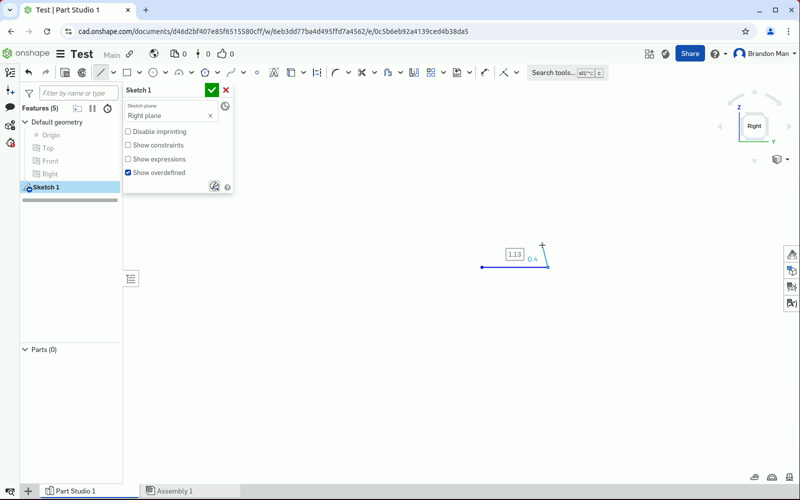
scroll(-6)
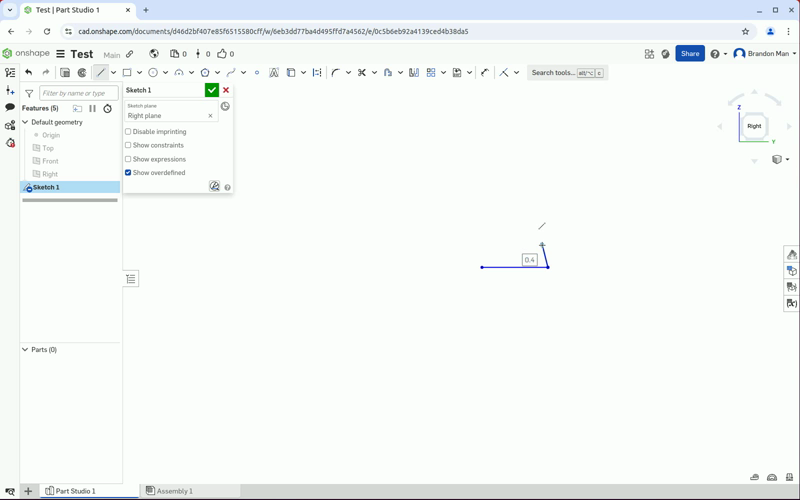
scroll(-6)
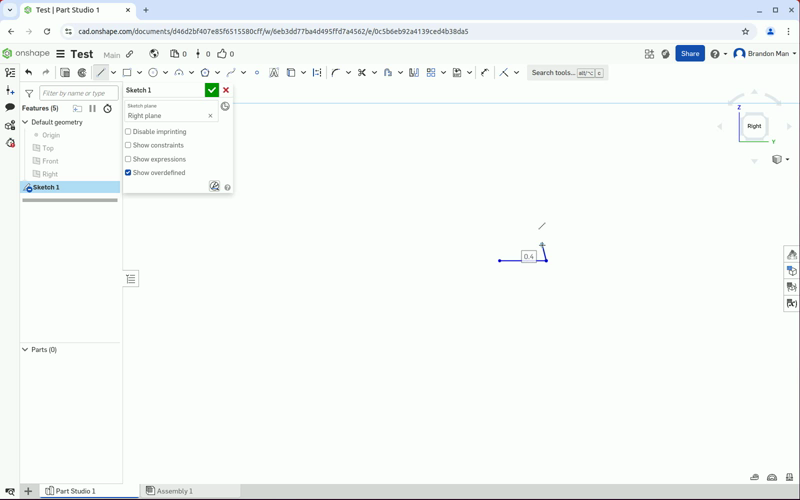
scroll(-6)
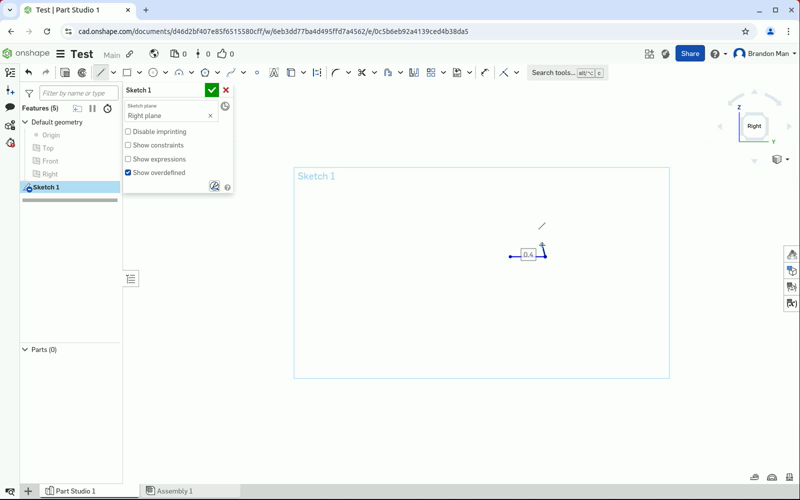
scroll(-6)
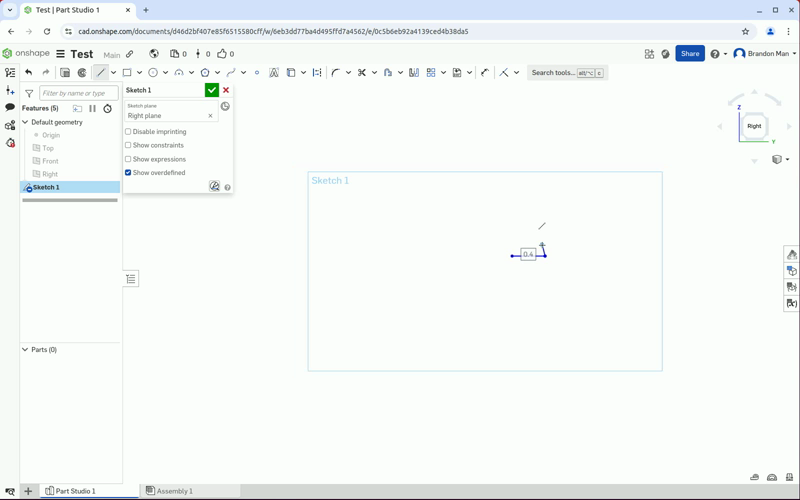
scroll(-6)
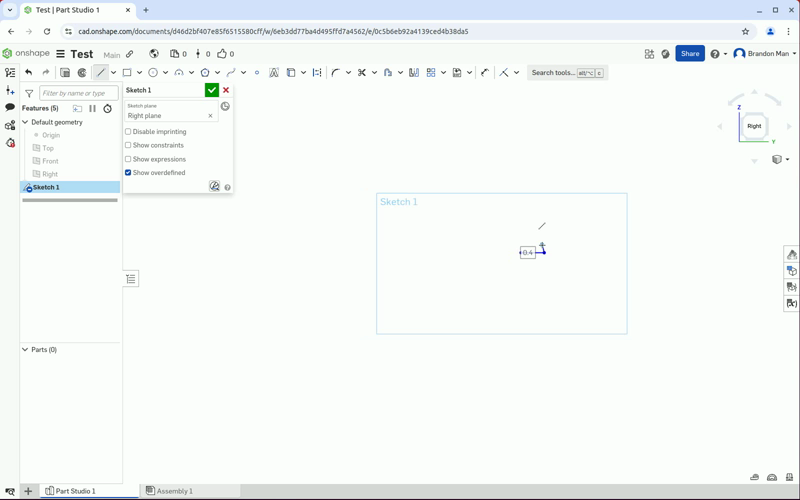
scroll(-6)
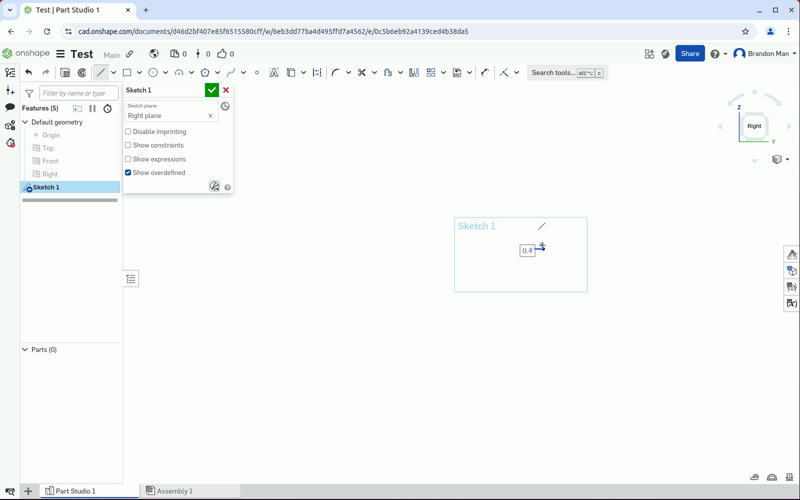
scroll(-6)
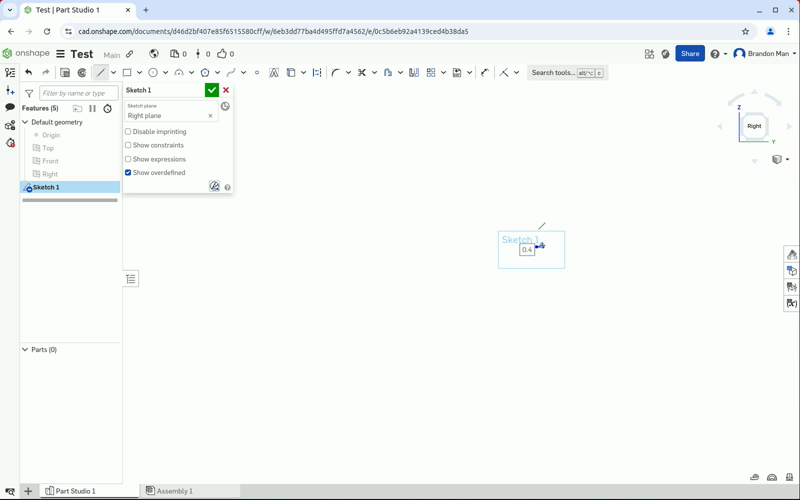
key_up(shift)
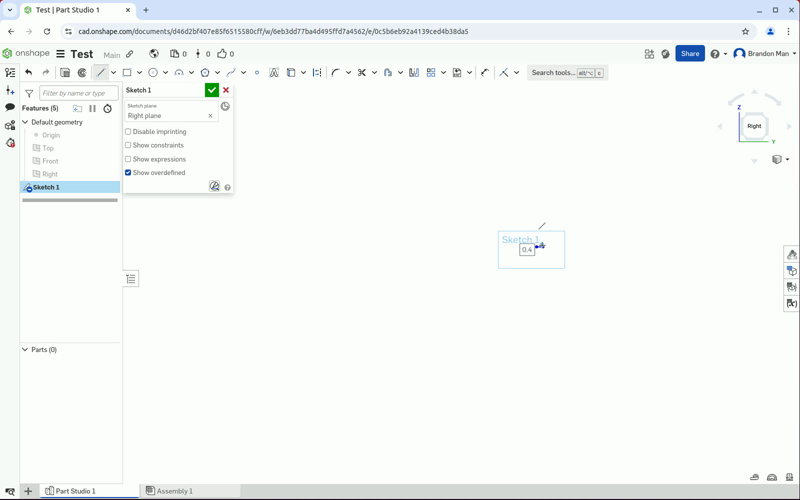
mouse_move(572, 244)
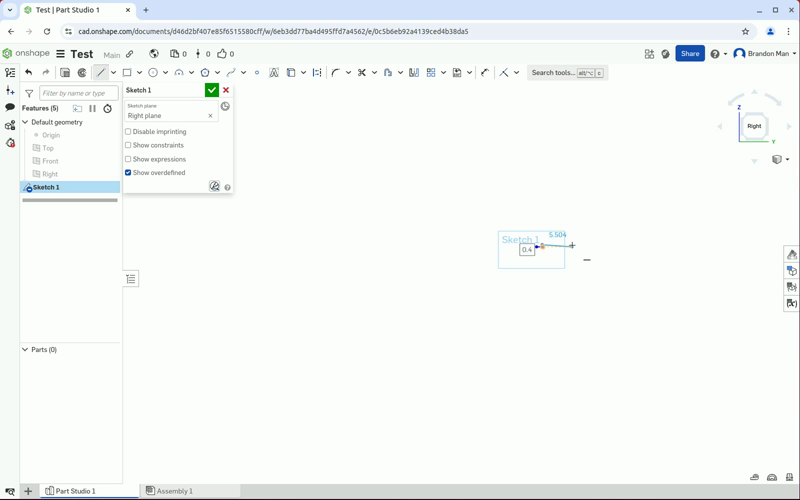
key_down(shift)
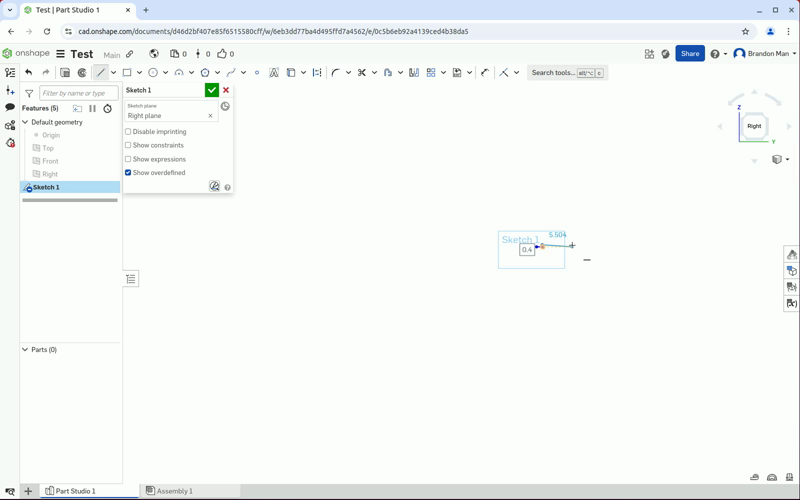
mouse_move(537, 246)
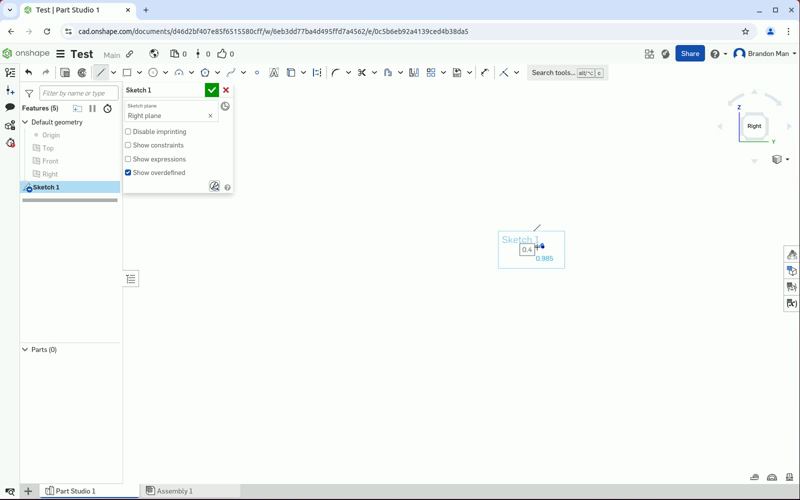
scroll(6)
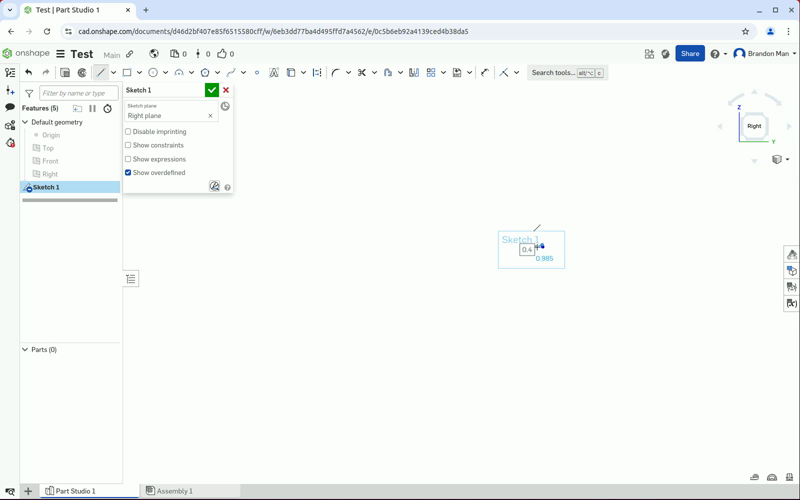
scroll(6)
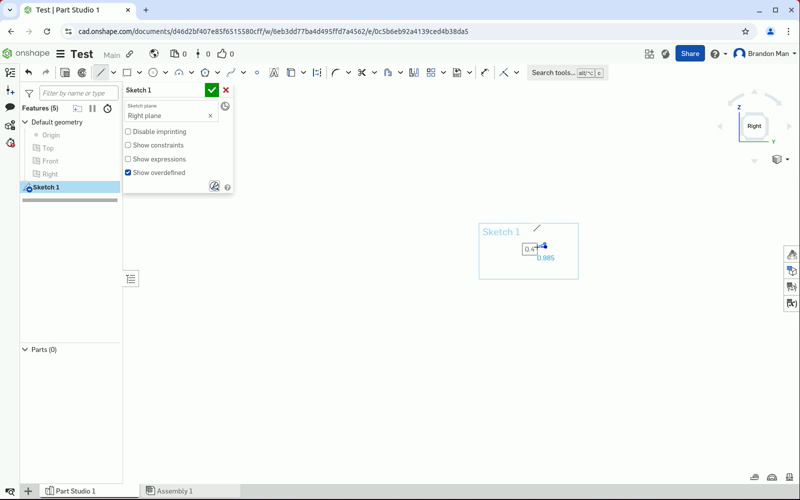
scroll(6)
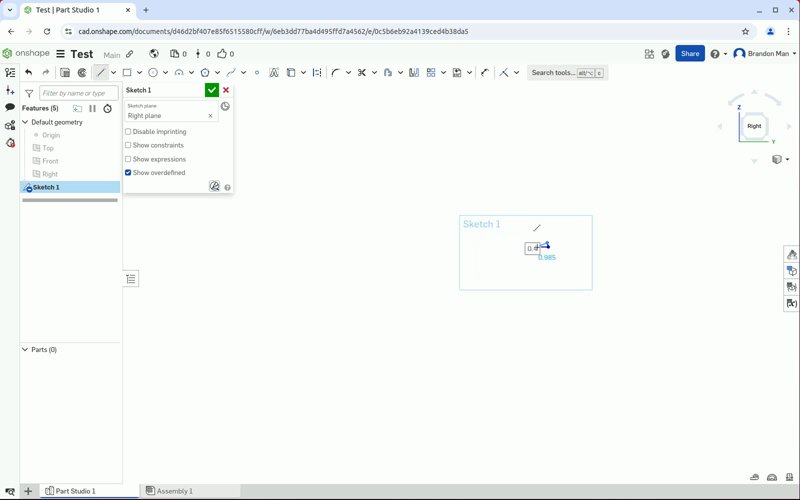
scroll(6)
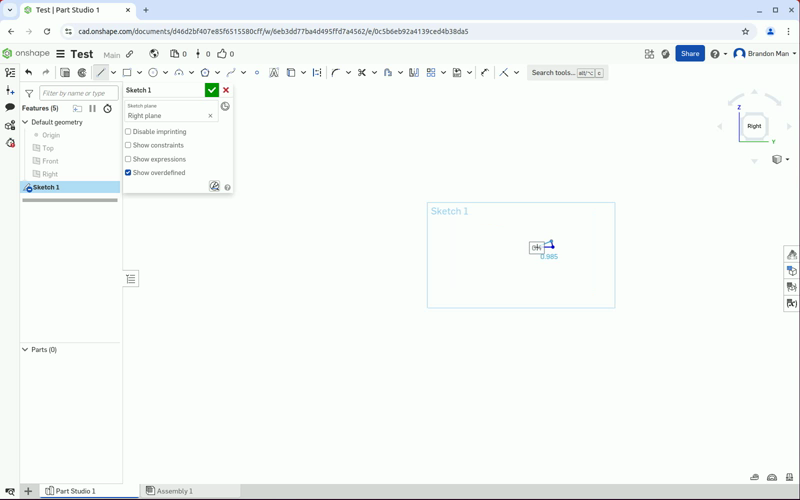
scroll(6)
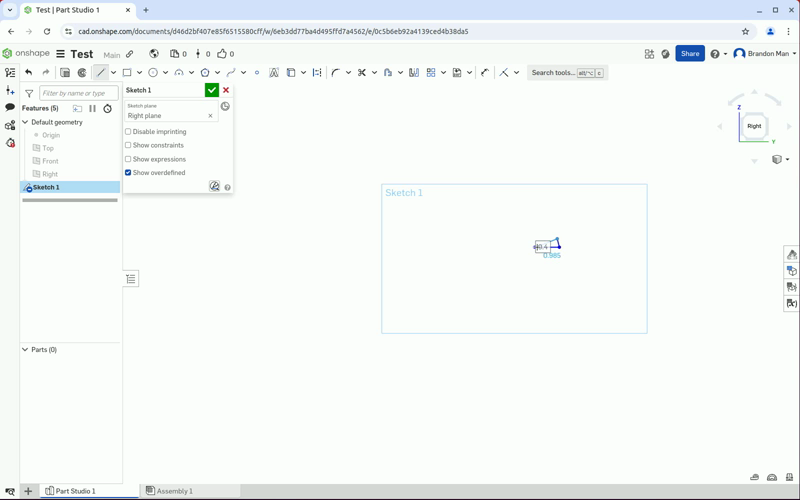
scroll(6)
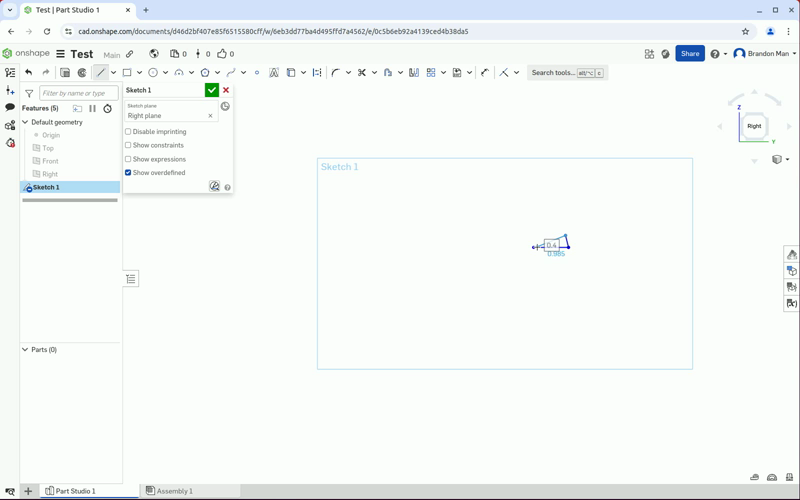
scroll(6)
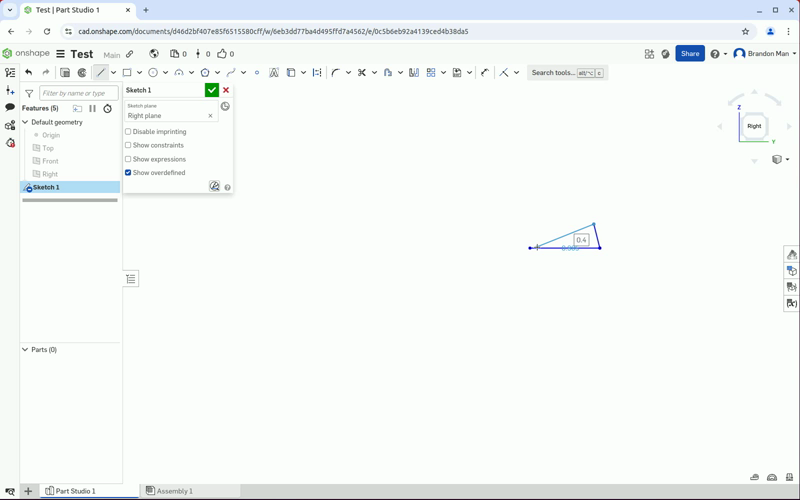
key_up(shift)
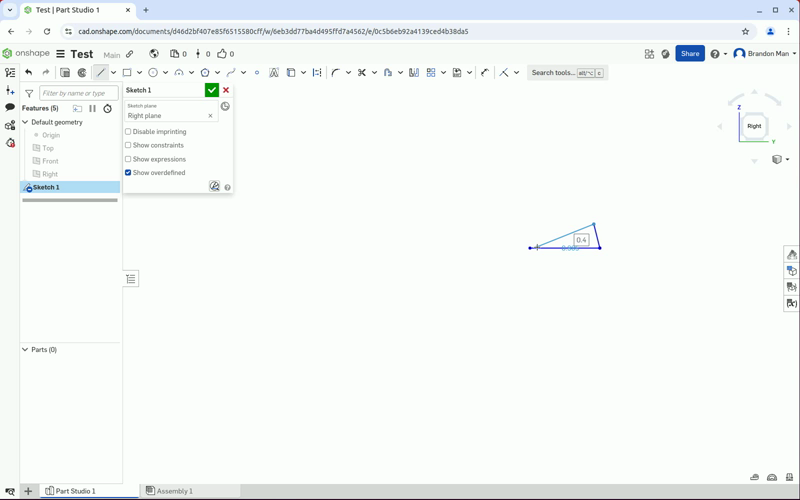
click(537, 246)
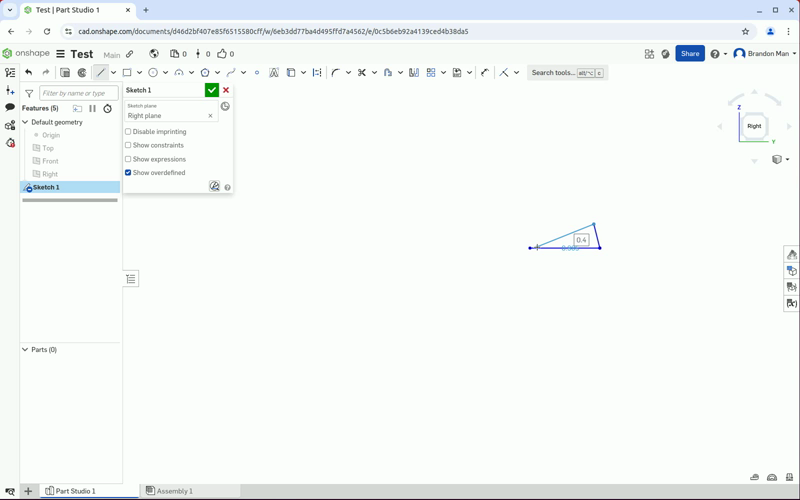
scroll(-6)
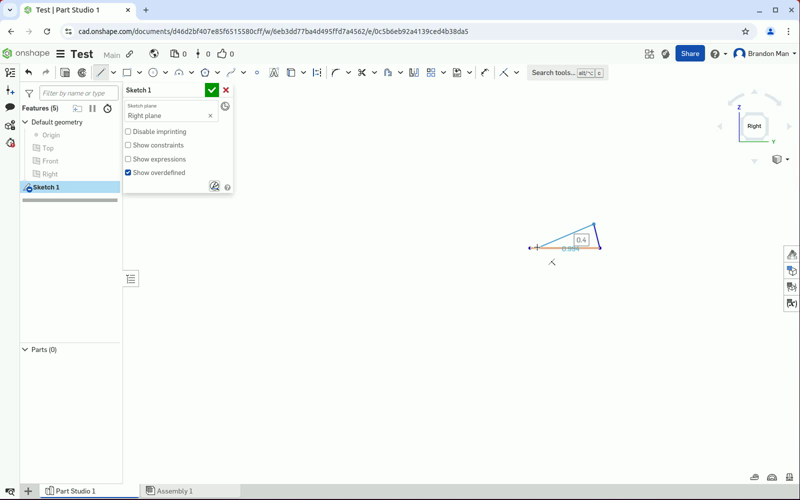
scroll(-6)
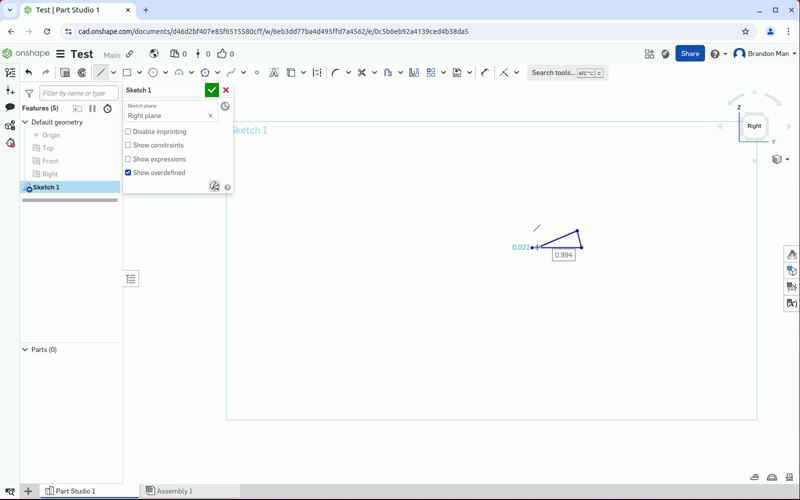
scroll(-6)
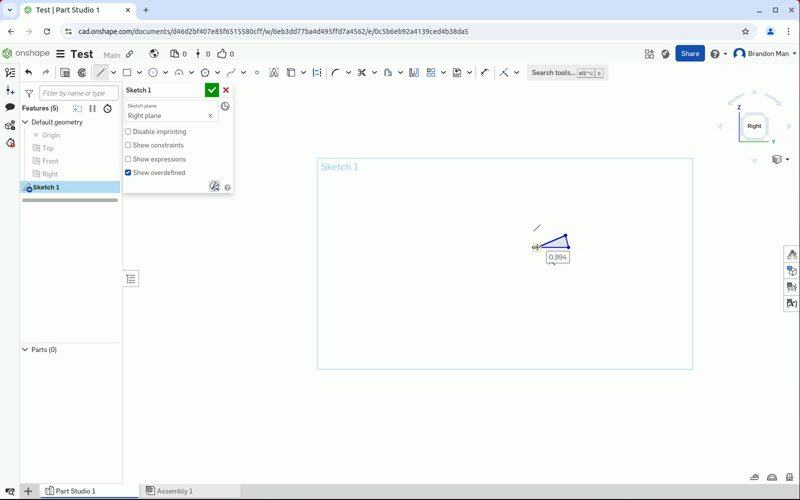
scroll(-6)
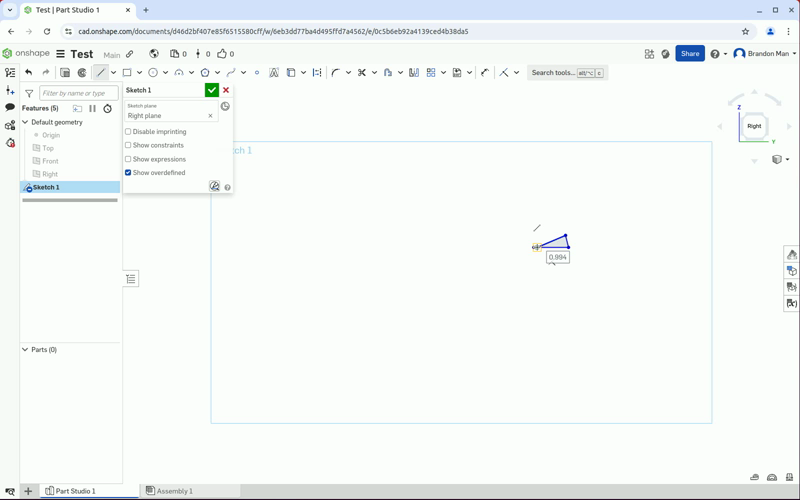
scroll(-6)
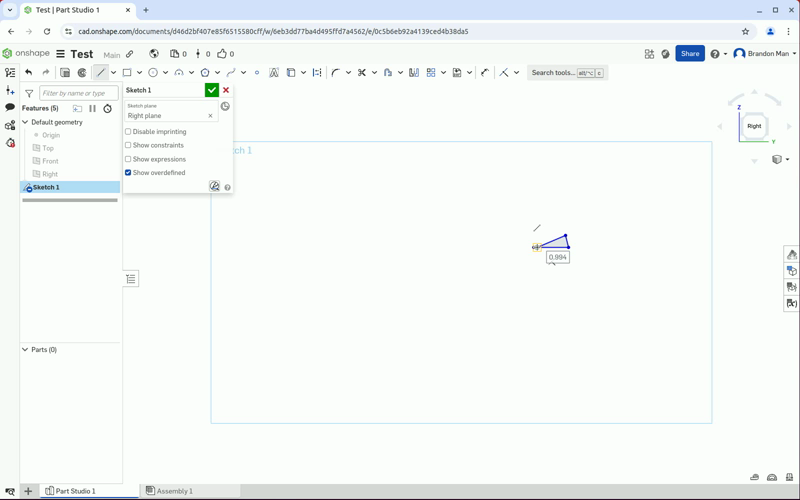
scroll(-6)
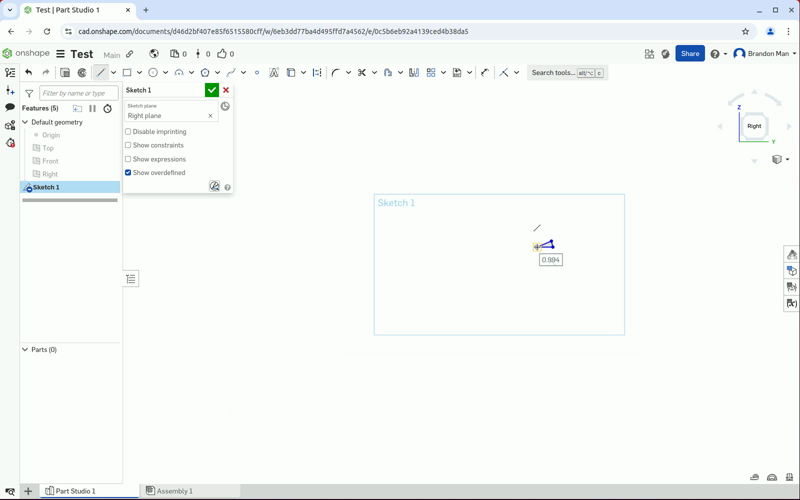
scroll(-6)
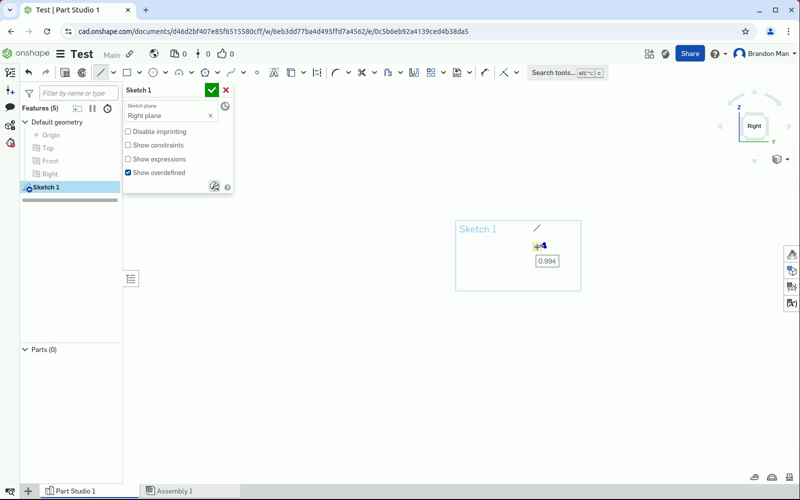
key(esc)
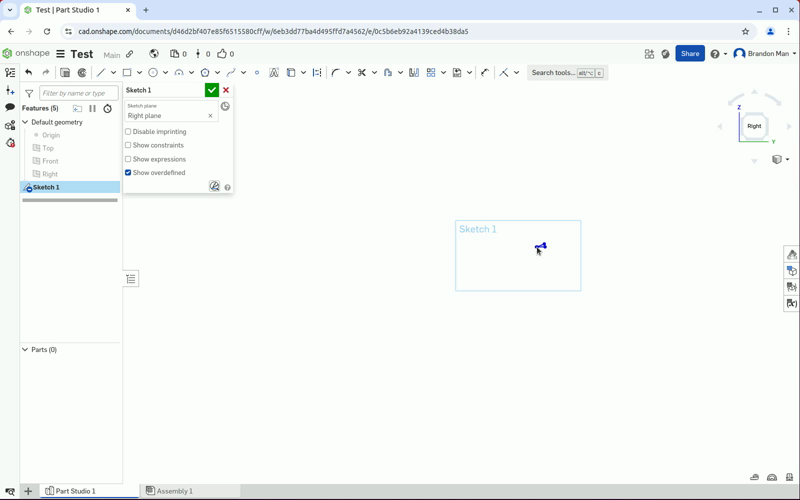
mouse_move(541, 246)
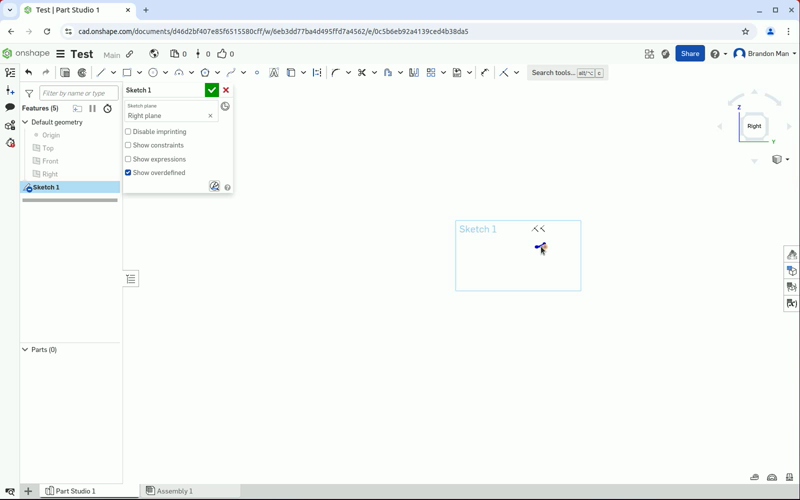
scroll(6)
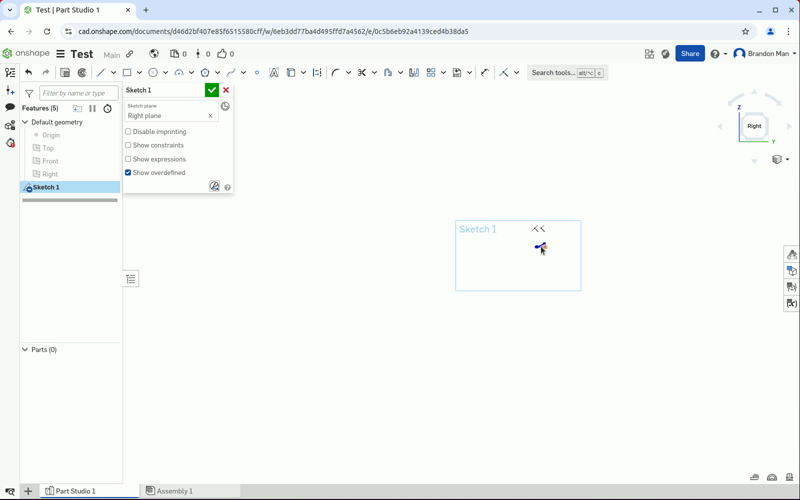
scroll(6)
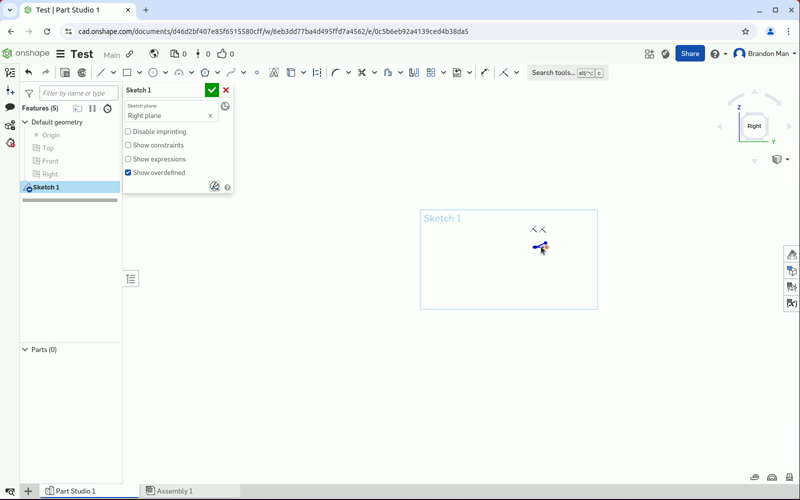
scroll(6)
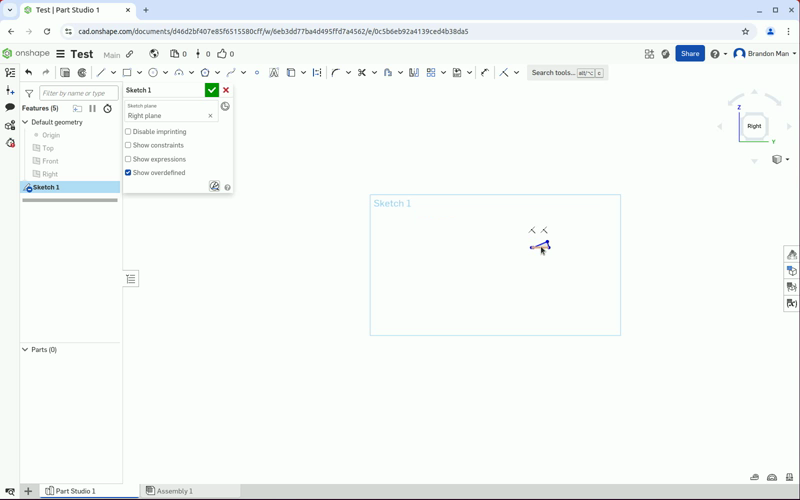
scroll(6)
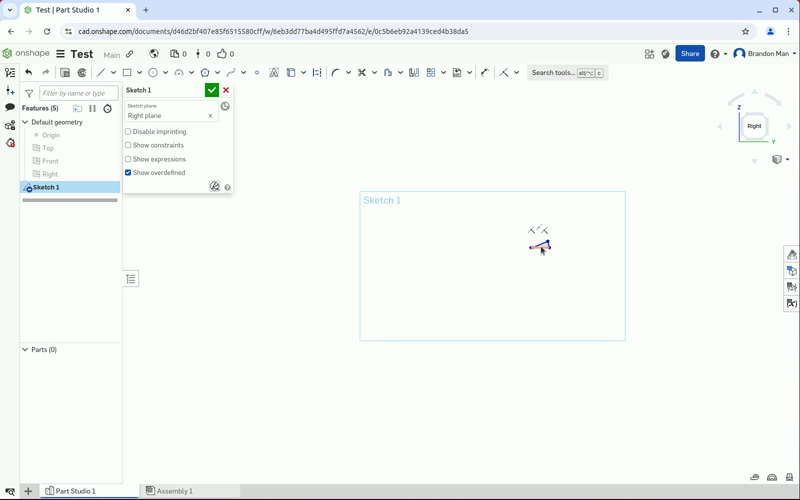
scroll(6)
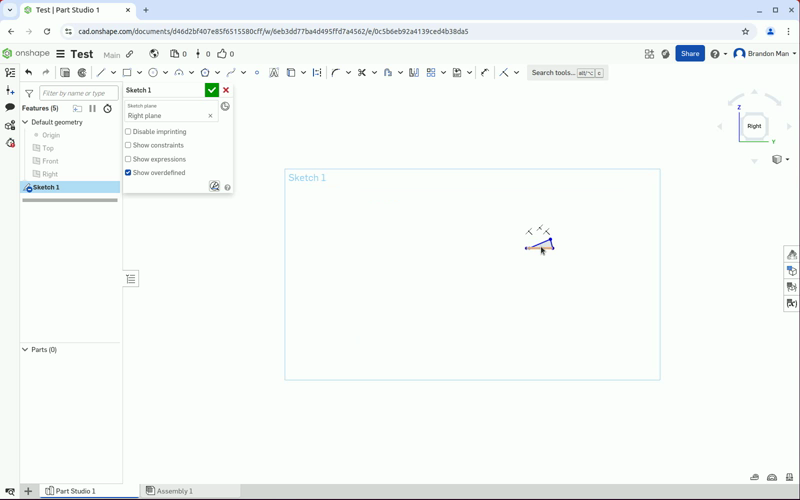
scroll(6)
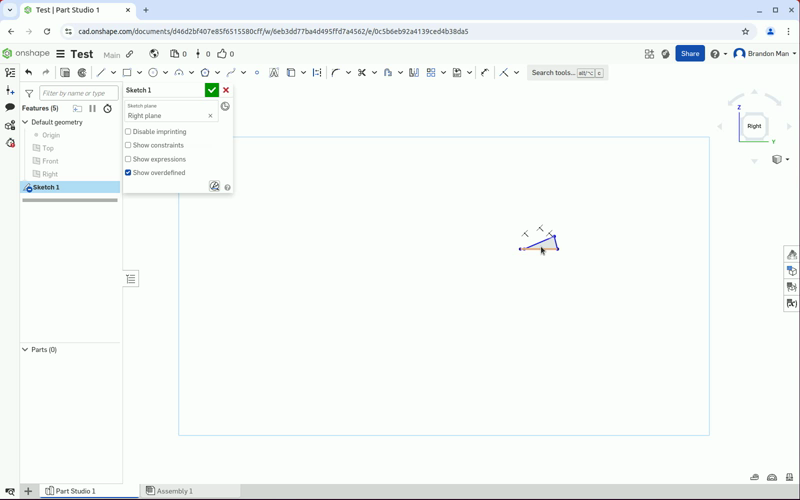
scroll(6)
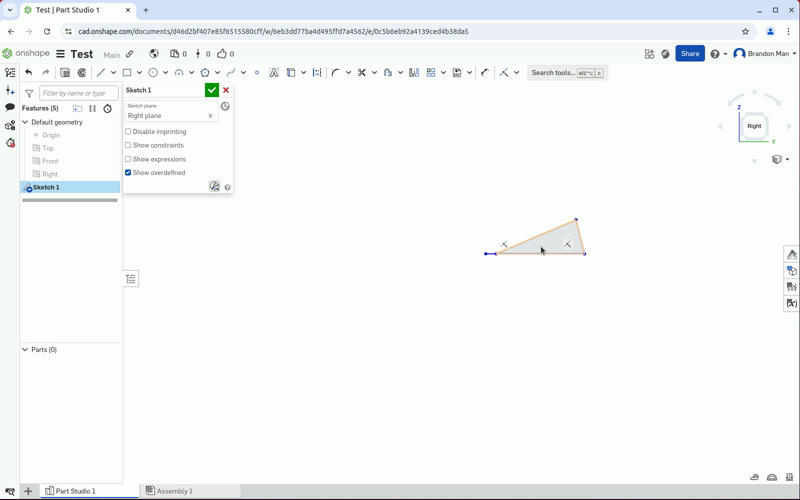
click(541, 246)
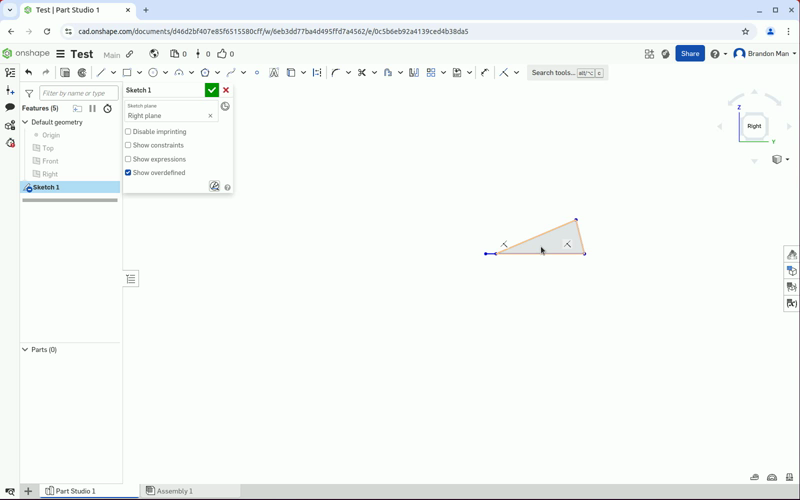
scroll(-6)
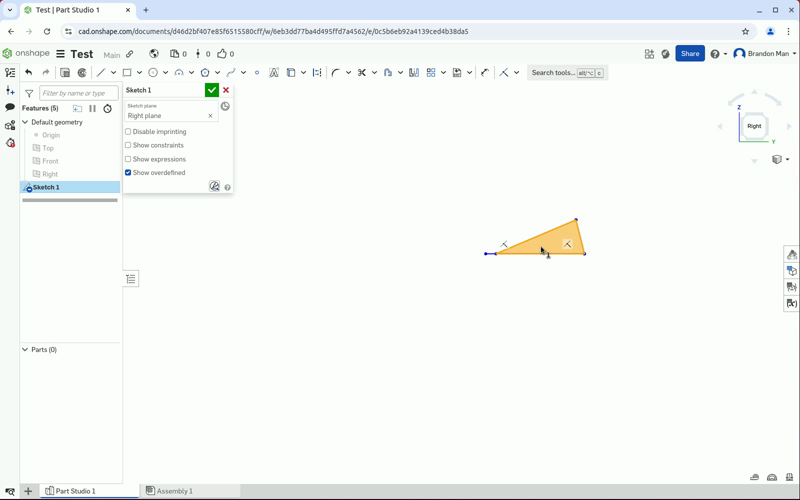
scroll(-6)
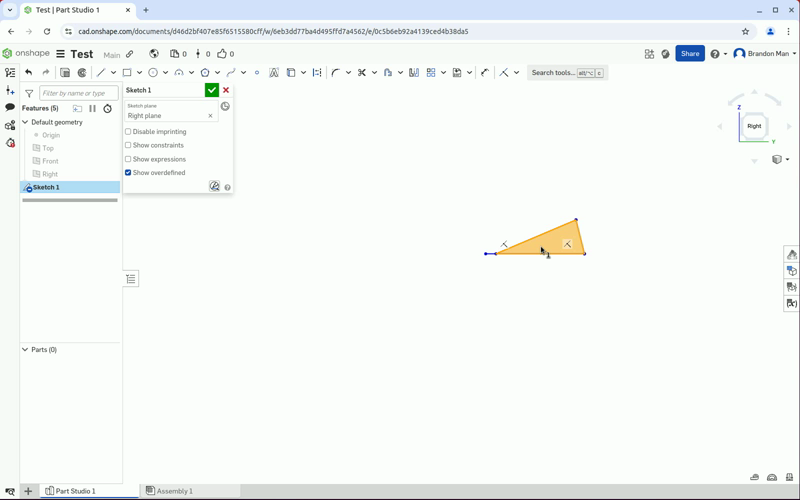
scroll(-6)
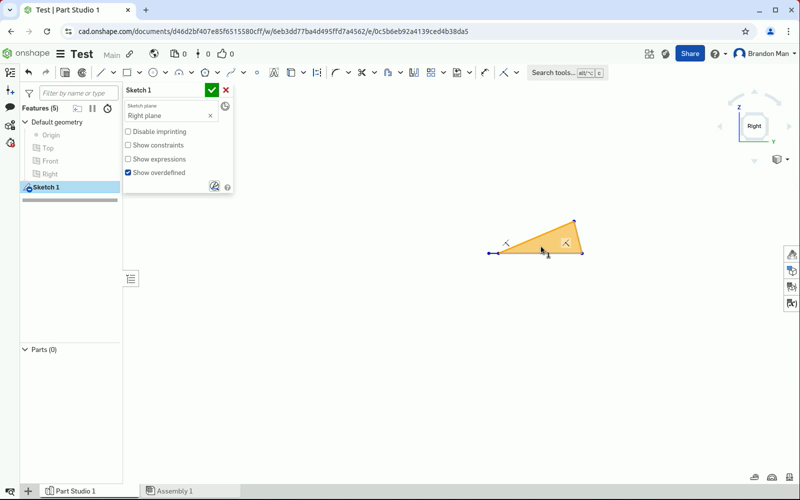
scroll(-6)
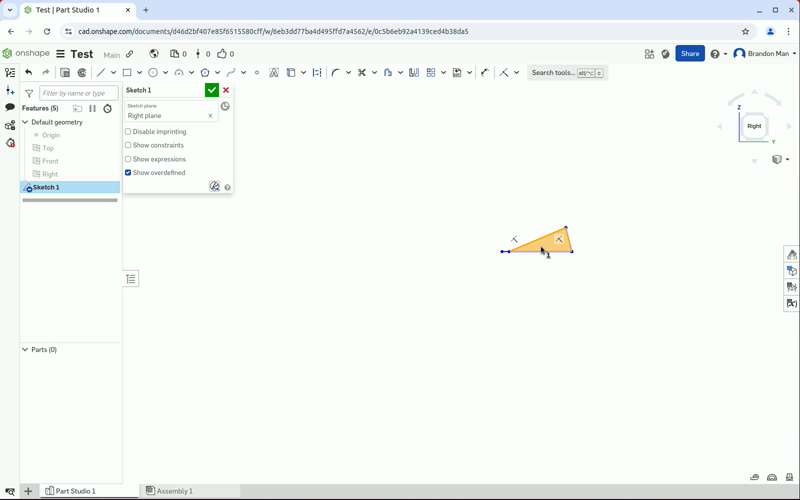
scroll(-6)
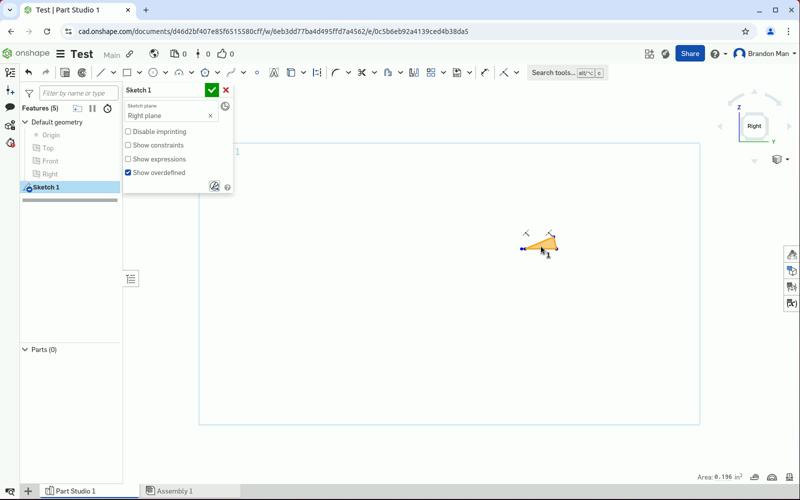
scroll(-6)
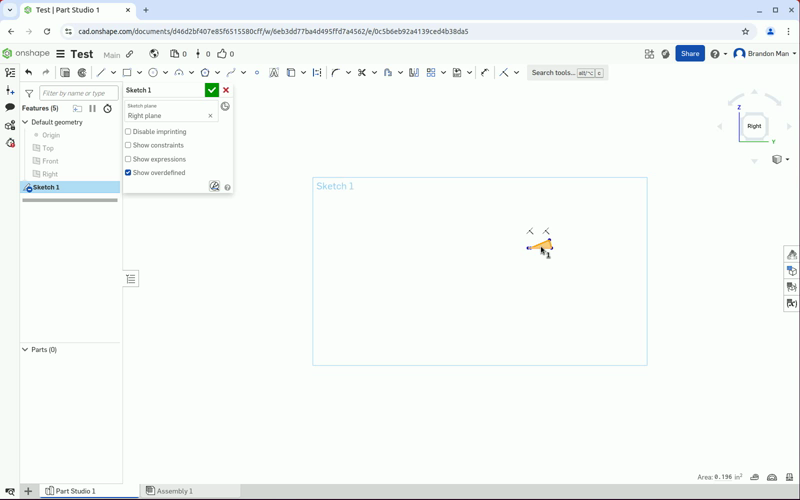
scroll(-6)
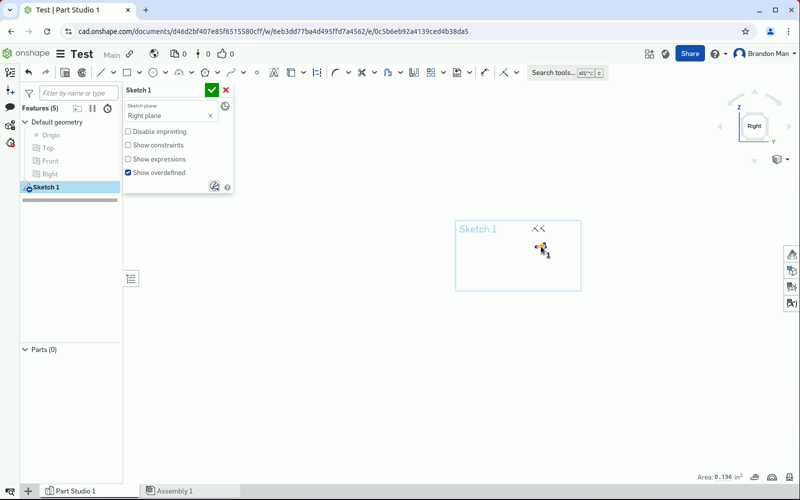
mouse_move(73, 352)
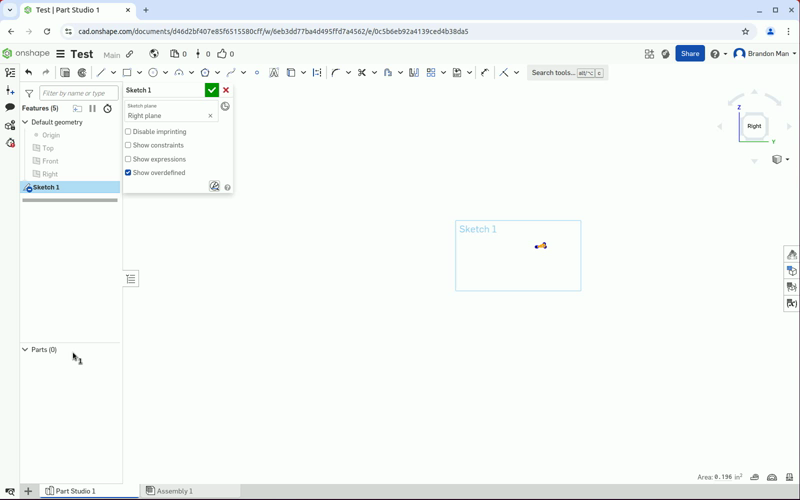
key(shift+y)
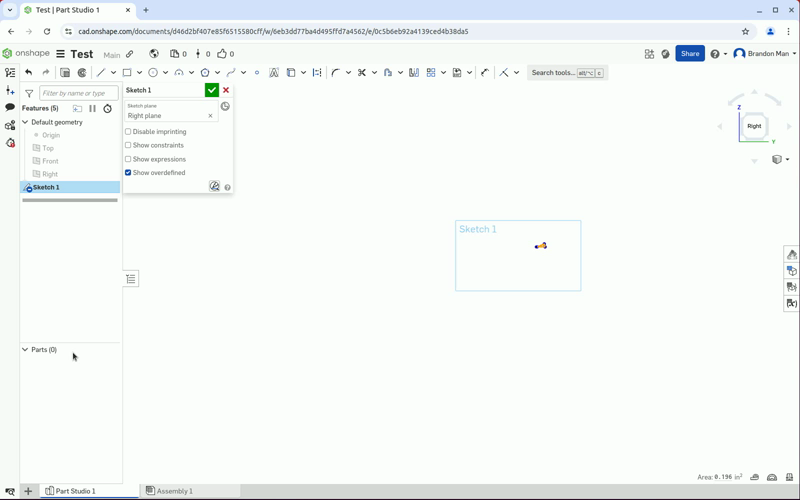
key(shift+e)
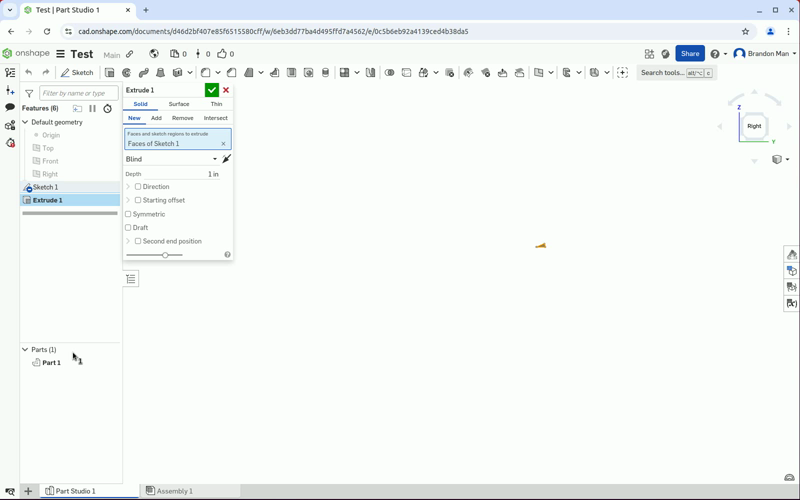
mouse_move(143, 106)
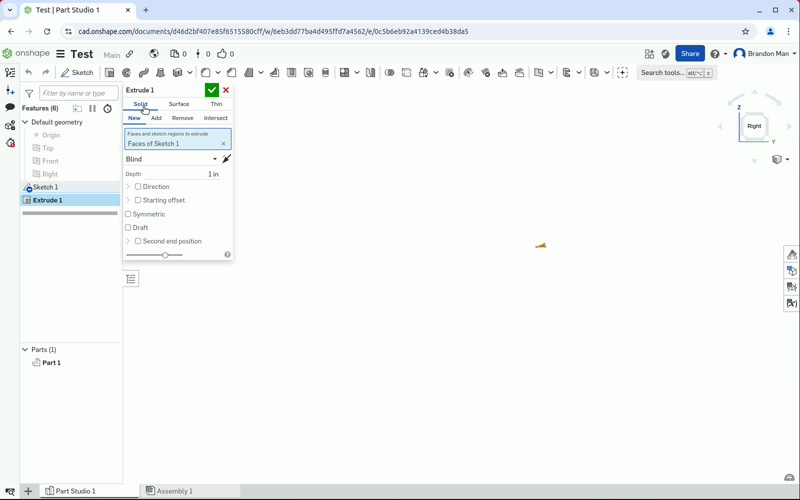
click(143, 106)
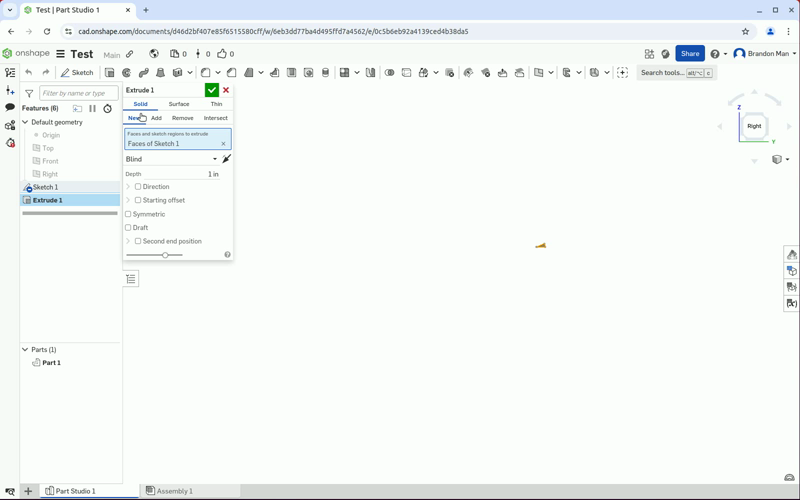
mouse_move(137, 120)
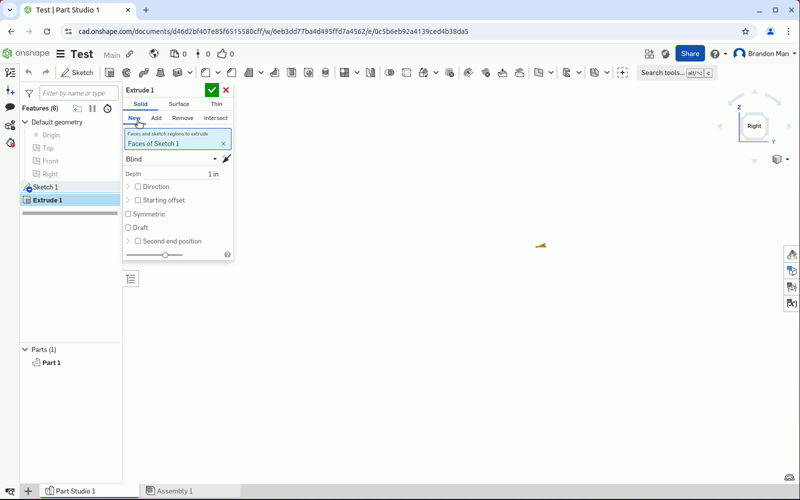
click(137, 120)
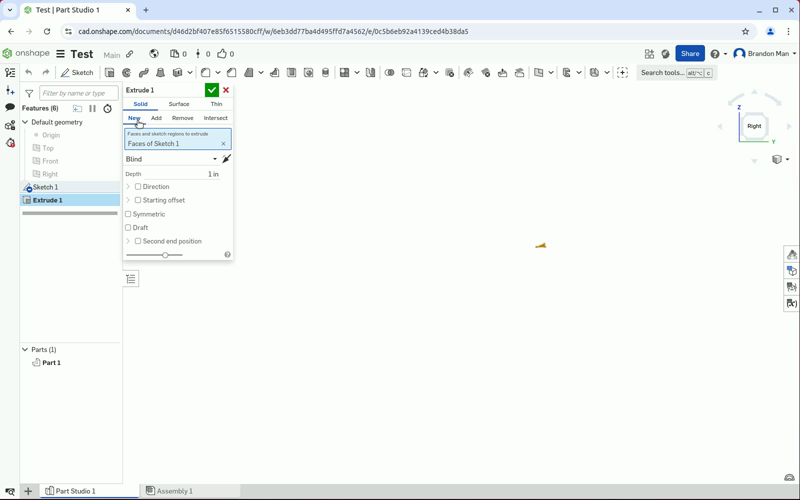
key(tab, 4)
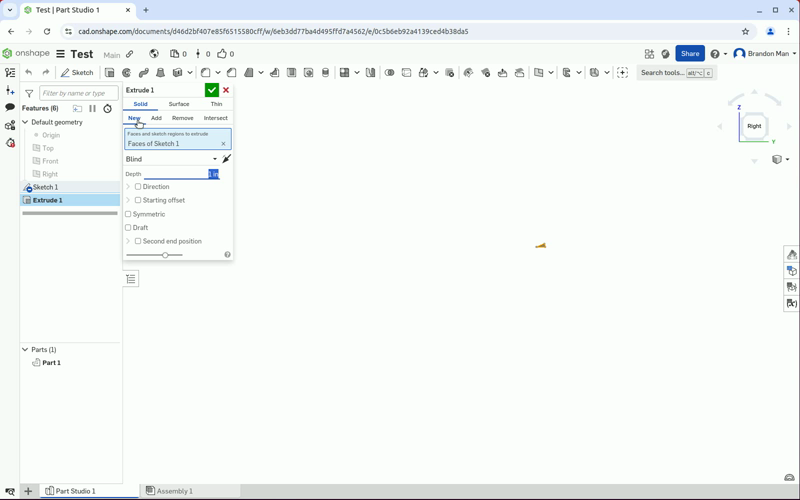
text(0.722)
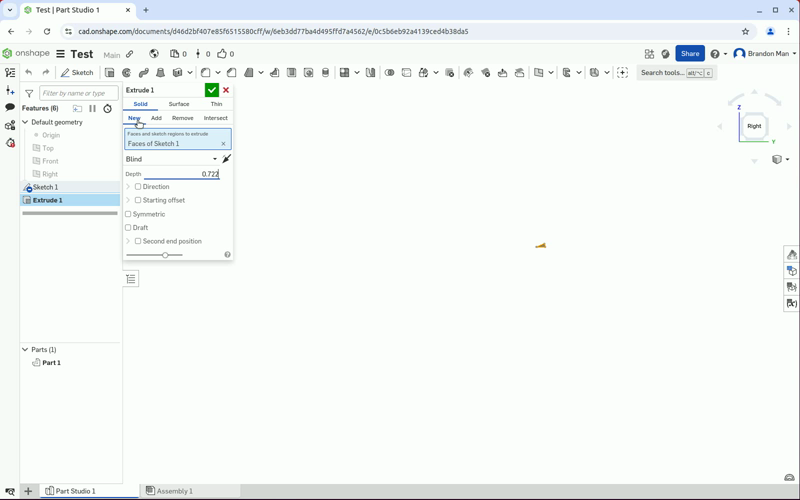
key(enter)
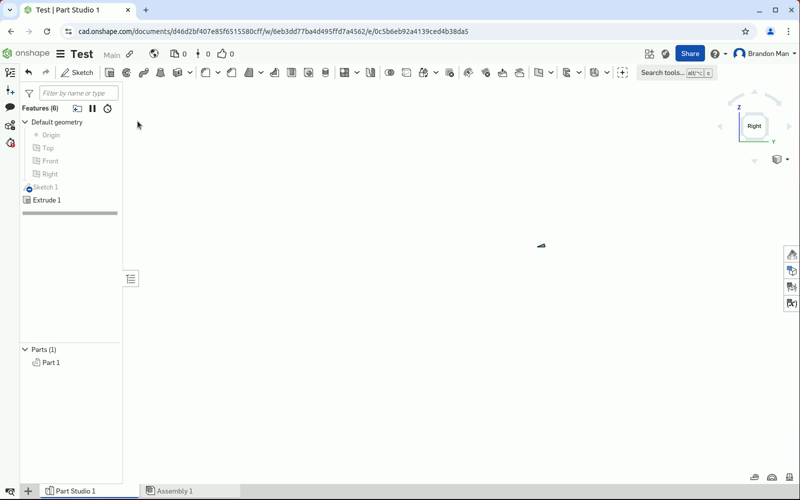
key(shift+h)
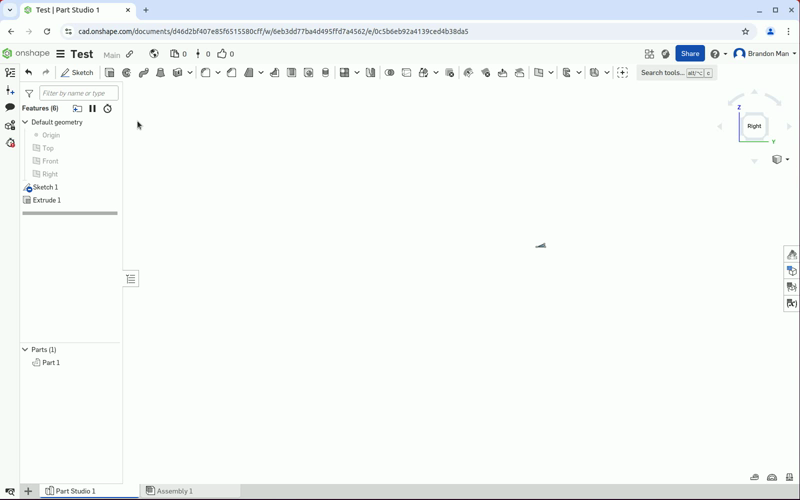
key(shift+h)
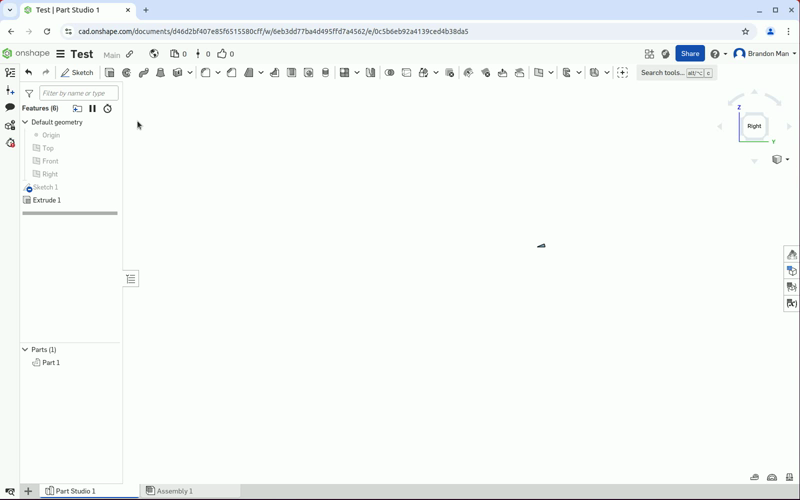
mouse_move(73, 189)
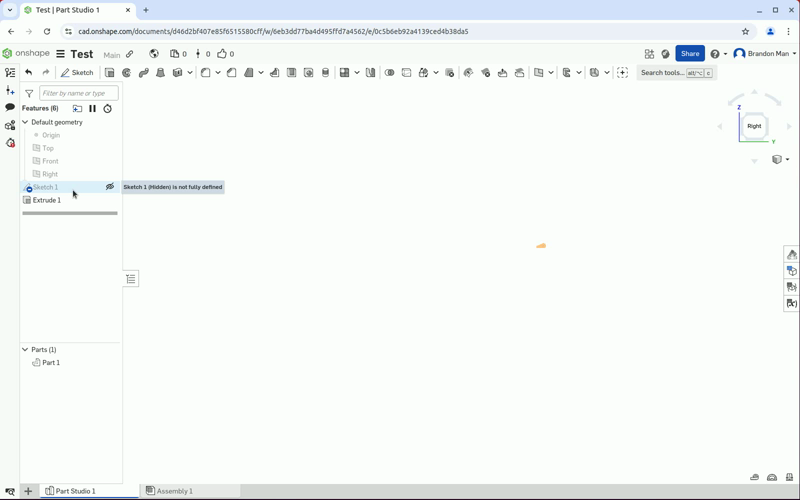
click(73, 189)
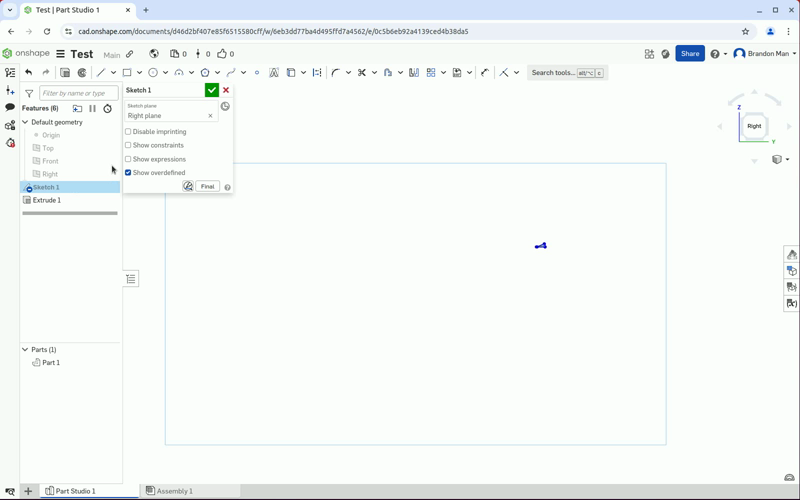
mouse_move(229, 92)
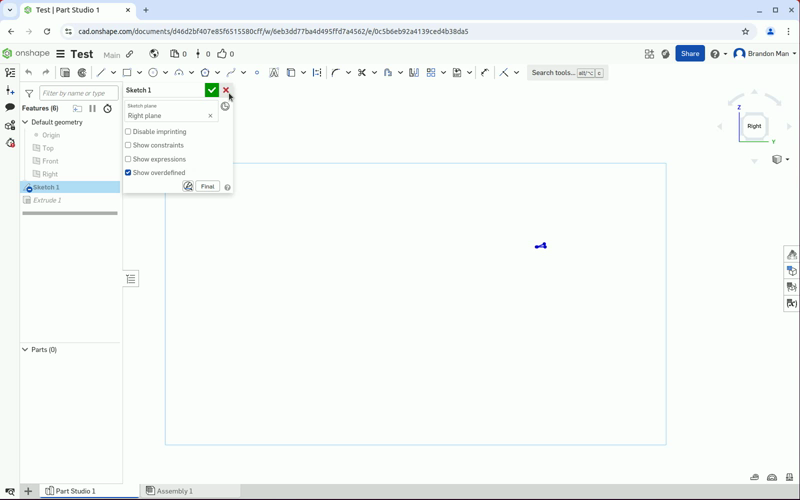
click(229, 92)
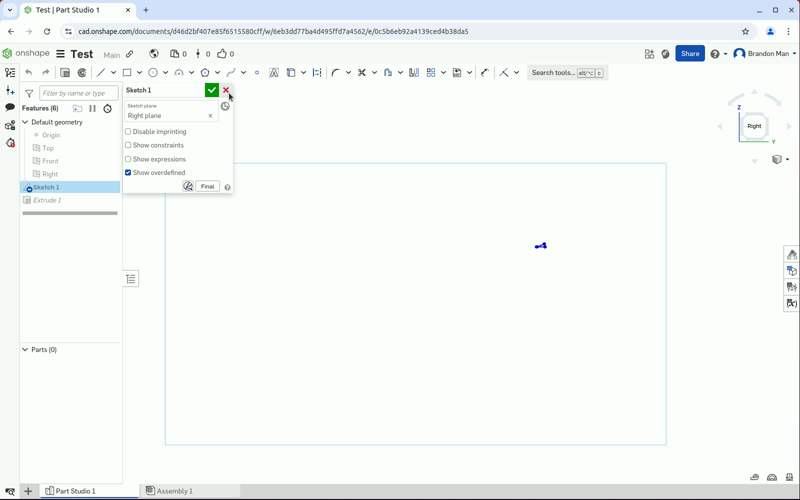
key(shift+s)
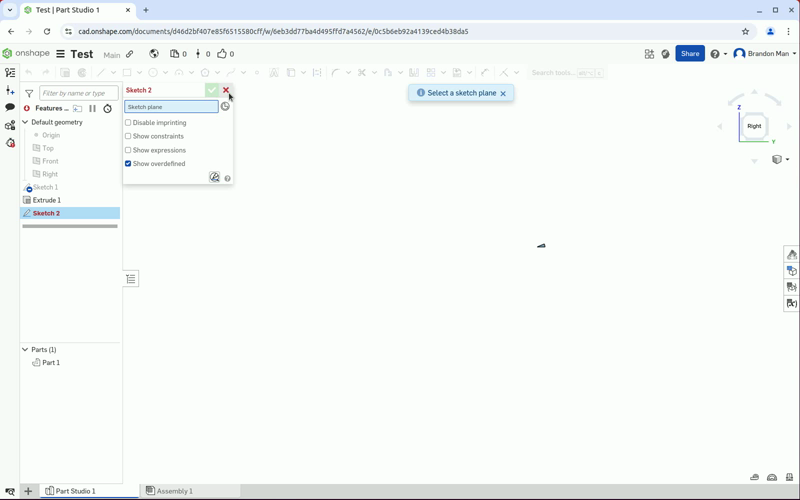
mouse_move(73, 176)
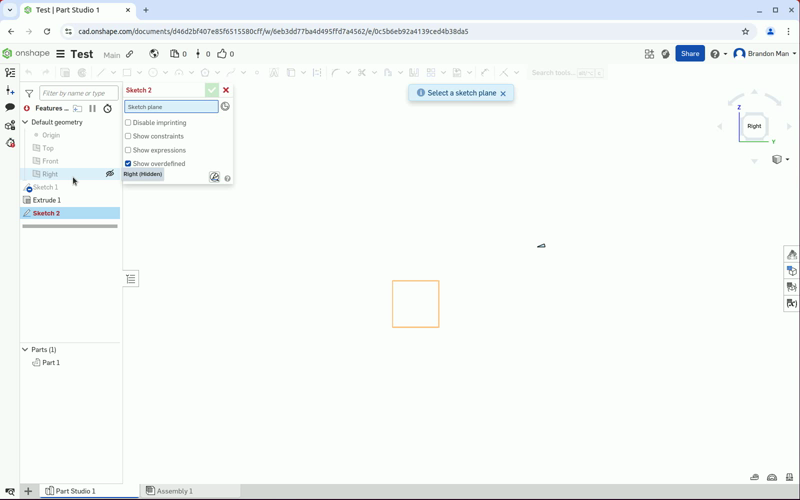
click(73, 176)
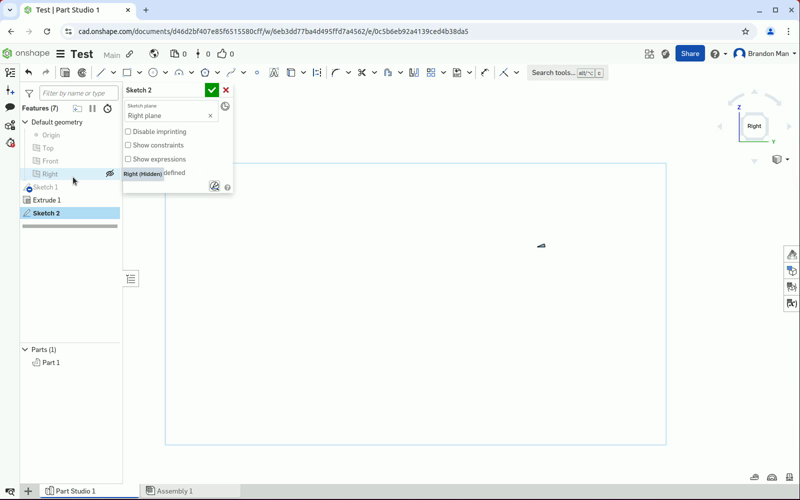
mouse_move(73, 352)
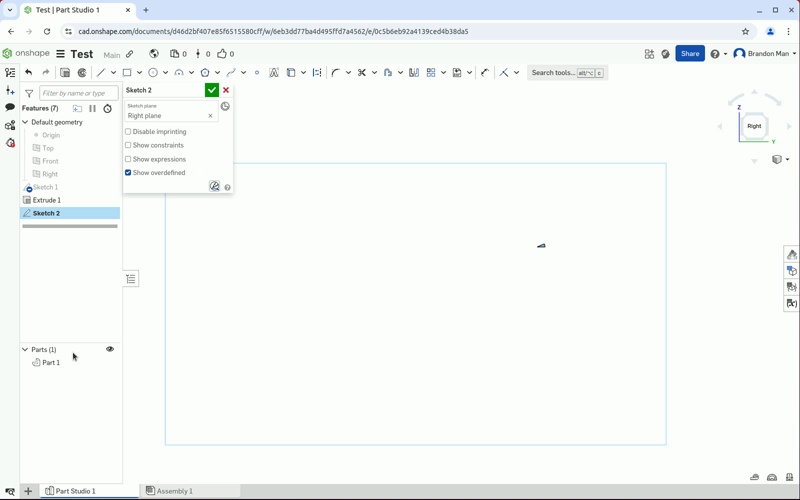
key(y)
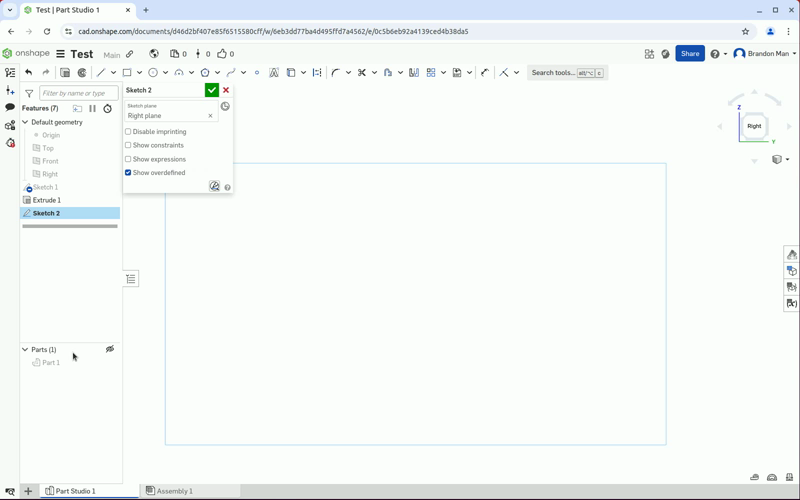
key(l)
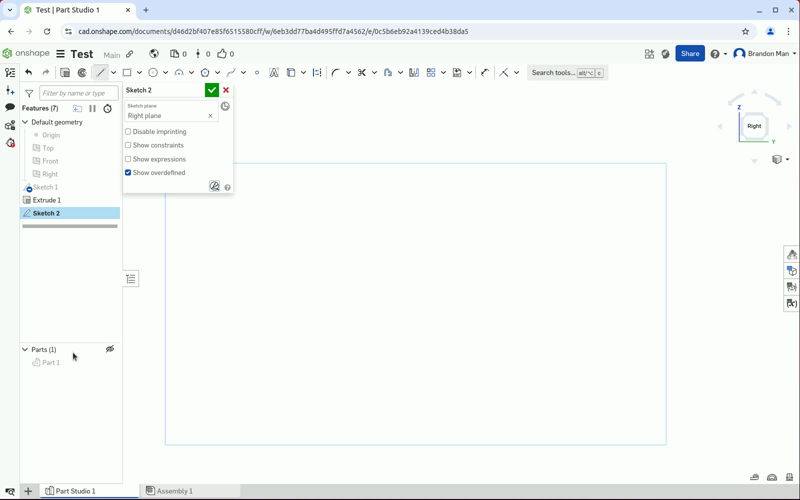
key_down(shift)
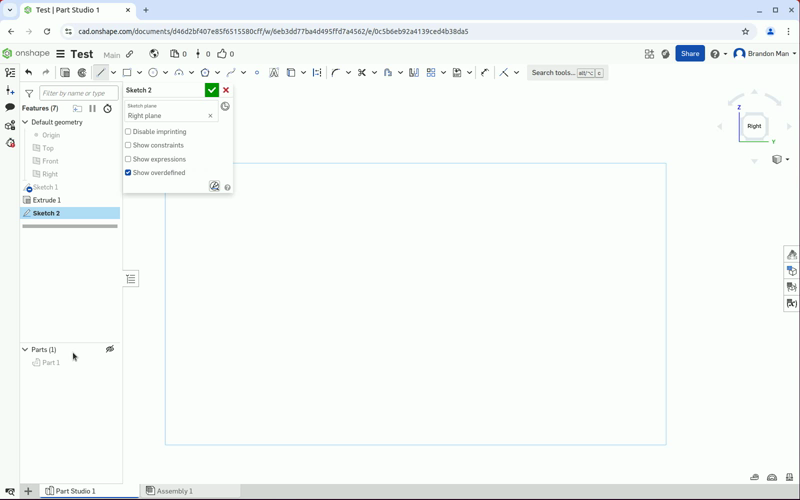
mouse_move(531, 247)
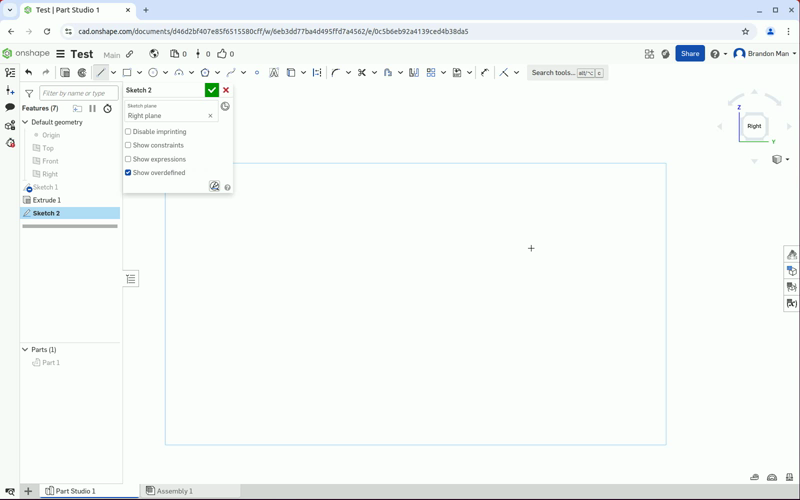
click(531, 247)
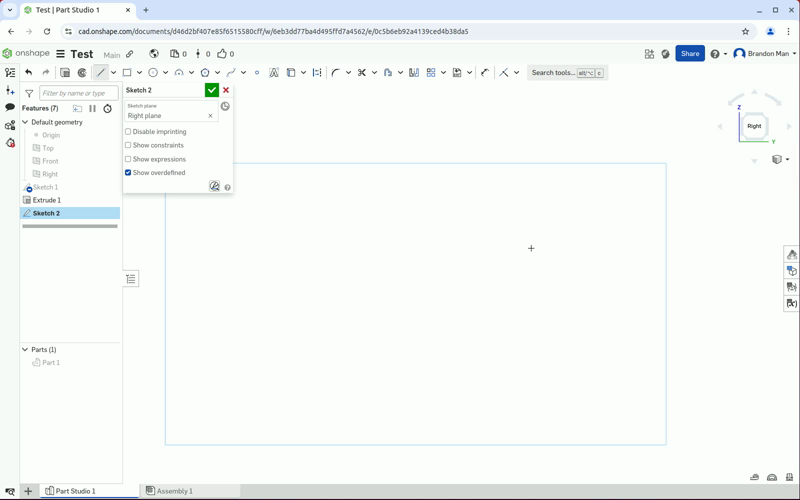
key_up(shift)
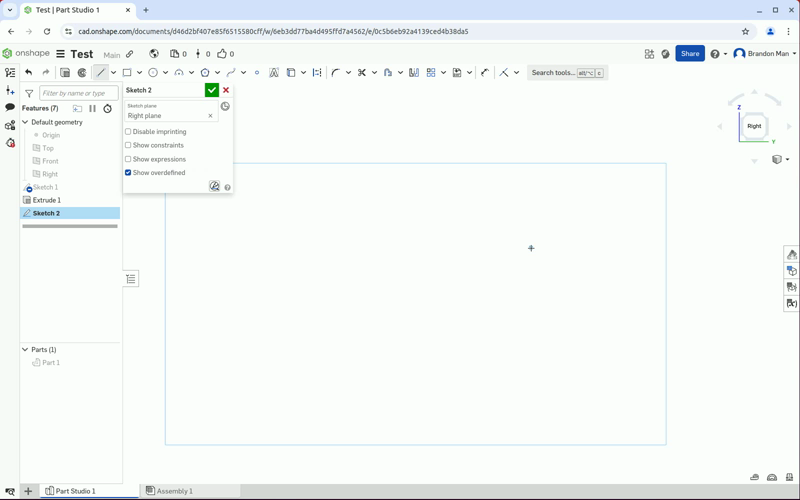
key_down(shift)
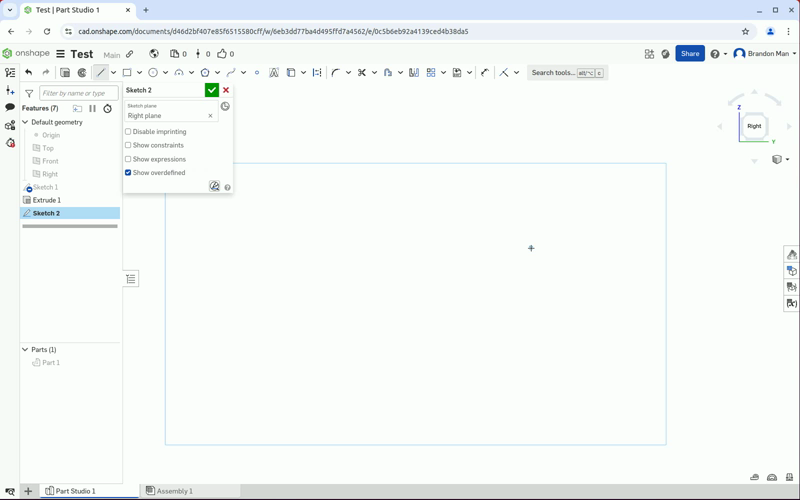
mouse_move(561, 247)
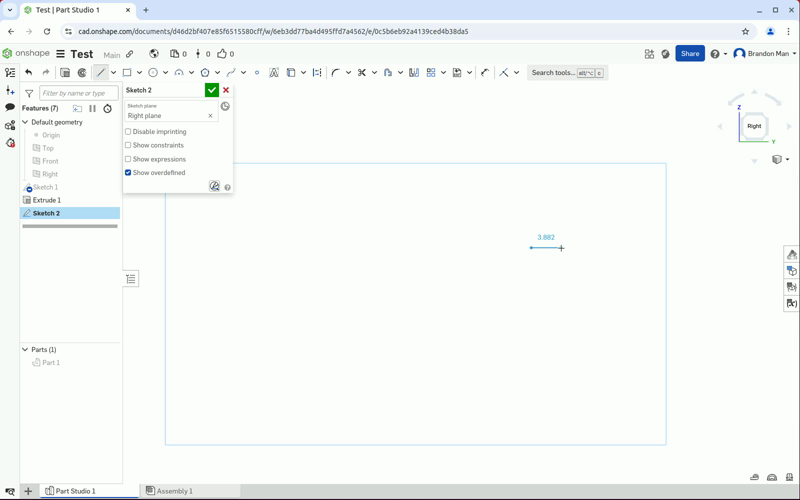
mouse_move(534, 258)
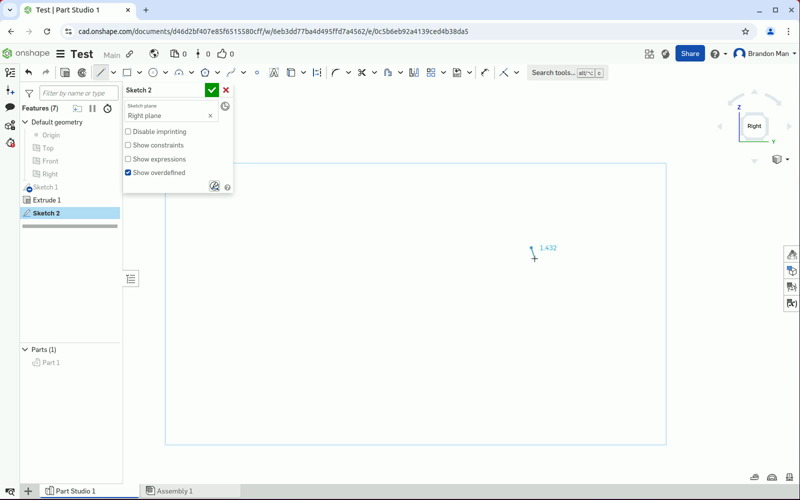
click(534, 258)
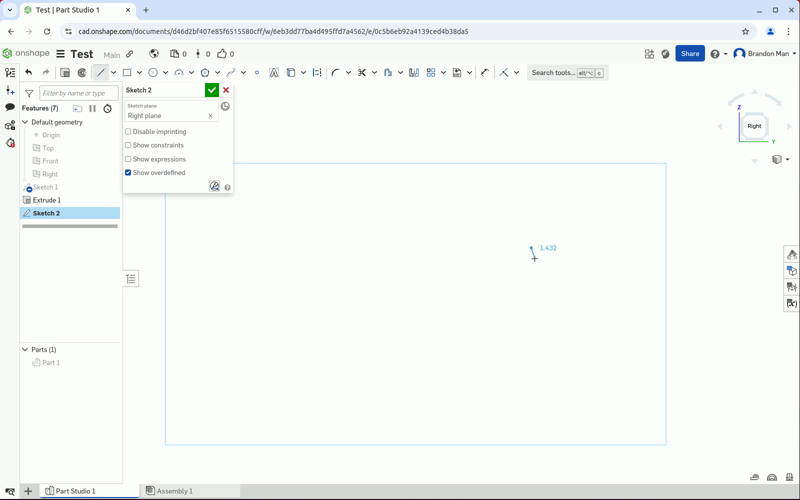
key_up(shift)
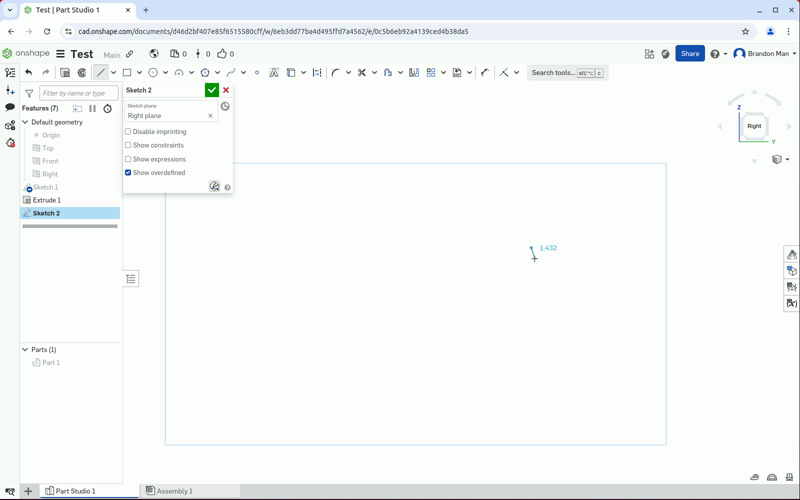
key_down(shift)
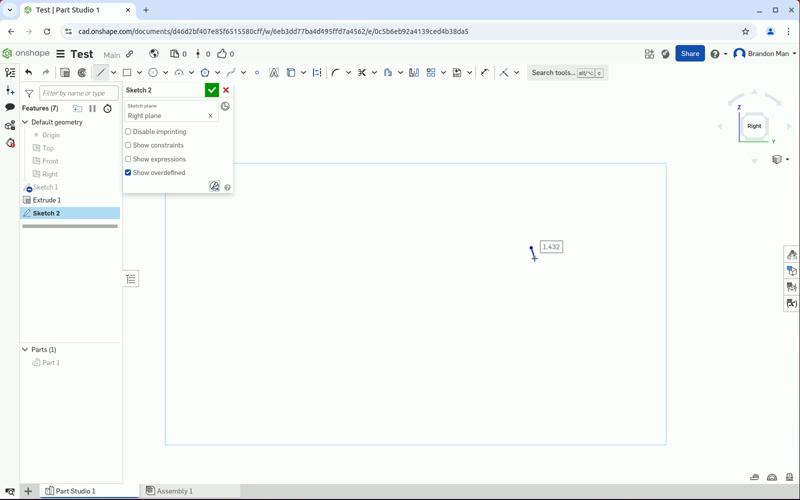
mouse_move(564, 258)
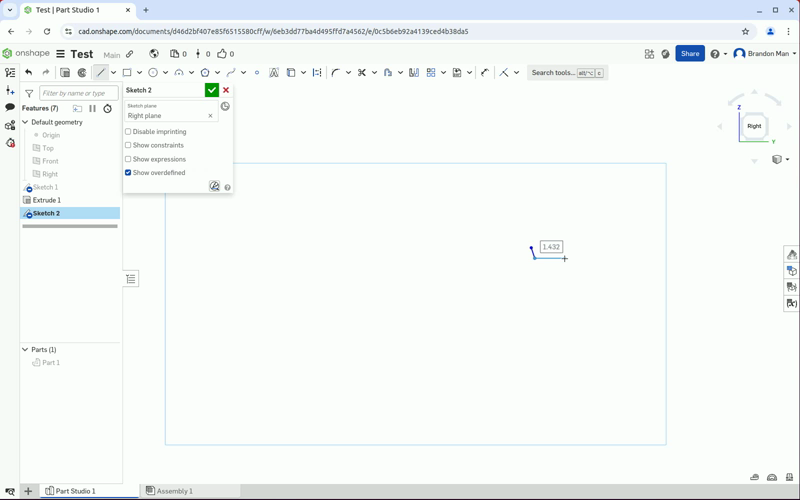
mouse_move(534, 246)
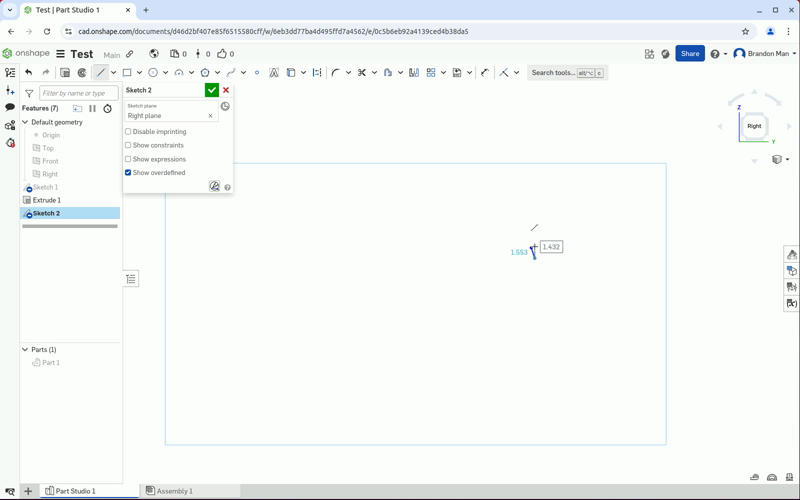
scroll(6)
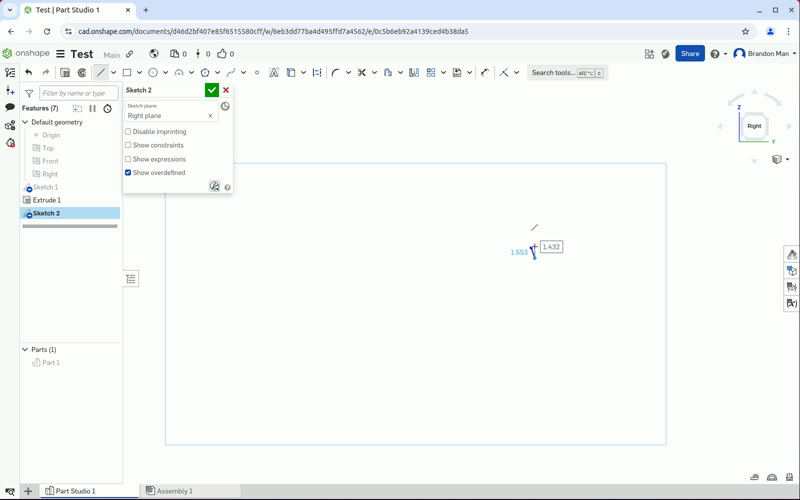
scroll(6)
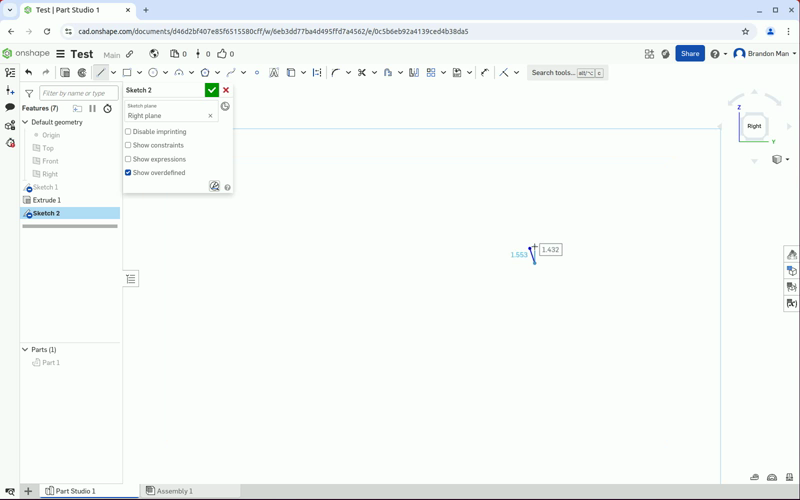
scroll(6)
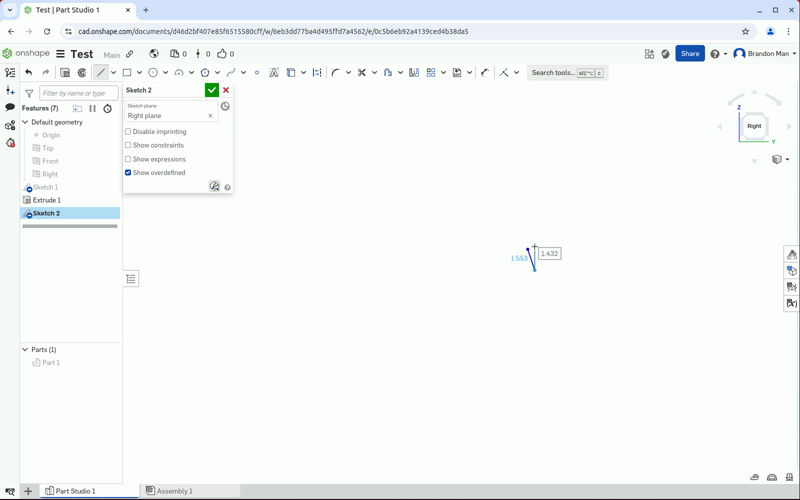
scroll(6)
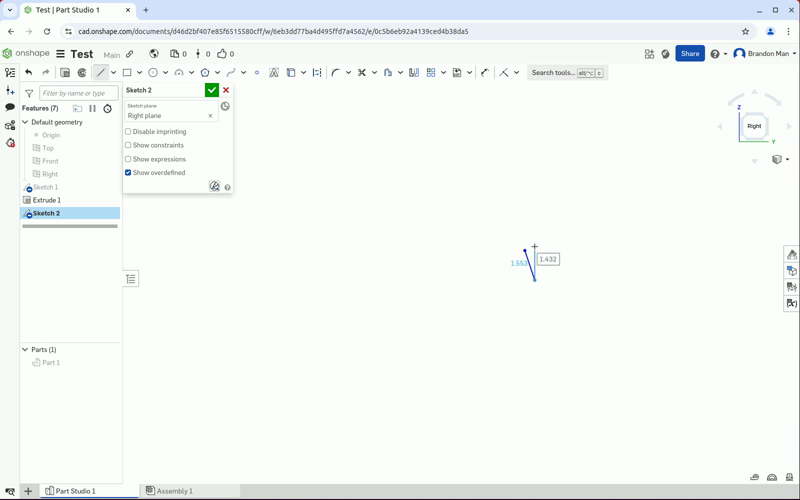
scroll(6)
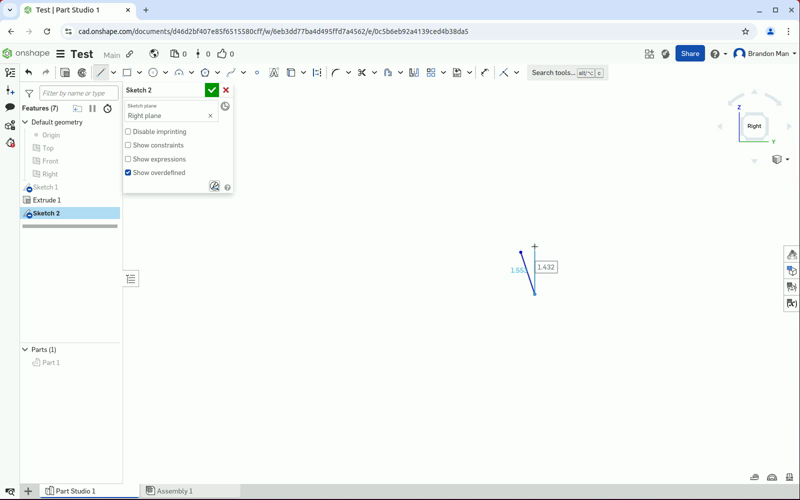
scroll(6)
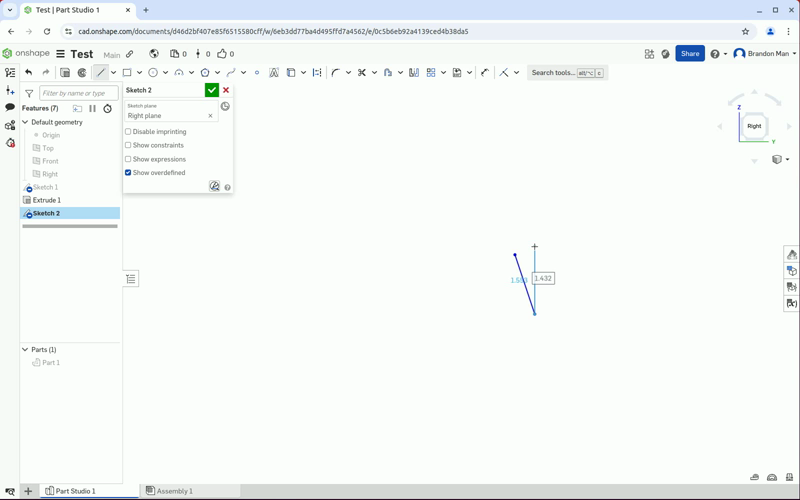
scroll(6)
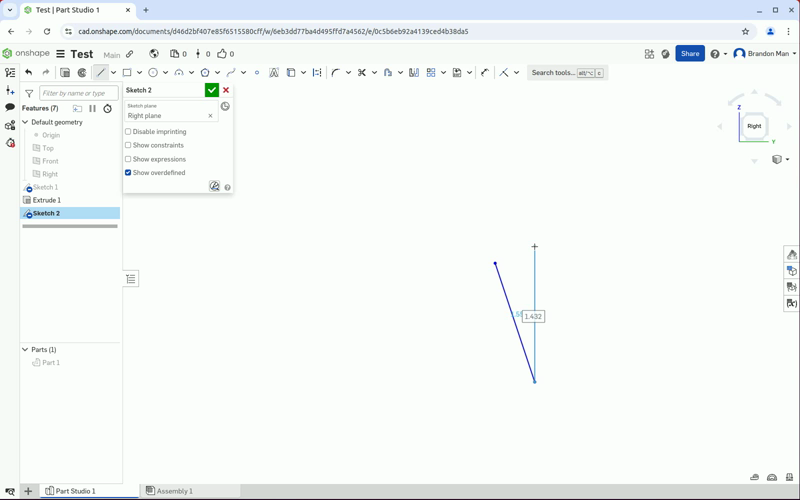
click(534, 246)
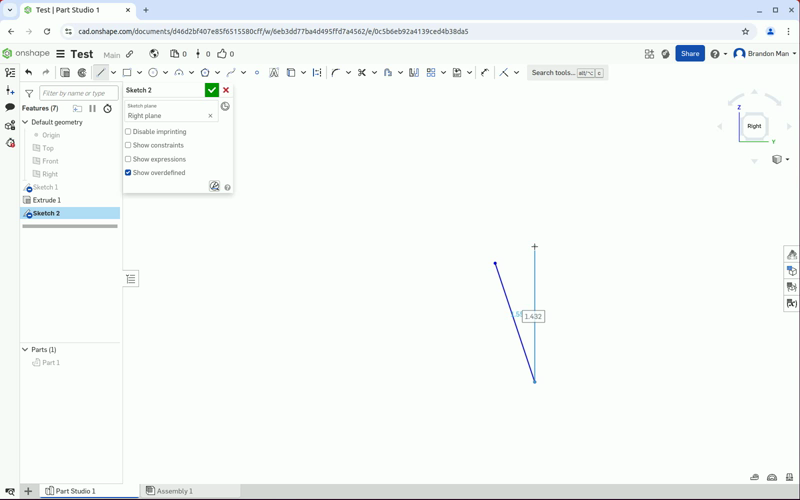
scroll(-6)
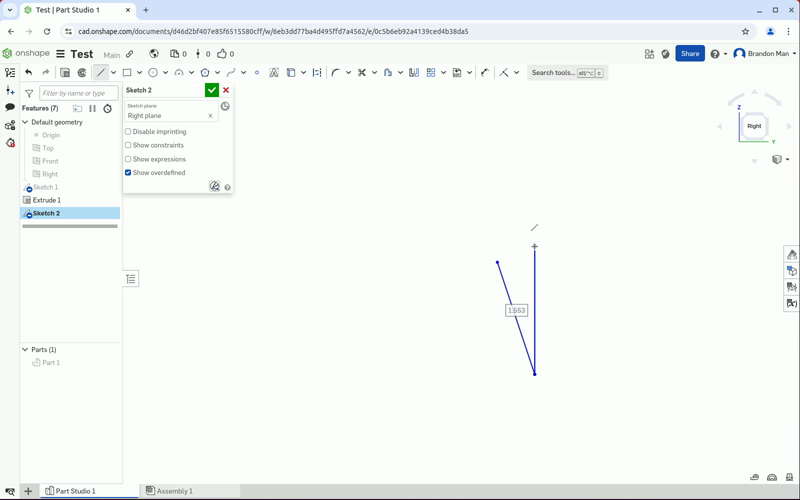
scroll(-6)
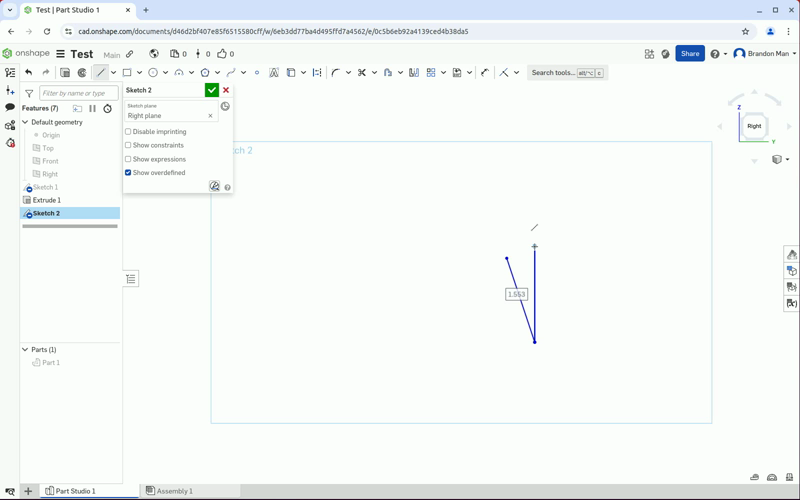
scroll(-6)
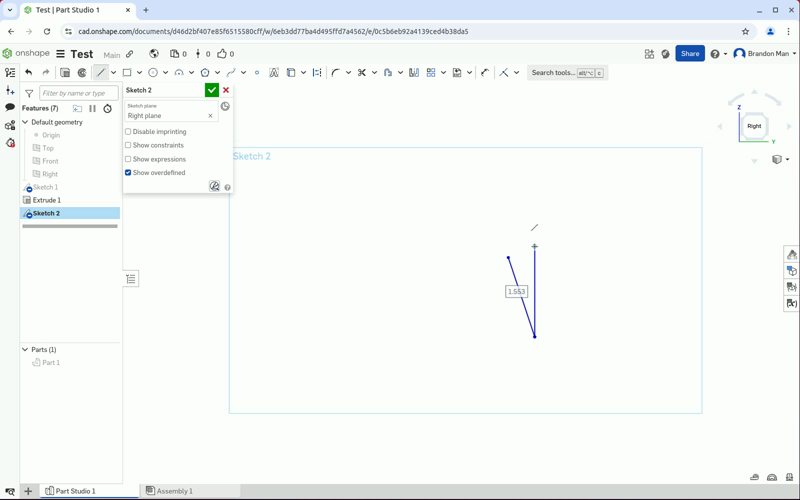
scroll(-6)
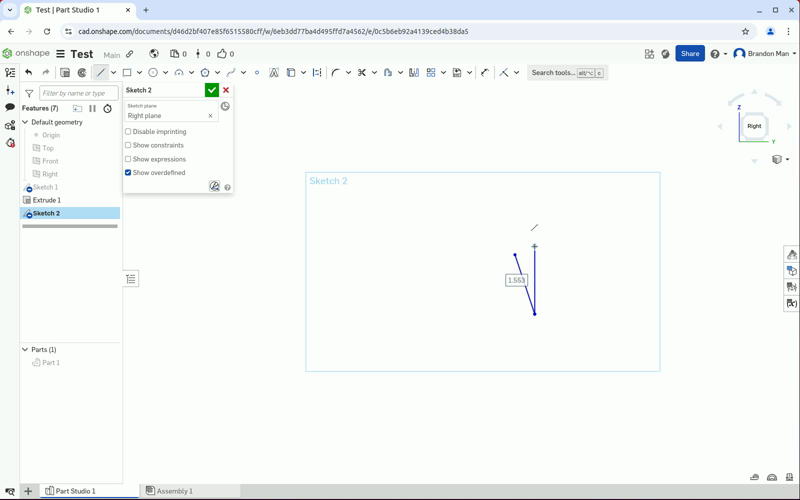
scroll(-6)
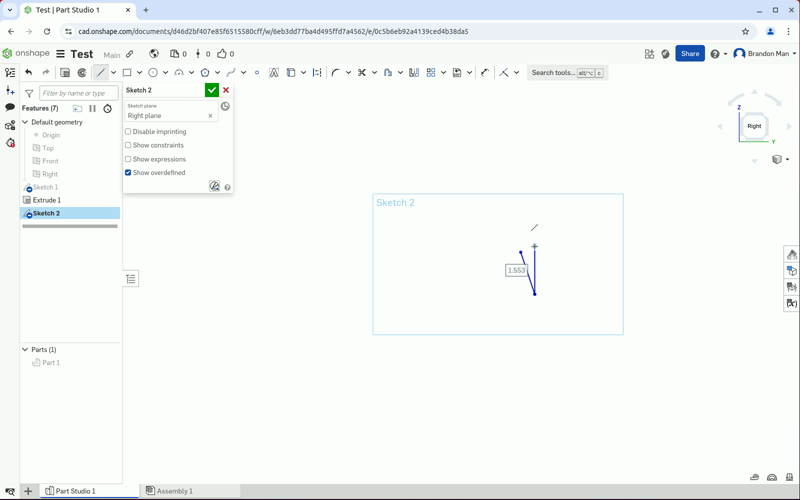
scroll(-6)
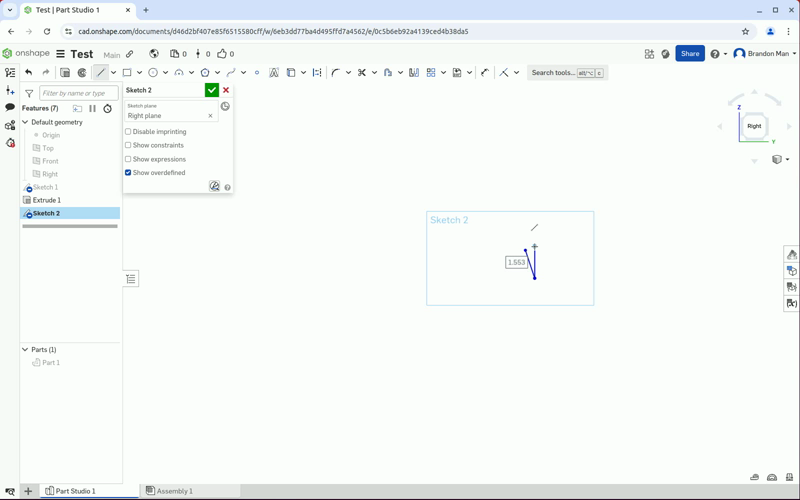
scroll(-6)
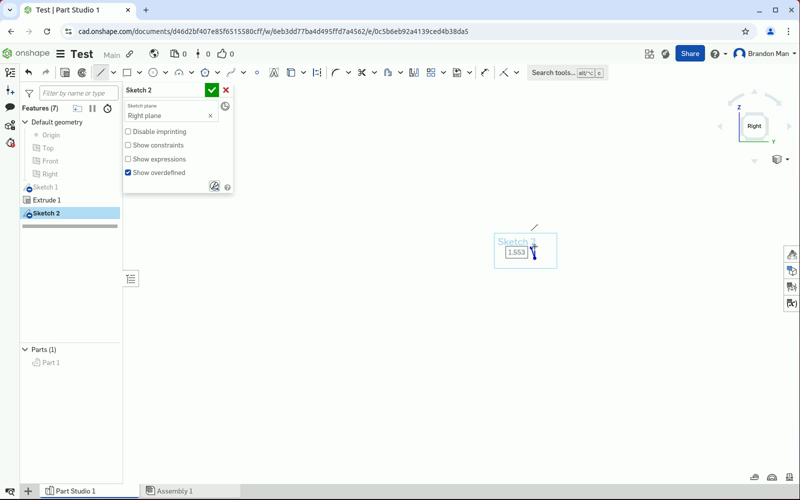
key_up(shift)
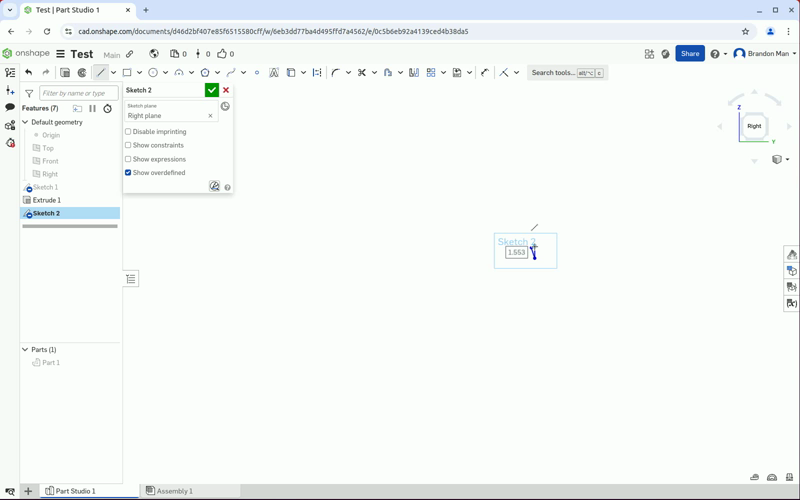
mouse_move(564, 246)
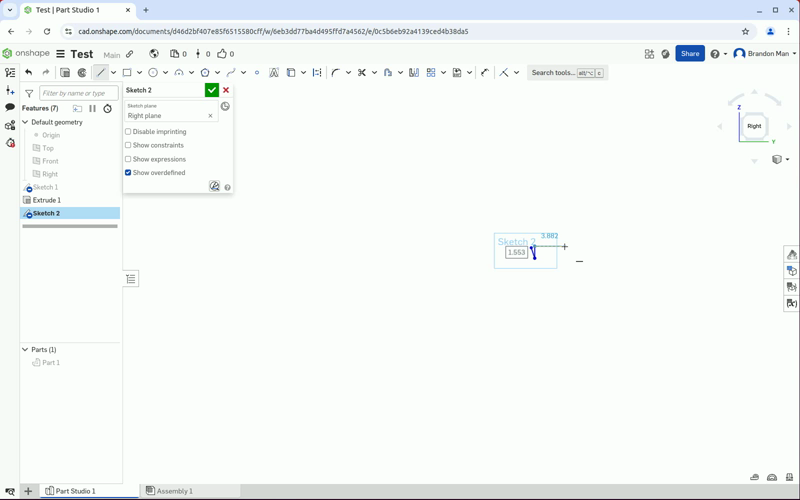
key_down(shift)
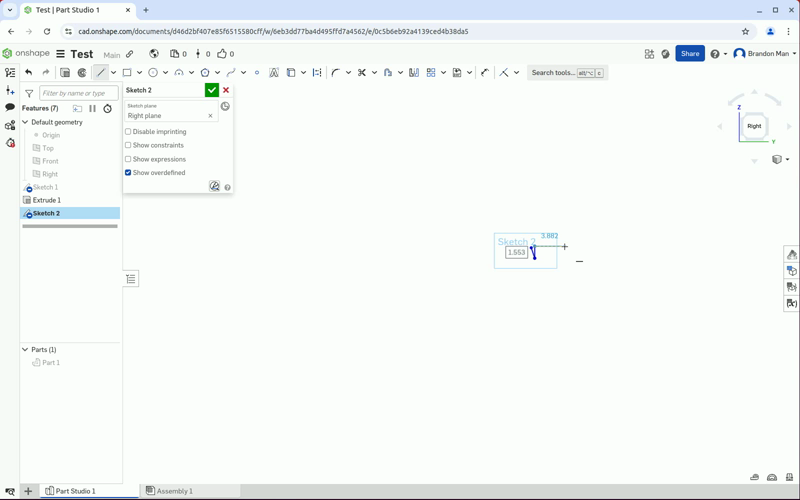
mouse_move(531, 247)
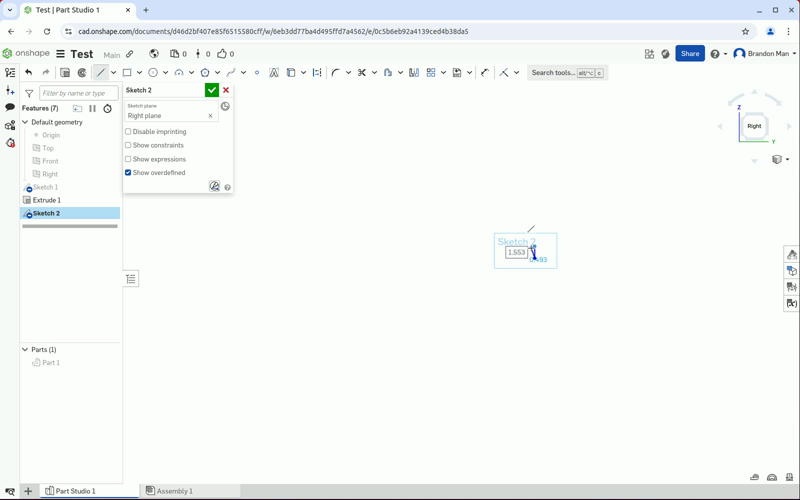
scroll(6)
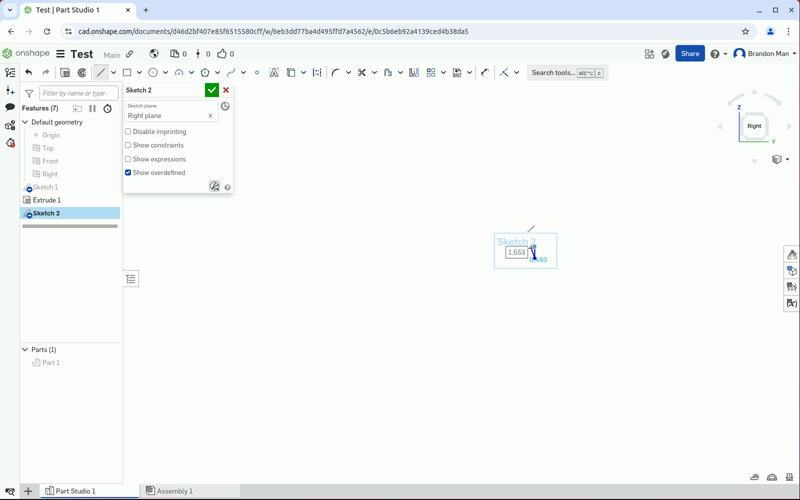
scroll(6)
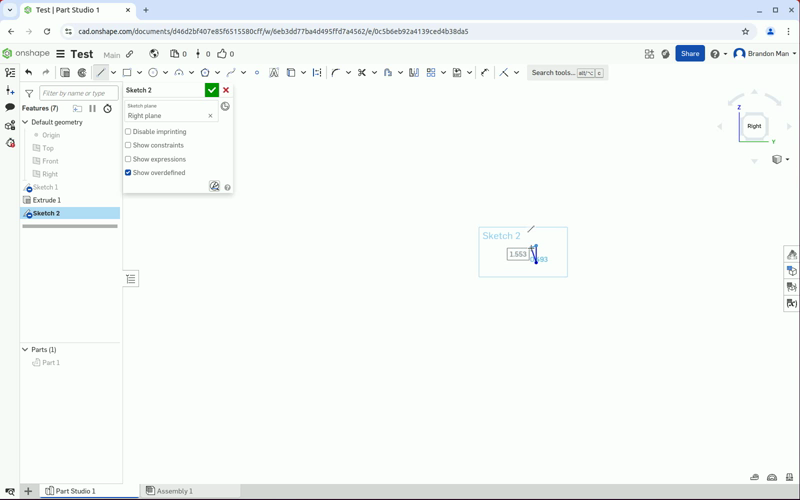
scroll(6)
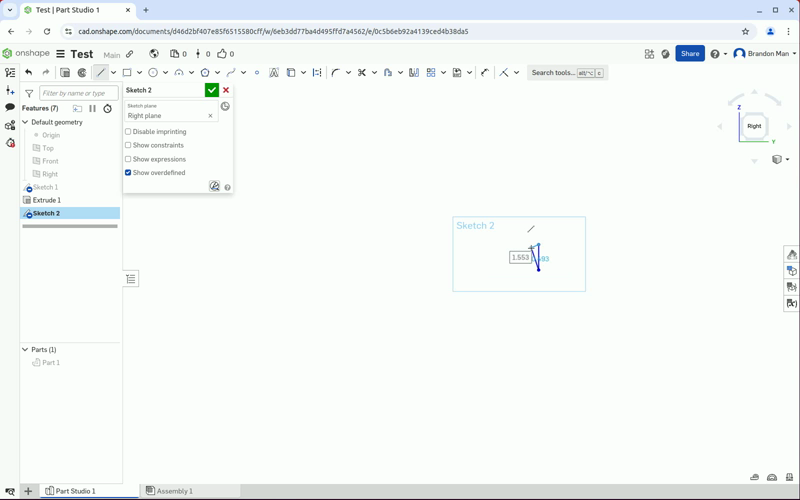
scroll(6)
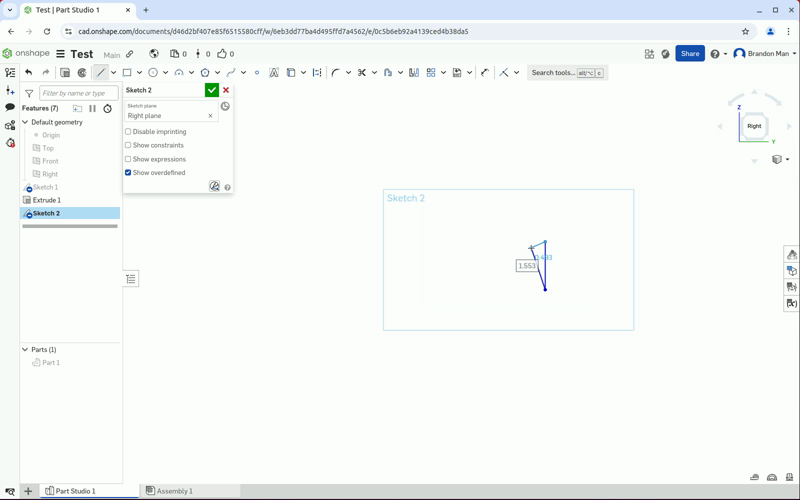
scroll(6)
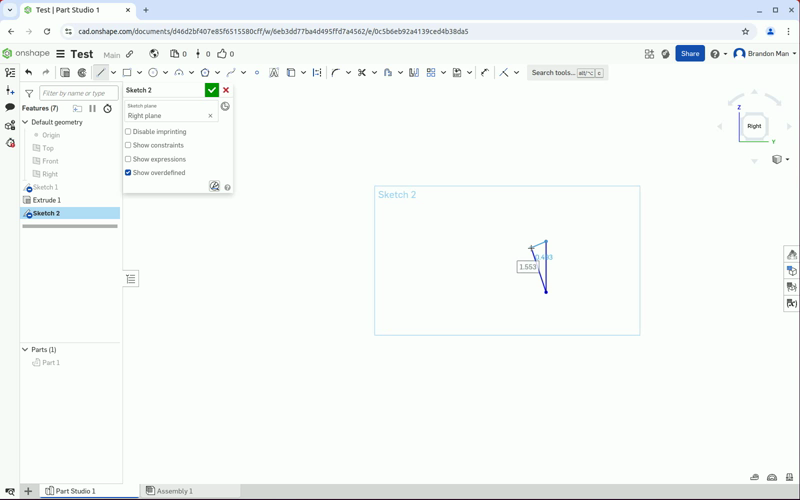
scroll(6)
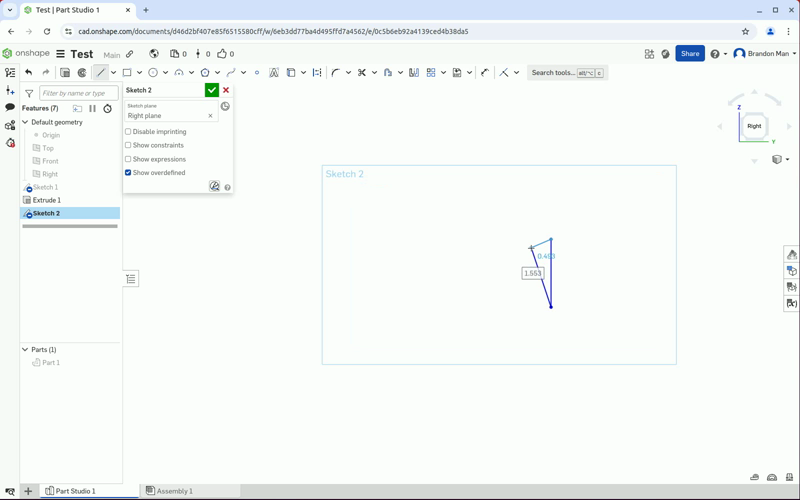
scroll(6)
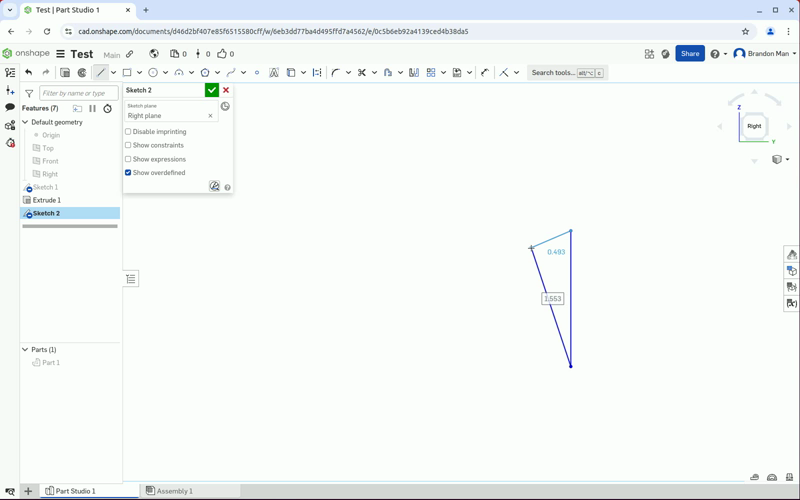
key_up(shift)
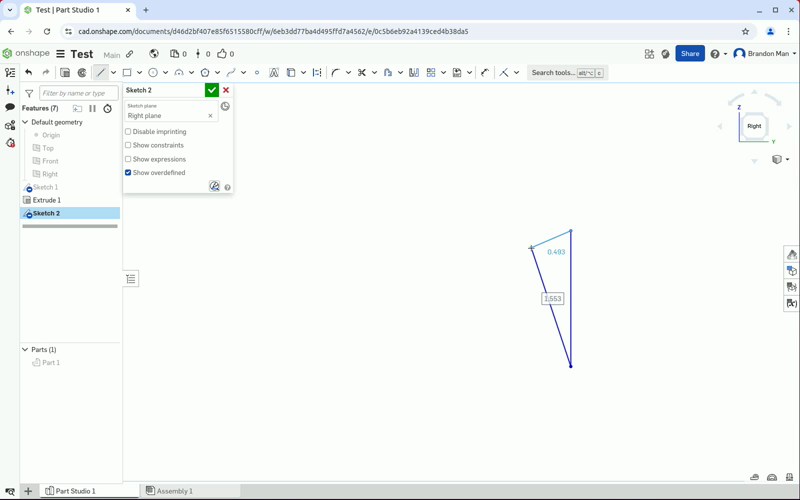
click(531, 247)
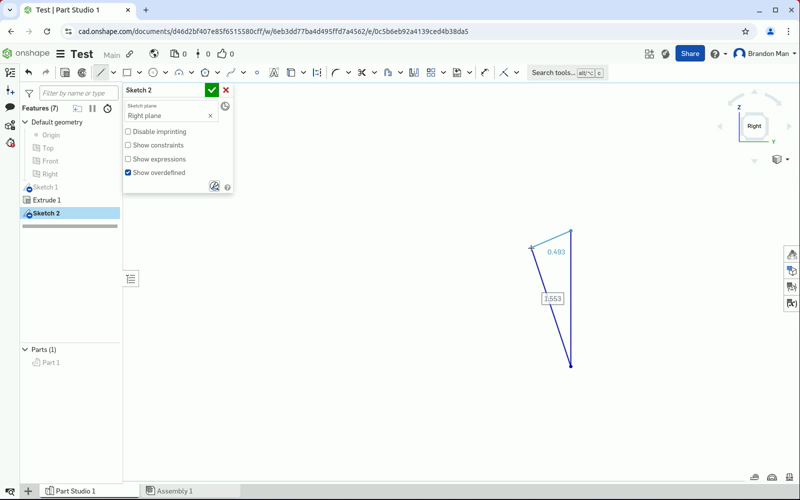
scroll(-6)
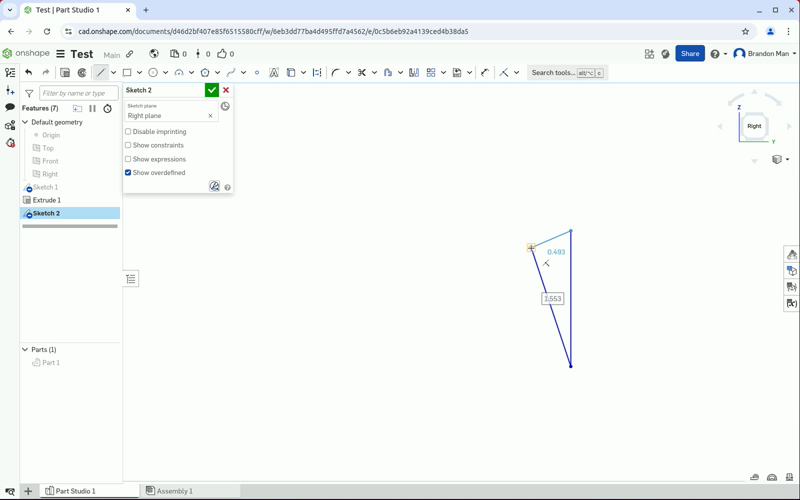
scroll(-6)
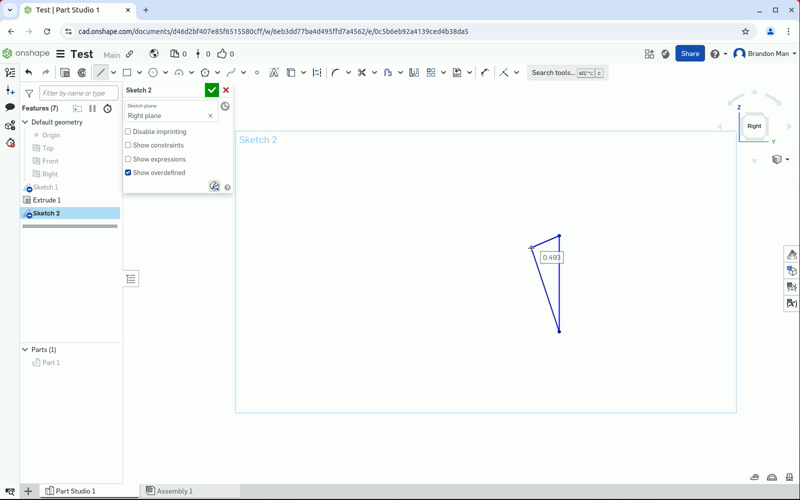
scroll(-6)
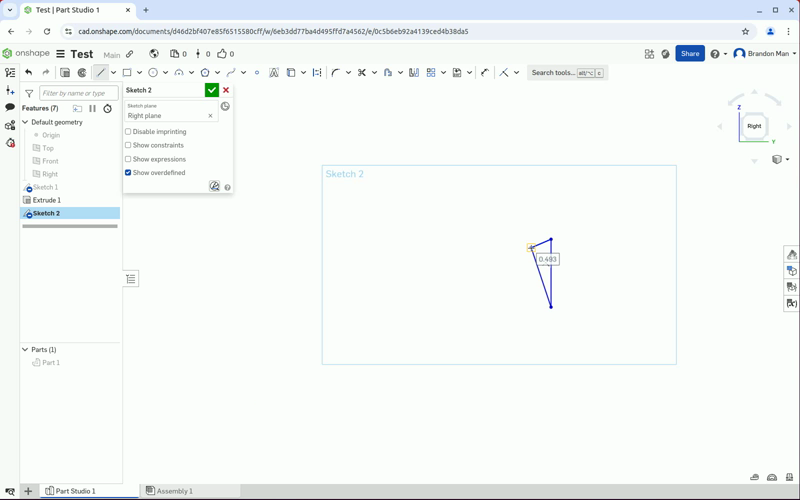
scroll(-6)
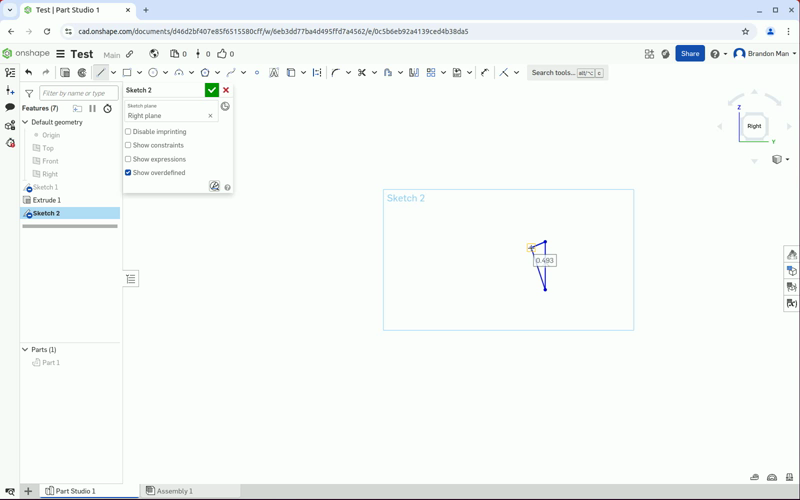
scroll(-6)
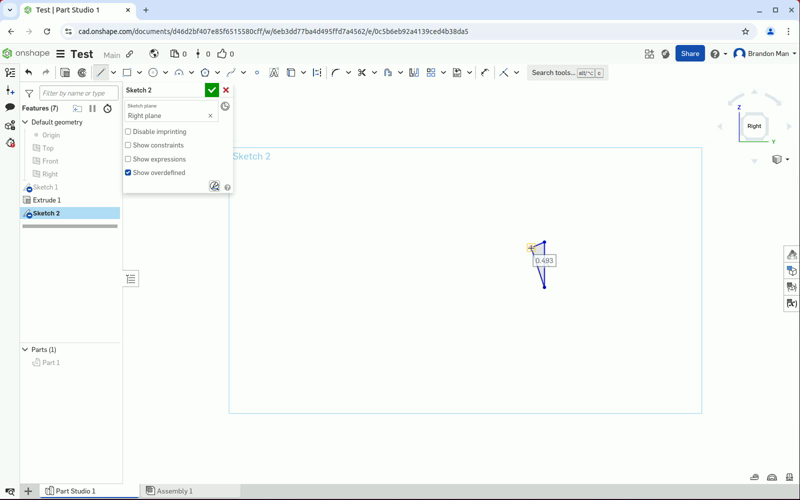
scroll(-6)
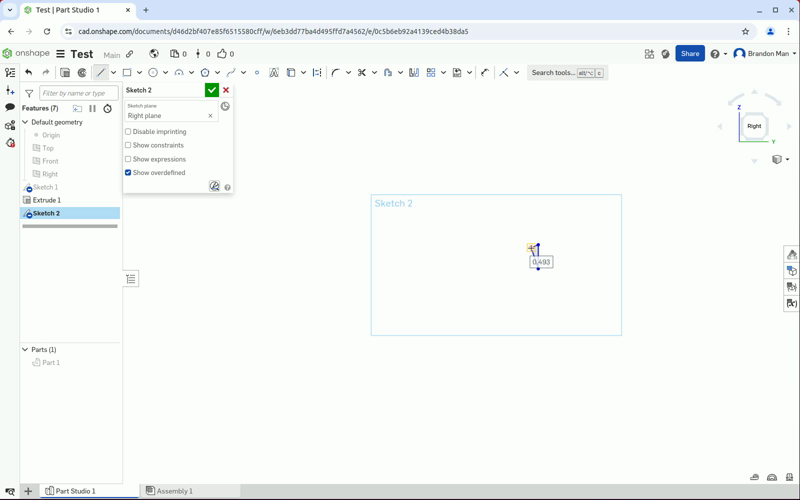
scroll(-6)
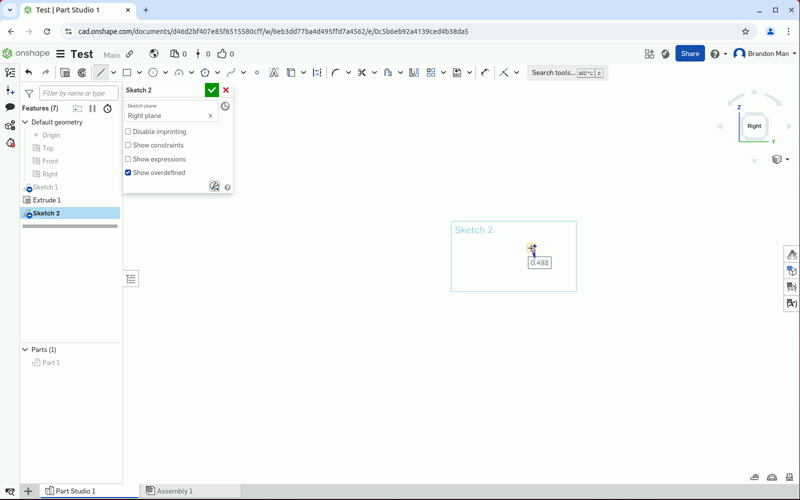
key(esc)
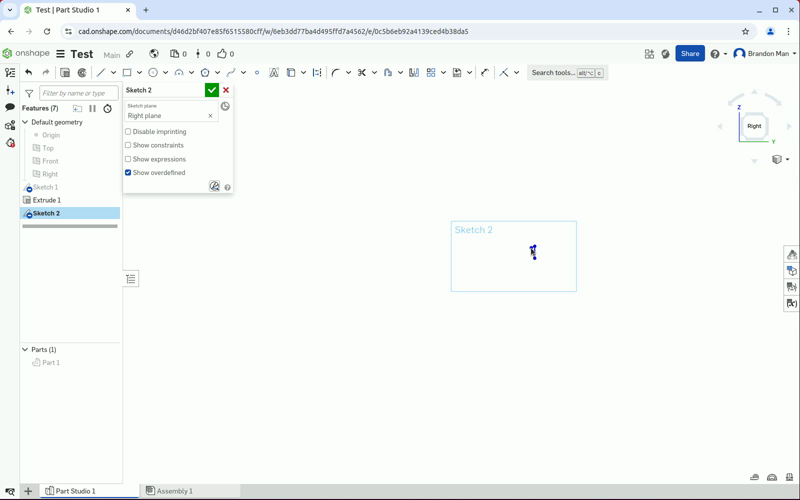
mouse_move(534, 248)
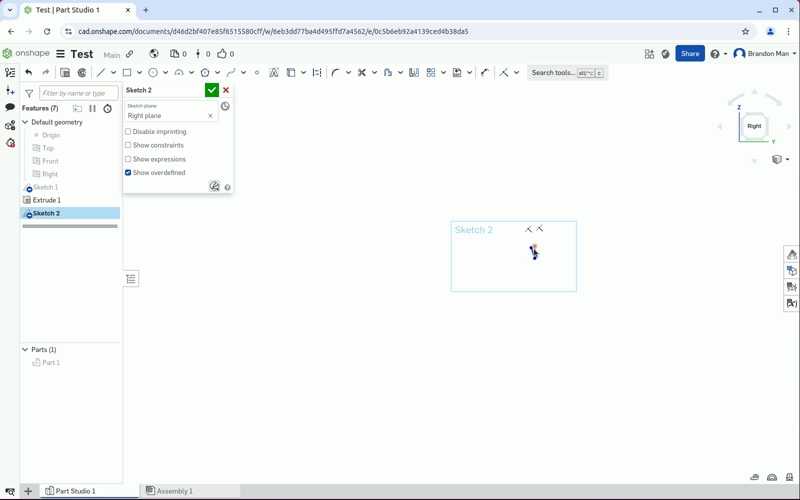
scroll(6)
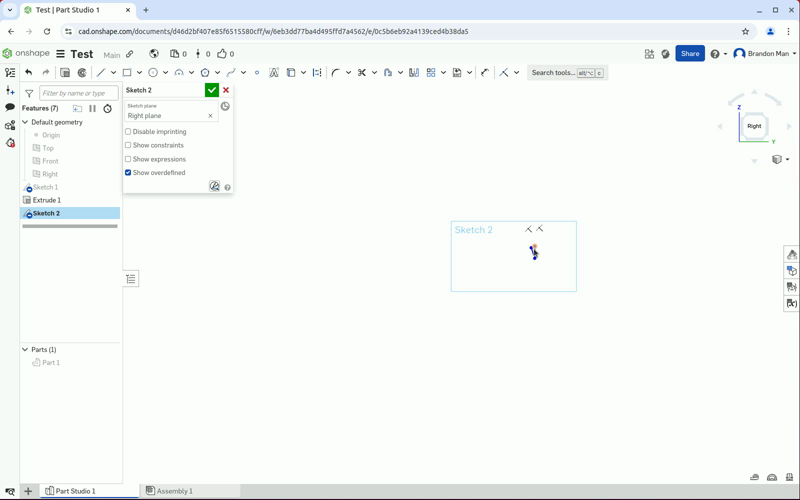
scroll(6)
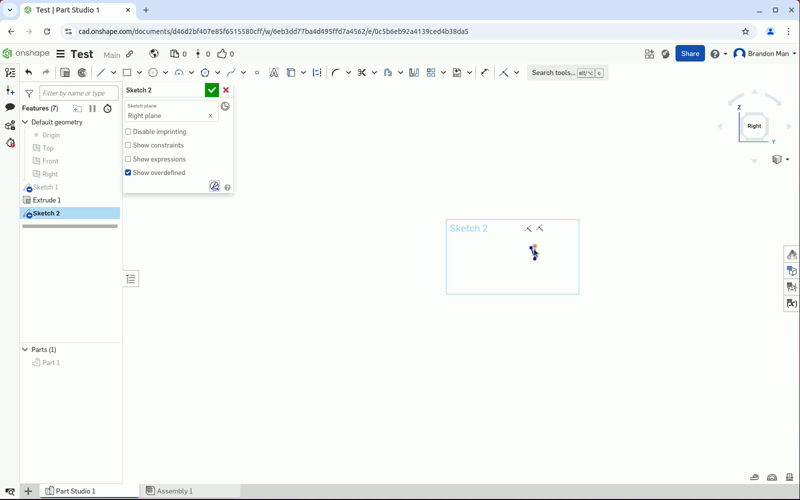
scroll(6)
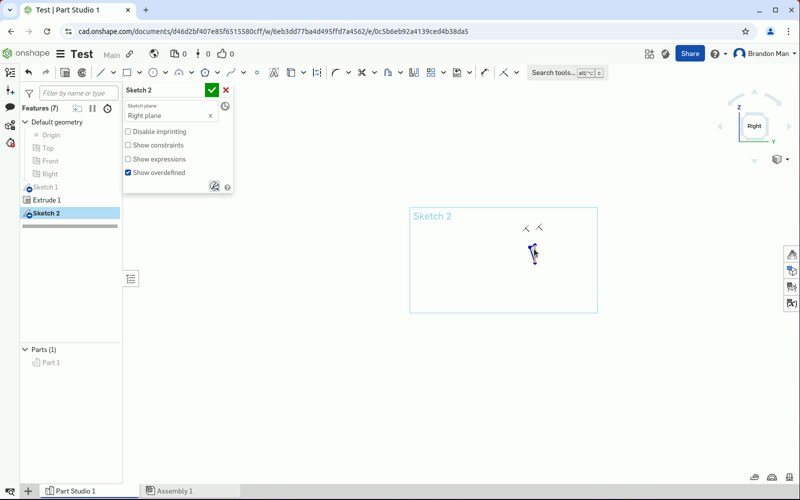
scroll(6)
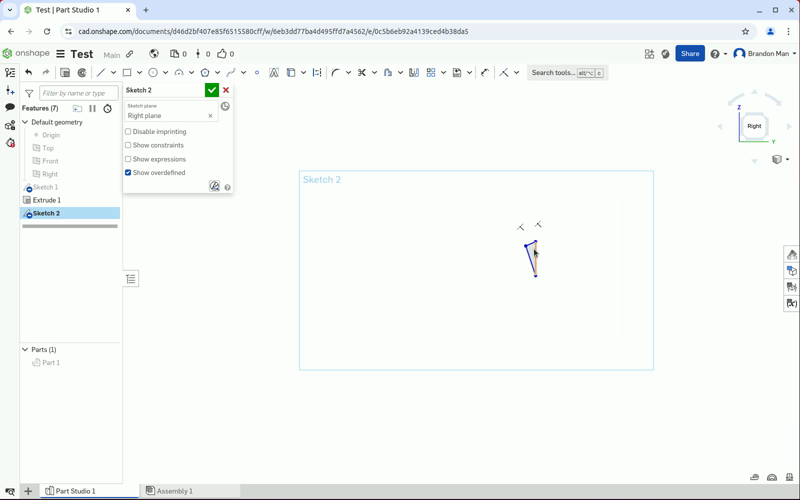
scroll(6)
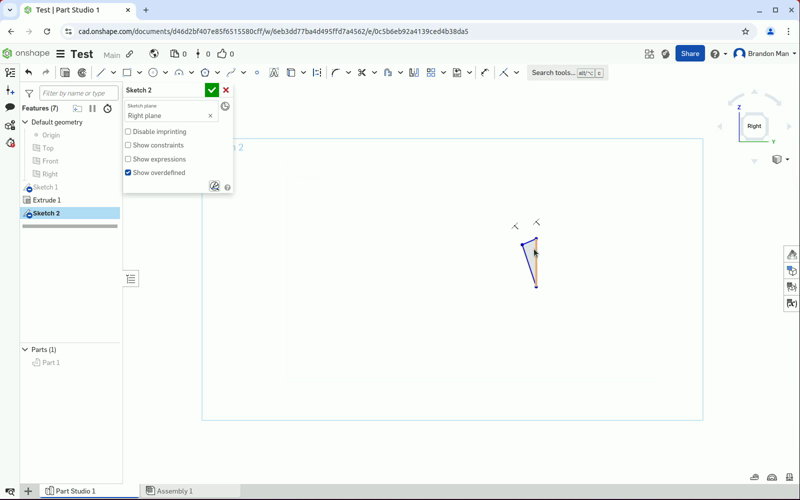
scroll(6)
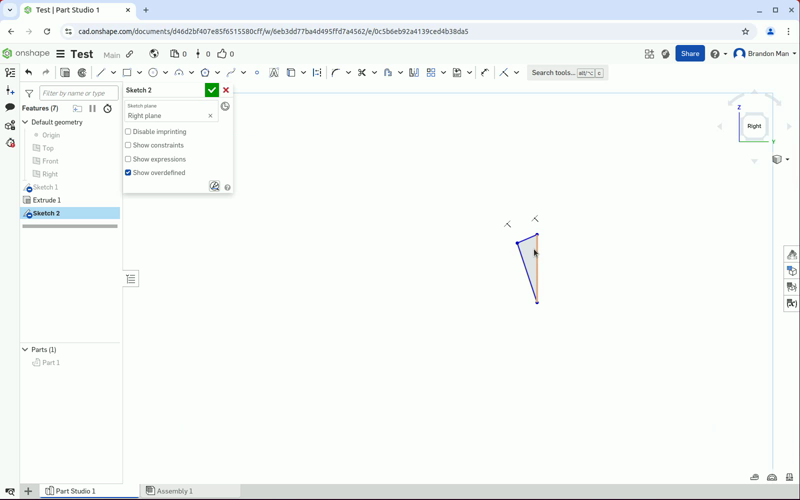
scroll(6)
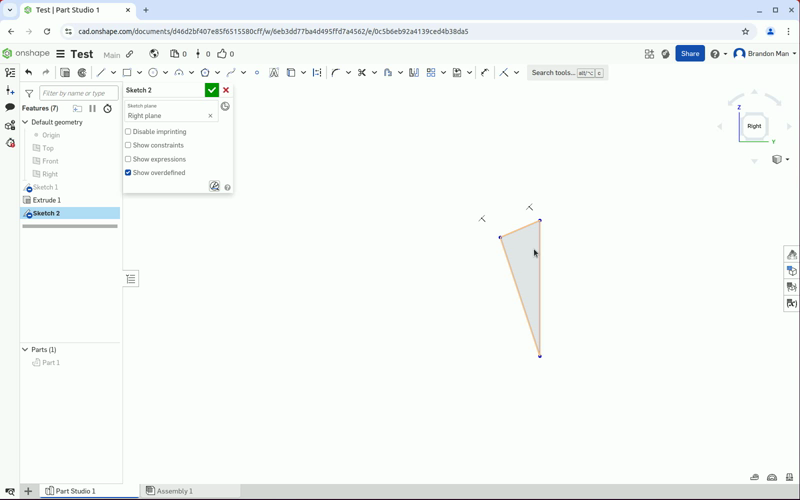
click(534, 248)
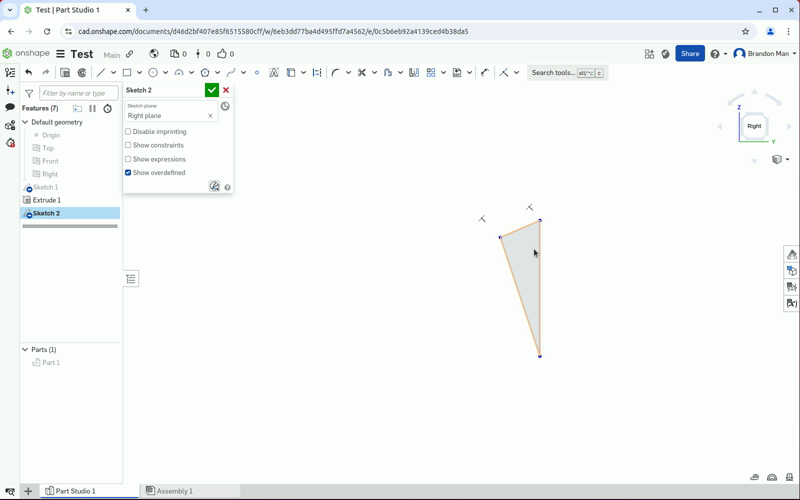
scroll(-6)
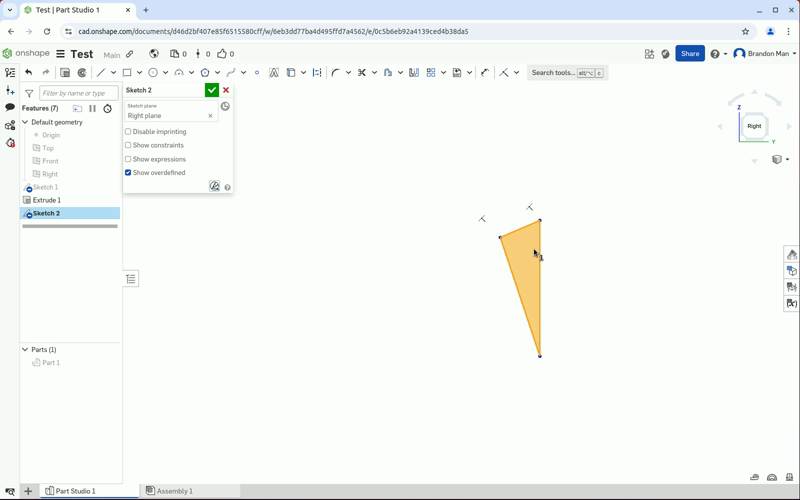
scroll(-6)
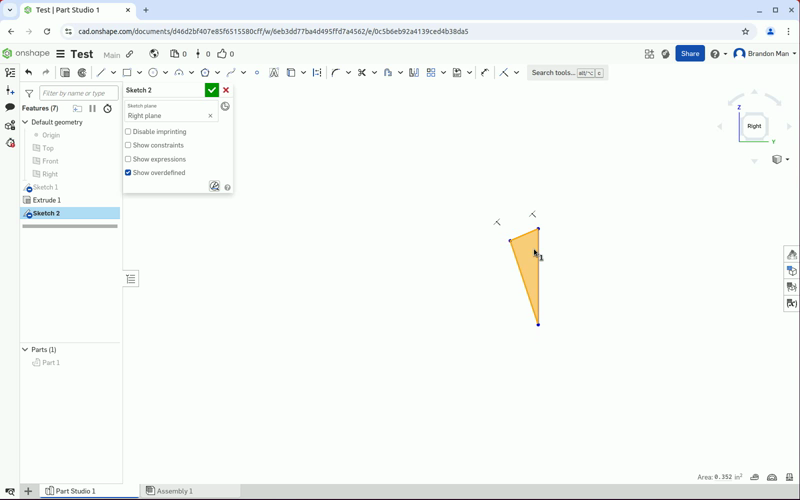
scroll(-6)
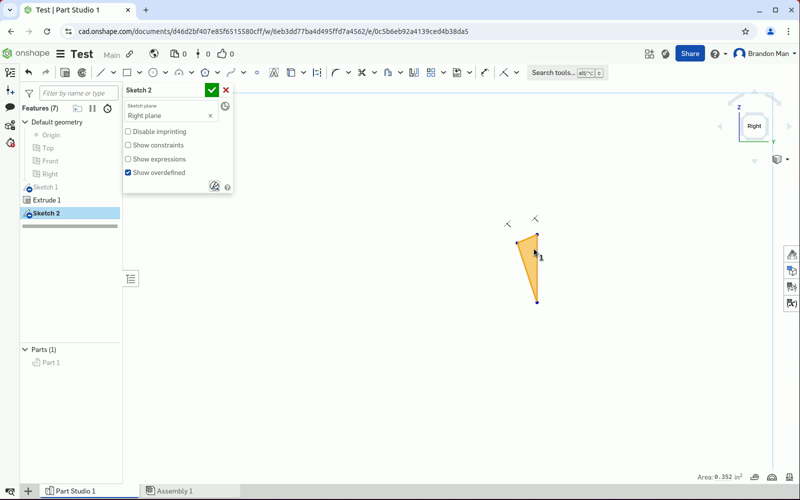
scroll(-6)
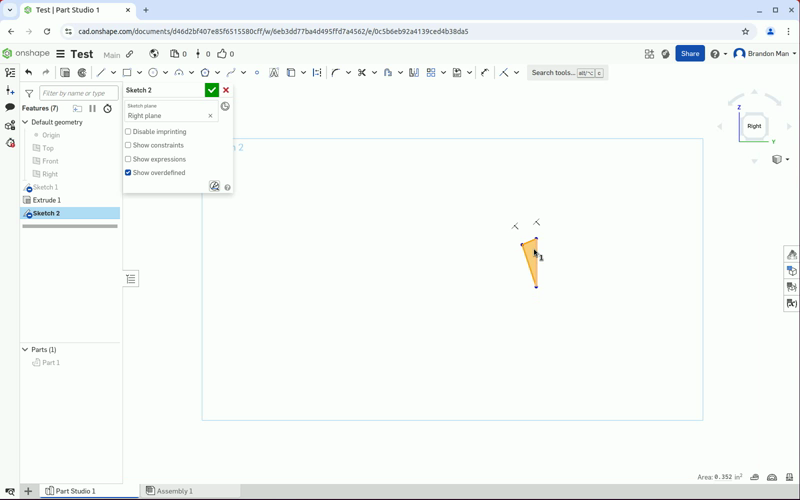
scroll(-6)
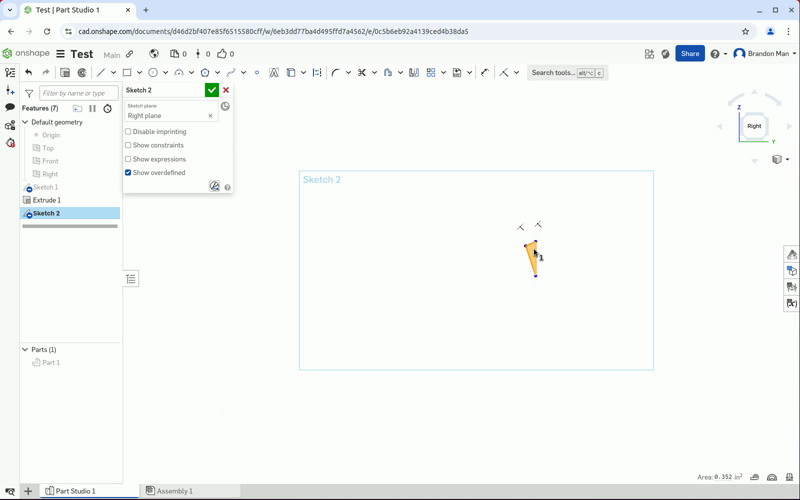
scroll(-6)
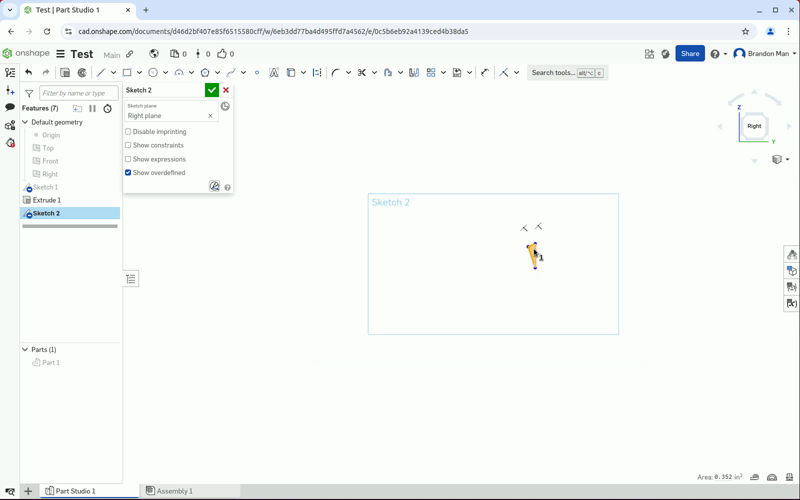
scroll(-6)
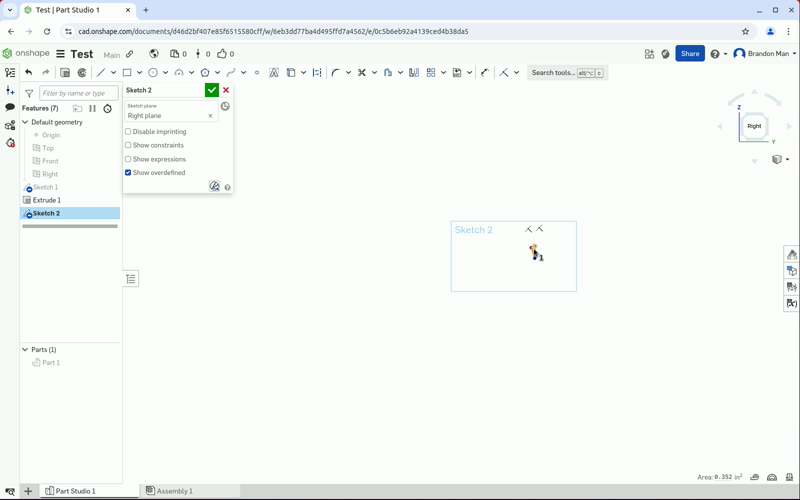
mouse_move(73, 352)
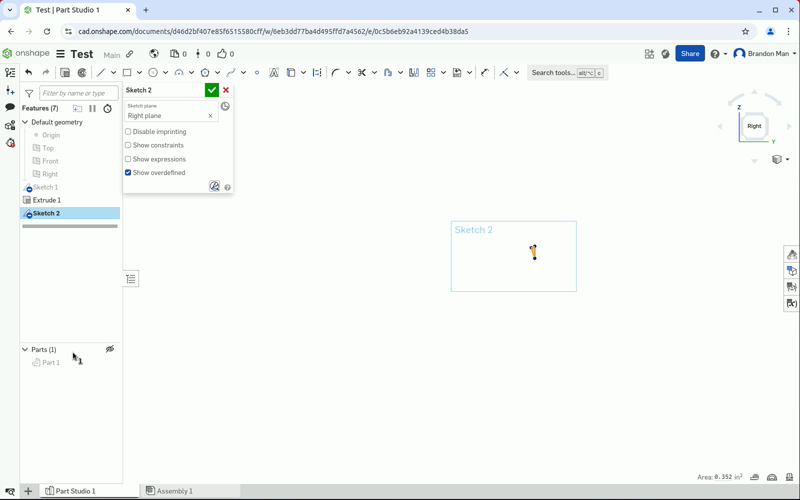
key(shift+y)
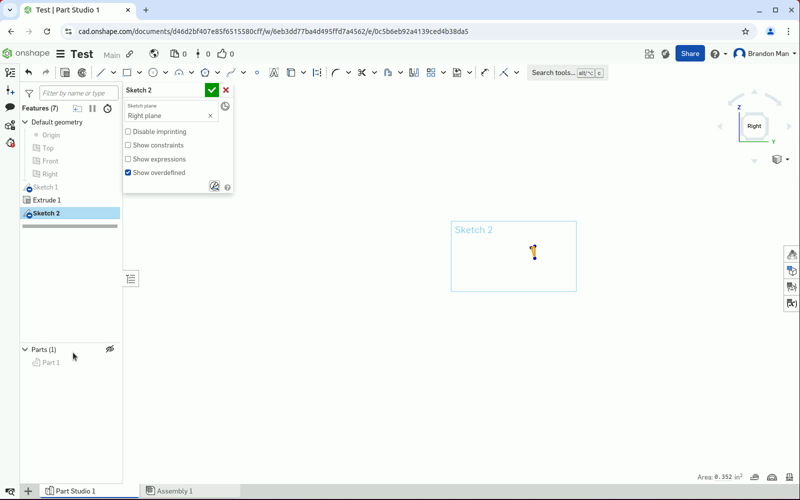
key(shift+e)
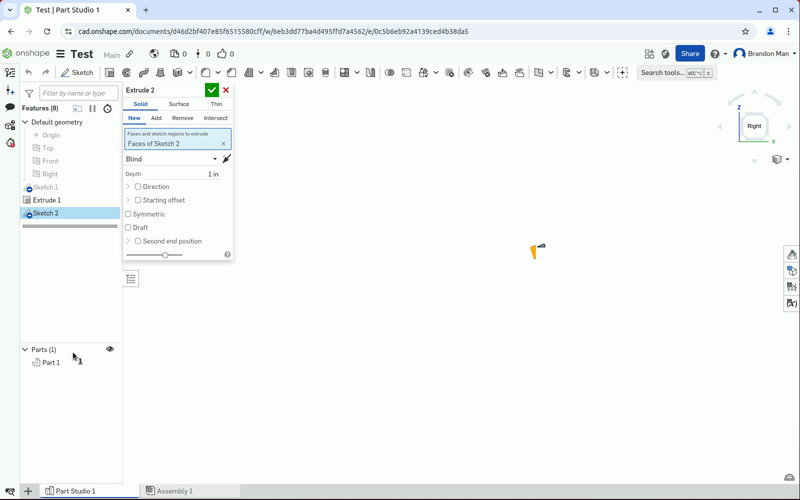
mouse_move(143, 106)
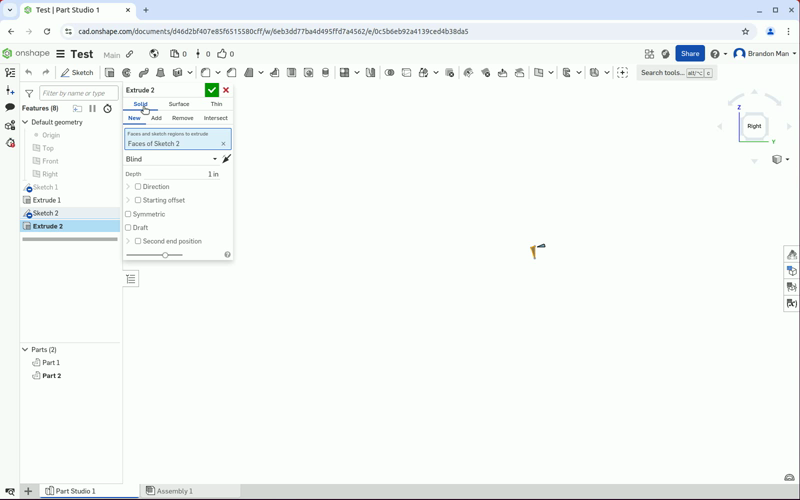
click(143, 106)
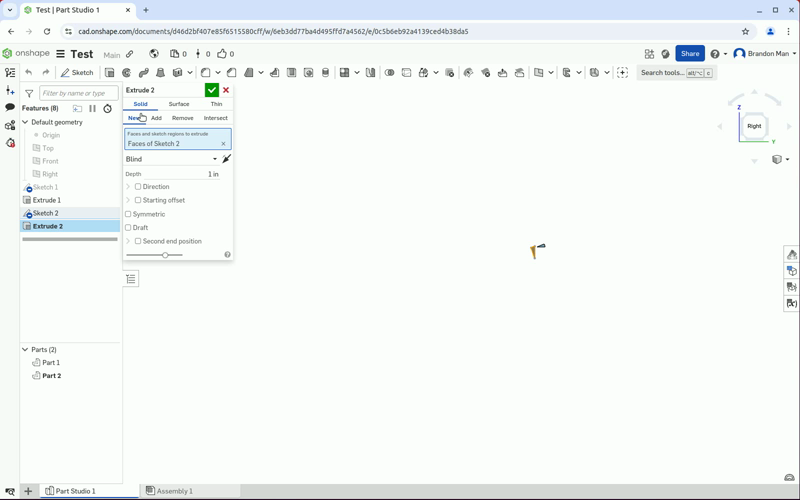
mouse_move(137, 120)
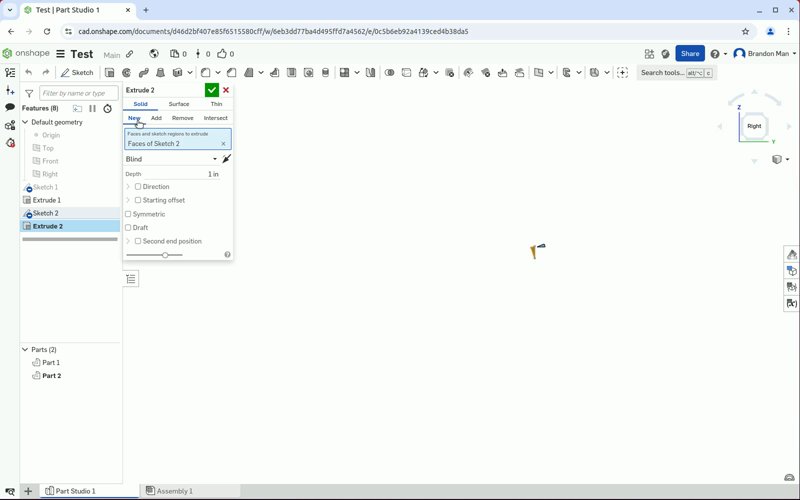
click(137, 120)
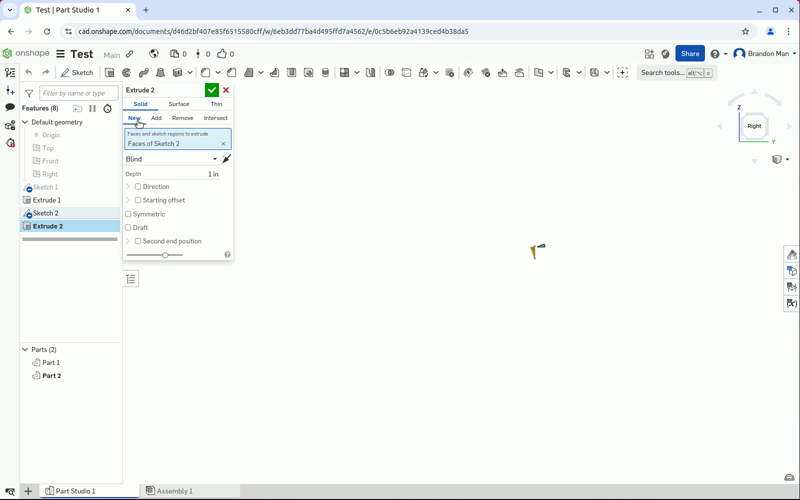
key(tab, 4)
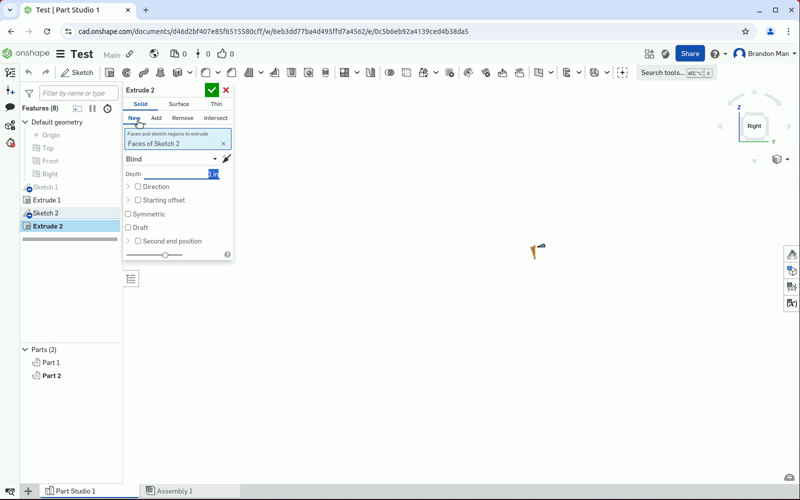
text(0.722)
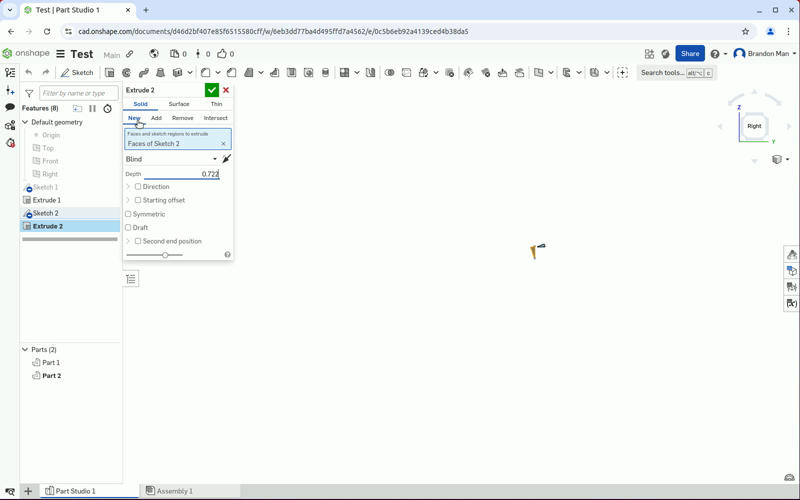
key(enter)
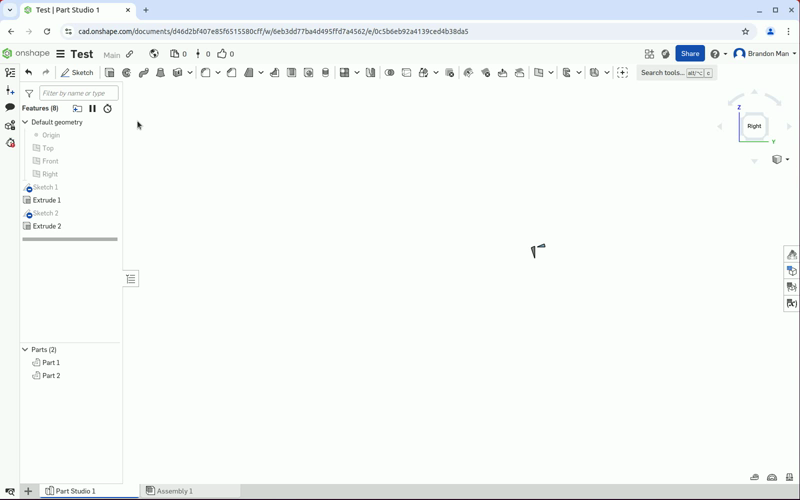
key(shift+h)
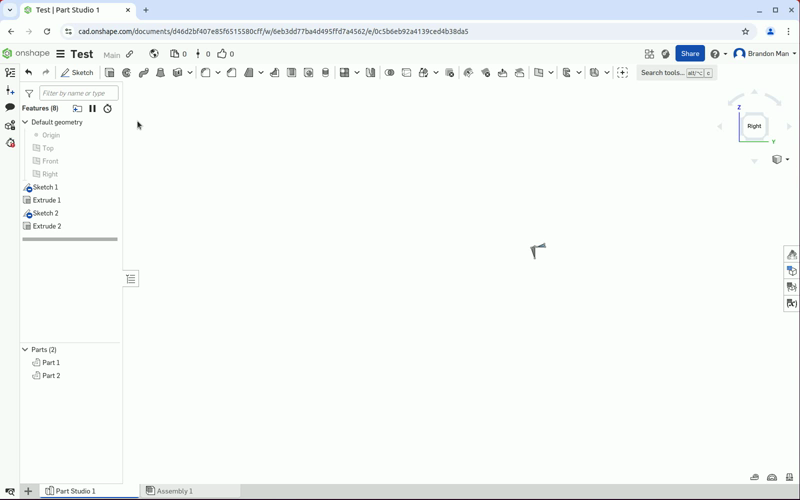
key(shift+h)
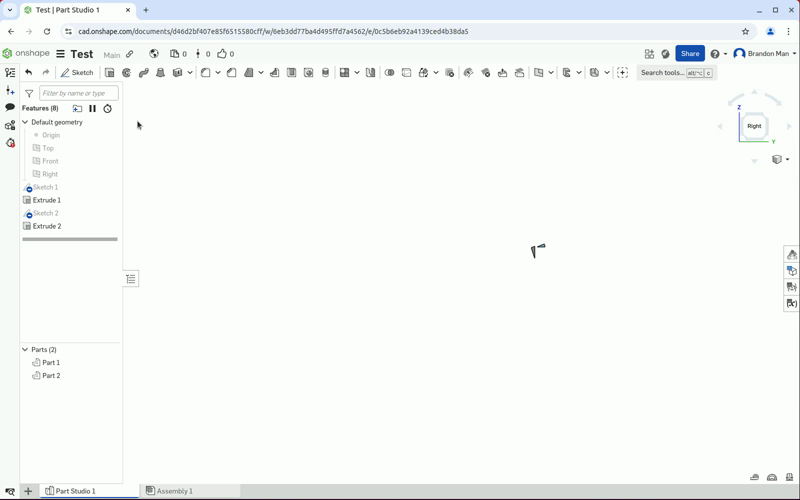
mouse_move(73, 189)
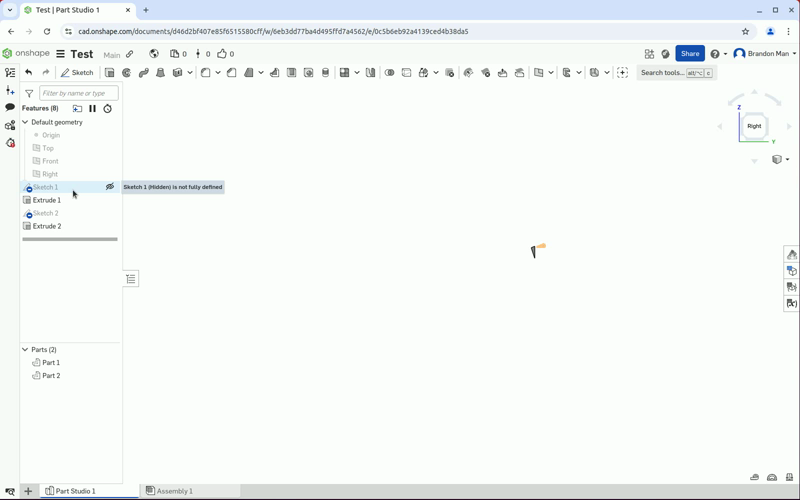
click(73, 189)
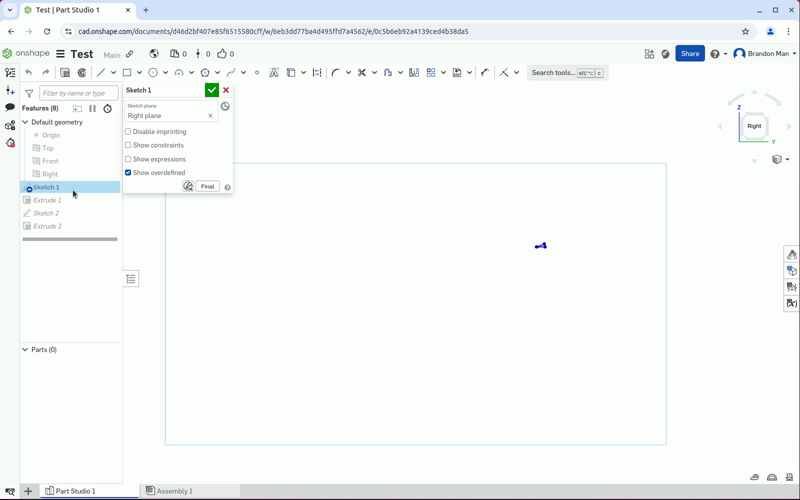
mouse_move(229, 92)
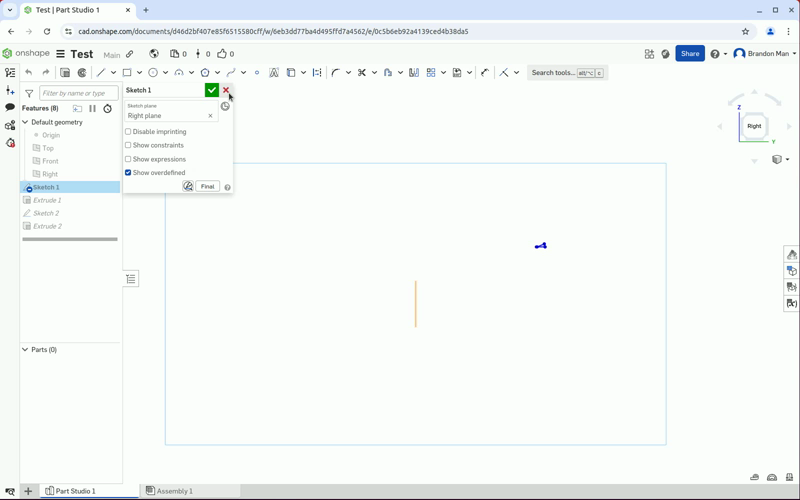
click(229, 92)
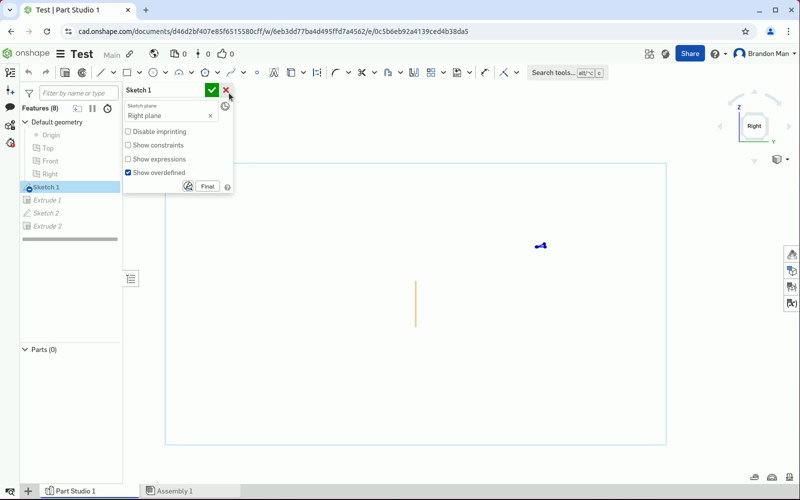
key(shift+s)
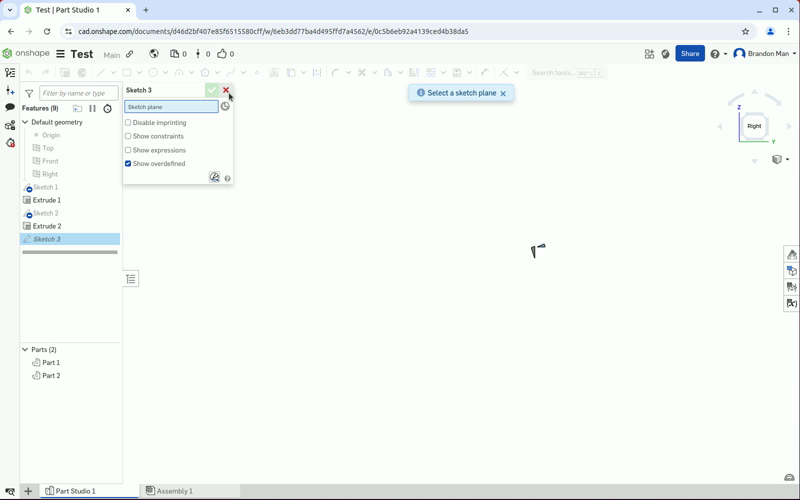
mouse_move(73, 176)
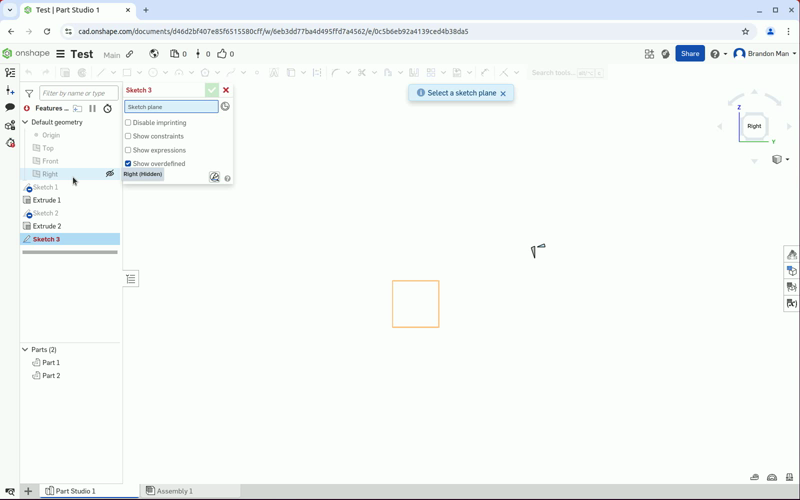
click(73, 176)
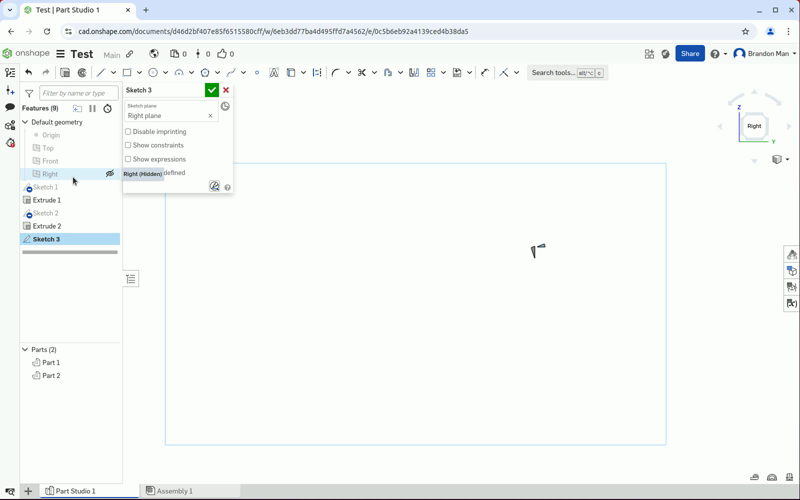
mouse_move(73, 352)
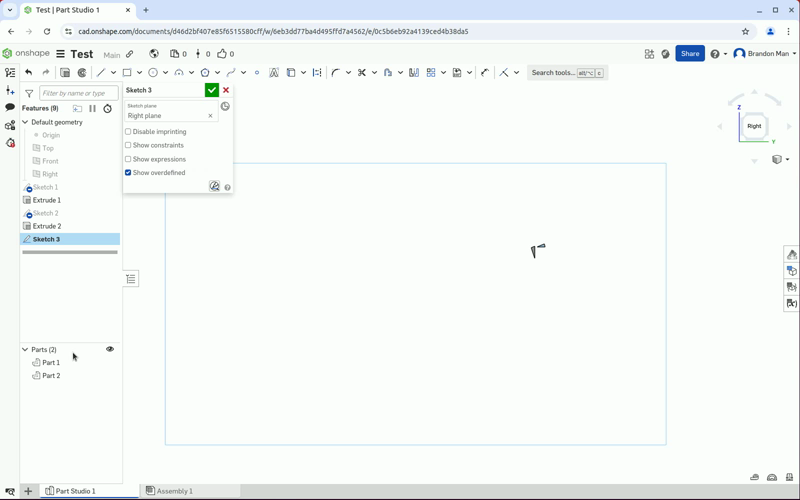
key(y)
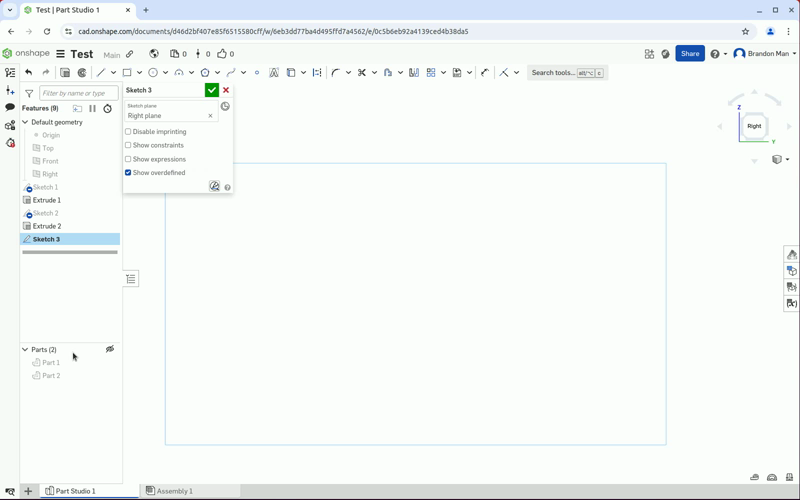
key(l)
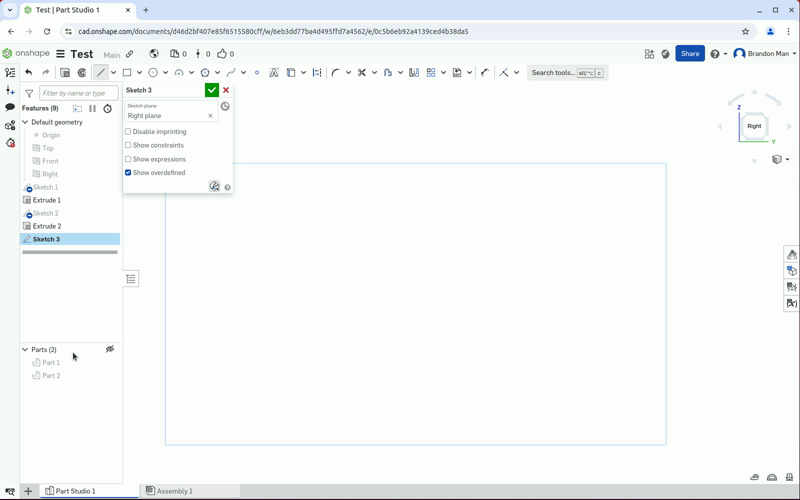
key_down(shift)
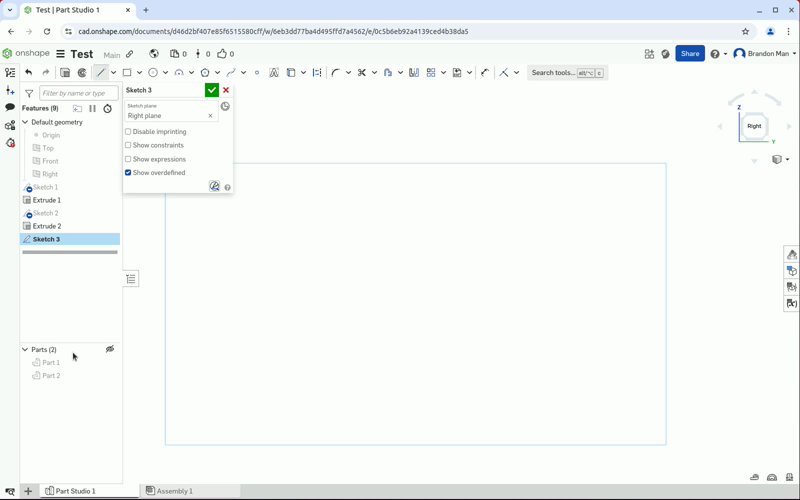
mouse_move(562, 334)
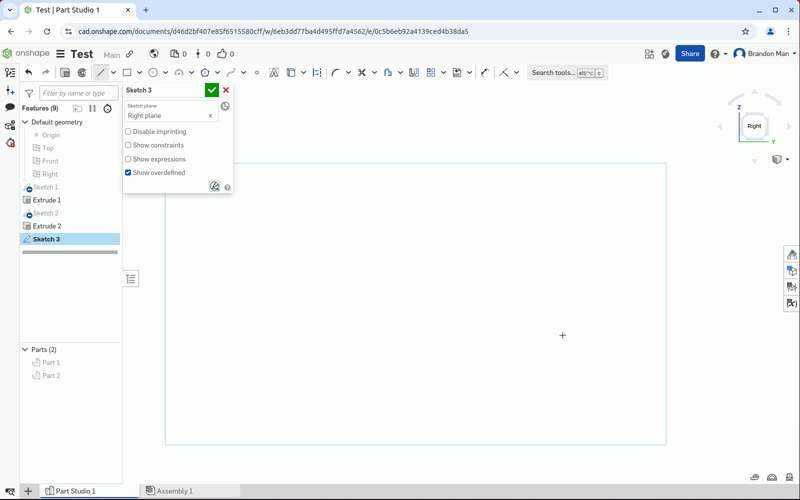
click(562, 334)
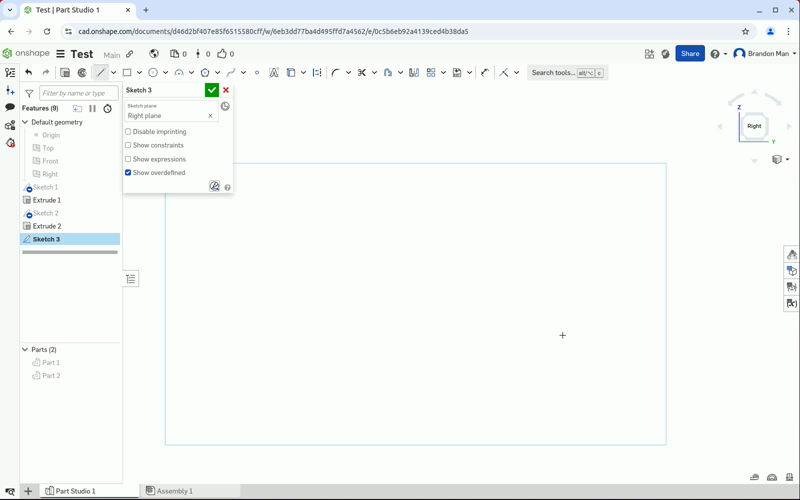
key_up(shift)
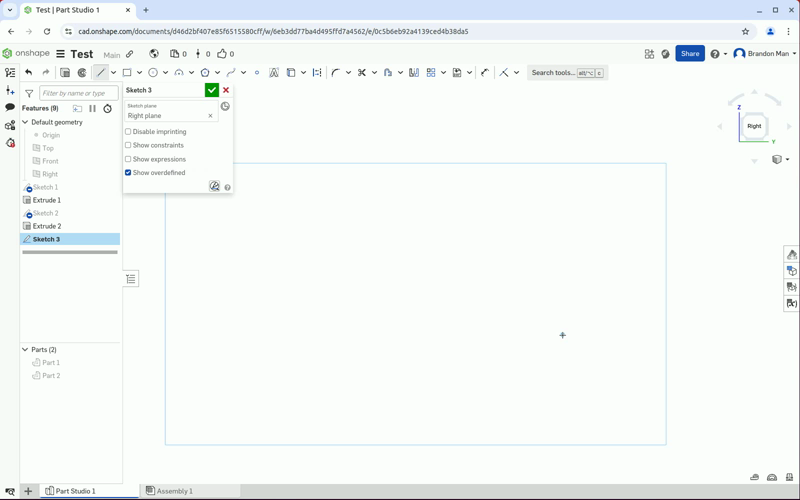
key_down(shift)
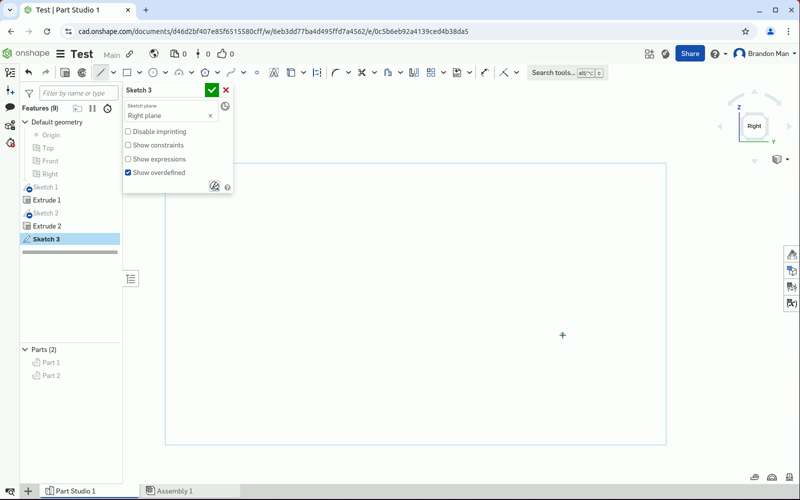
mouse_move(589, 334)
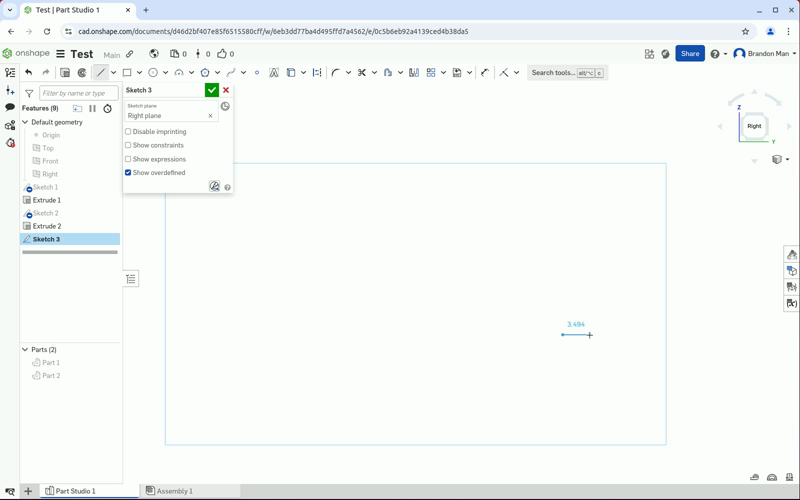
mouse_move(564, 338)
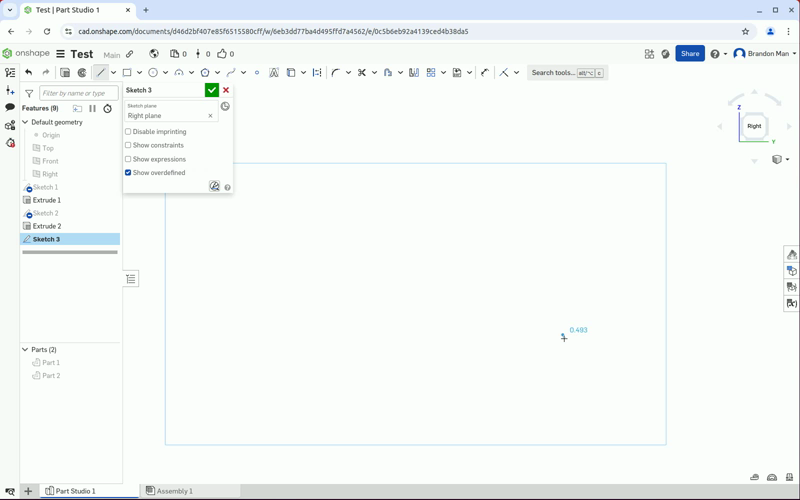
scroll(6)
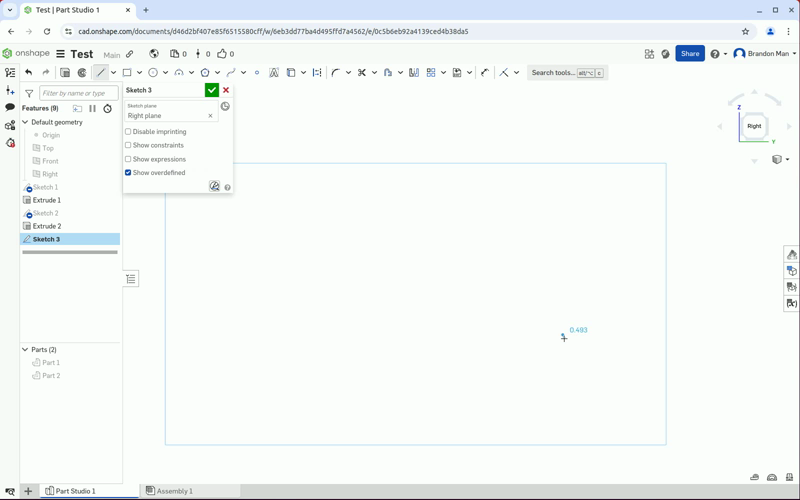
scroll(6)
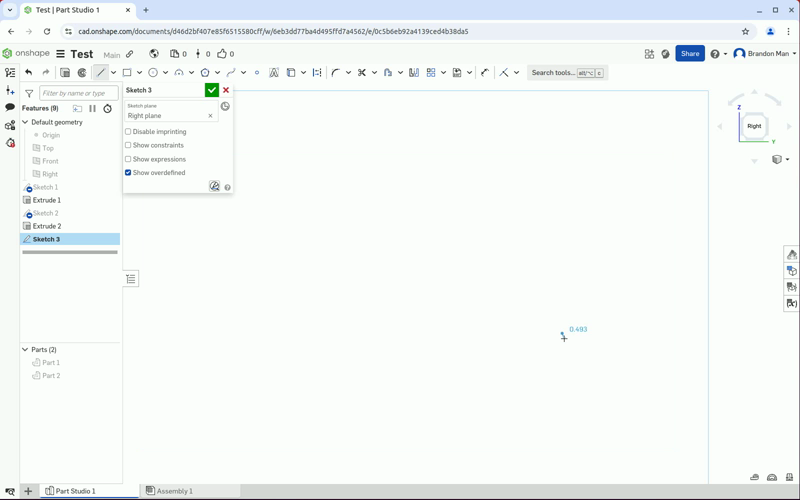
scroll(6)
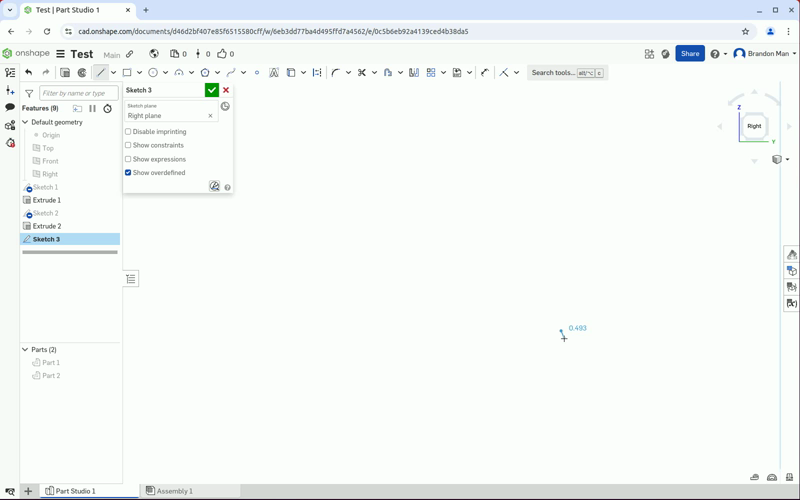
scroll(6)
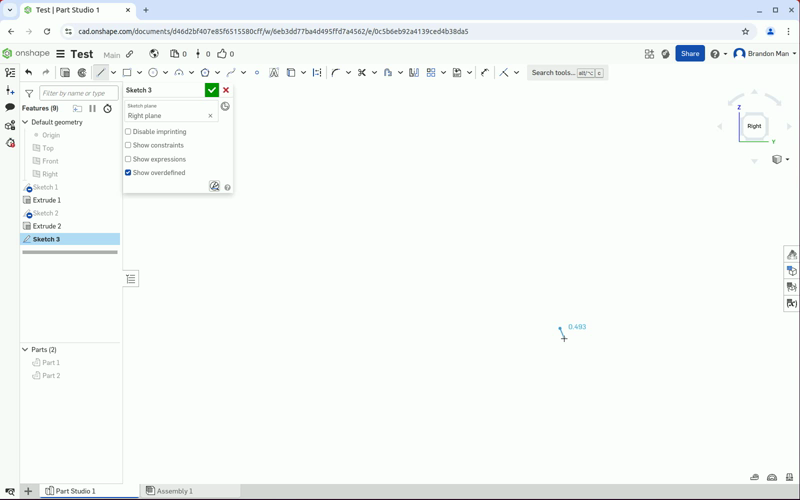
scroll(6)
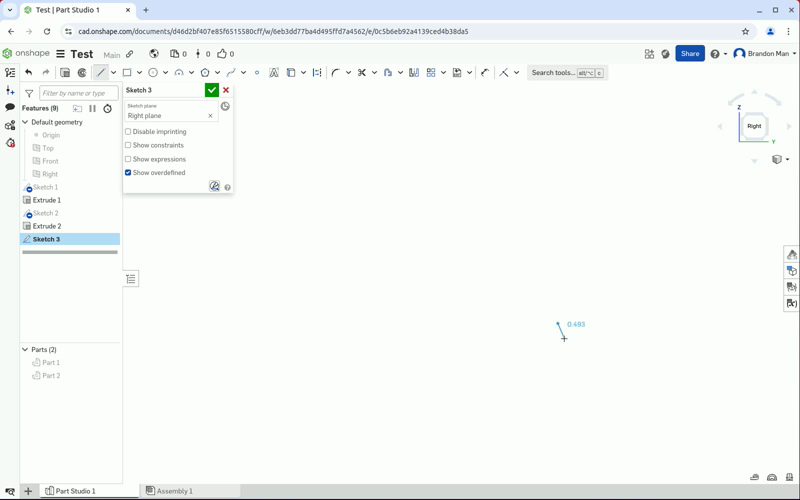
scroll(6)
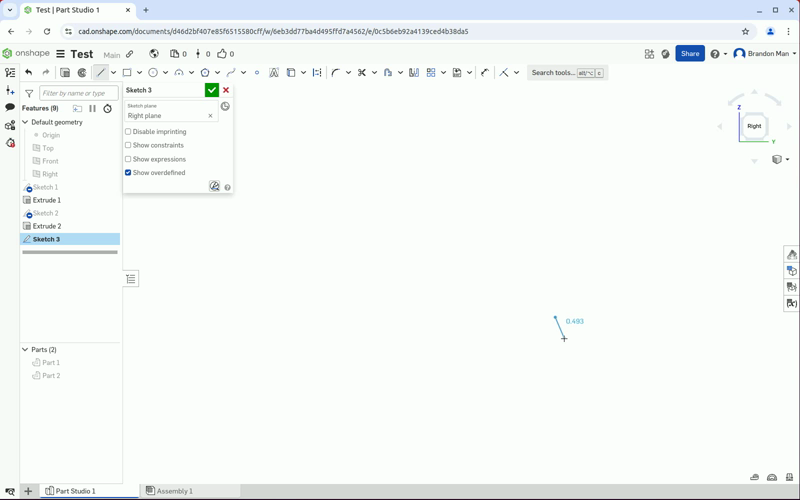
scroll(6)
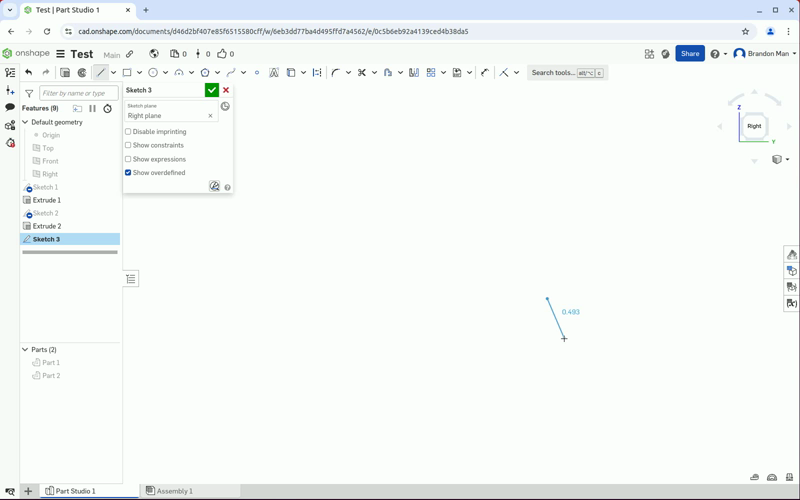
click(564, 338)
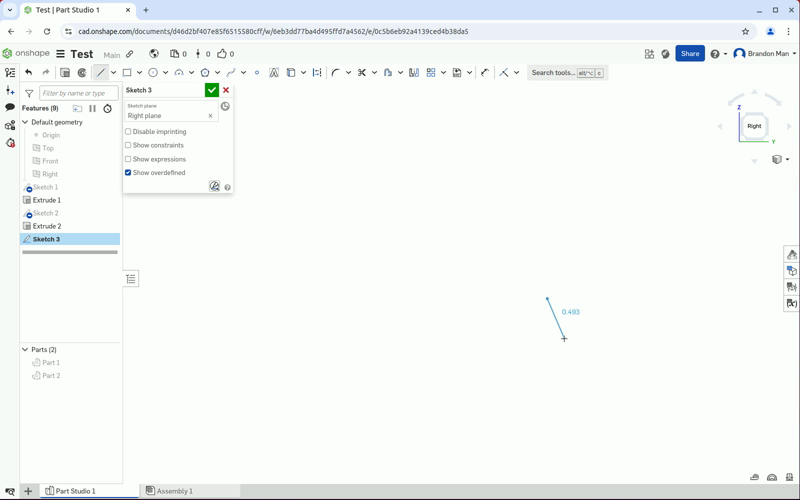
scroll(-6)
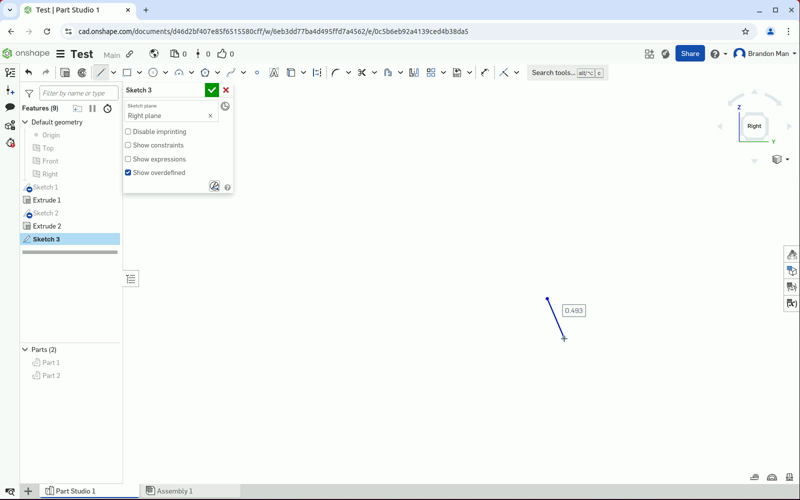
scroll(-6)
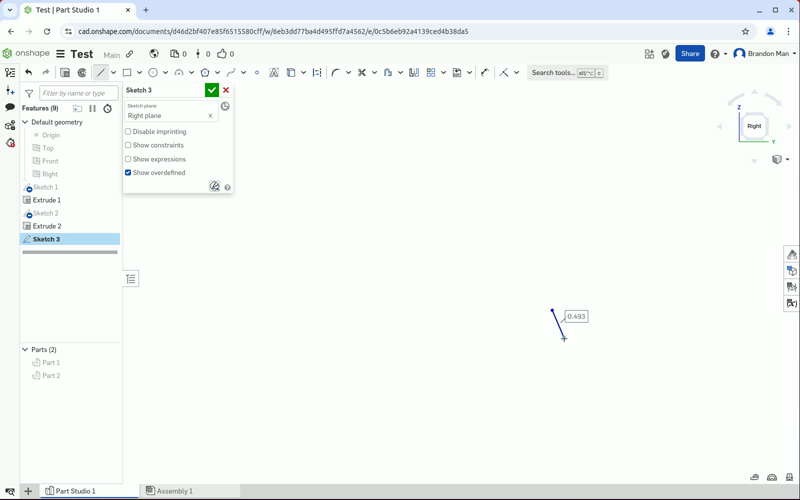
scroll(-6)
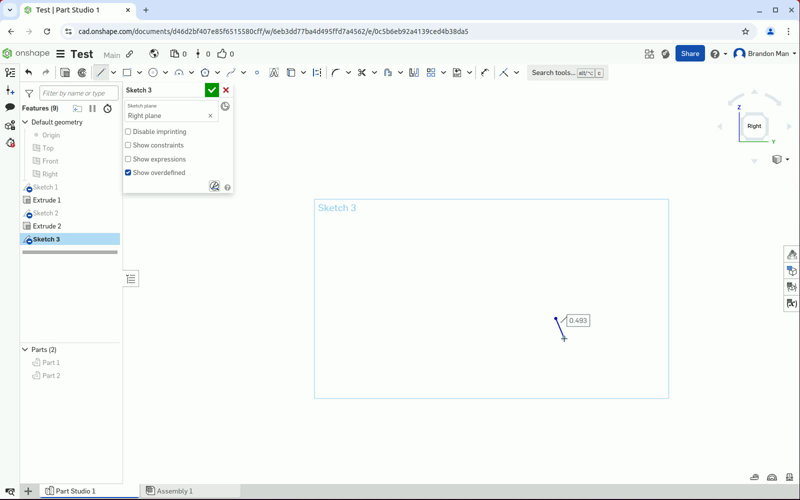
scroll(-6)
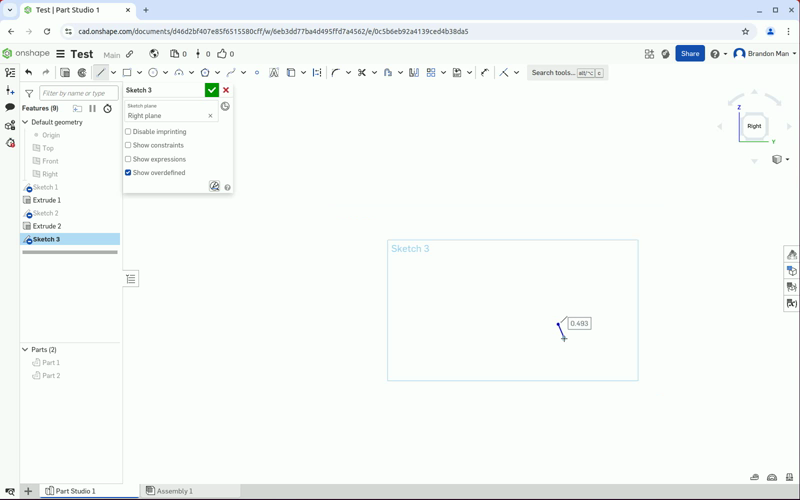
scroll(-6)
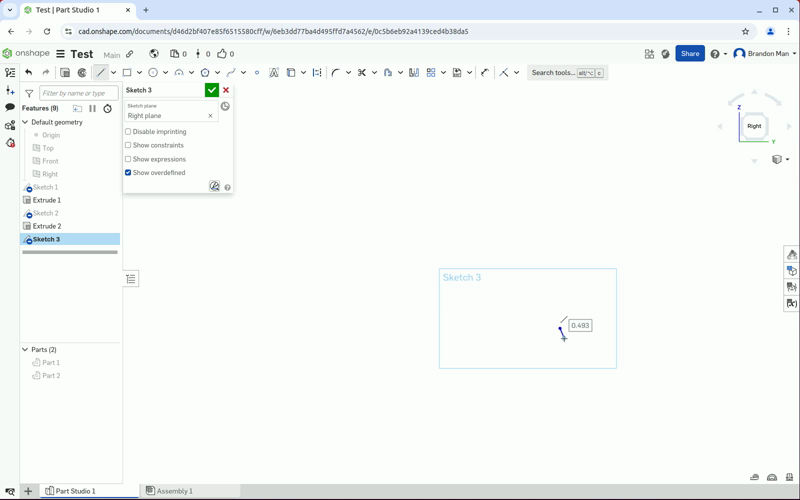
scroll(-6)
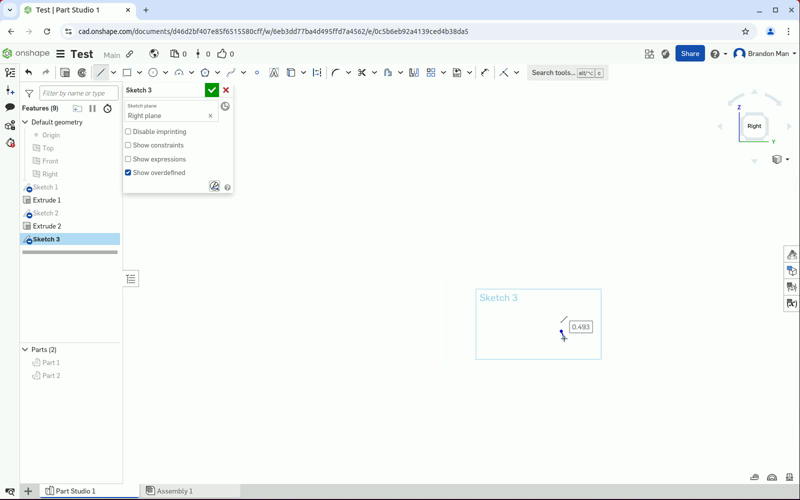
scroll(-6)
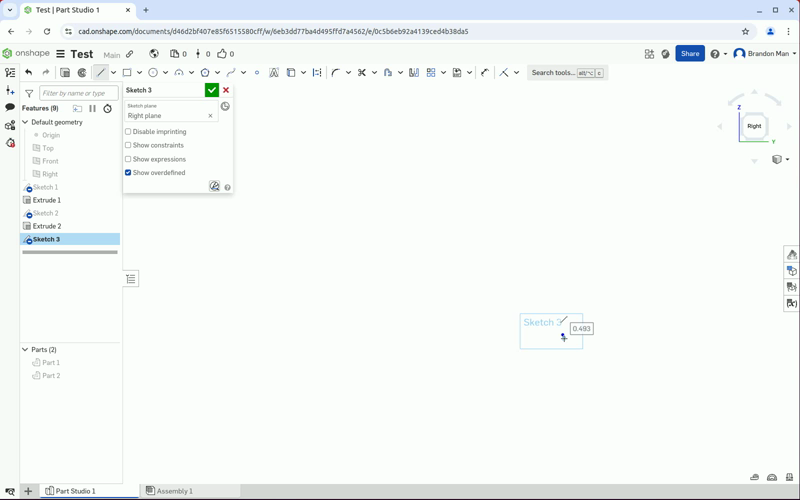
key_up(shift)
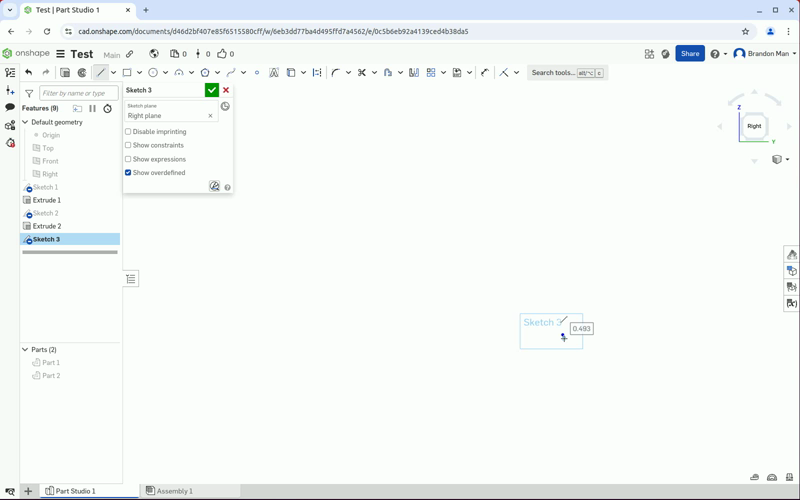
key_down(shift)
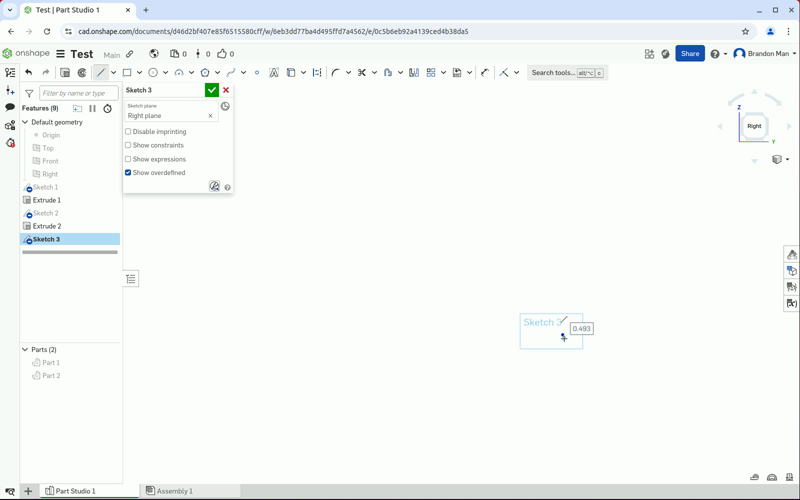
mouse_move(589, 338)
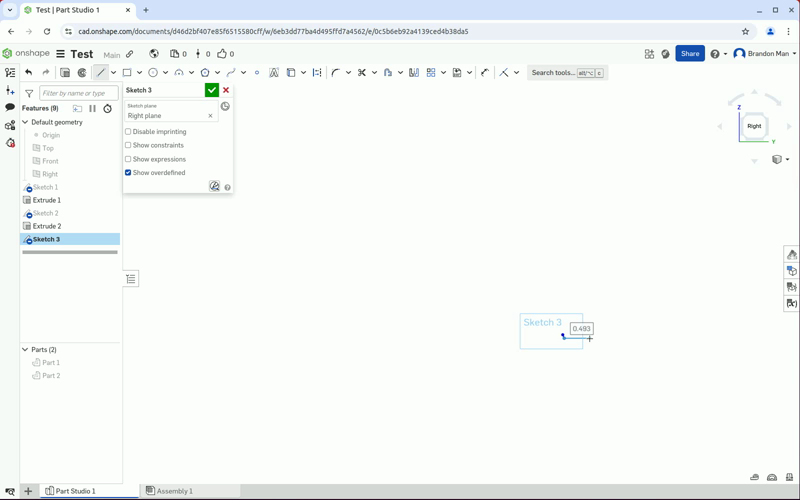
mouse_move(574, 334)
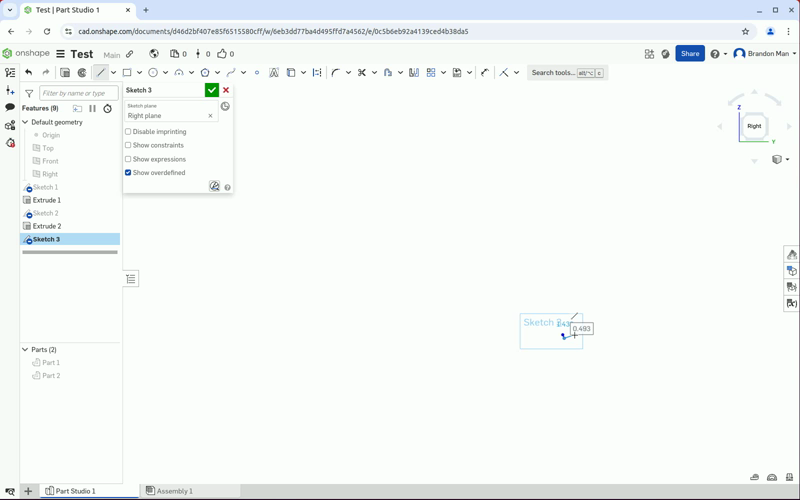
click(574, 334)
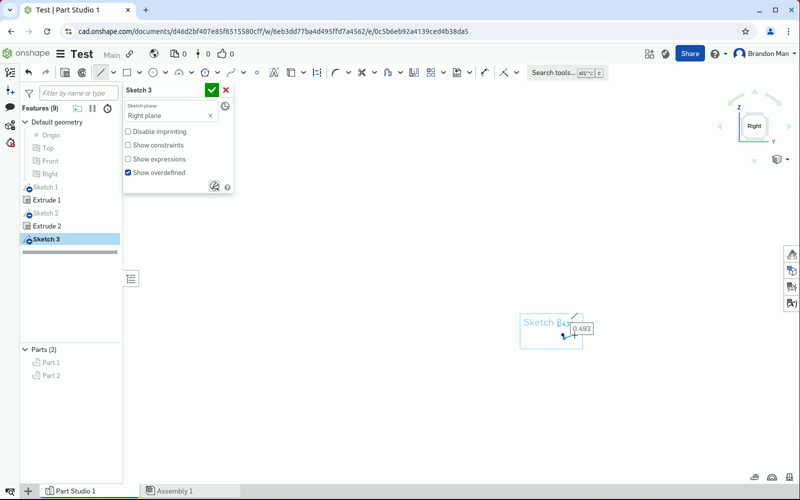
key_up(shift)
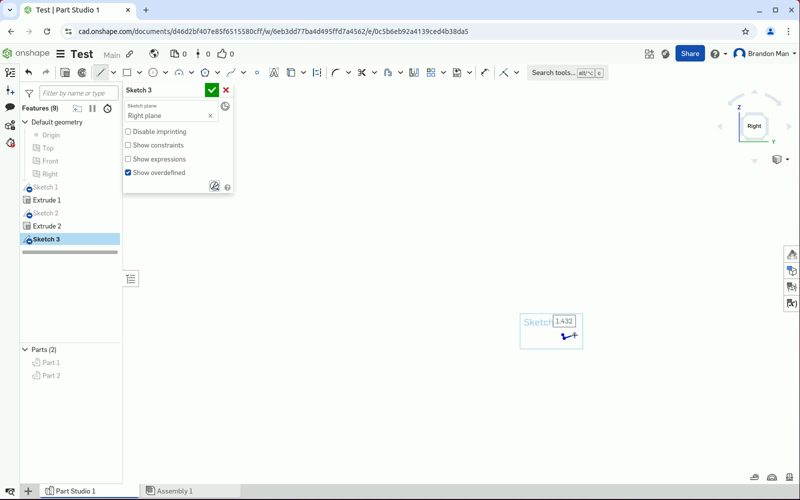
mouse_move(589, 334)
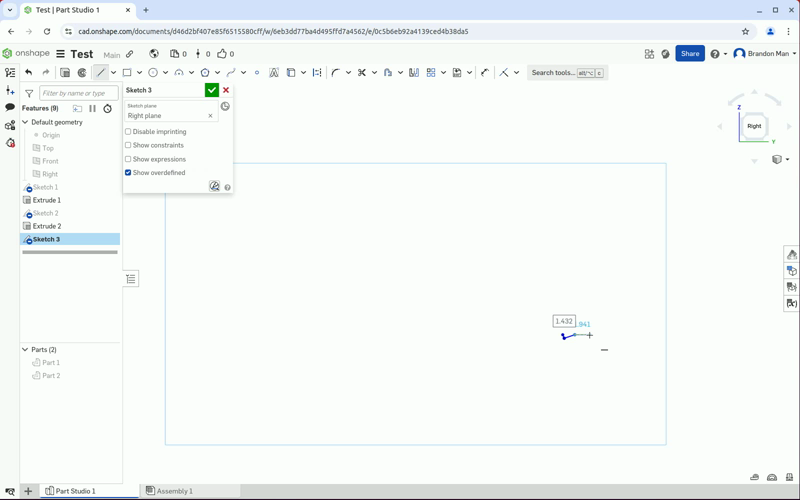
key_down(shift)
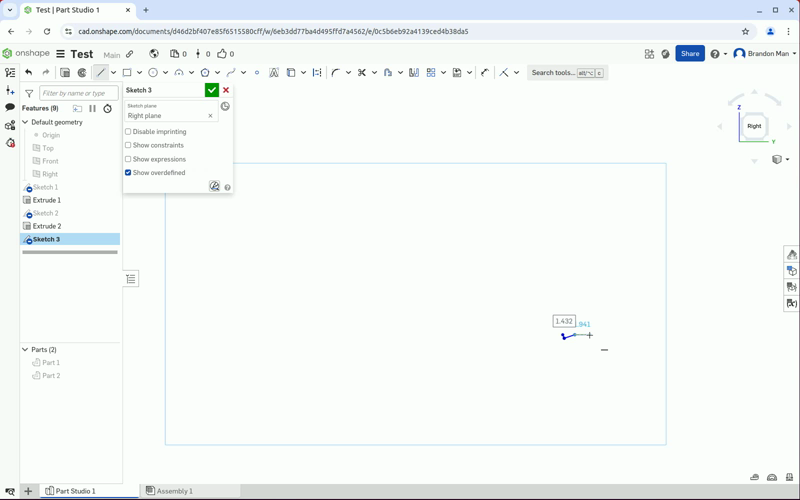
mouse_move(562, 334)
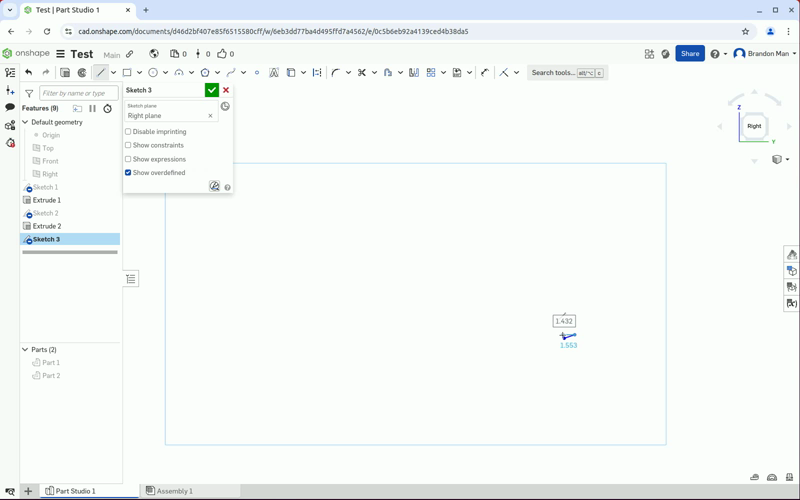
scroll(6)
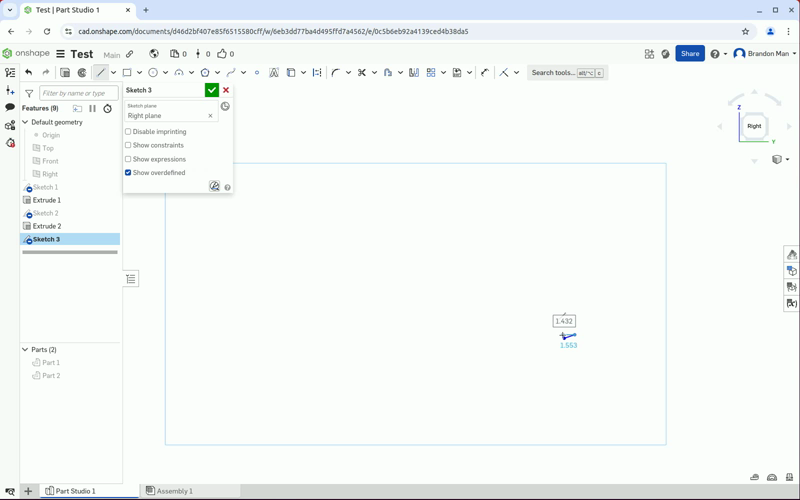
scroll(6)
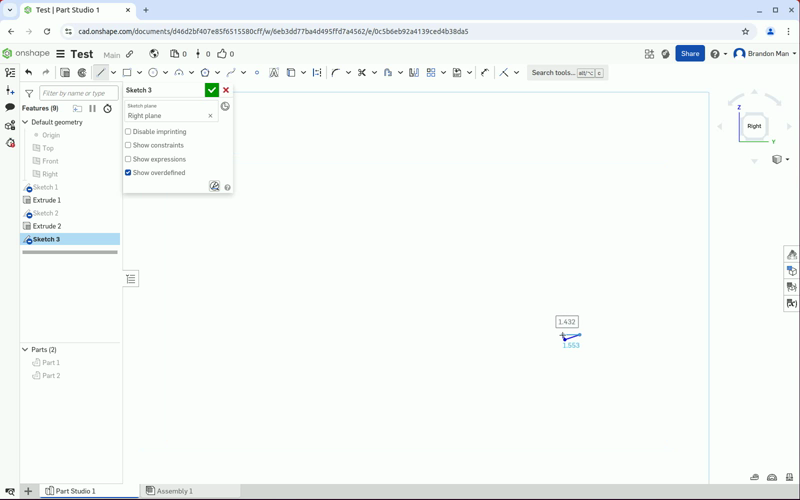
scroll(6)
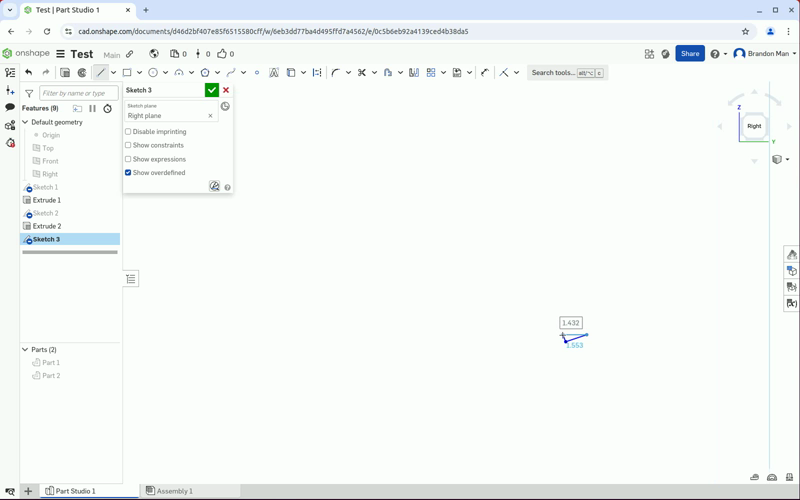
scroll(6)
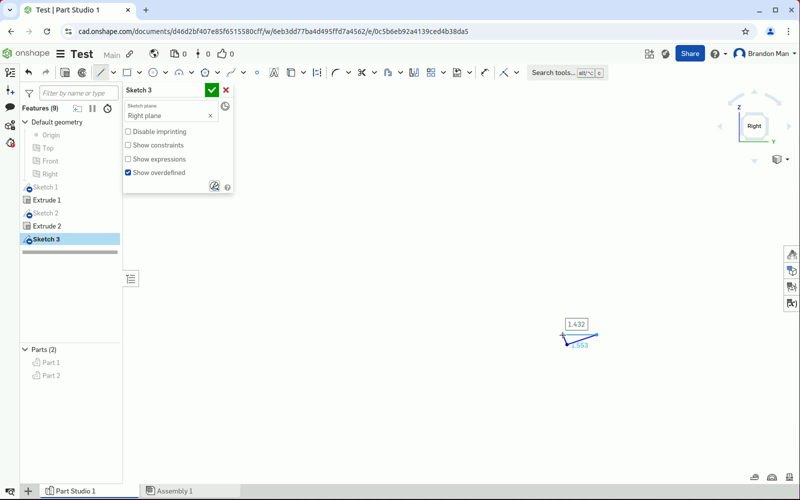
scroll(6)
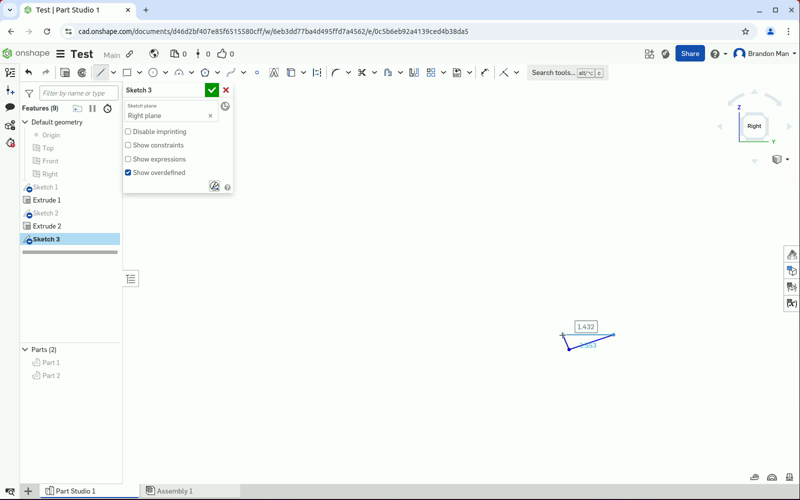
scroll(6)
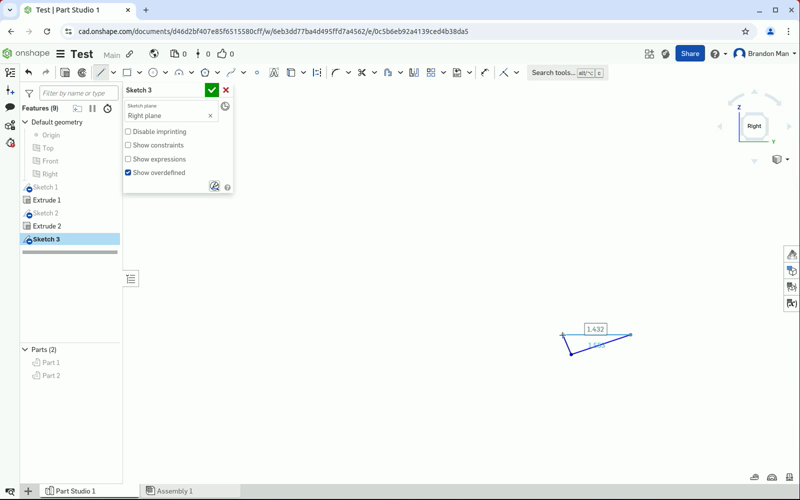
scroll(6)
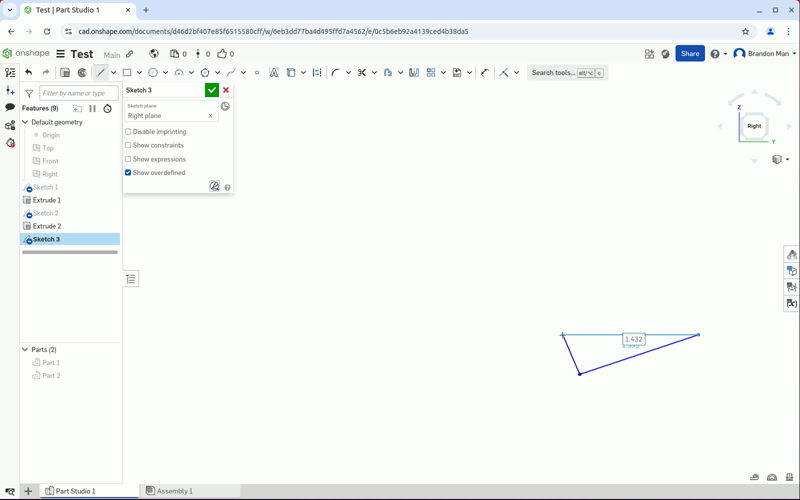
key_up(shift)
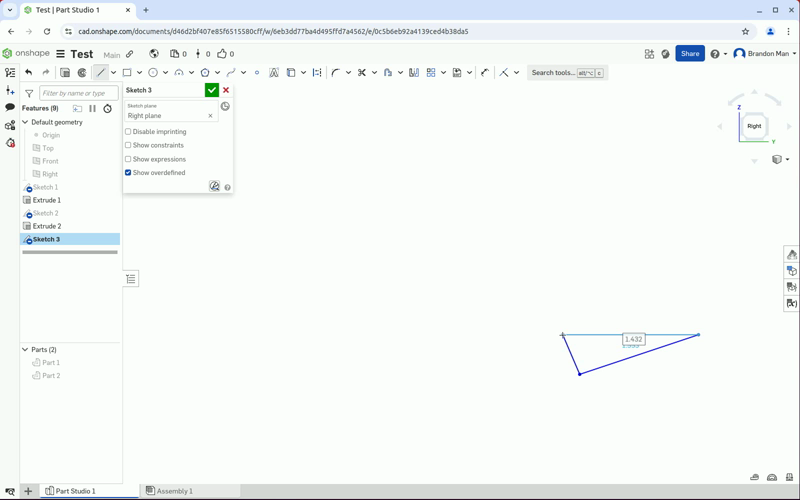
click(562, 334)
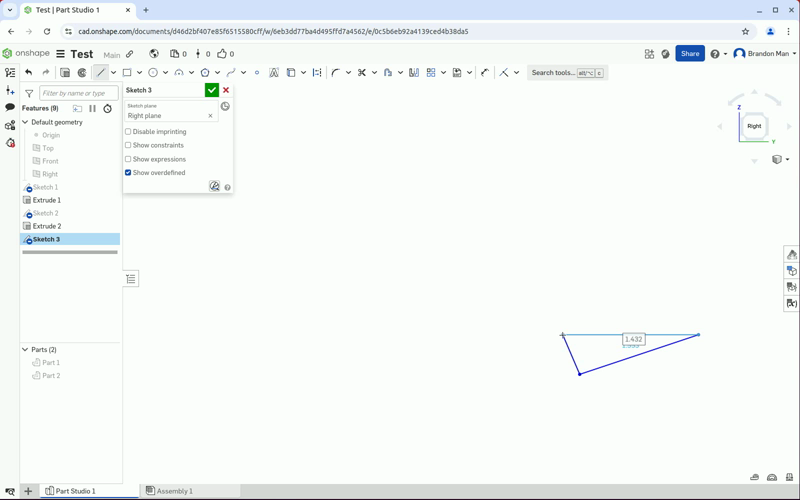
scroll(-6)
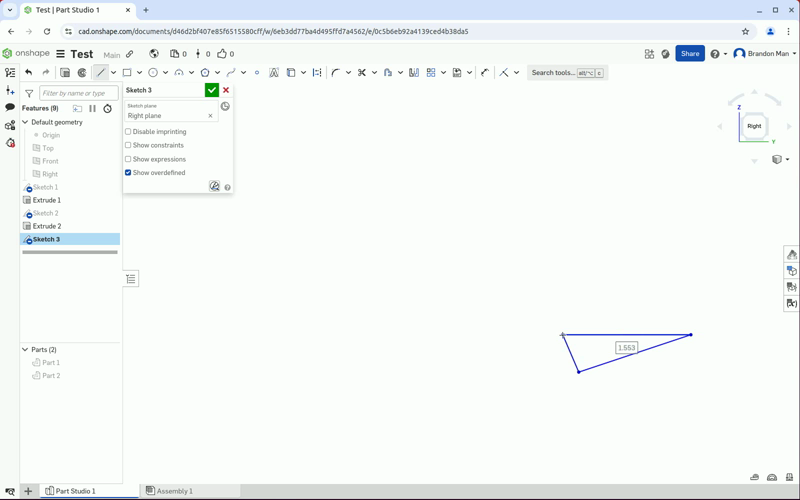
scroll(-6)
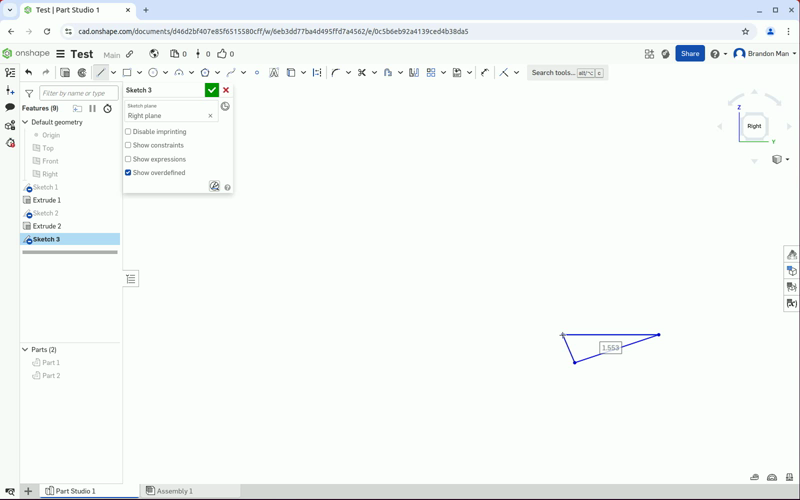
scroll(-6)
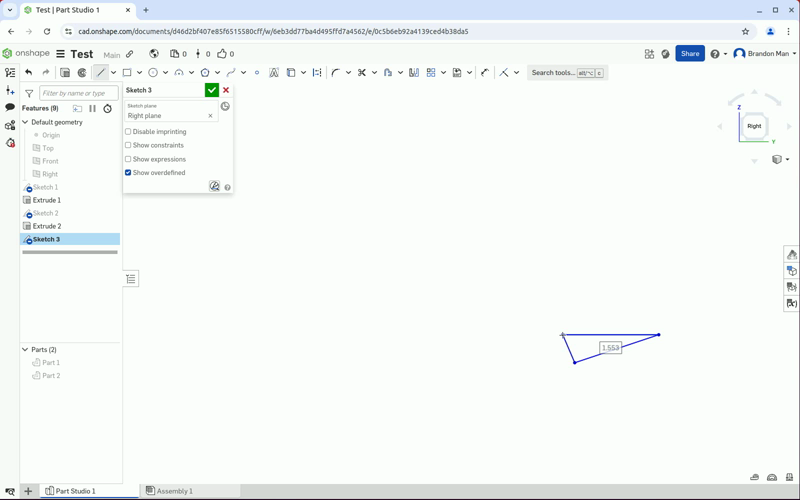
scroll(-6)
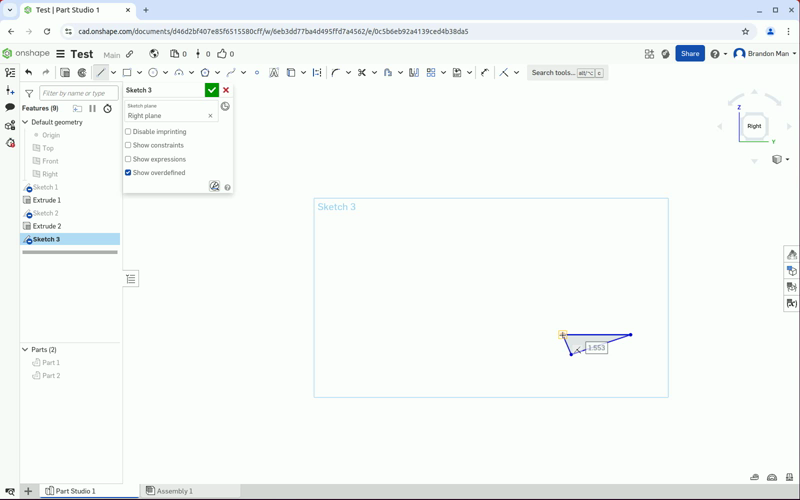
scroll(-6)
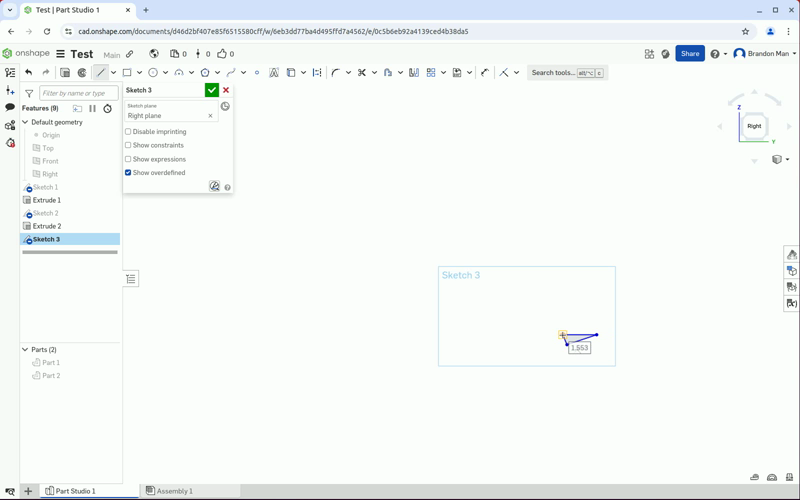
scroll(-6)
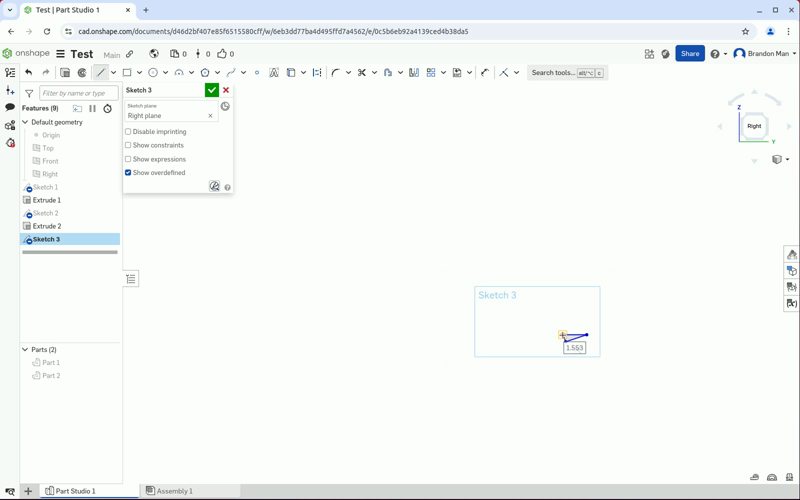
scroll(-6)
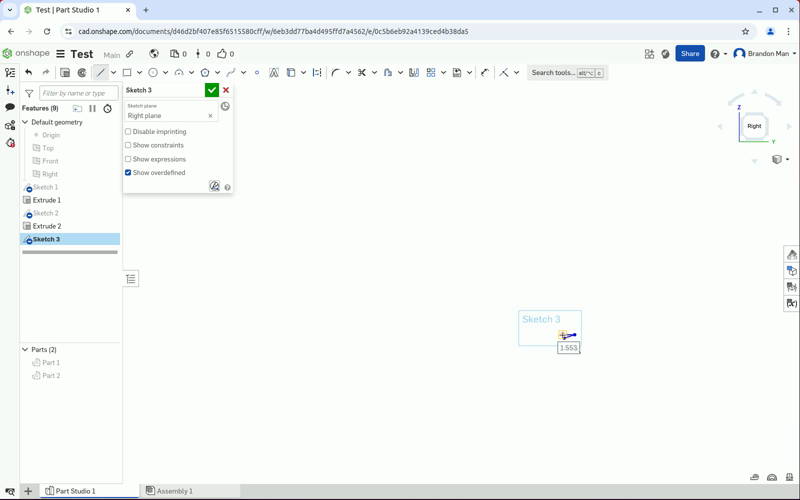
key(esc)
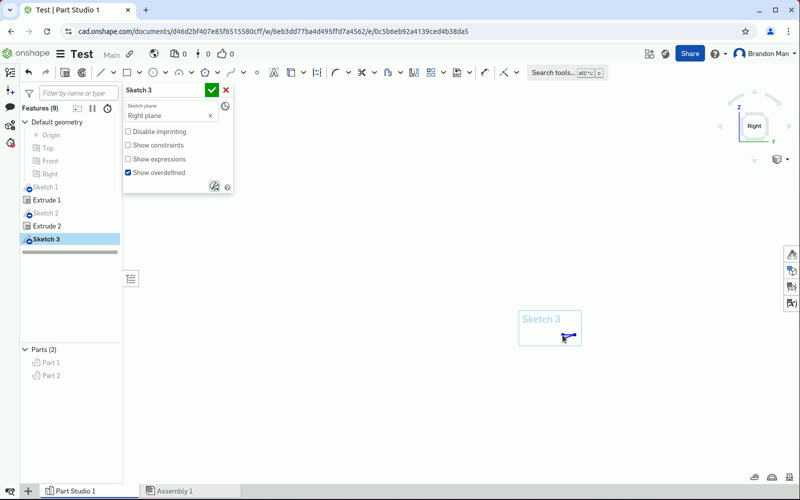
mouse_move(566, 335)
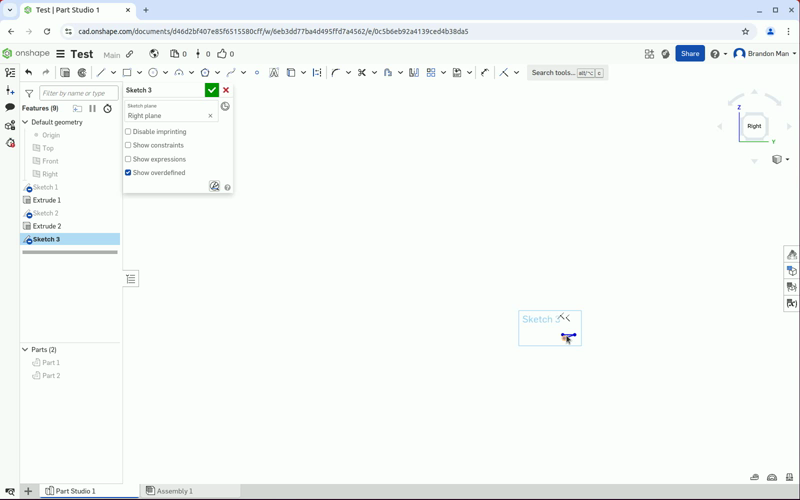
scroll(6)
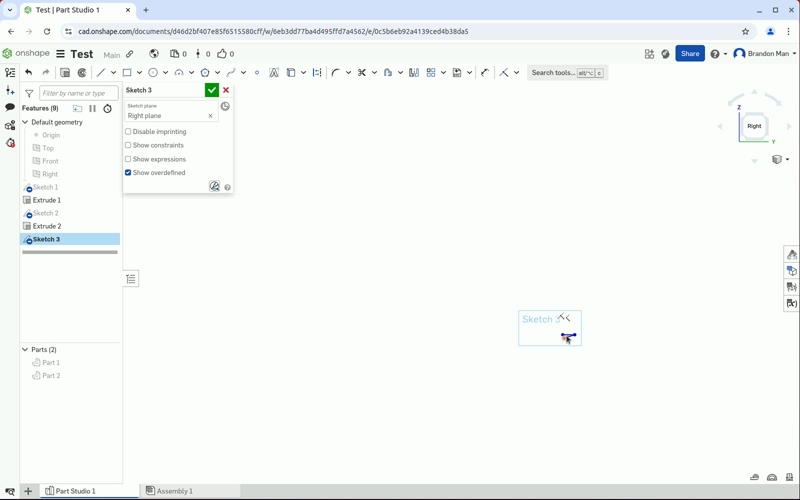
scroll(6)
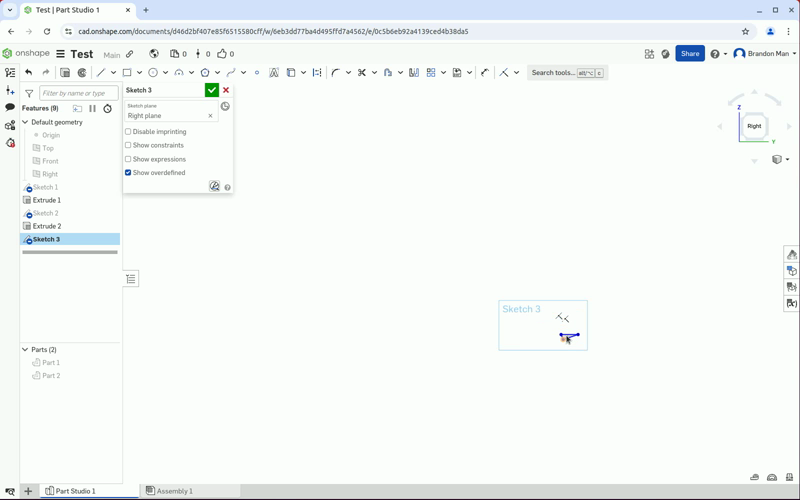
scroll(6)
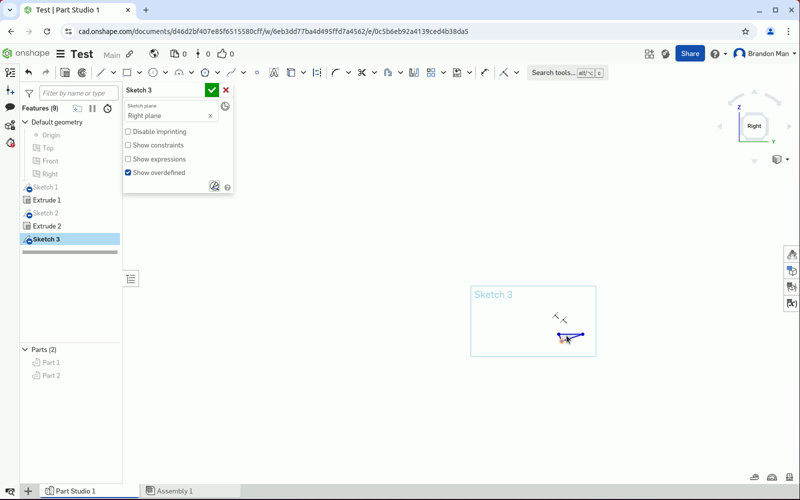
scroll(6)
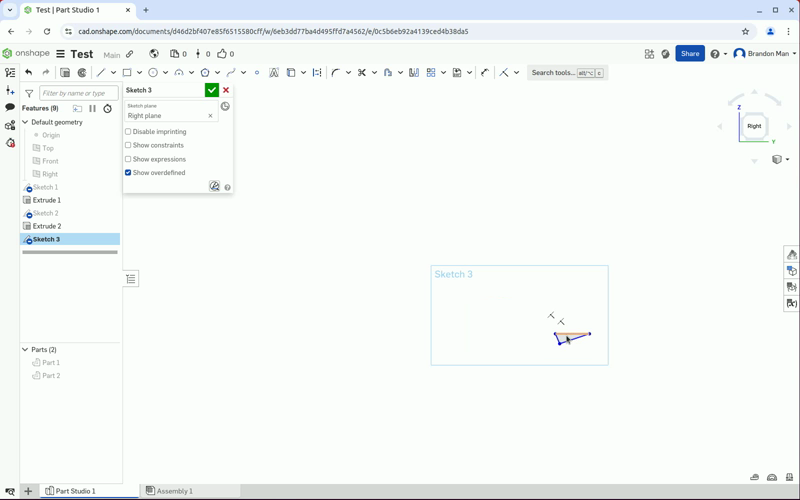
scroll(6)
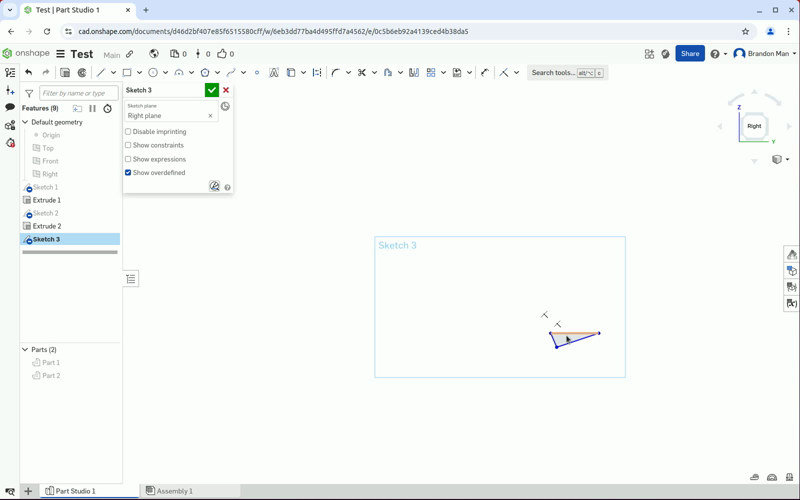
scroll(6)
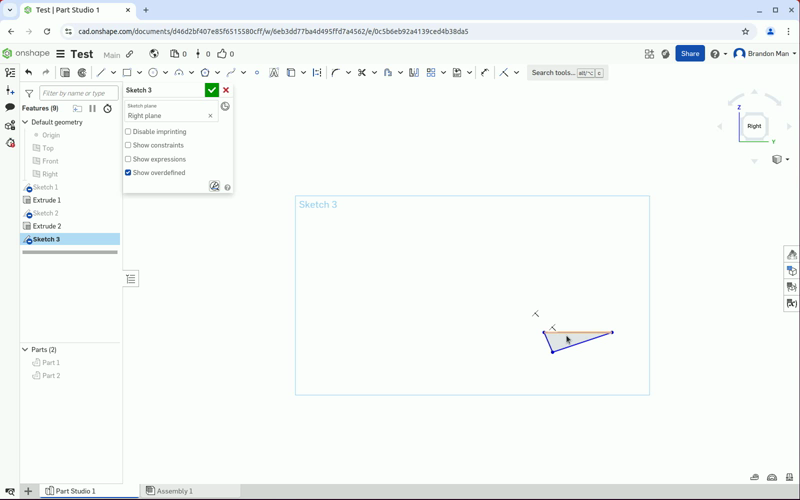
scroll(6)
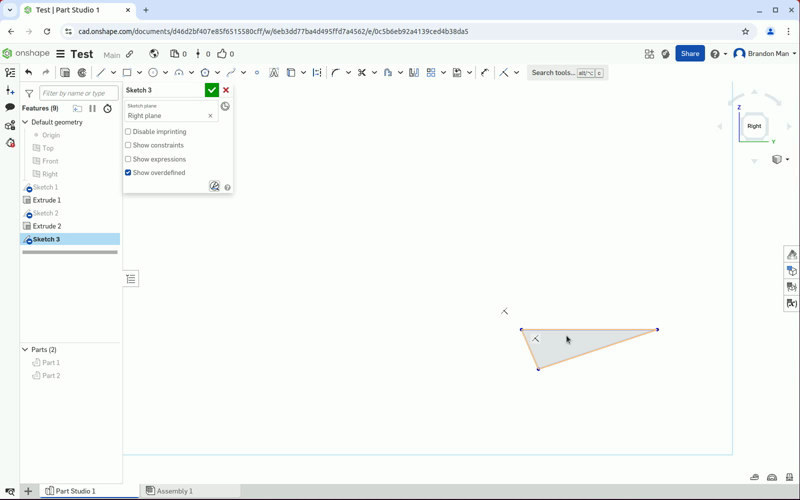
click(566, 335)
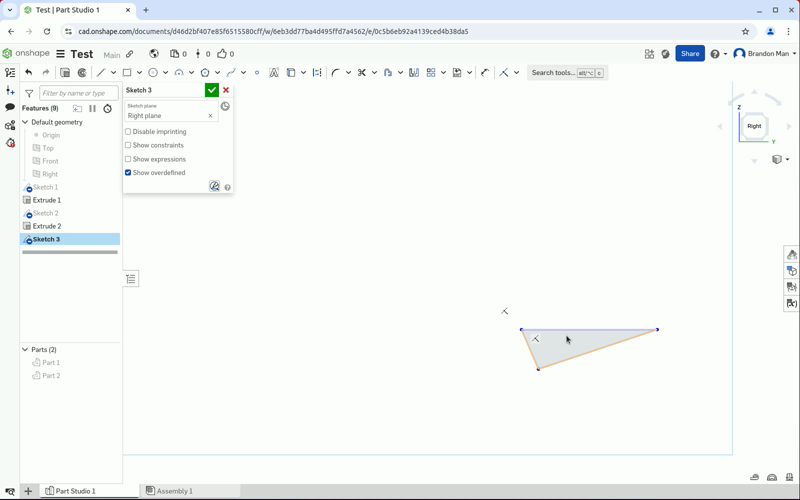
scroll(-6)
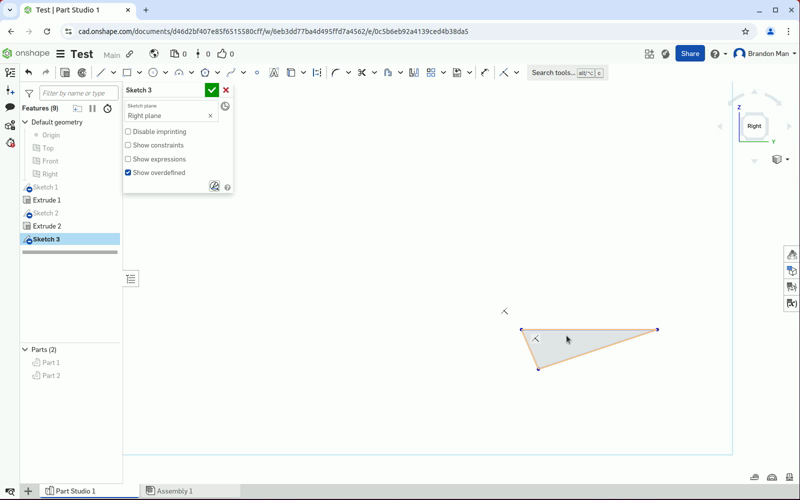
scroll(-6)
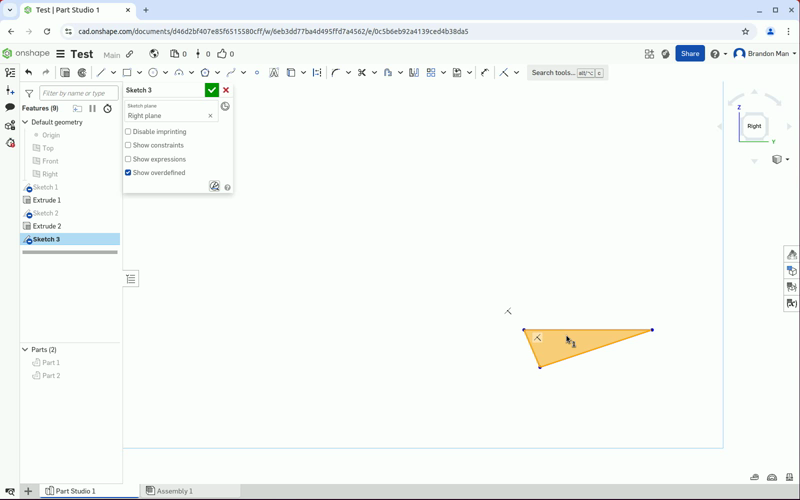
scroll(-6)
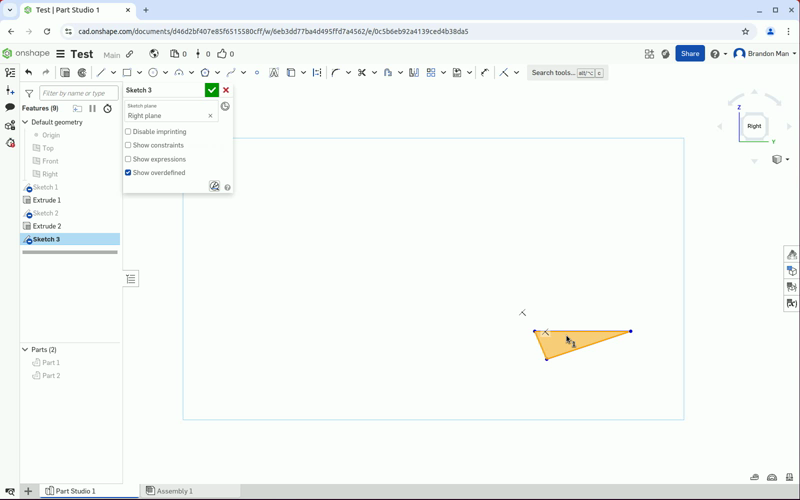
scroll(-6)
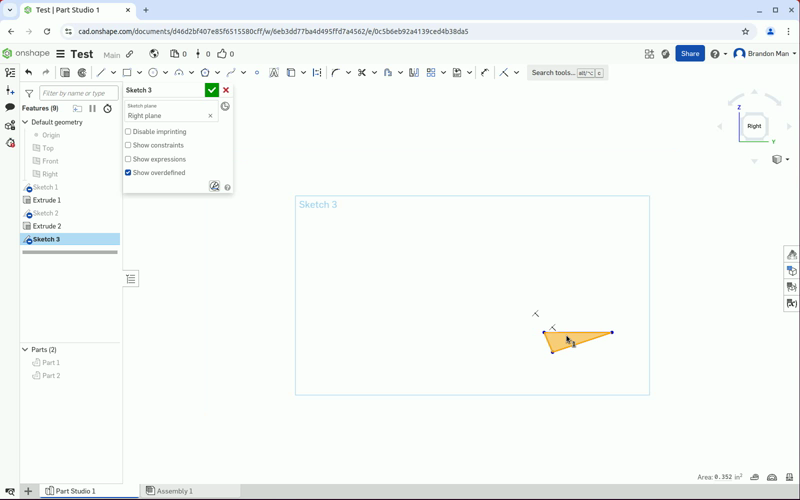
scroll(-6)
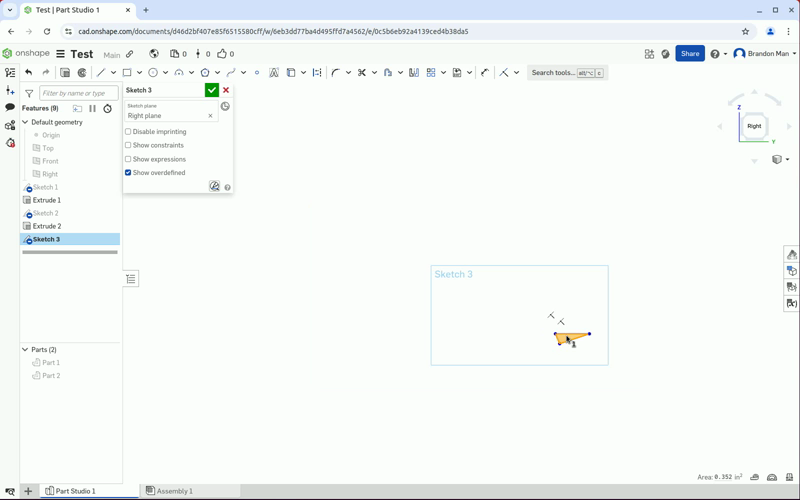
scroll(-6)
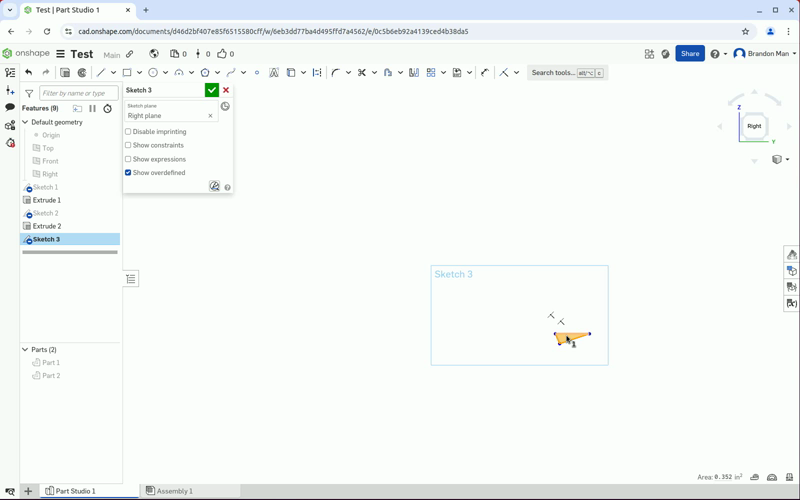
scroll(-6)
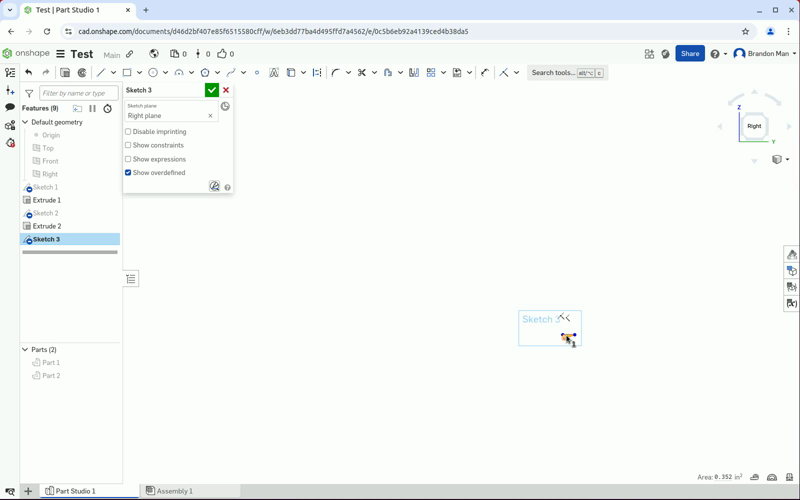
mouse_move(73, 352)
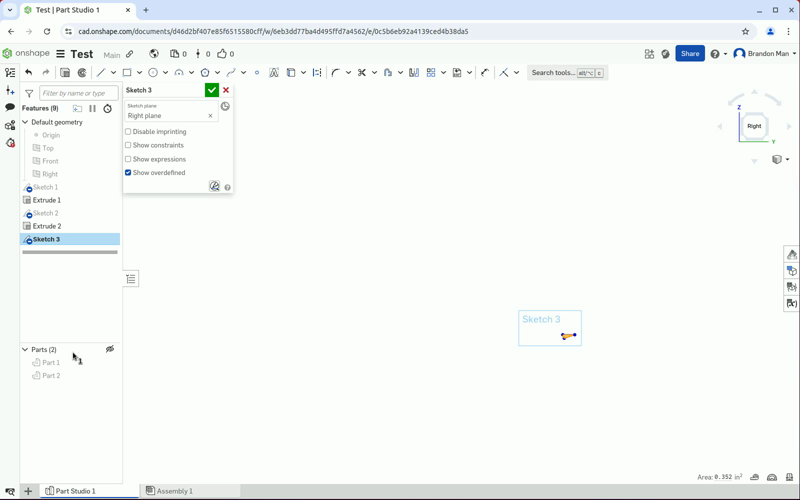
key(shift+y)
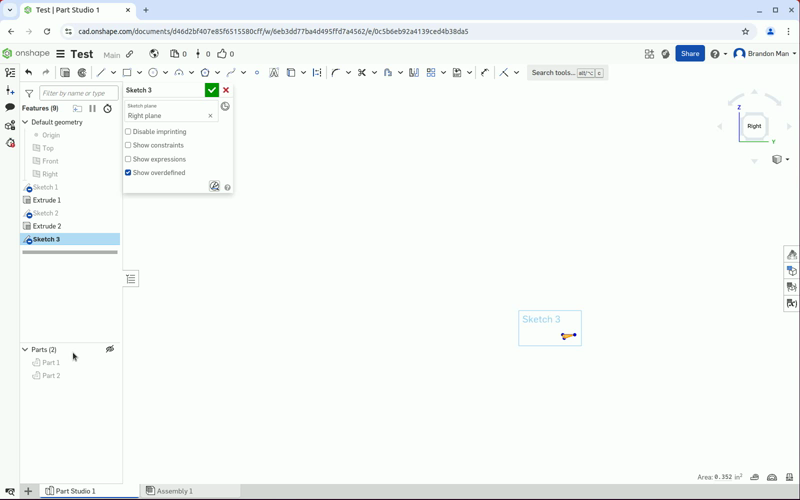
key(shift+e)
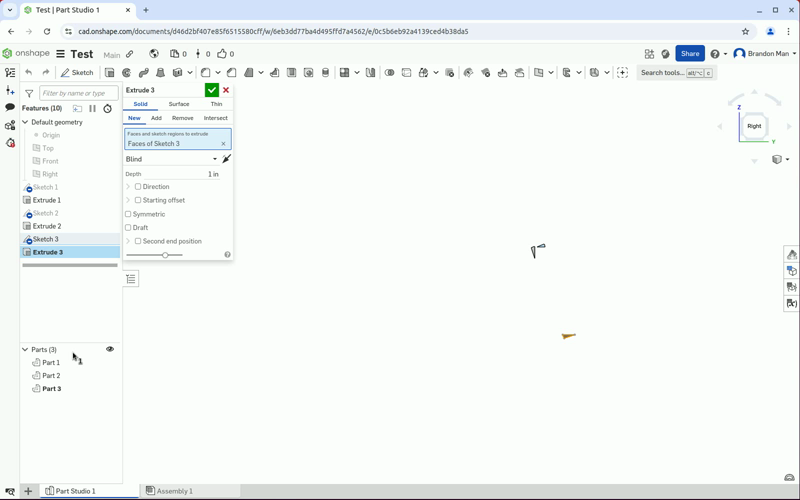
mouse_move(143, 106)
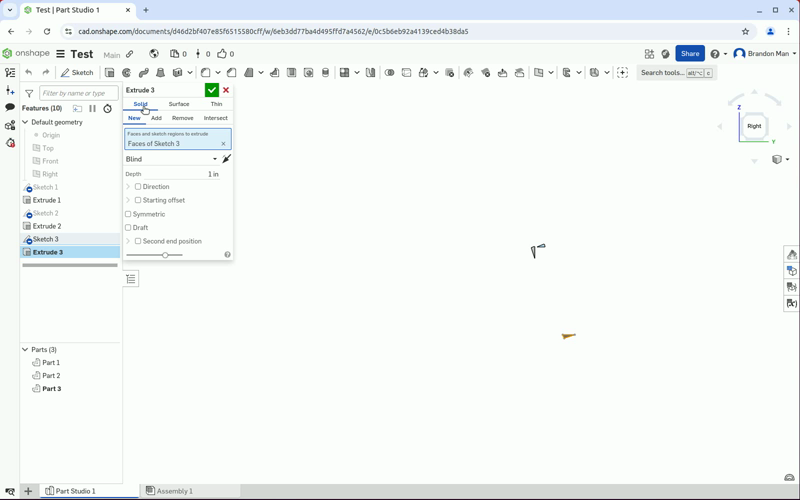
click(143, 106)
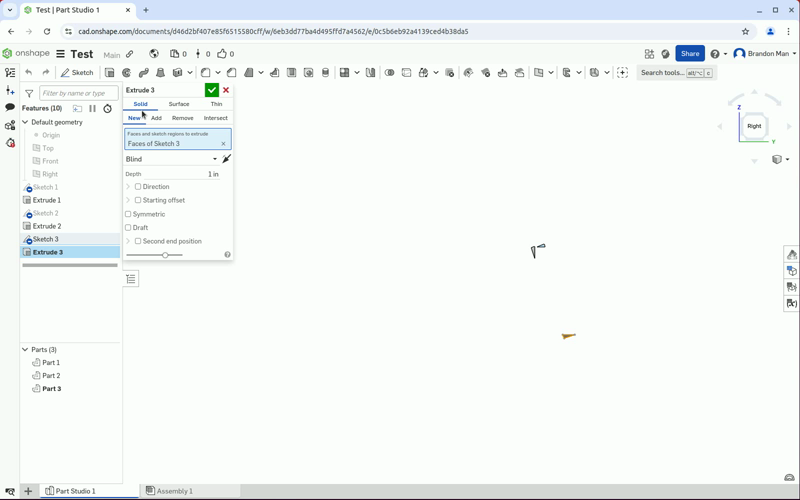
mouse_move(137, 120)
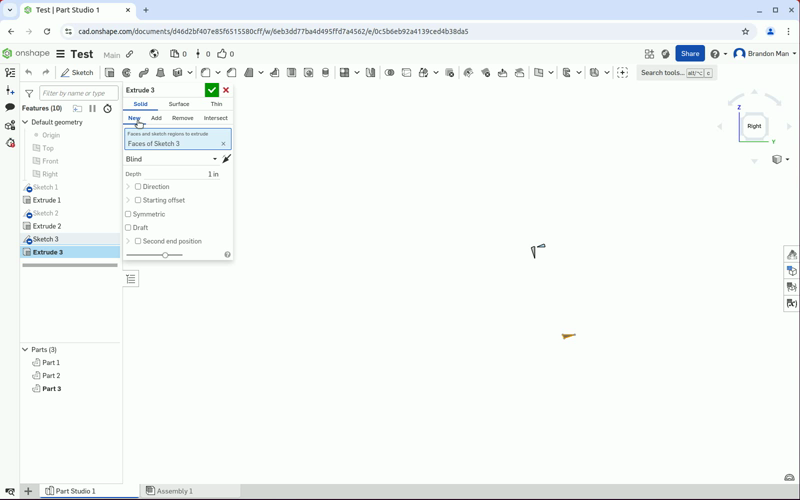
click(137, 120)
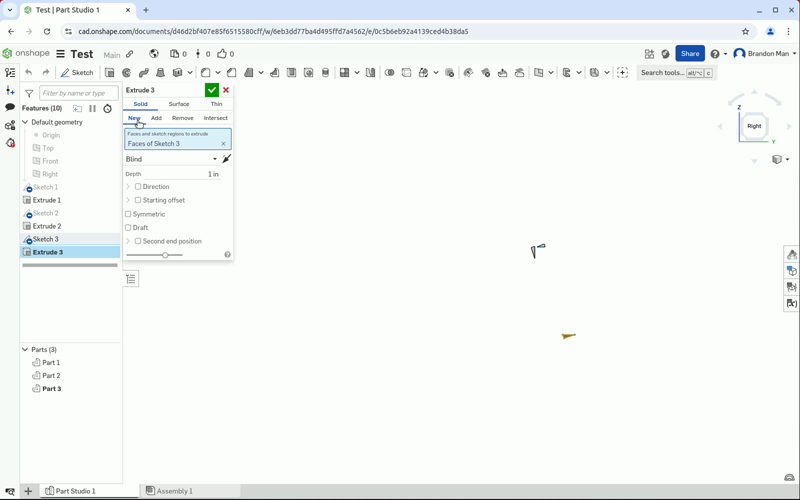
key(tab, 4)
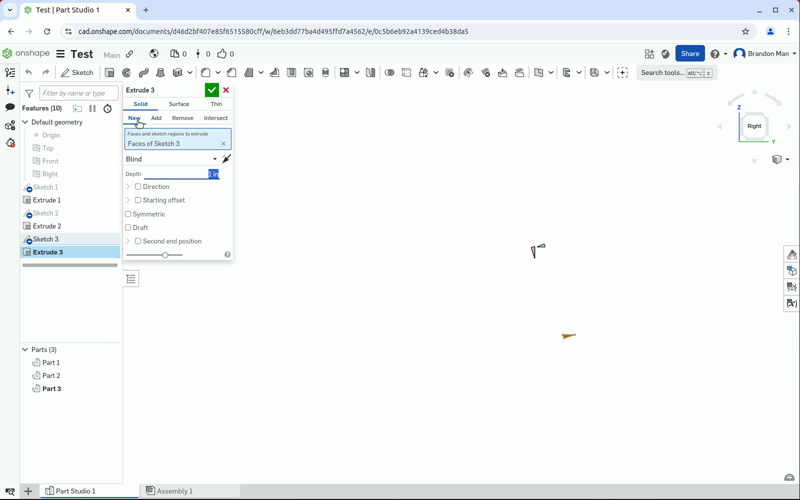
text(0.722)
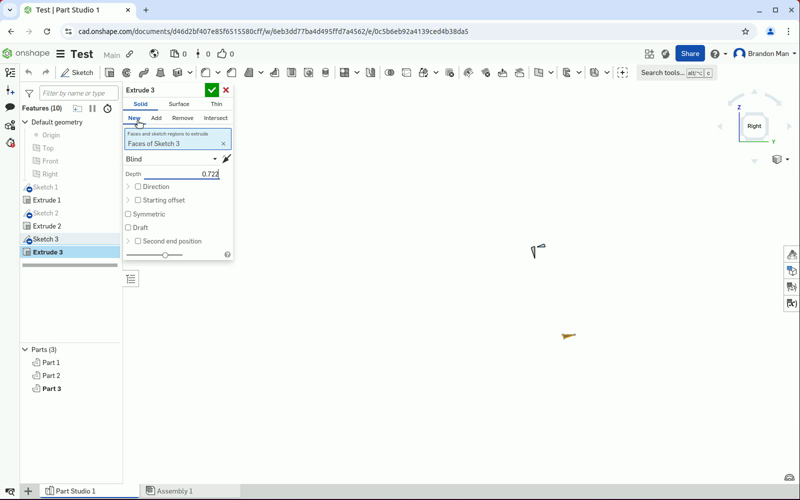
key(enter)
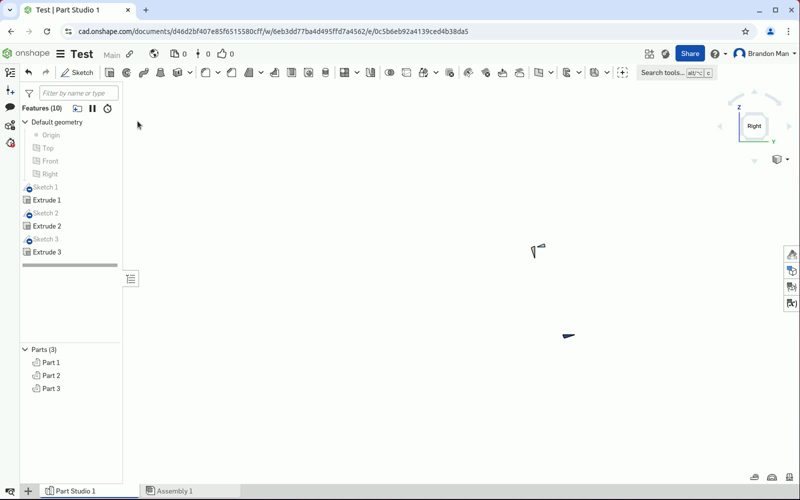
key(shift+h)
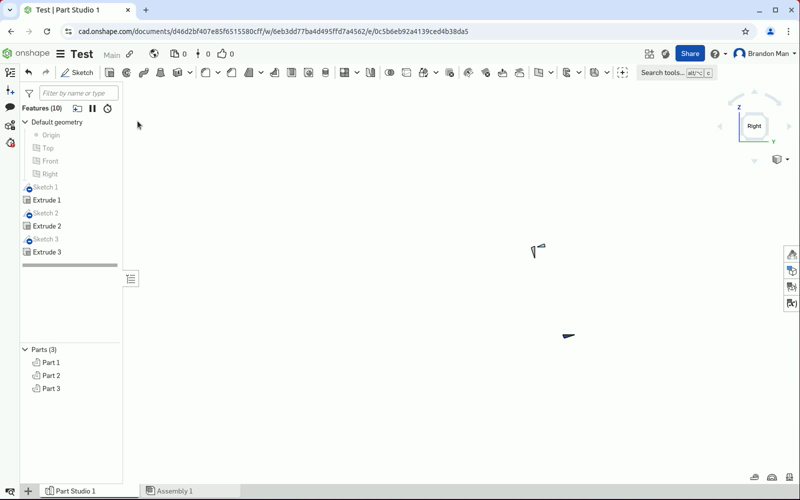
key(shift+h)
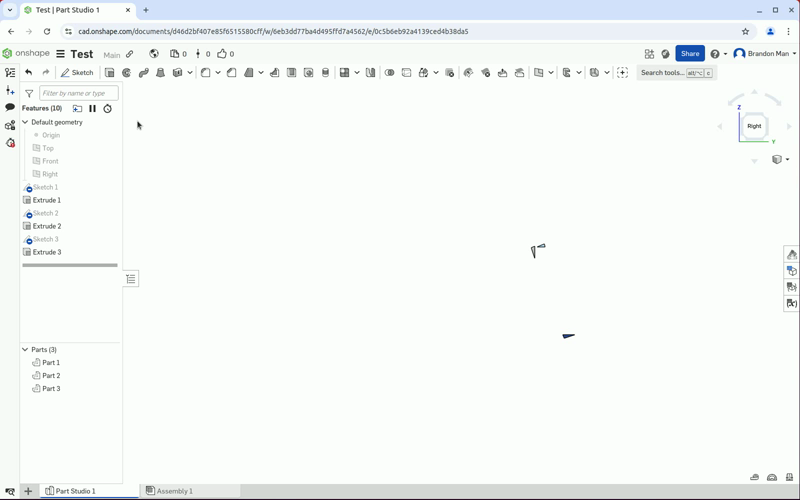
mouse_move(73, 189)
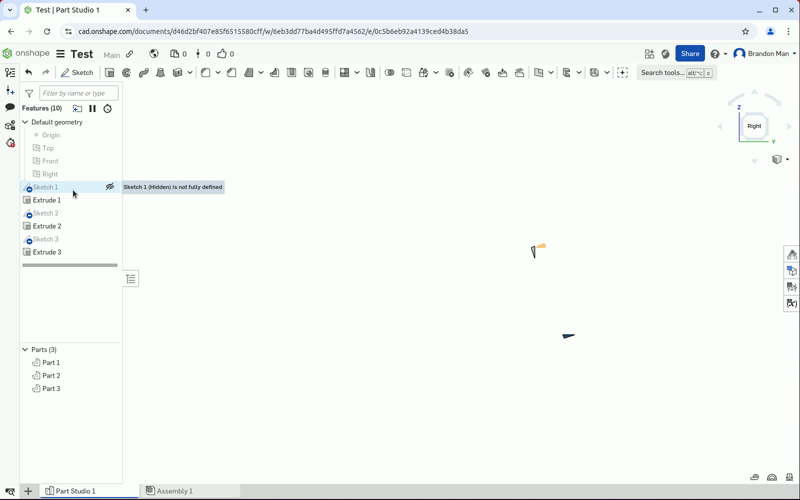
click(73, 189)
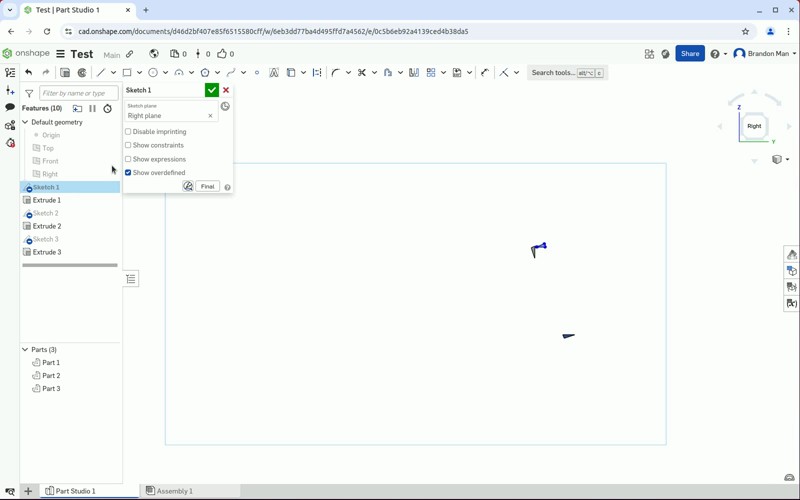
mouse_move(229, 92)
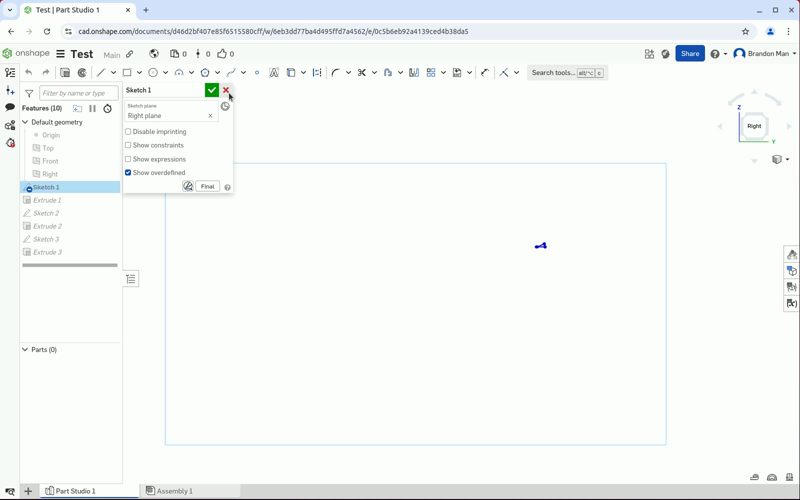
click(229, 92)
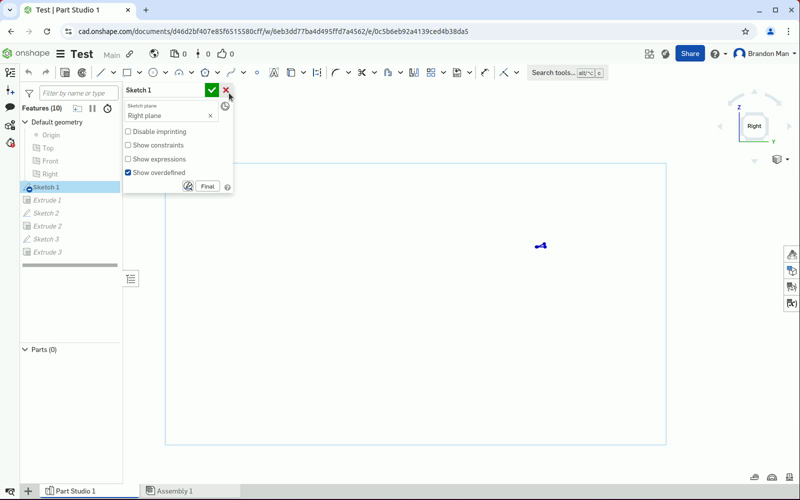
key(shift+s)
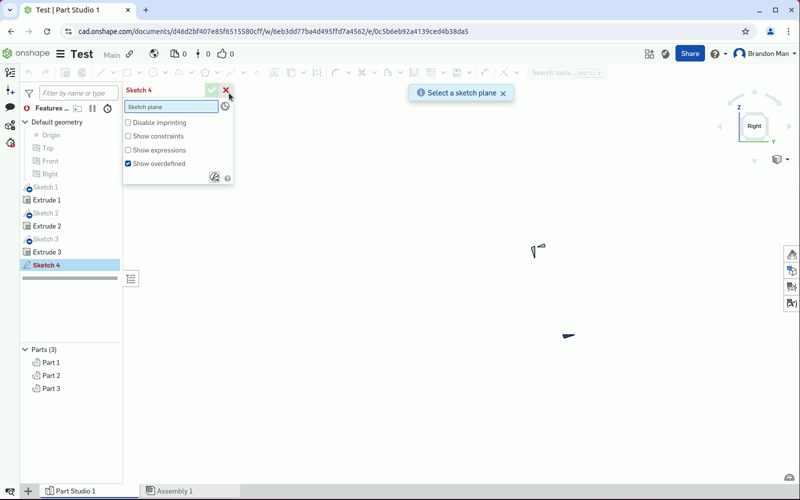
mouse_move(73, 176)
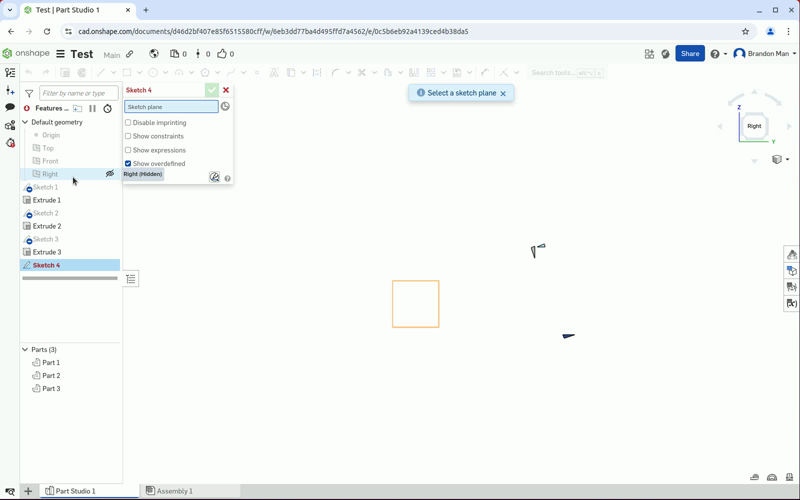
click(73, 176)
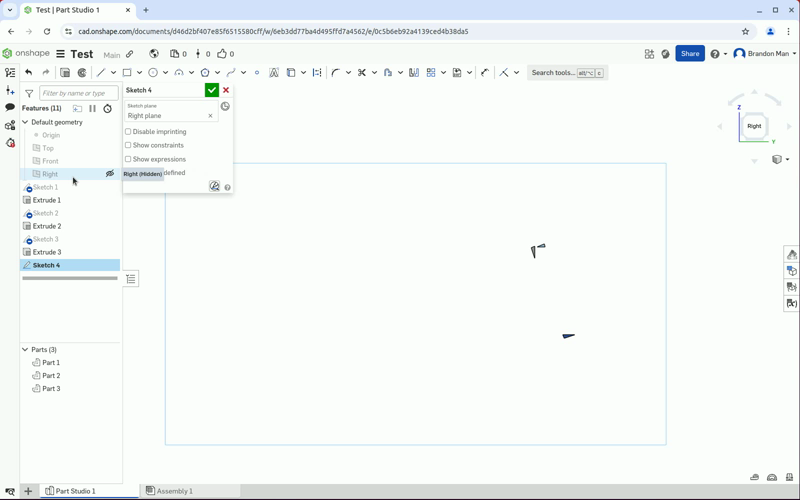
mouse_move(73, 352)
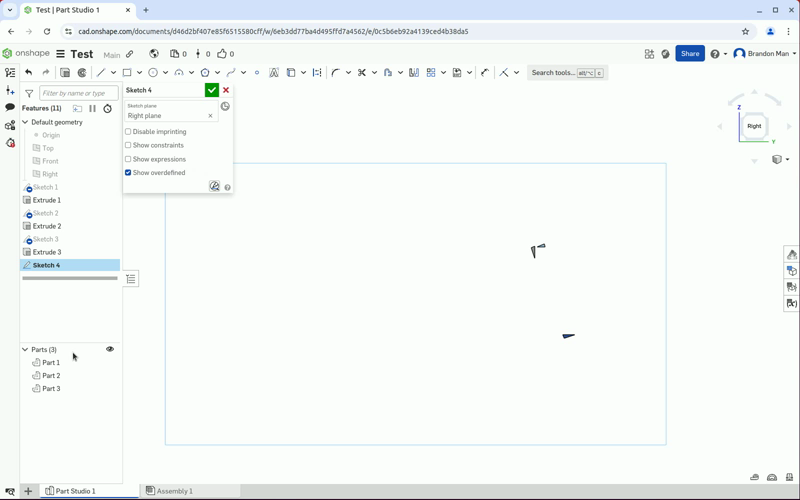
key(y)
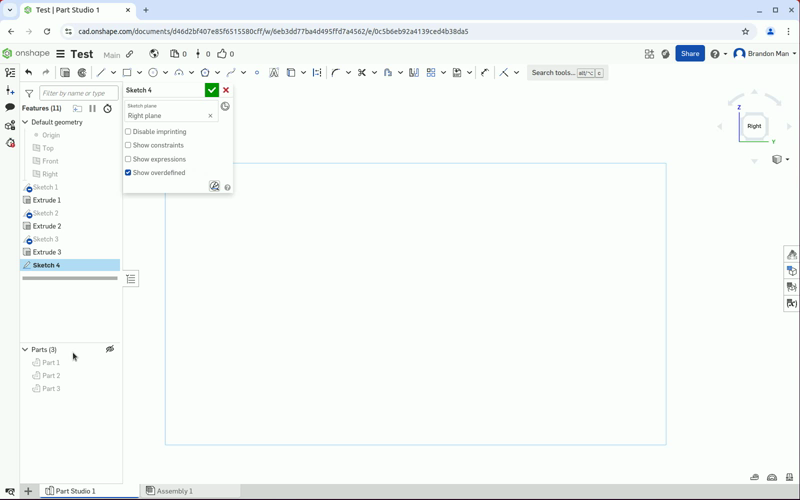
key(l)
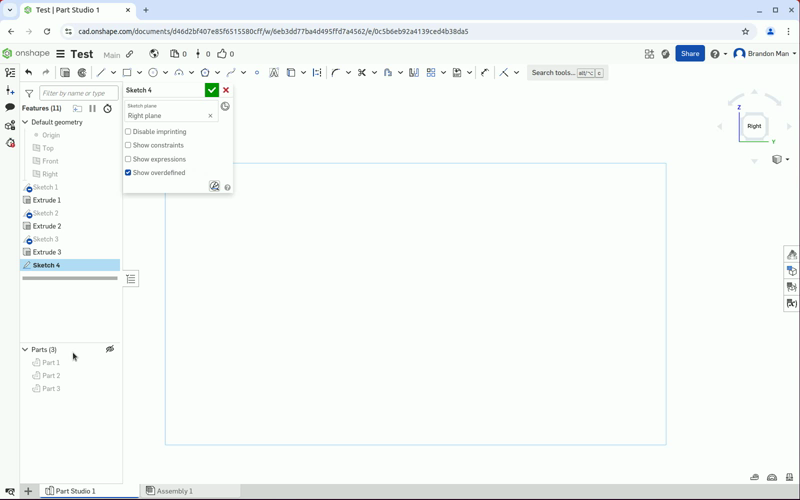
key_down(shift)
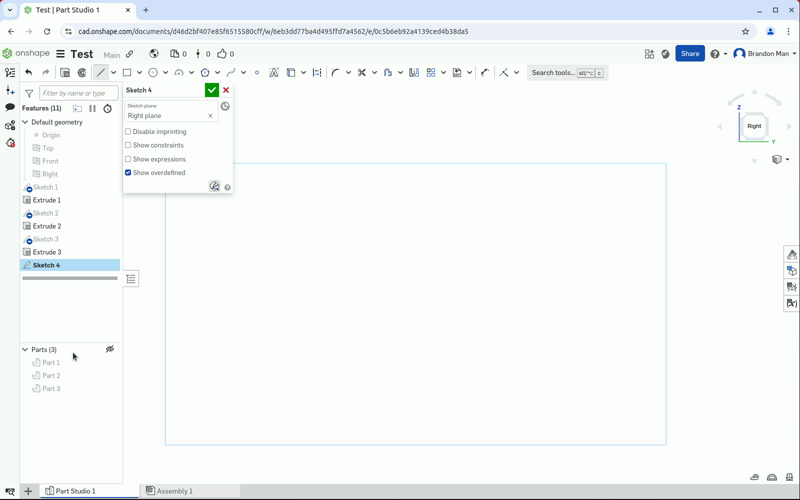
mouse_move(534, 258)
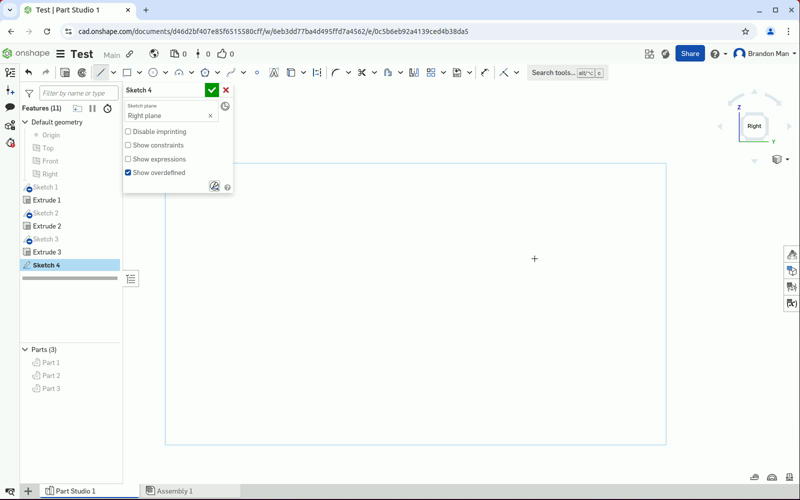
click(534, 258)
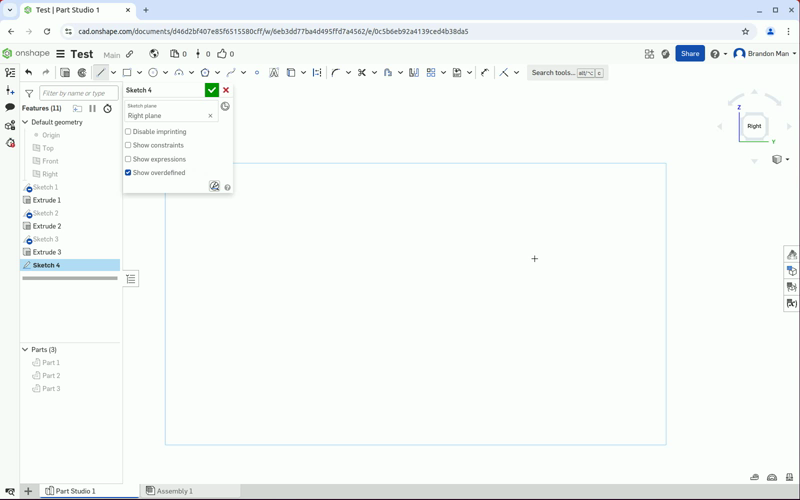
key_up(shift)
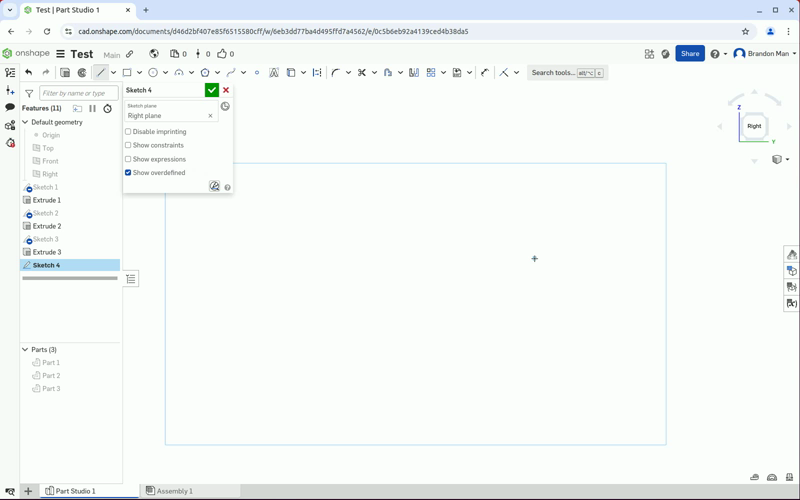
key_down(shift)
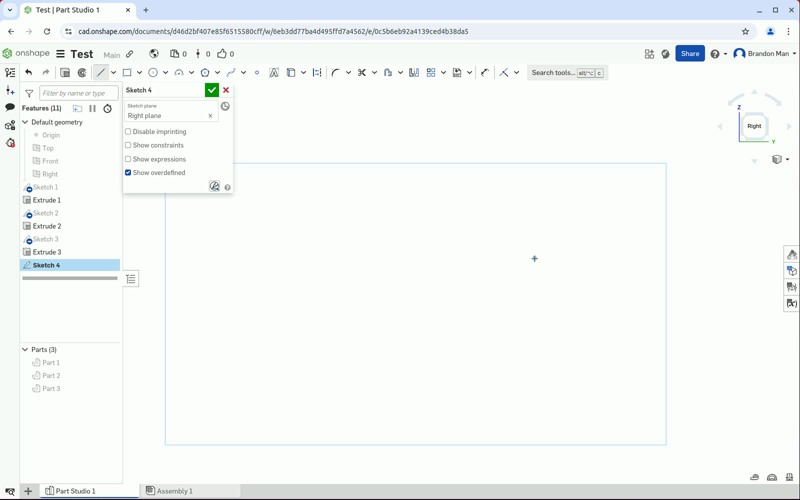
mouse_move(564, 258)
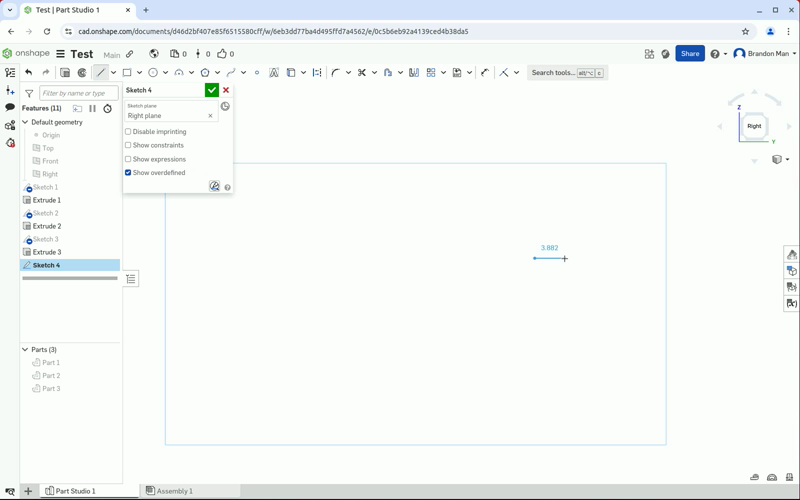
mouse_move(537, 258)
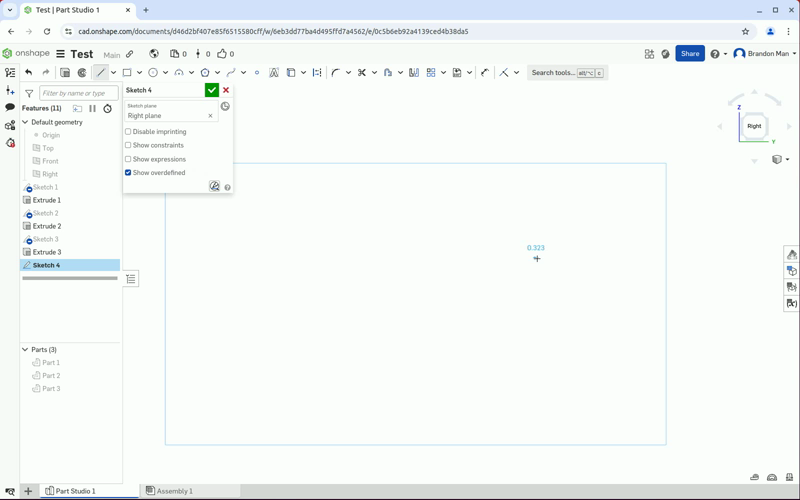
scroll(6)
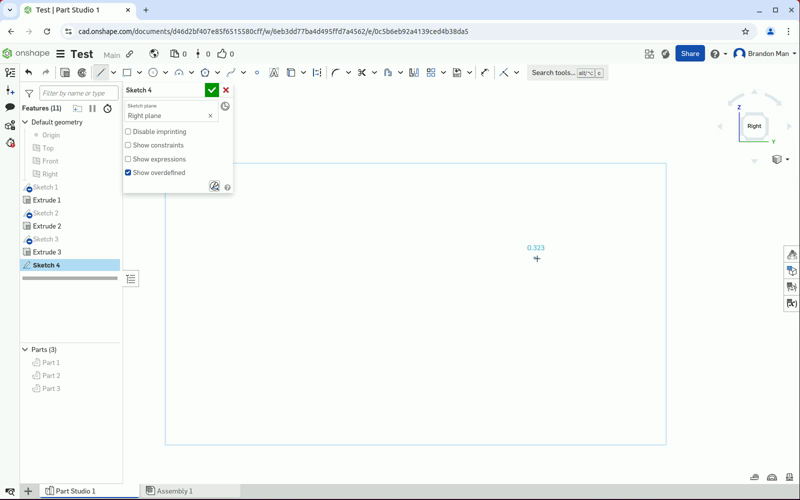
scroll(6)
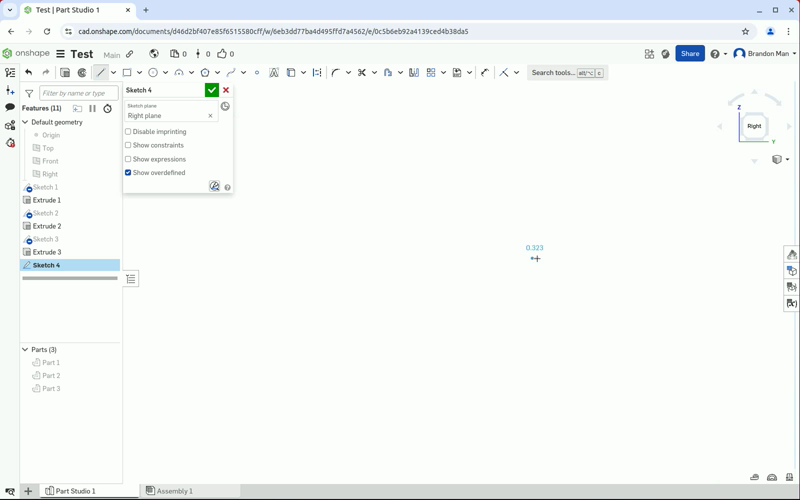
scroll(6)
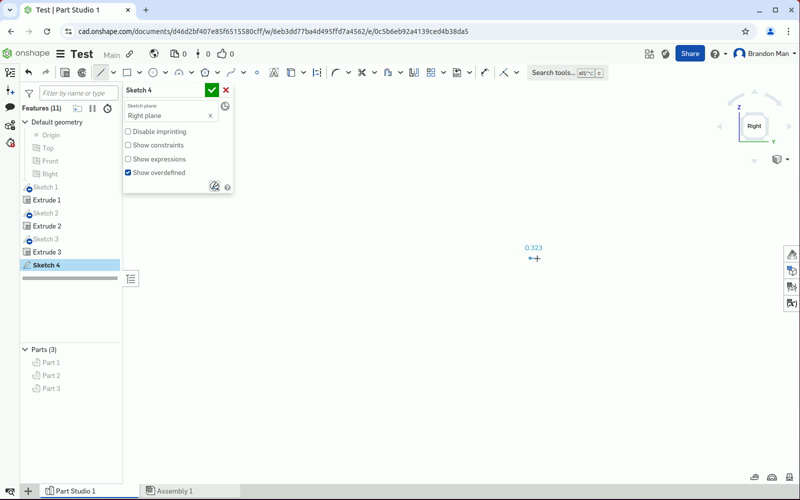
scroll(6)
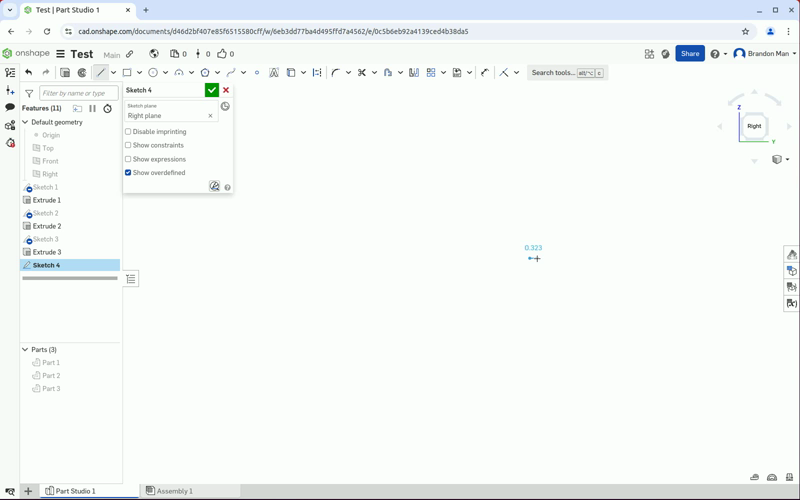
scroll(6)
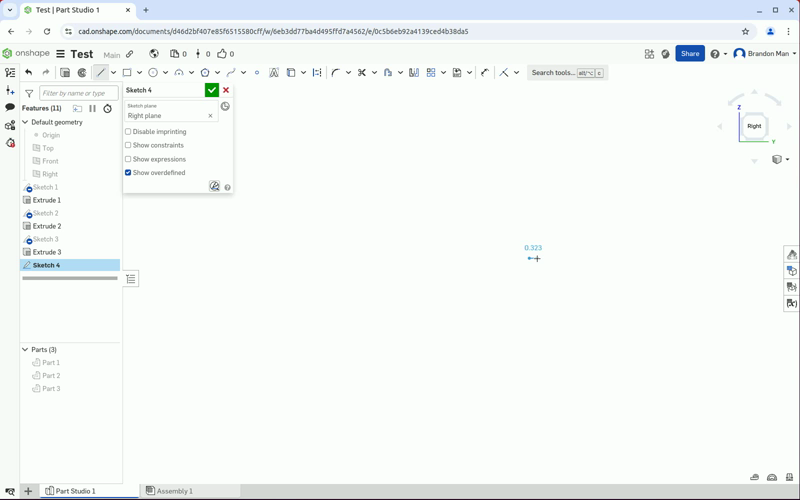
scroll(6)
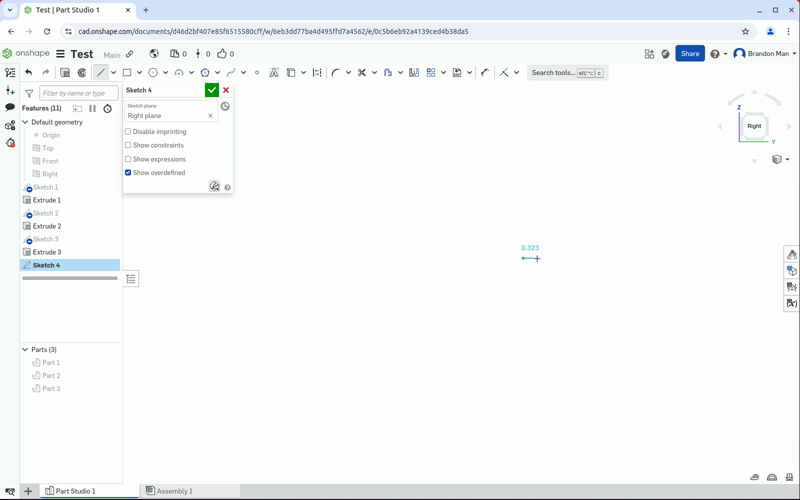
scroll(6)
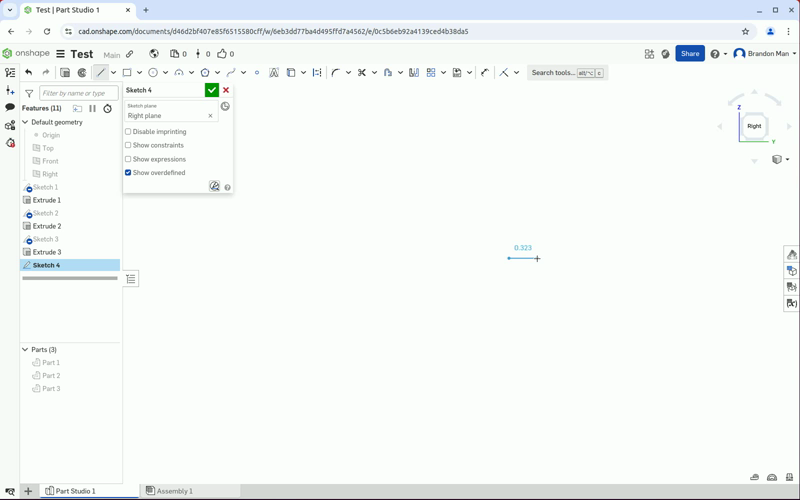
click(537, 258)
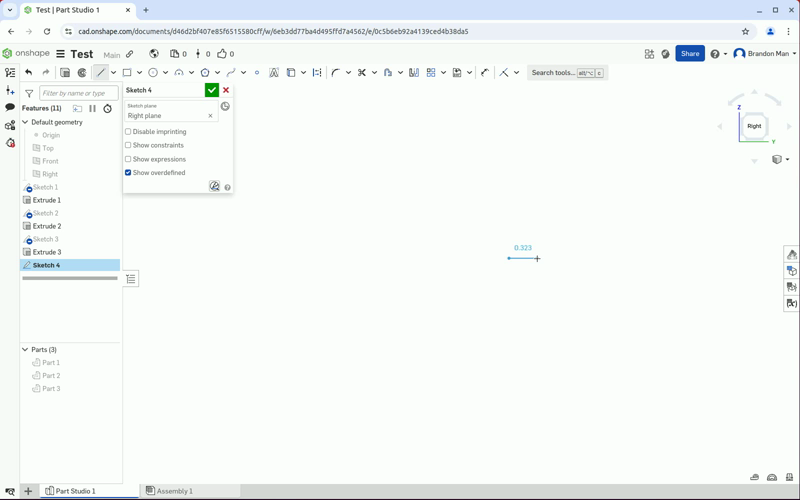
scroll(-6)
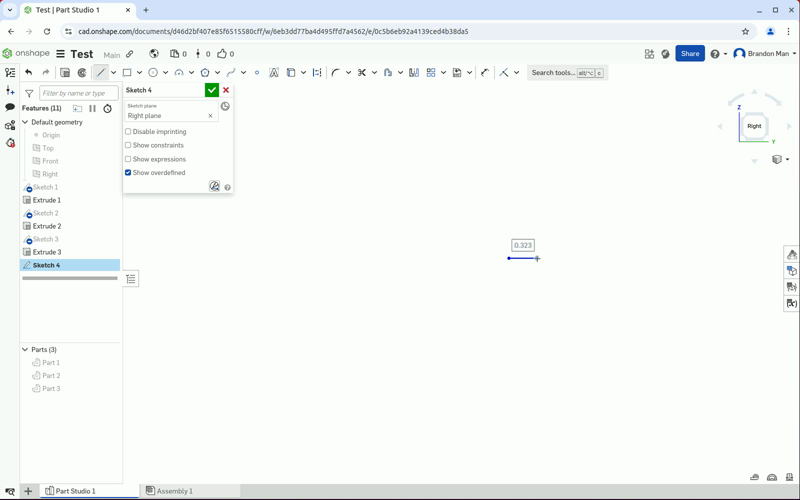
scroll(-6)
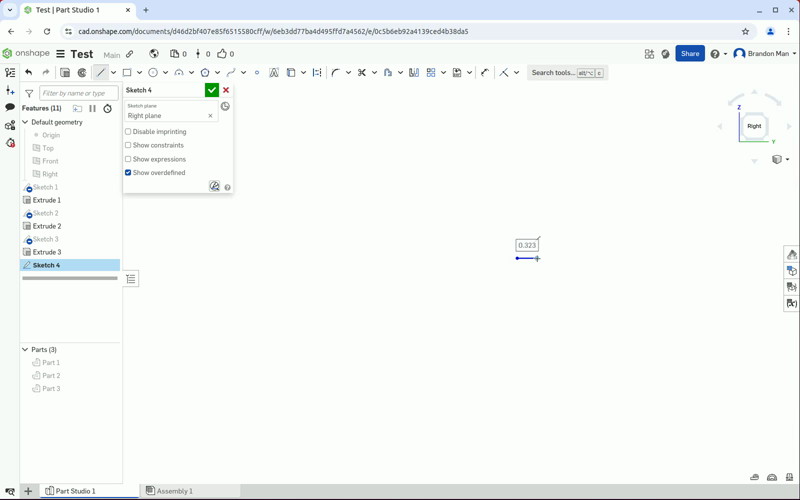
scroll(-6)
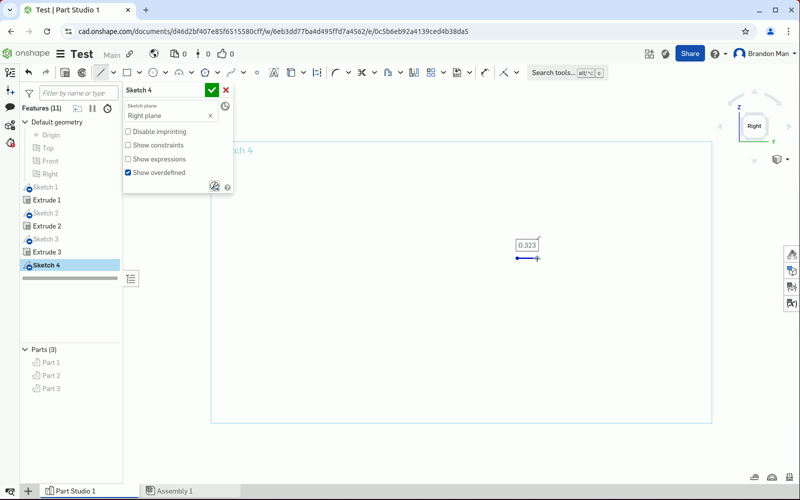
scroll(-6)
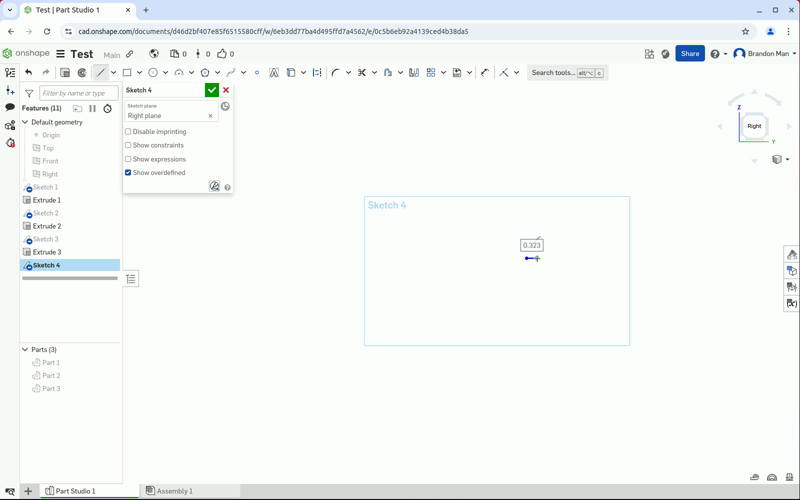
scroll(-6)
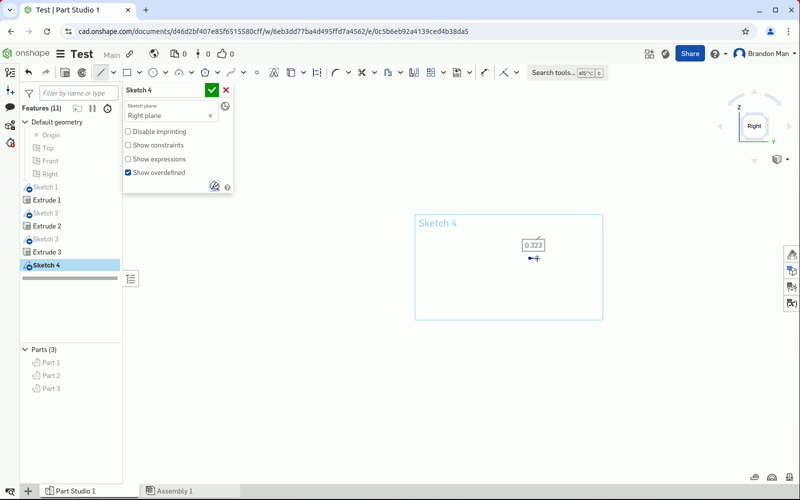
scroll(-6)
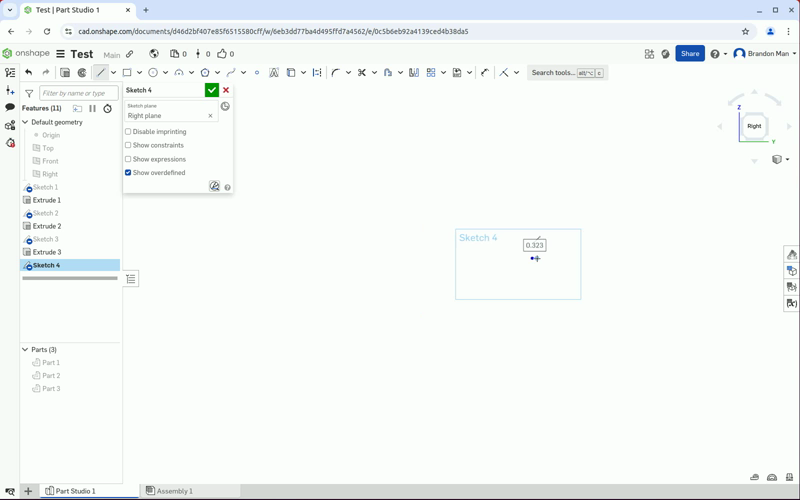
scroll(-6)
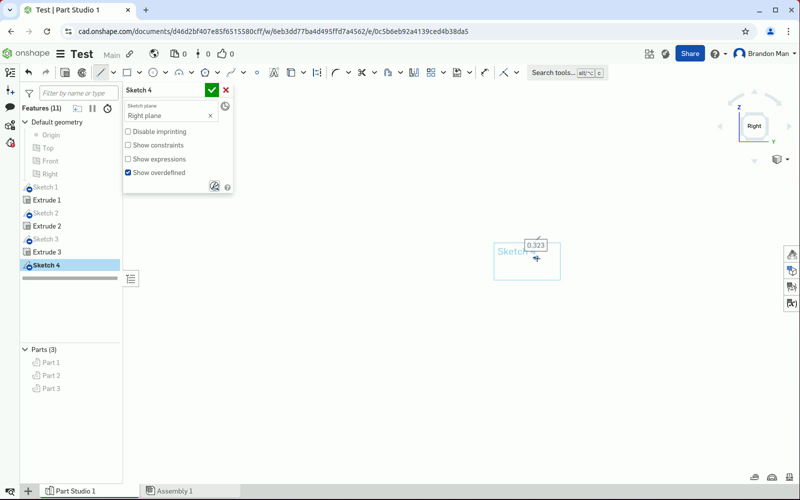
key_up(shift)
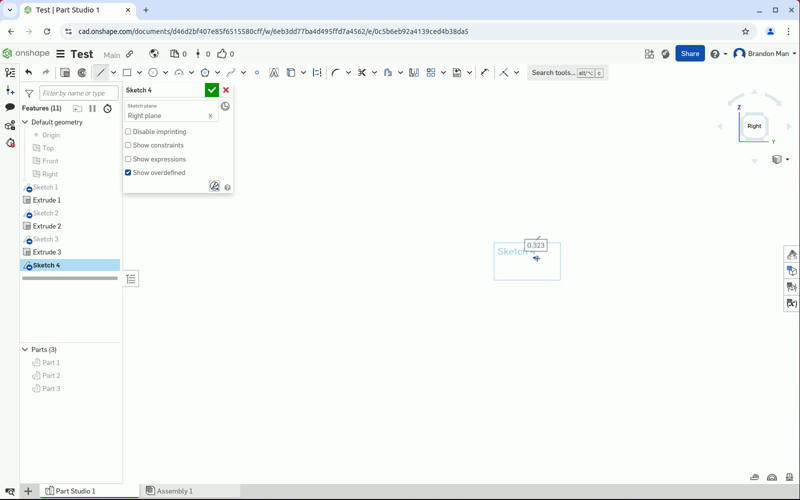
key_down(shift)
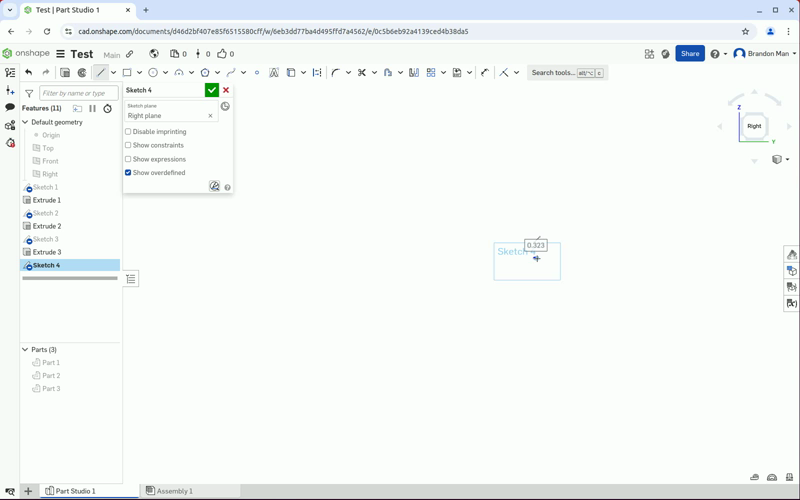
mouse_move(567, 258)
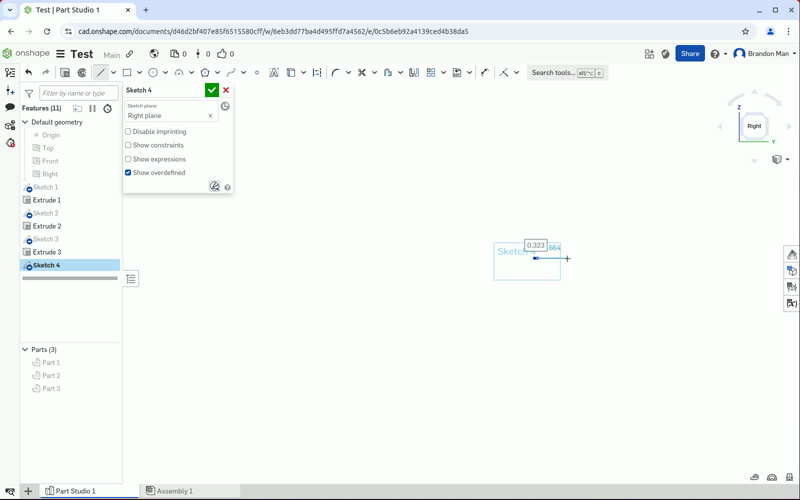
mouse_move(537, 245)
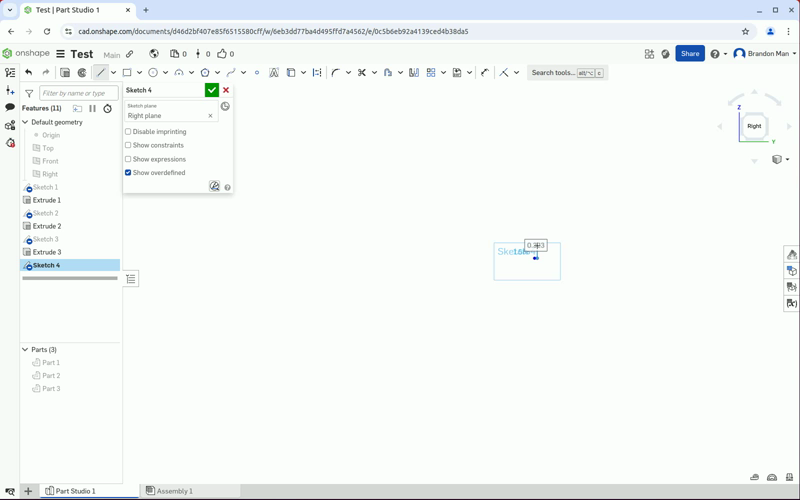
click(537, 245)
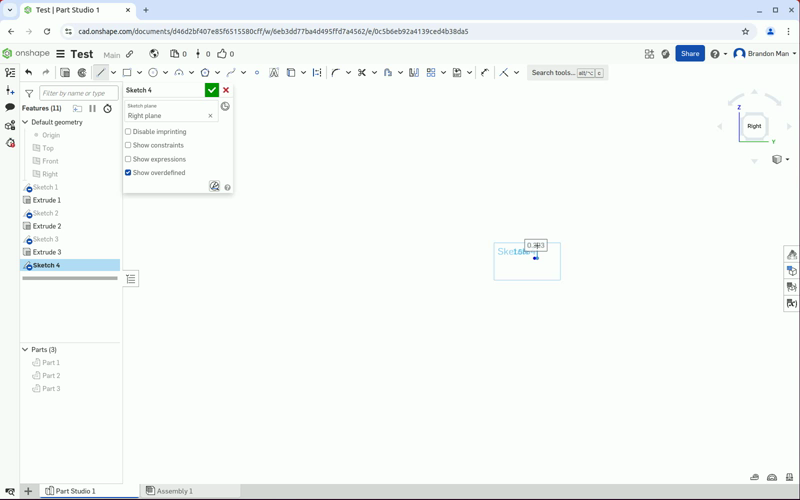
key_up(shift)
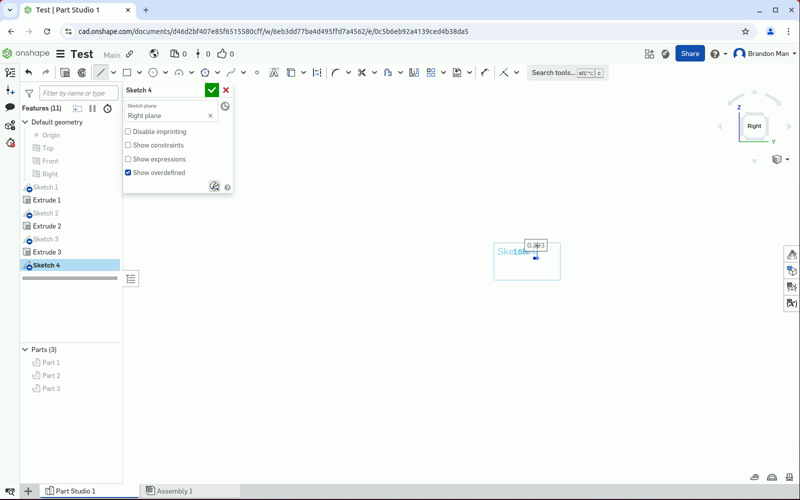
key_down(shift)
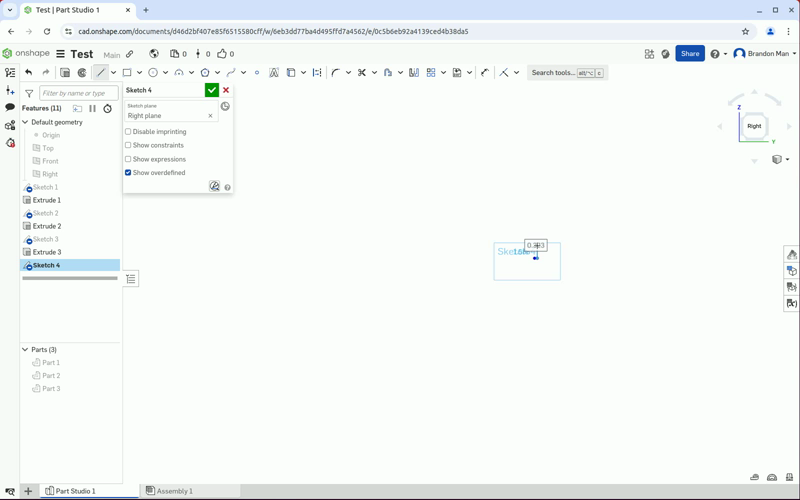
mouse_move(567, 245)
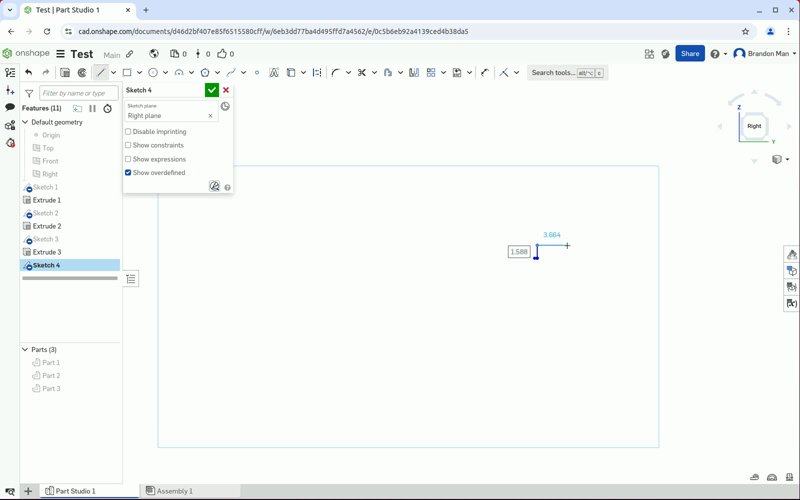
mouse_move(534, 246)
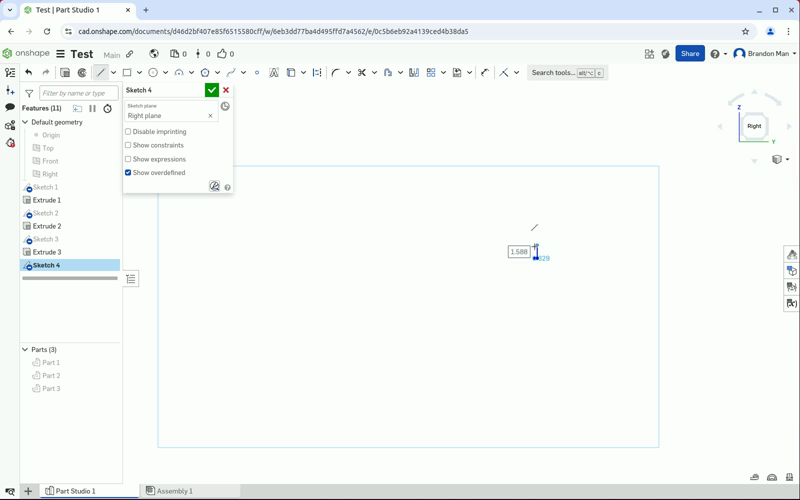
scroll(6)
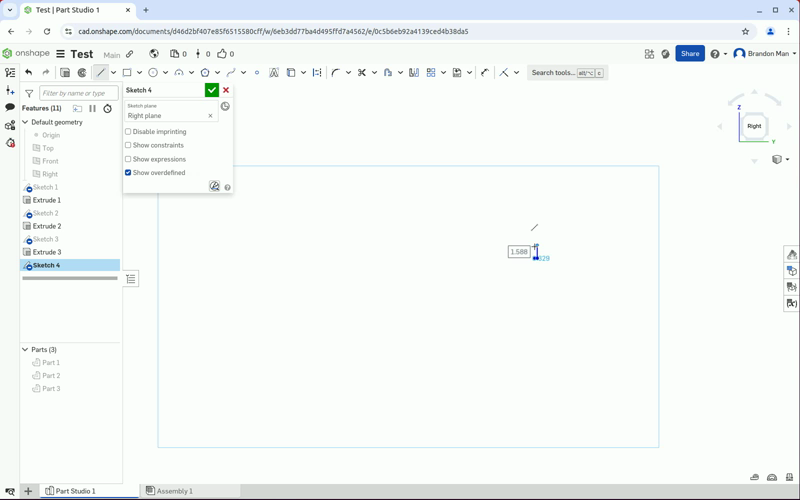
scroll(6)
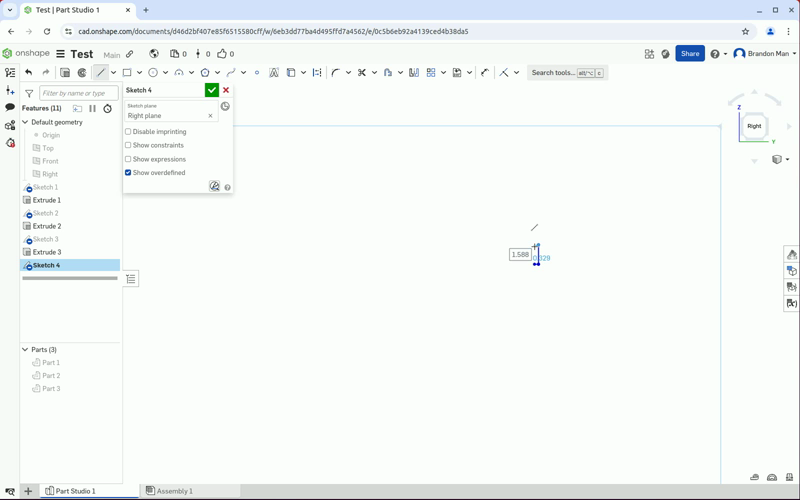
scroll(6)
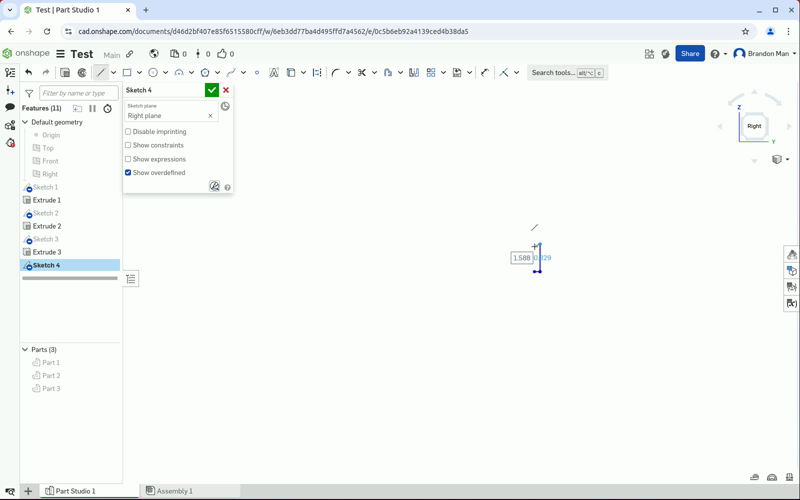
scroll(6)
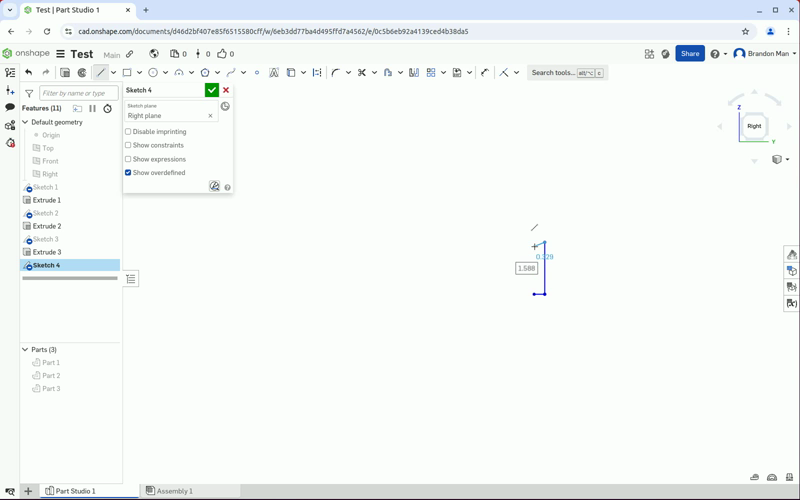
scroll(6)
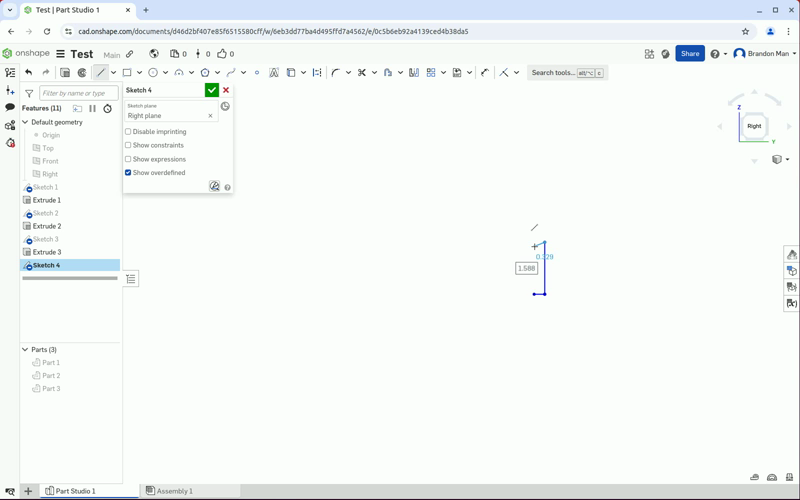
scroll(6)
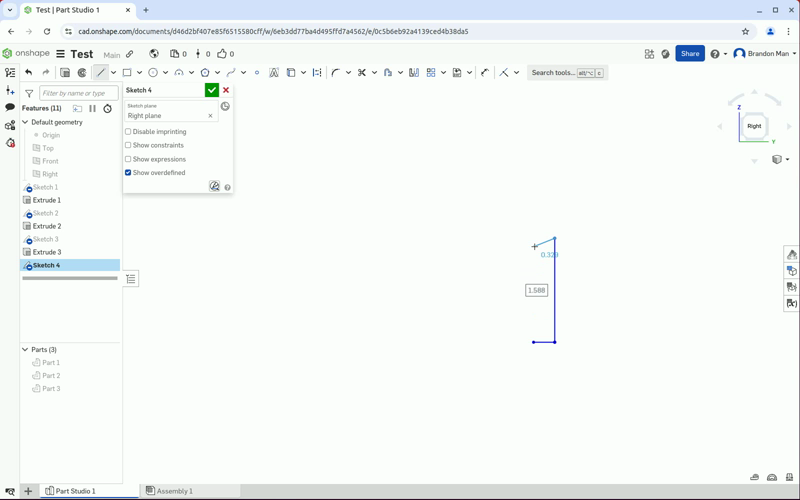
scroll(6)
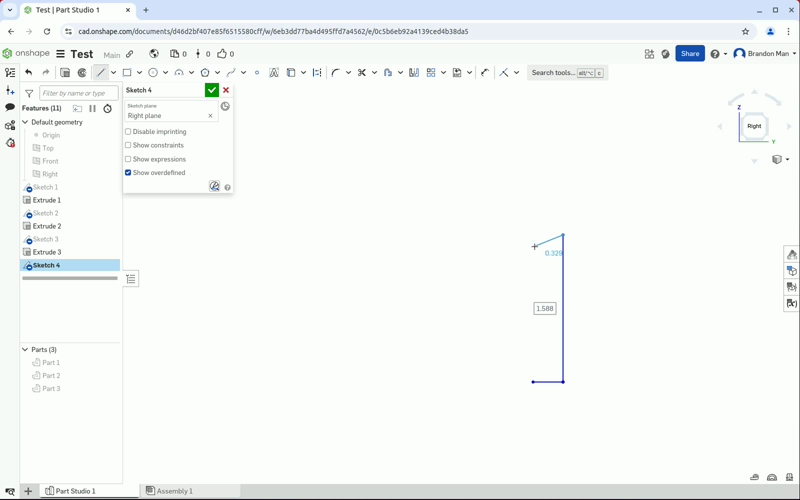
click(534, 246)
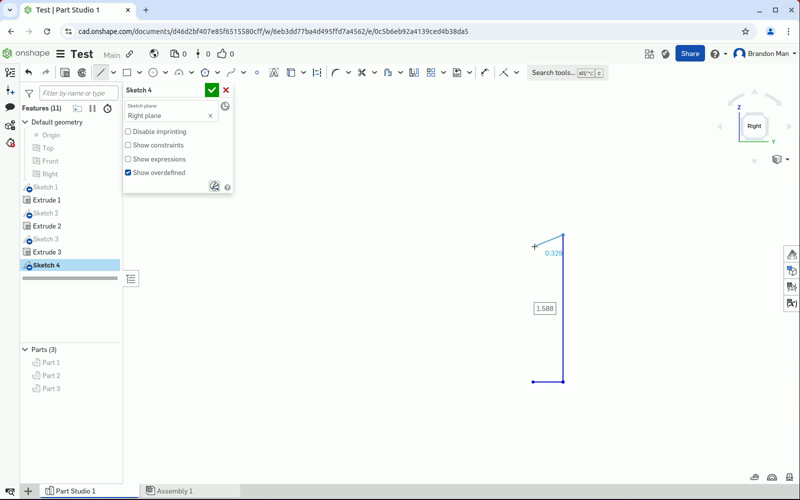
scroll(-6)
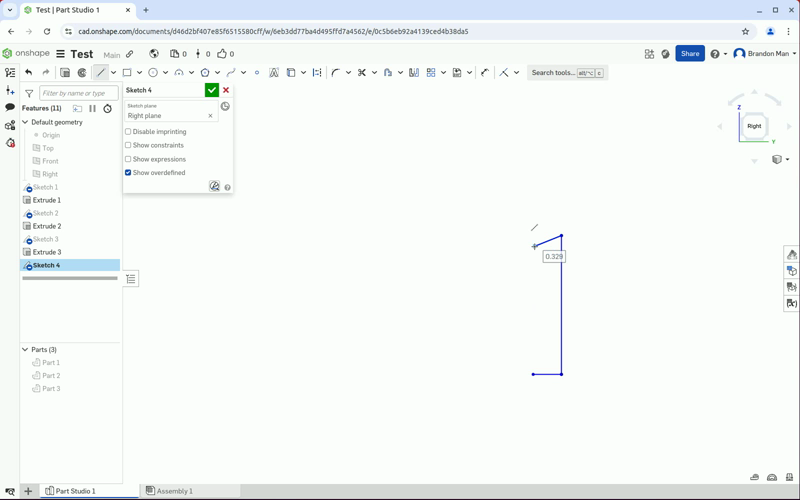
scroll(-6)
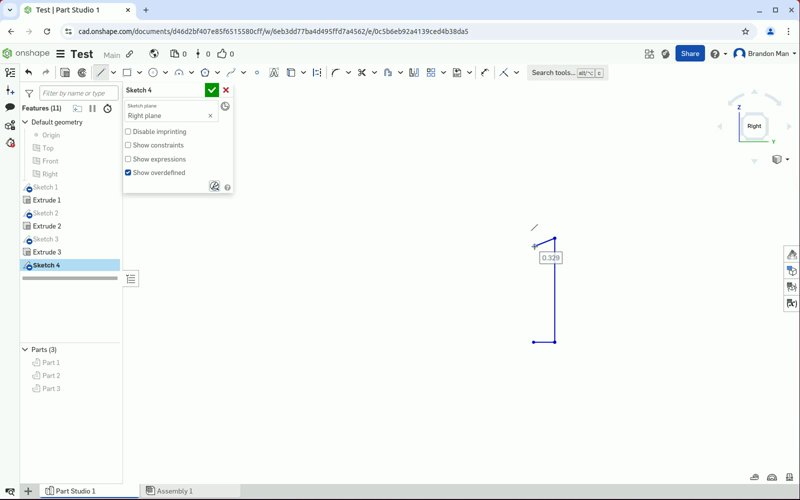
scroll(-6)
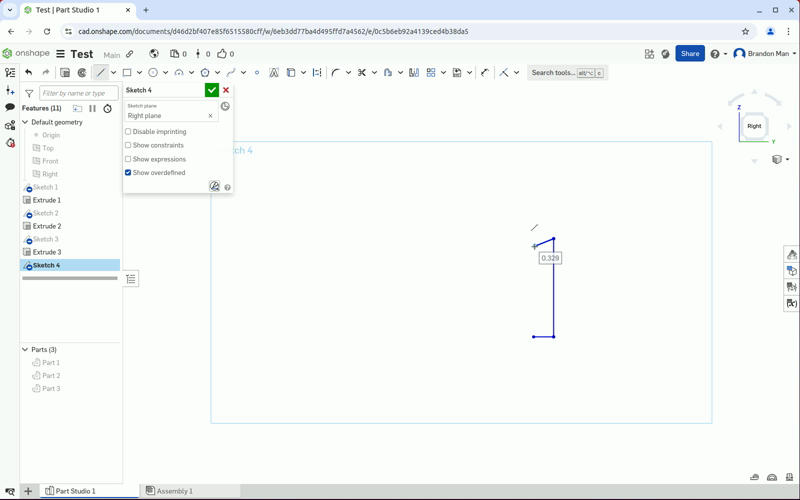
scroll(-6)
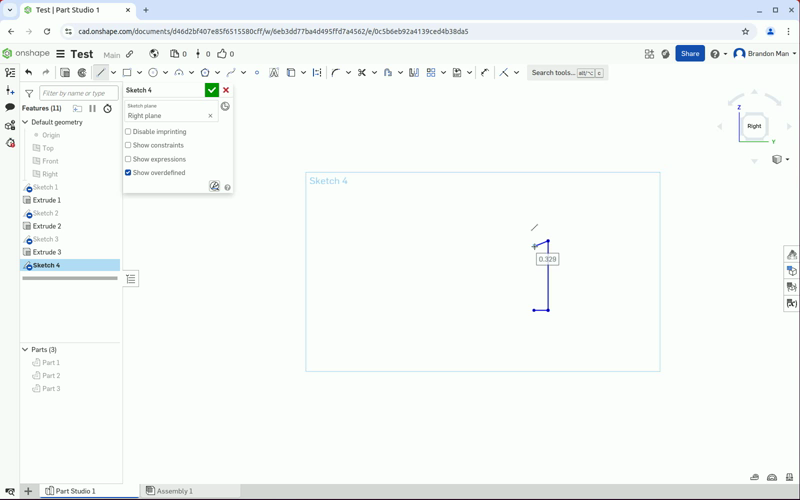
scroll(-6)
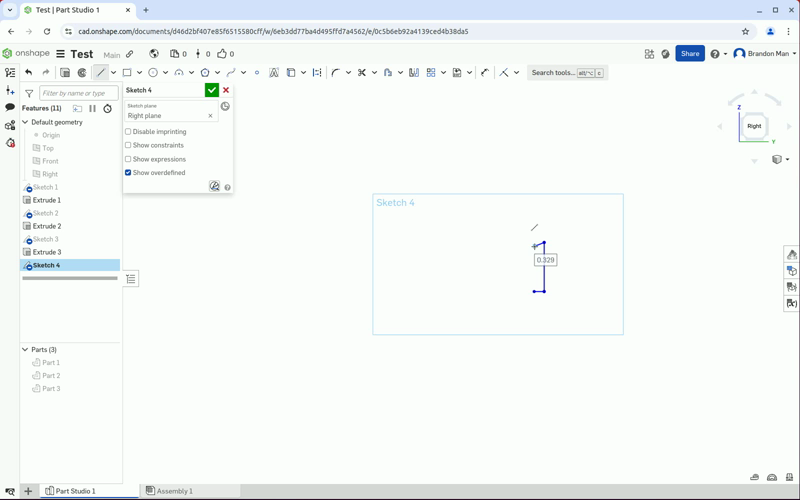
scroll(-6)
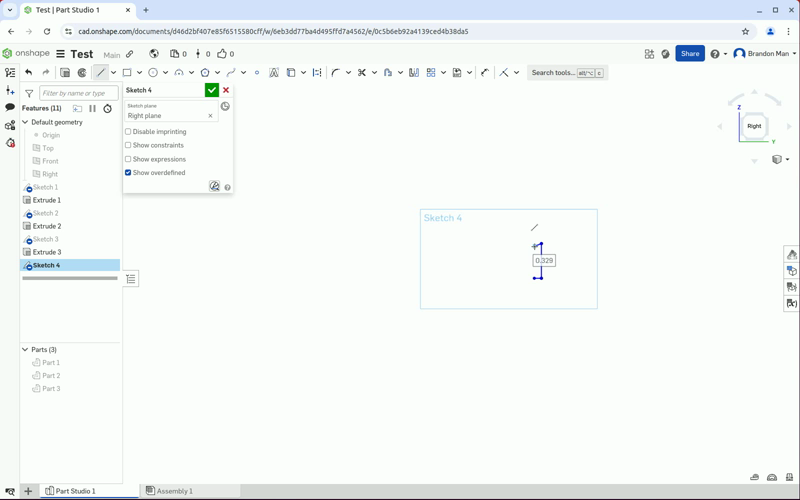
scroll(-6)
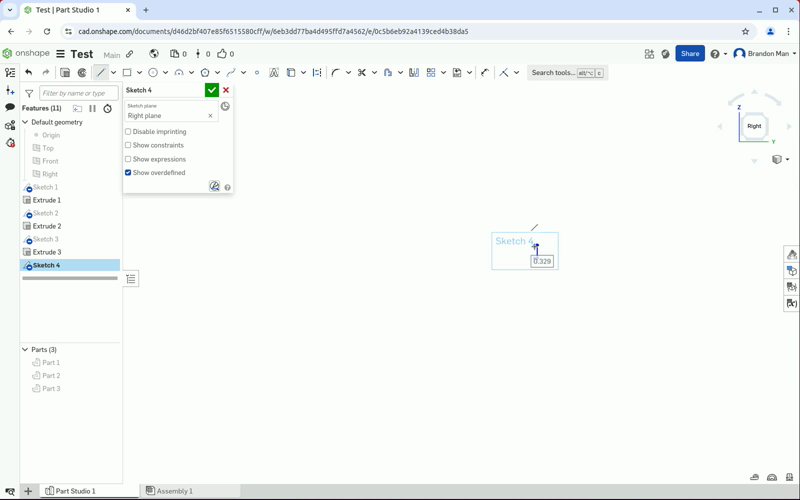
key_up(shift)
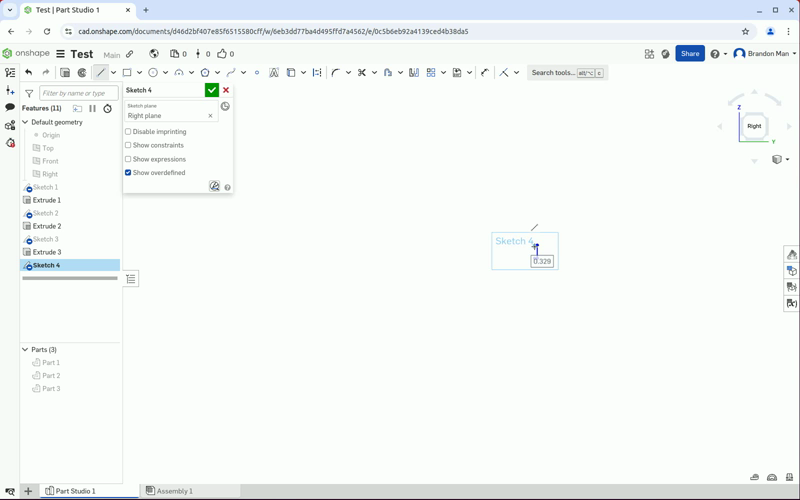
mouse_move(564, 246)
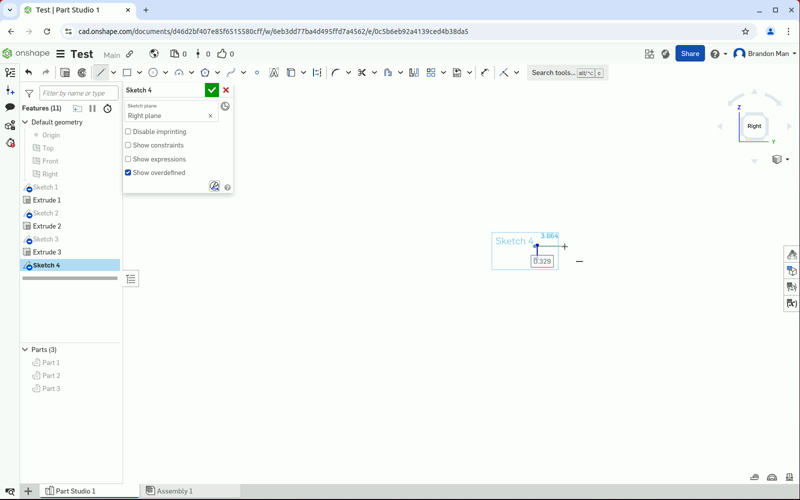
key_down(shift)
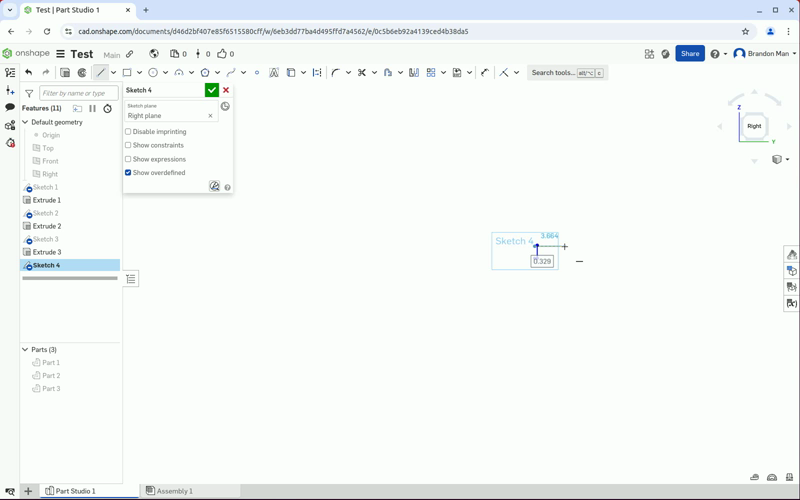
mouse_move(534, 258)
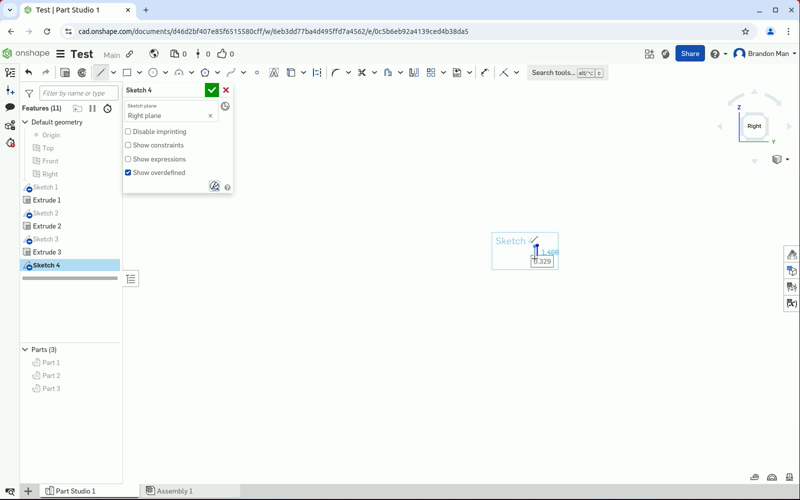
scroll(6)
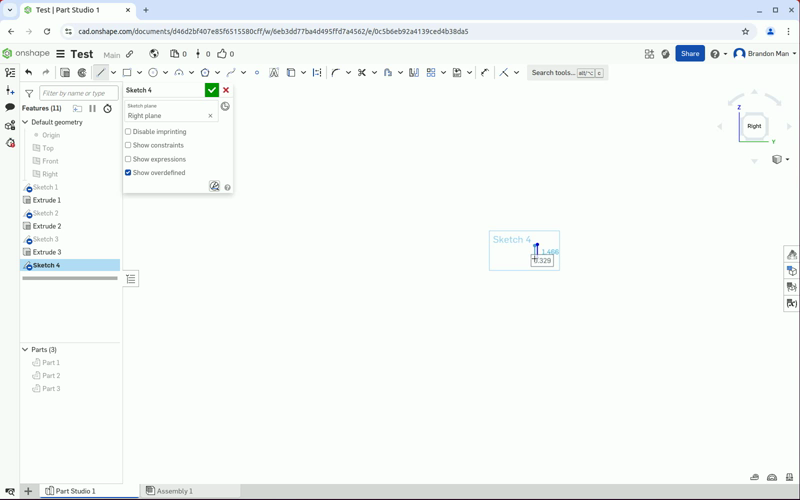
scroll(6)
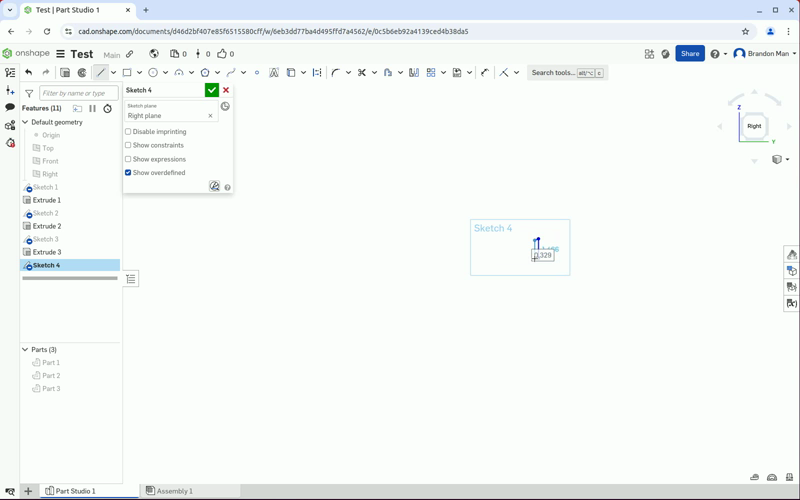
scroll(6)
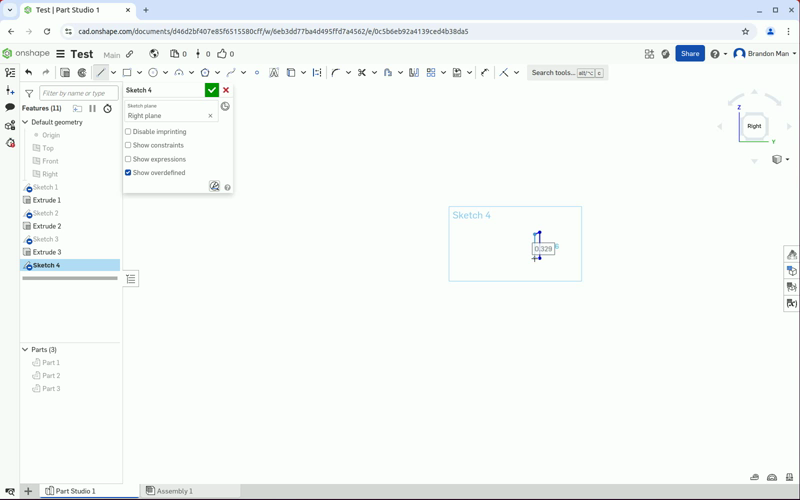
scroll(6)
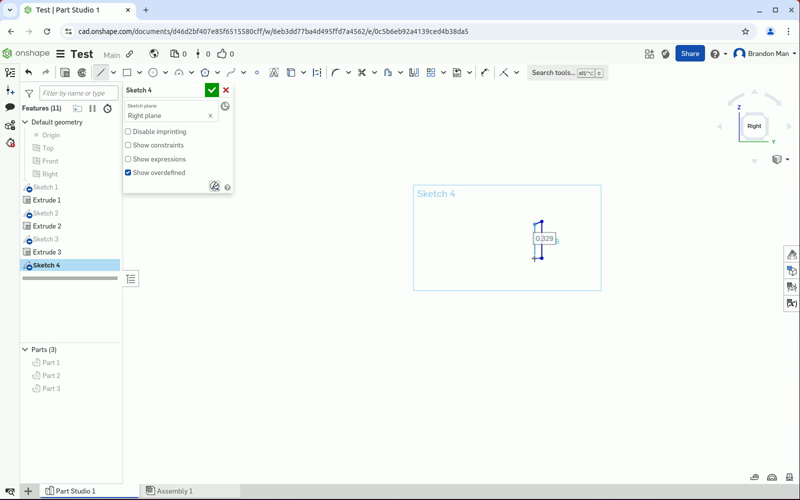
scroll(6)
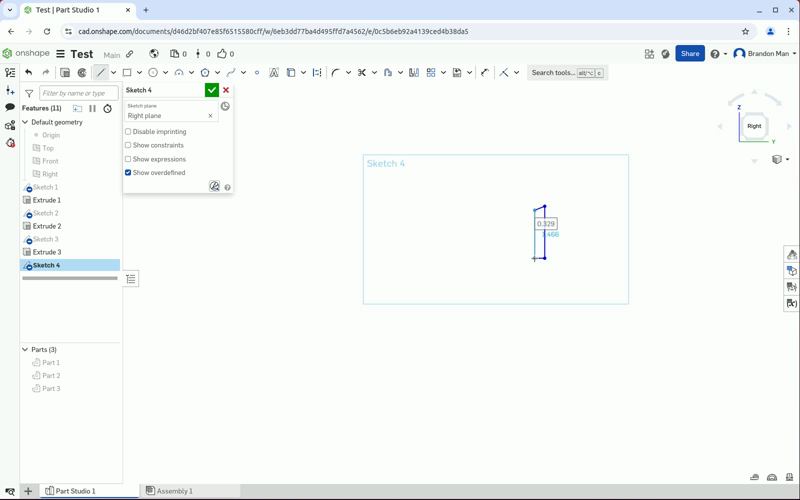
scroll(6)
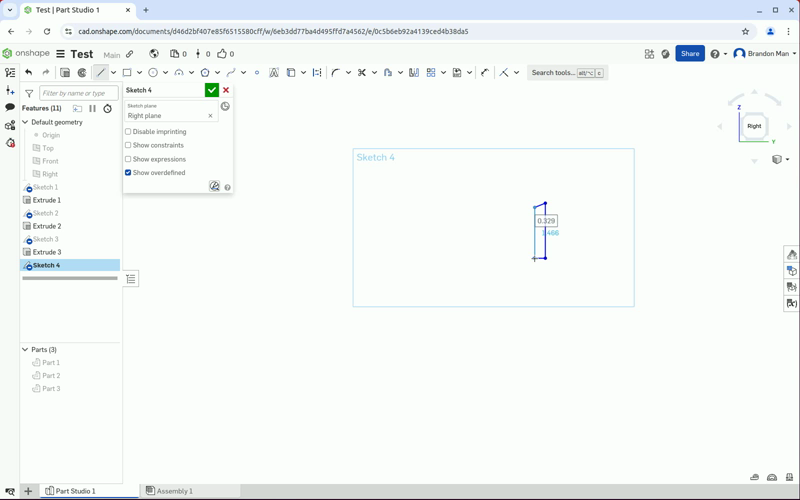
scroll(6)
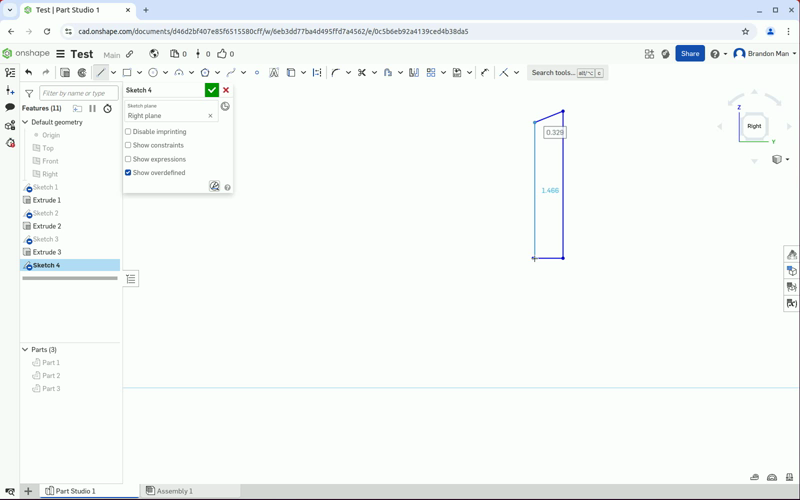
key_up(shift)
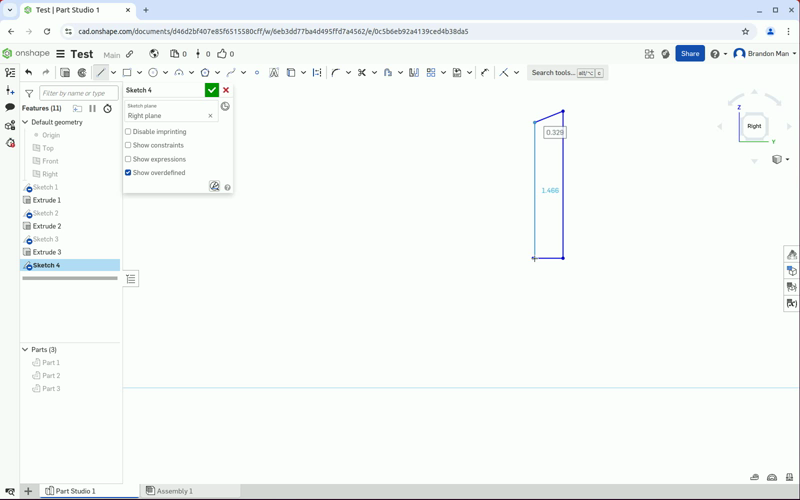
click(534, 258)
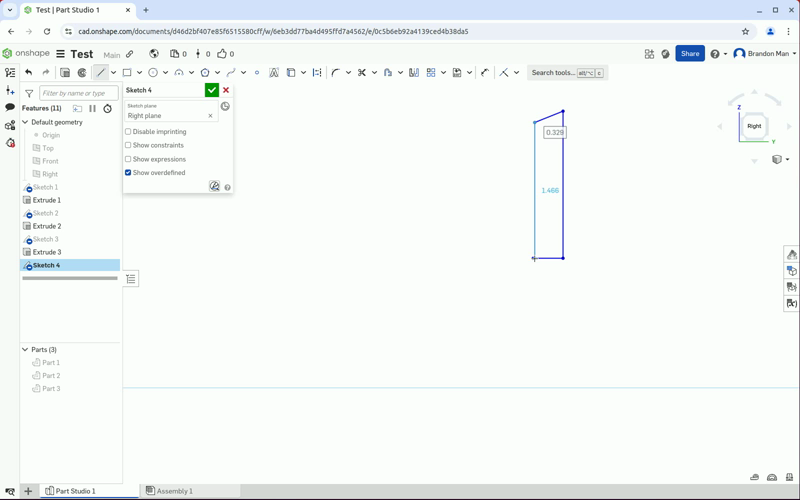
scroll(-6)
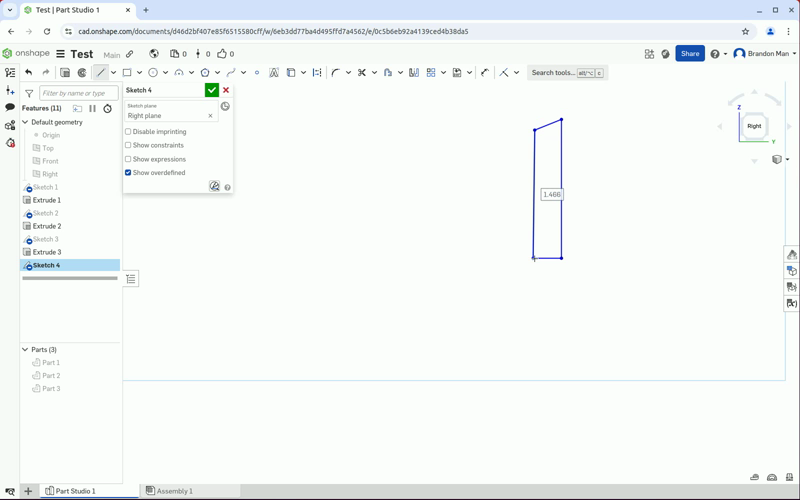
scroll(-6)
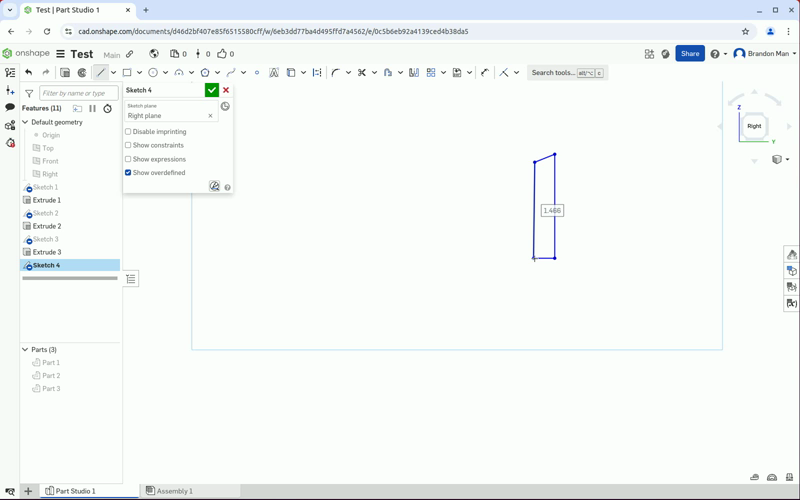
scroll(-6)
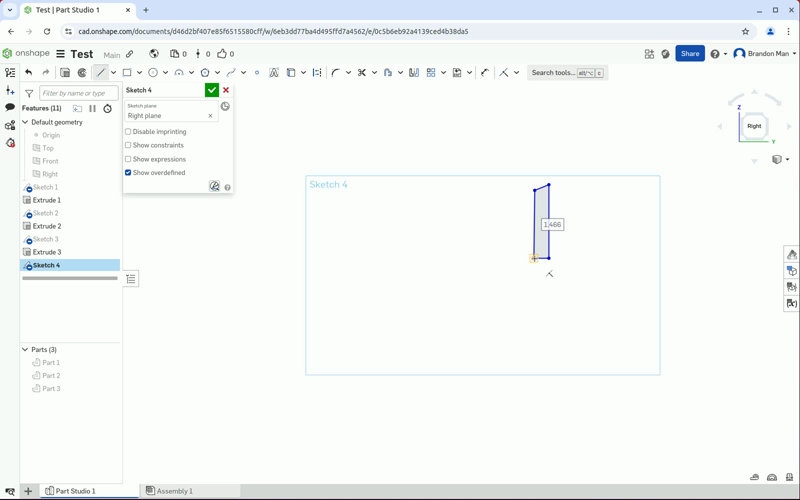
scroll(-6)
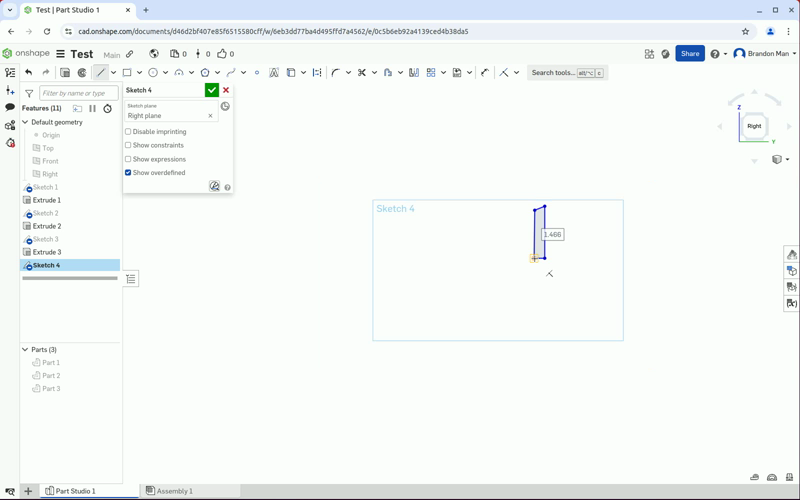
scroll(-6)
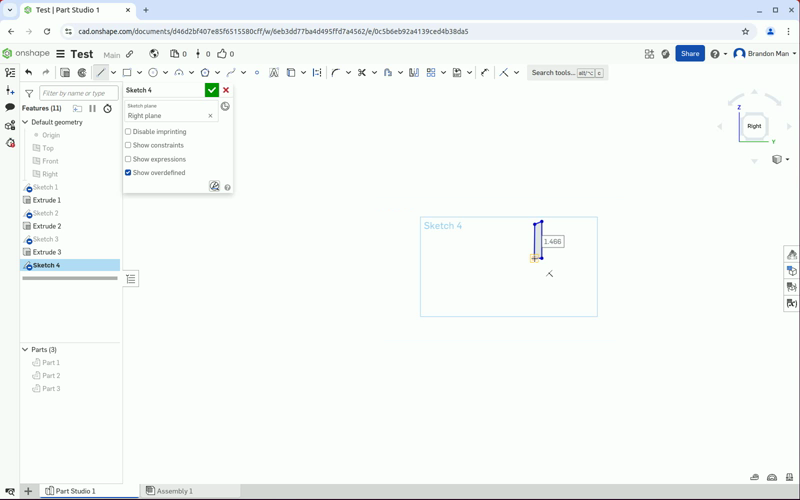
scroll(-6)
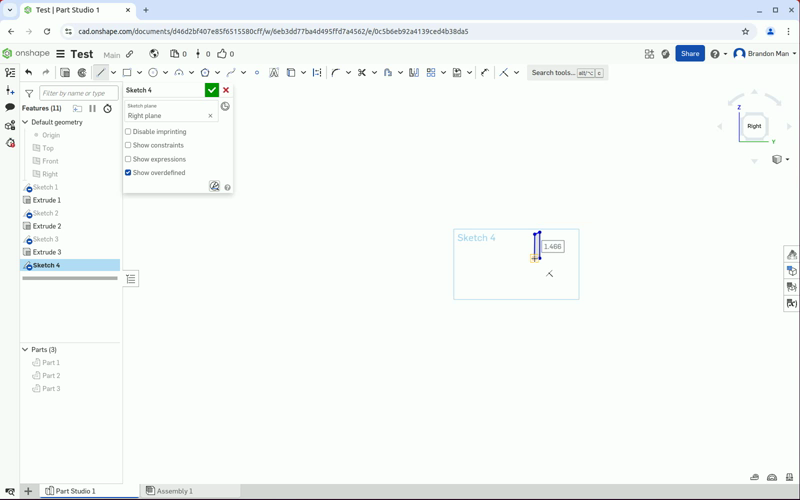
scroll(-6)
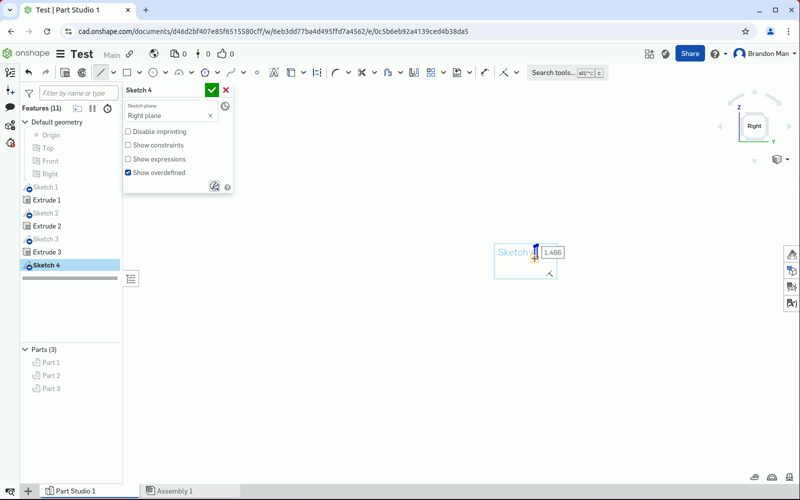
key(esc)
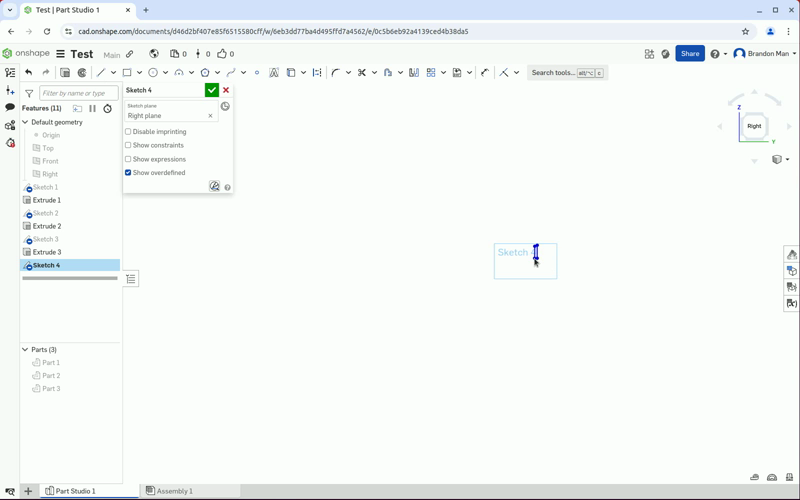
mouse_move(535, 249)
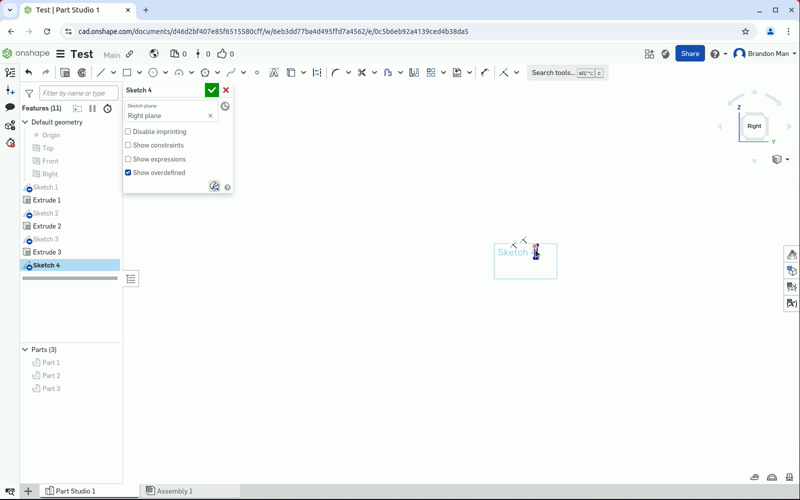
scroll(6)
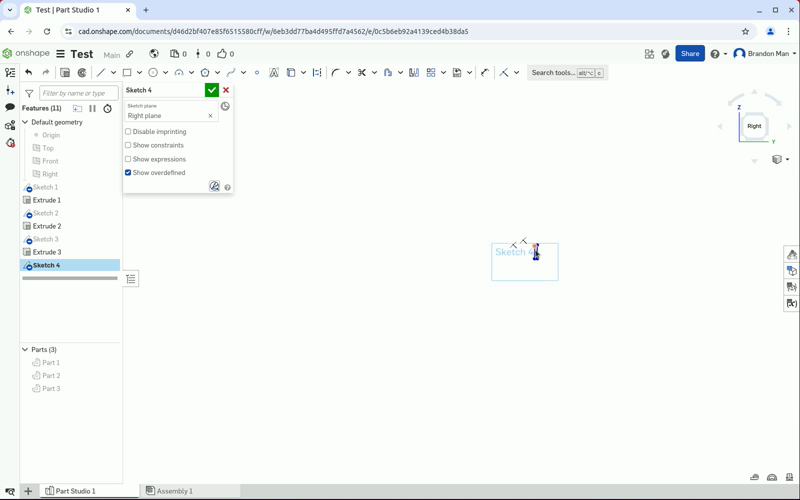
scroll(6)
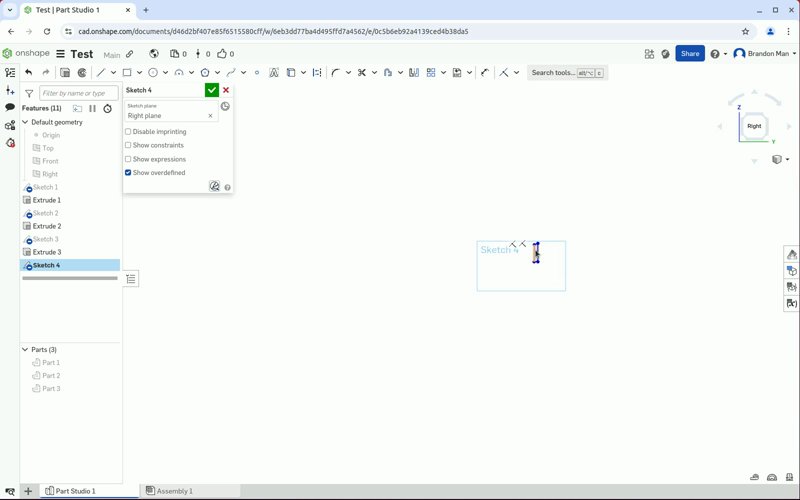
scroll(6)
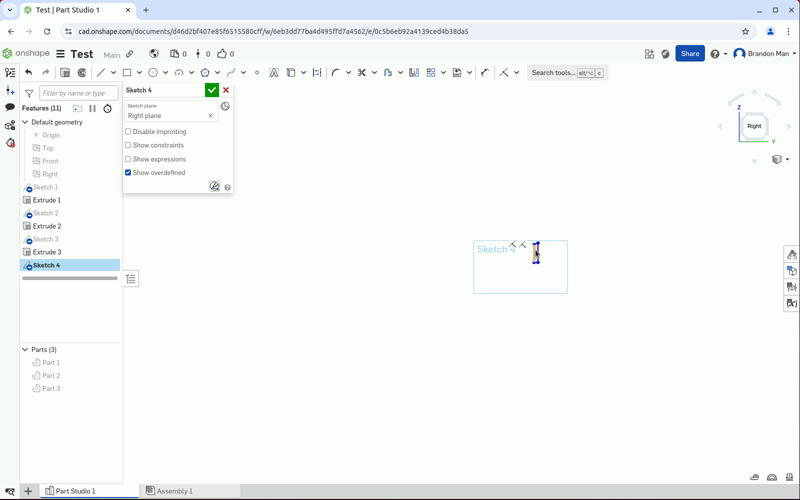
scroll(6)
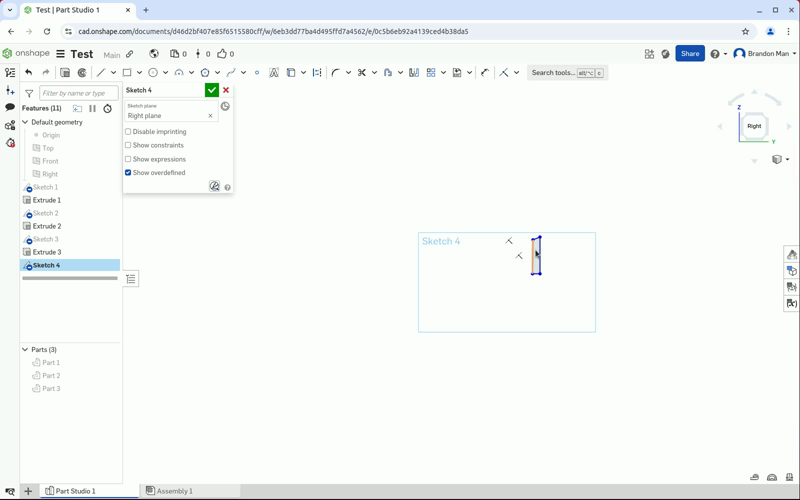
scroll(6)
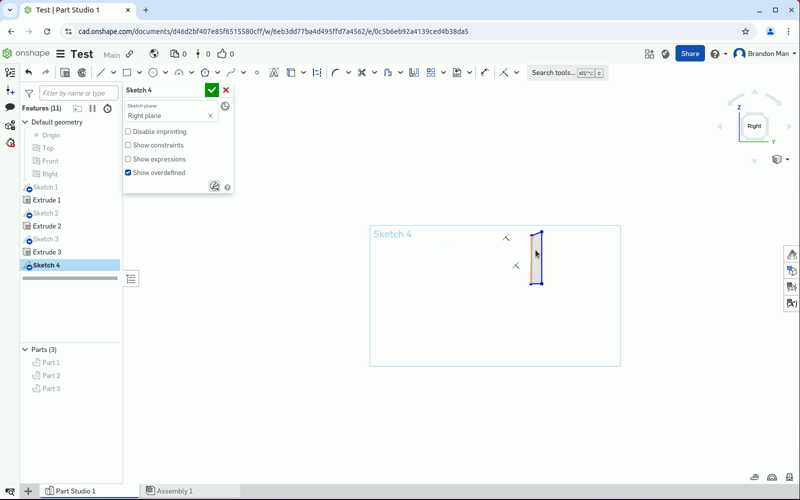
scroll(6)
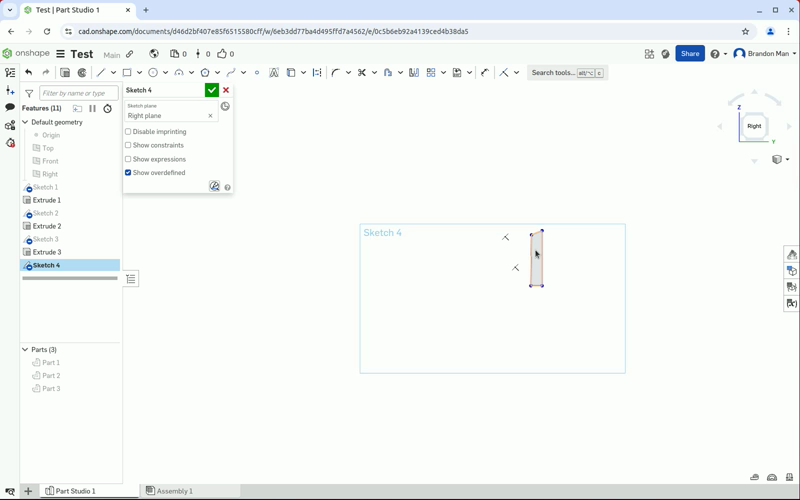
scroll(6)
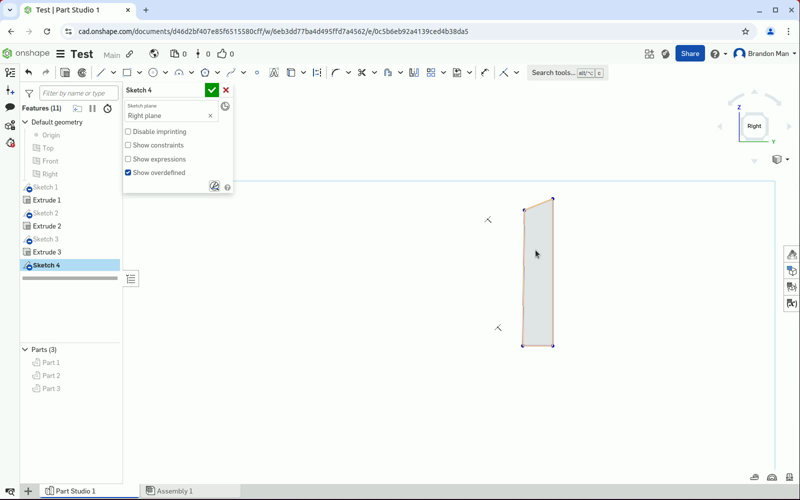
click(535, 249)
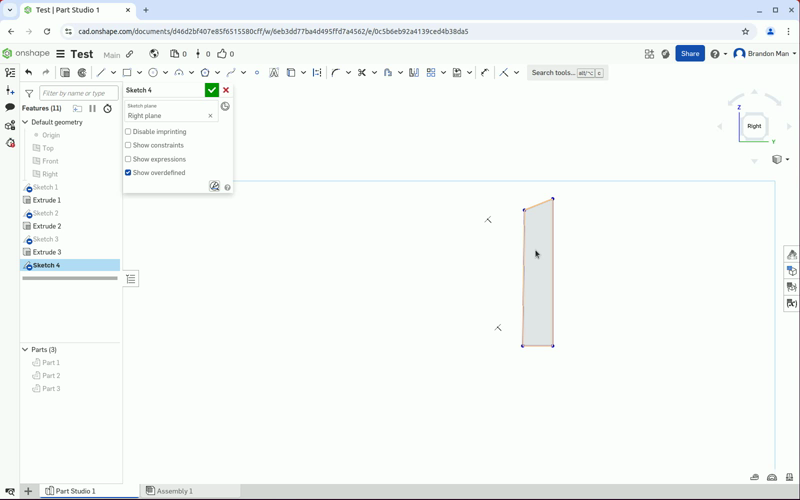
scroll(-6)
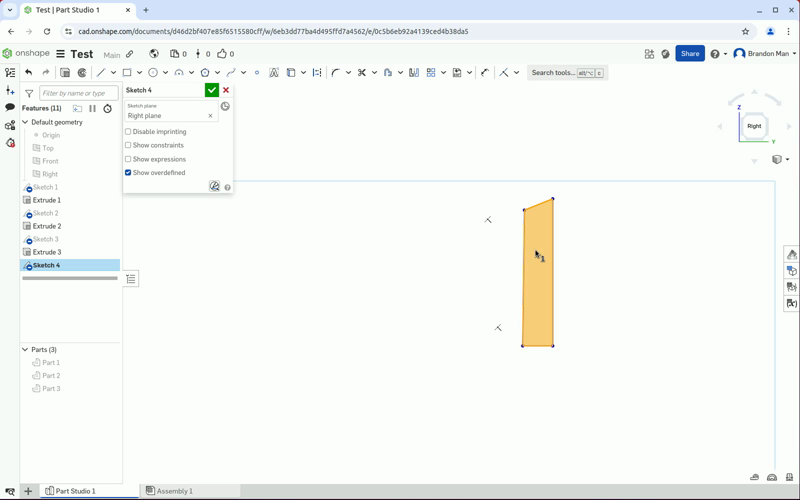
scroll(-6)
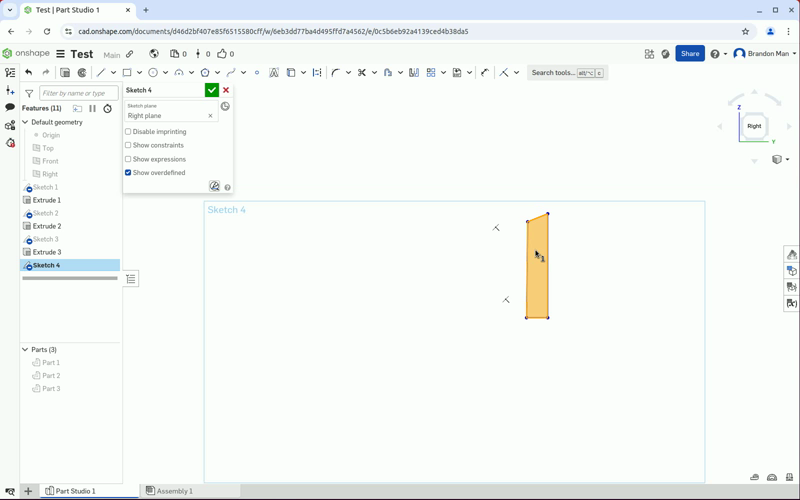
scroll(-6)
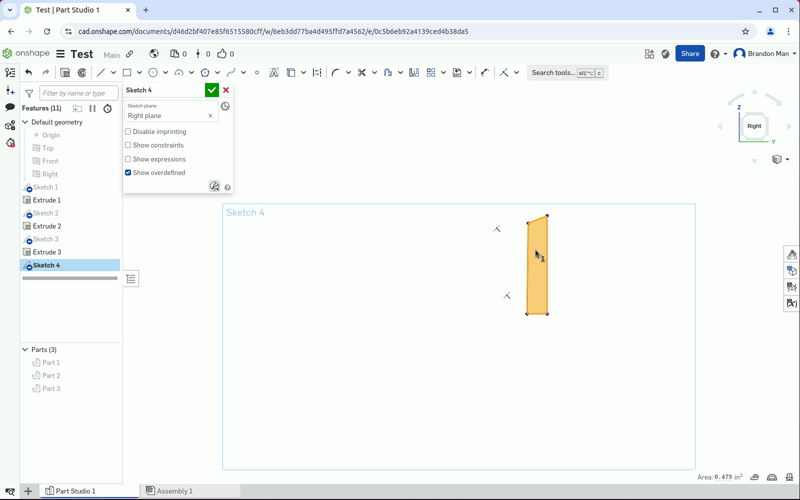
scroll(-6)
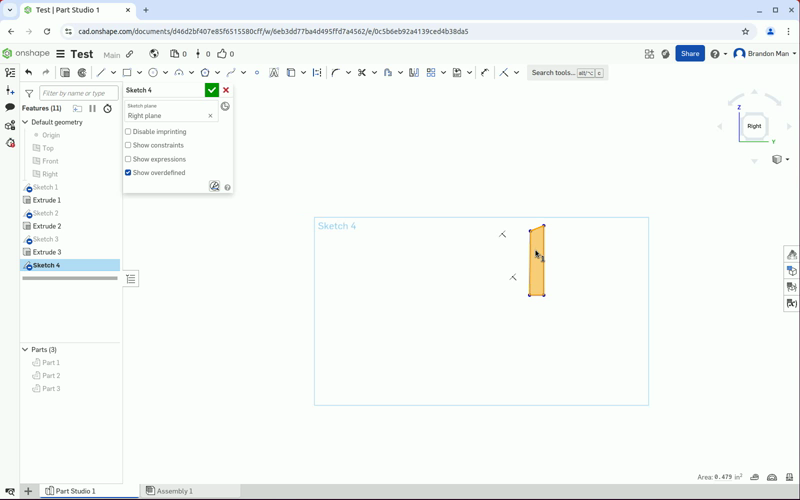
scroll(-6)
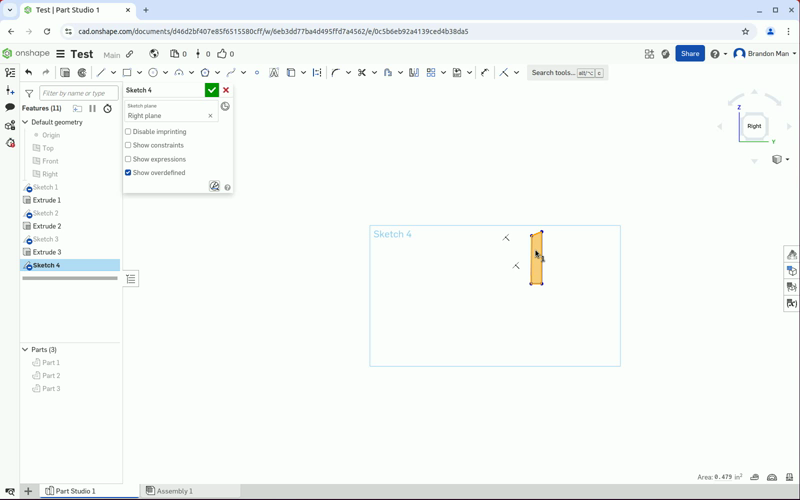
scroll(-6)
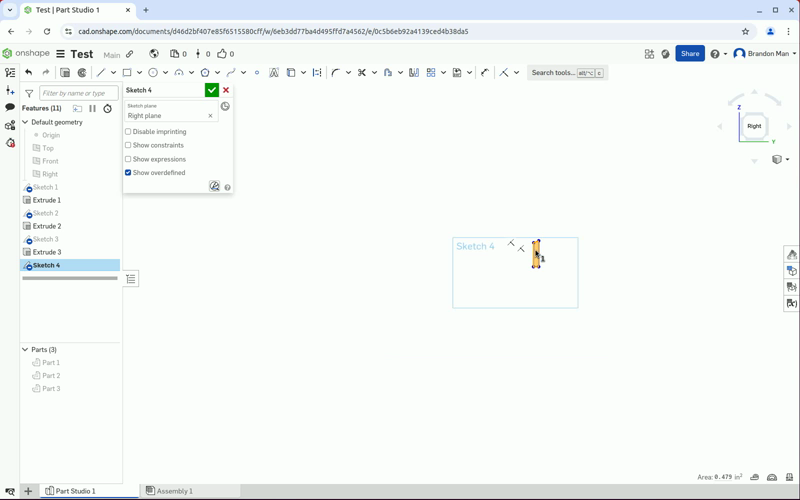
scroll(-6)
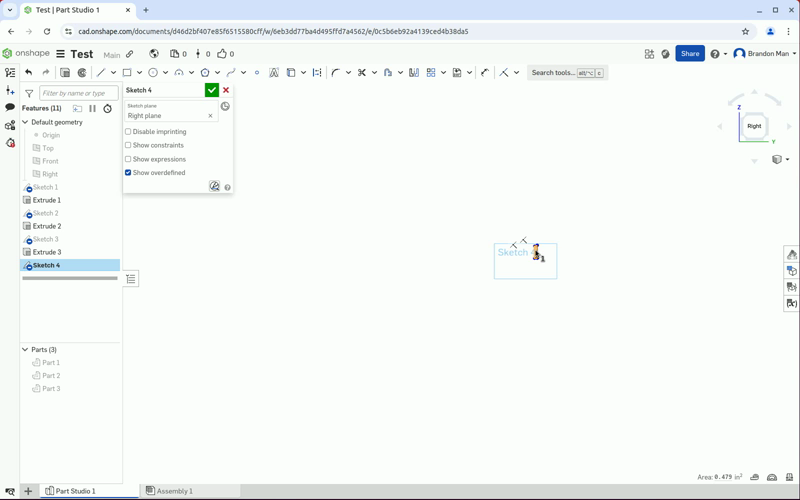
mouse_move(73, 352)
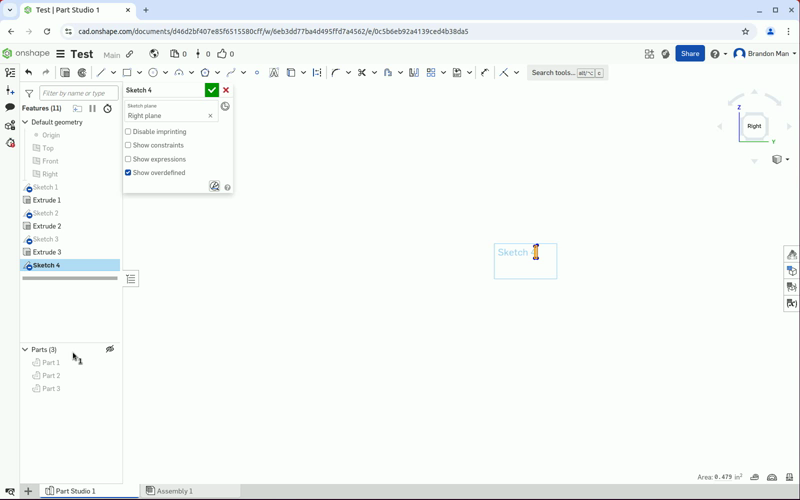
key(shift+y)
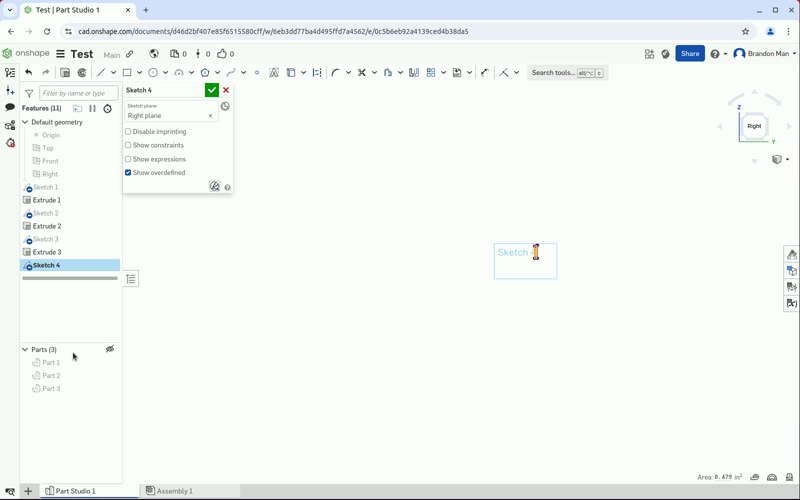
key(shift+e)
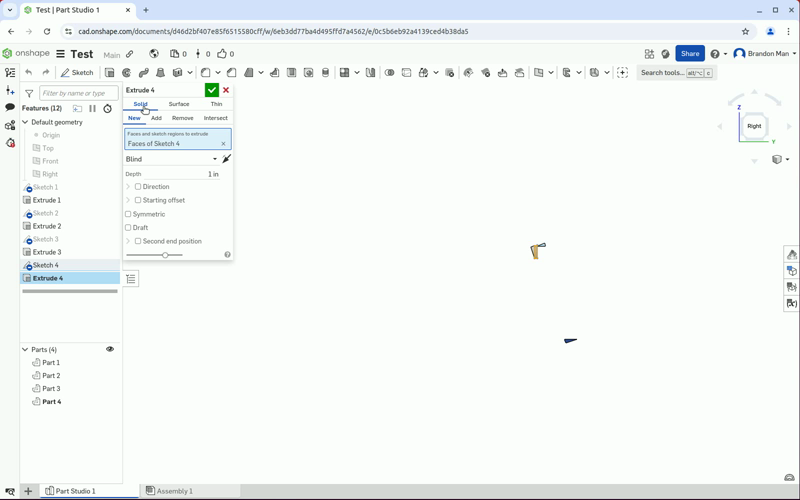
mouse_move(143, 106)
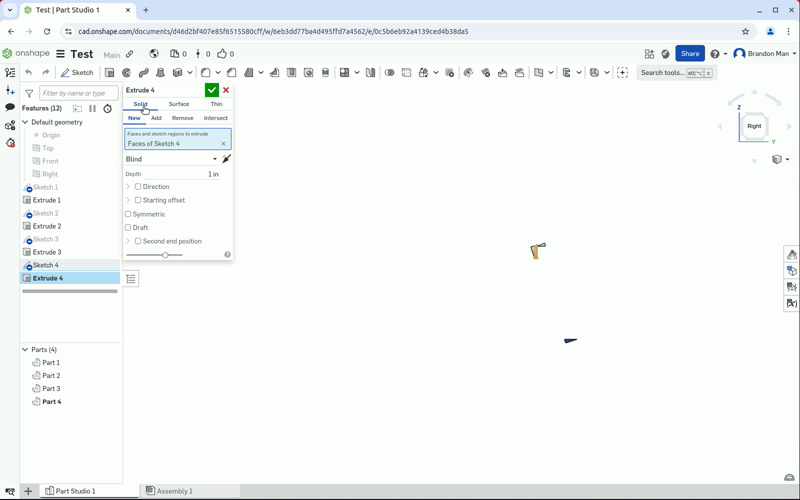
click(143, 106)
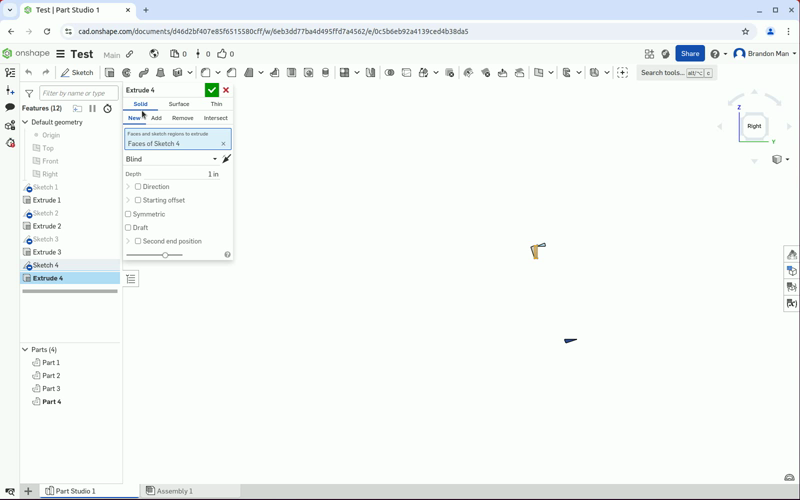
mouse_move(137, 120)
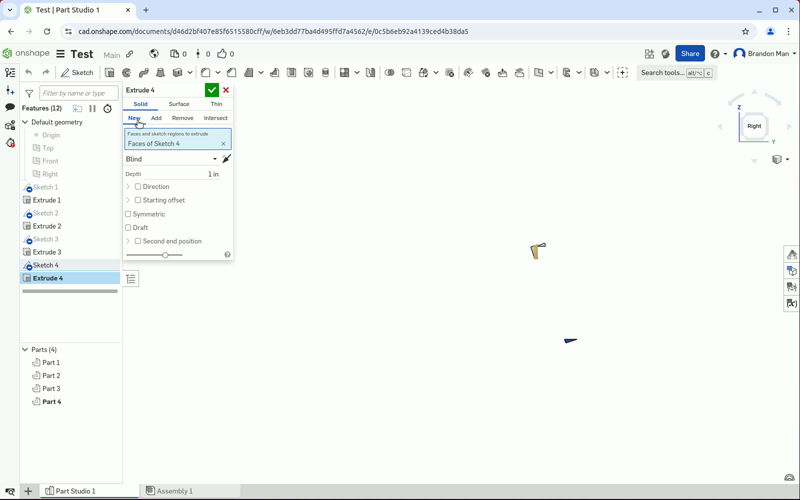
click(137, 120)
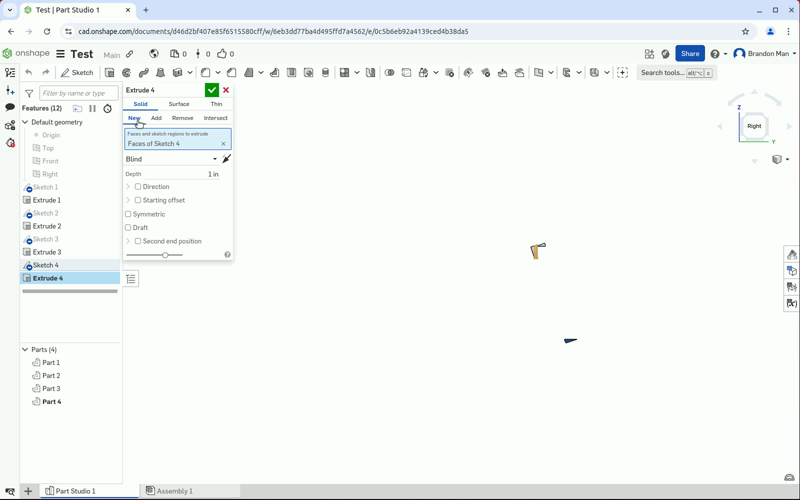
key(tab, 4)
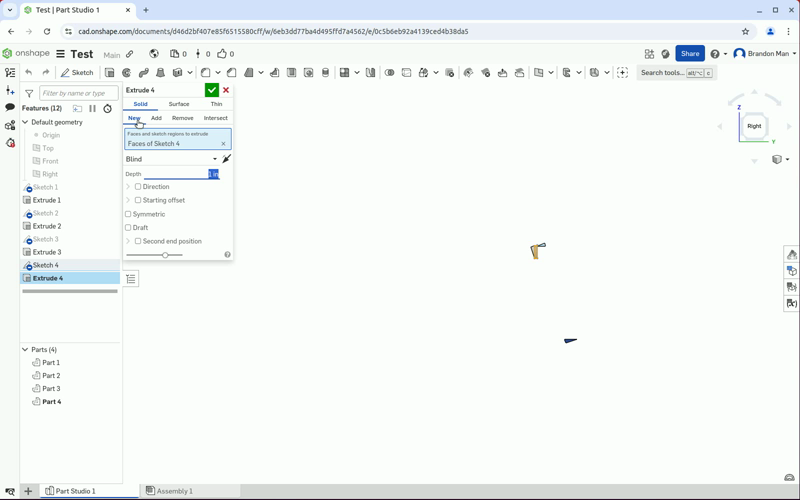
text(0.722)
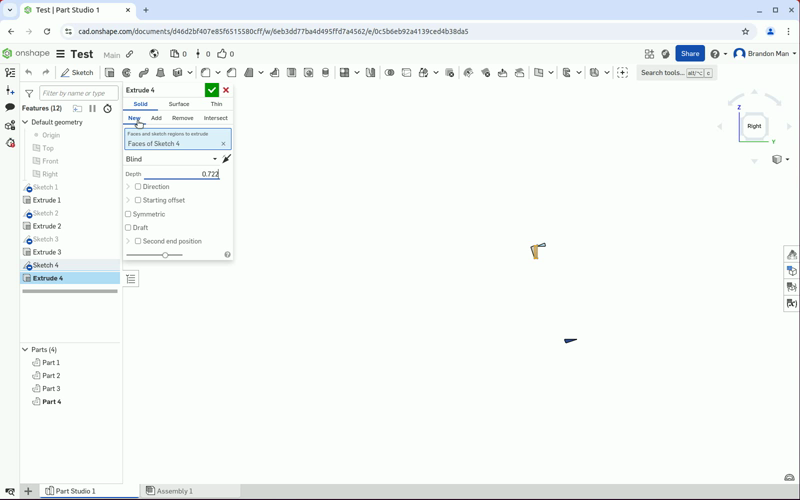
key(enter)
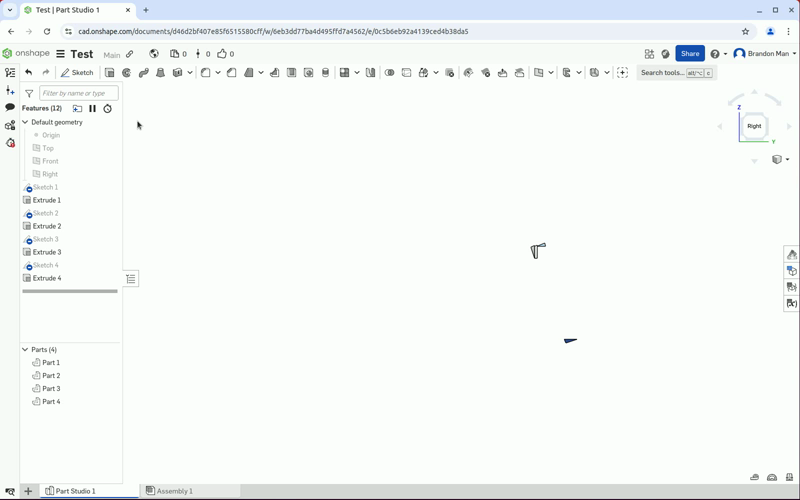
key(shift+h)
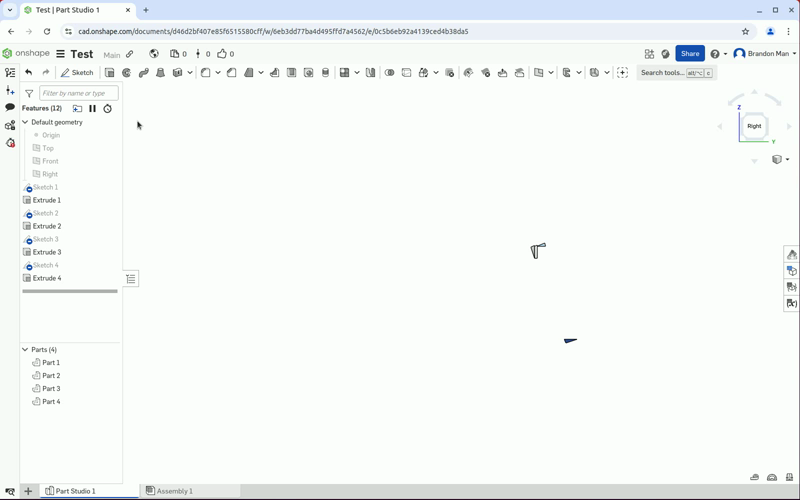
key(shift+h)
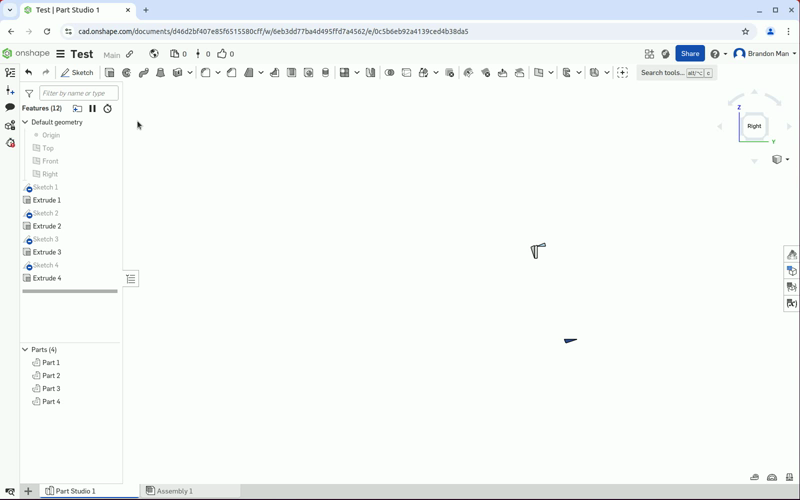
mouse_move(73, 189)
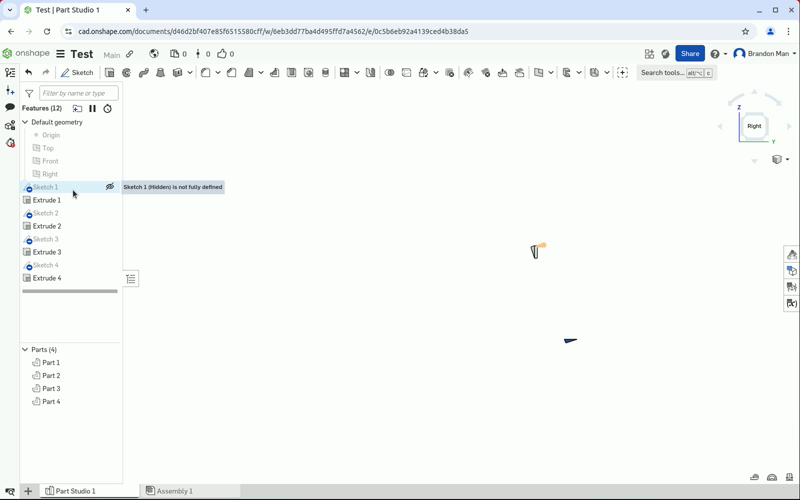
click(73, 189)
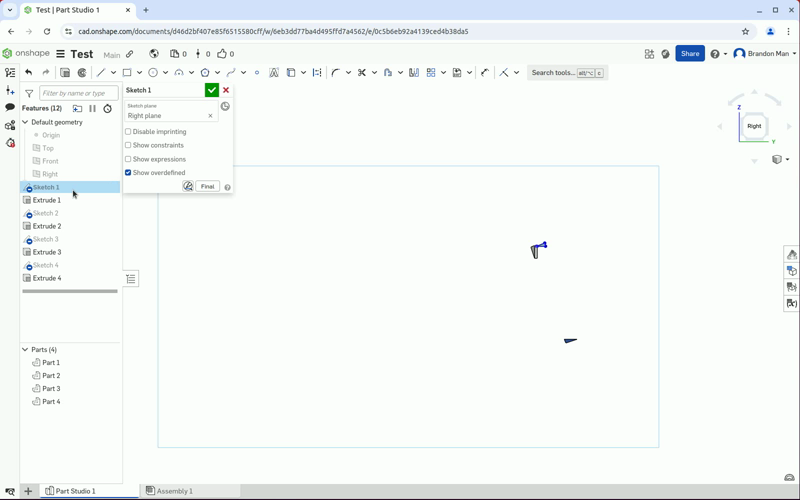
mouse_move(229, 92)
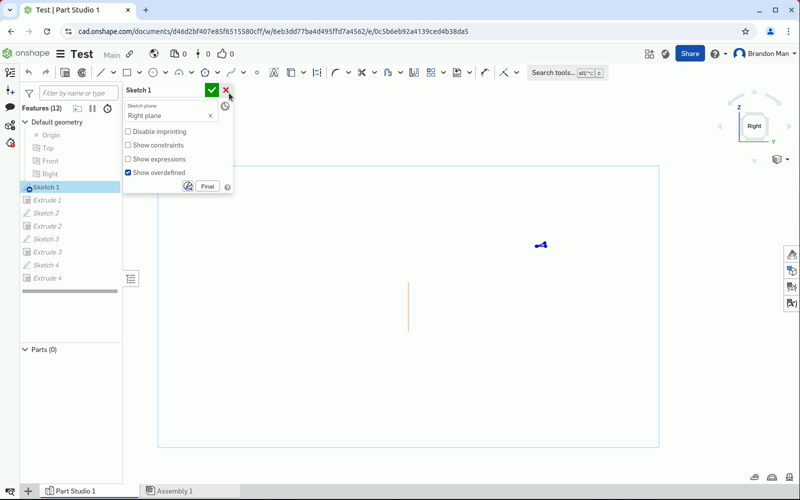
click(229, 92)
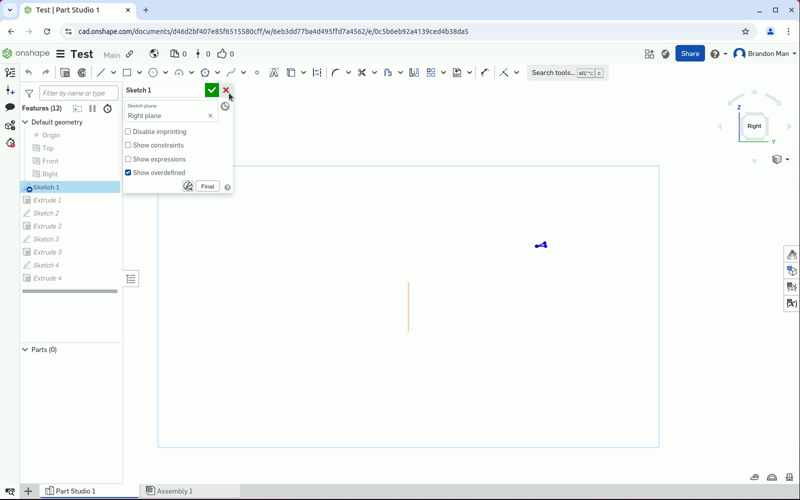
key(shift+s)
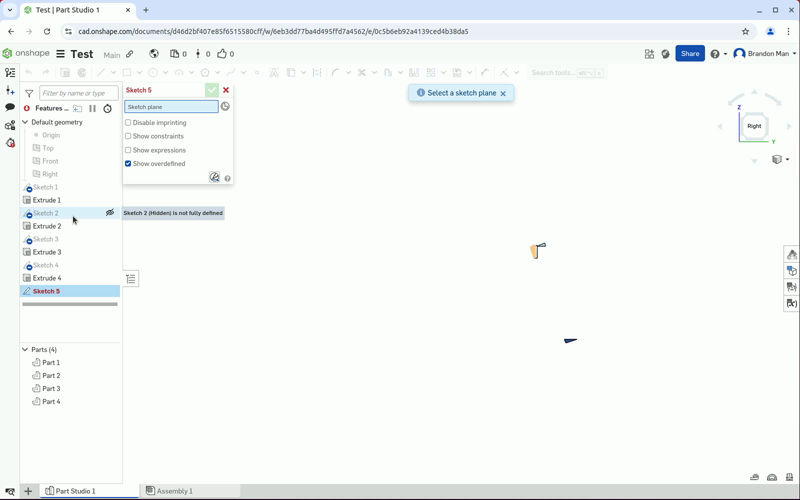
scroll(3)
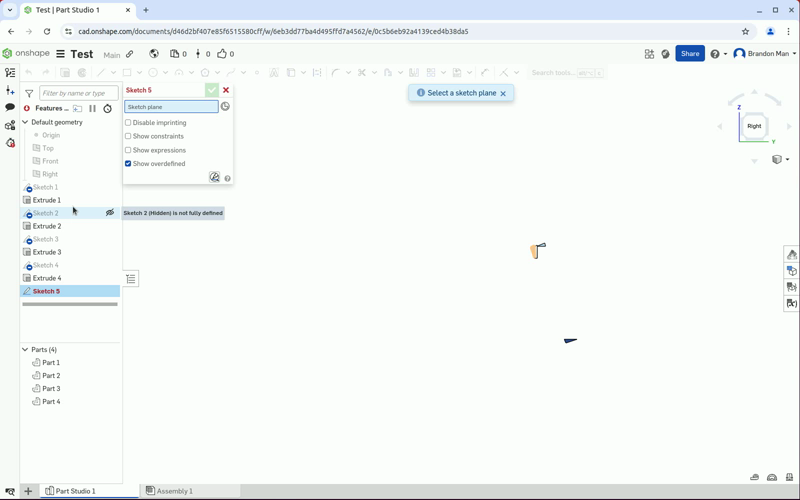
mouse_move(73, 176)
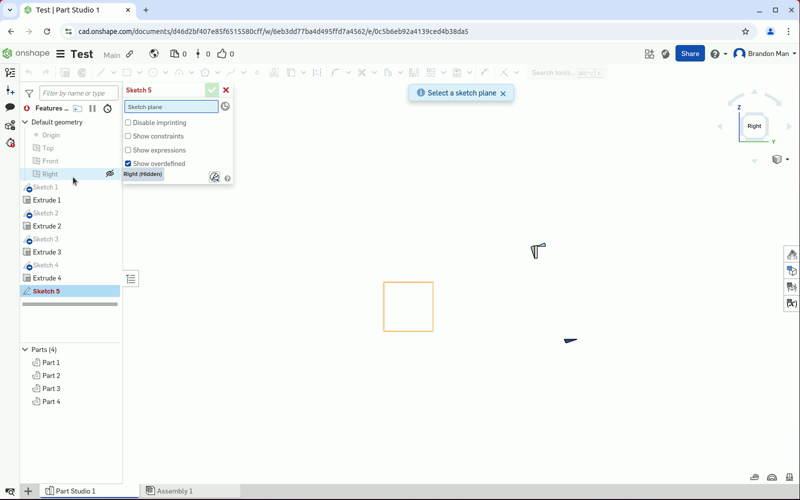
click(73, 176)
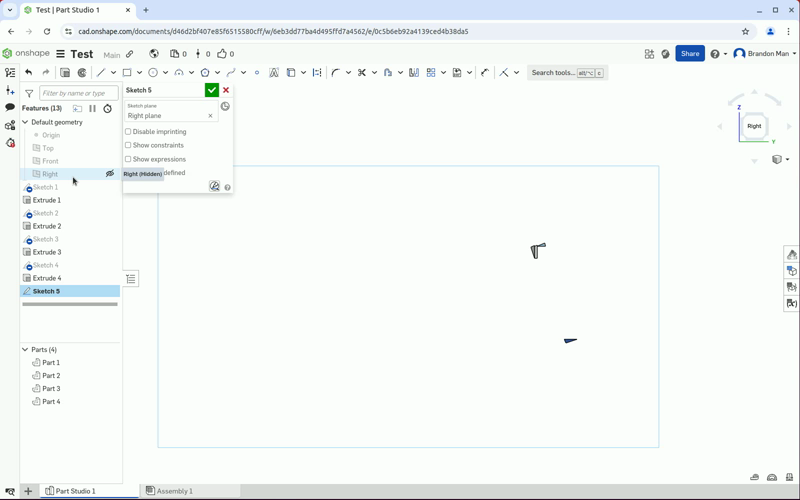
mouse_move(73, 352)
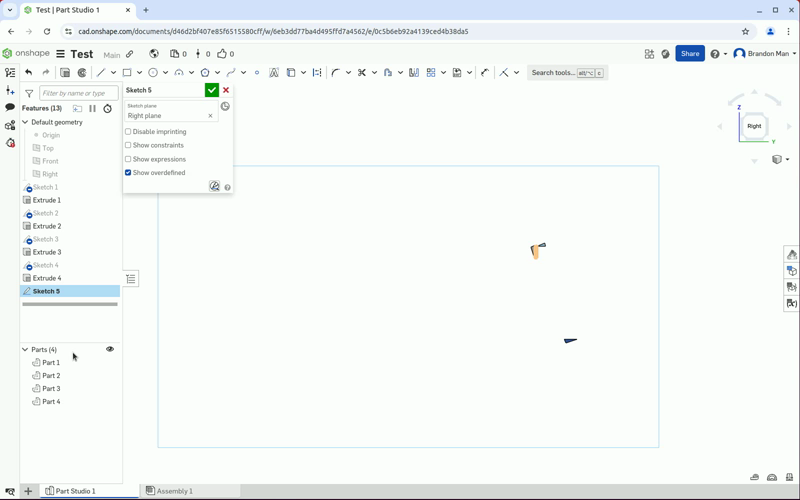
key(y)
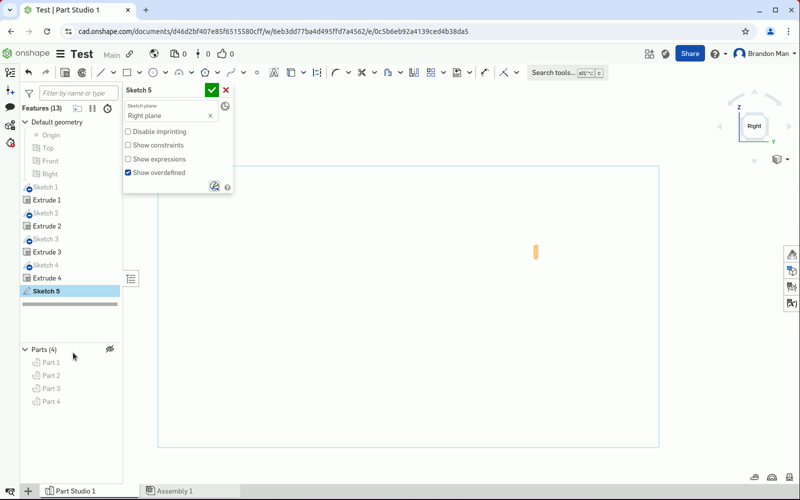
key(l)
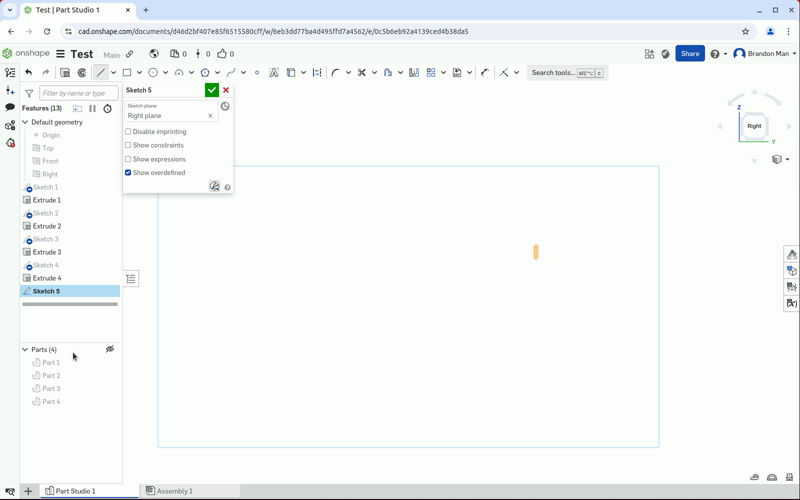
key_down(shift)
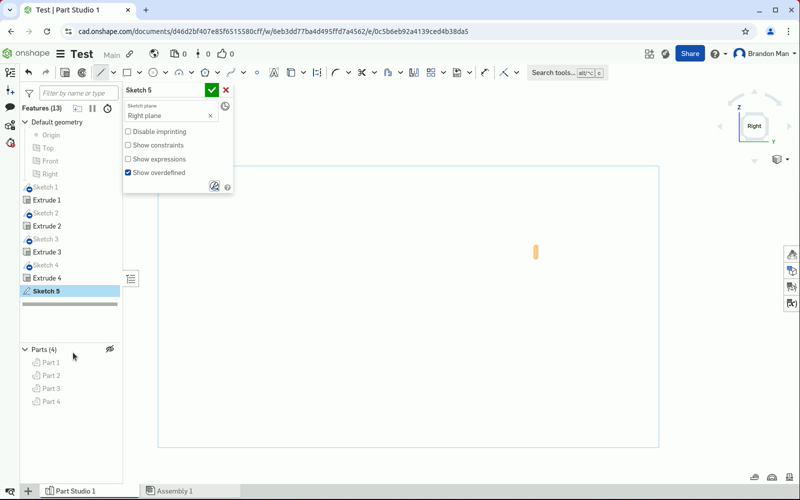
mouse_move(534, 258)
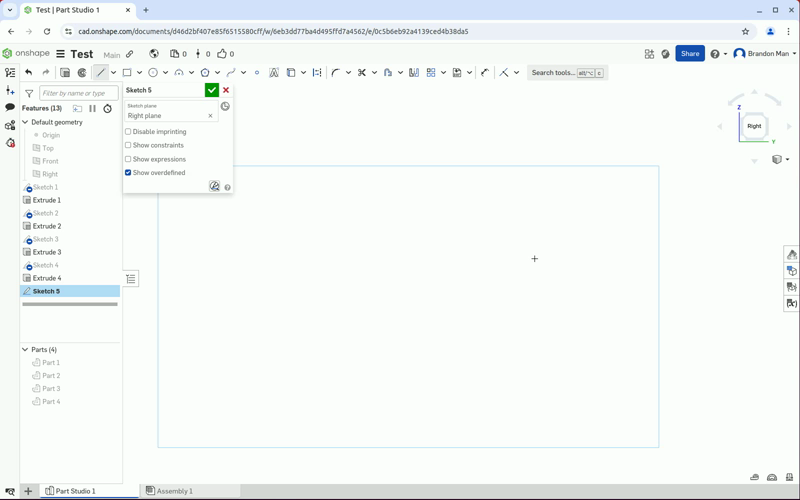
click(534, 258)
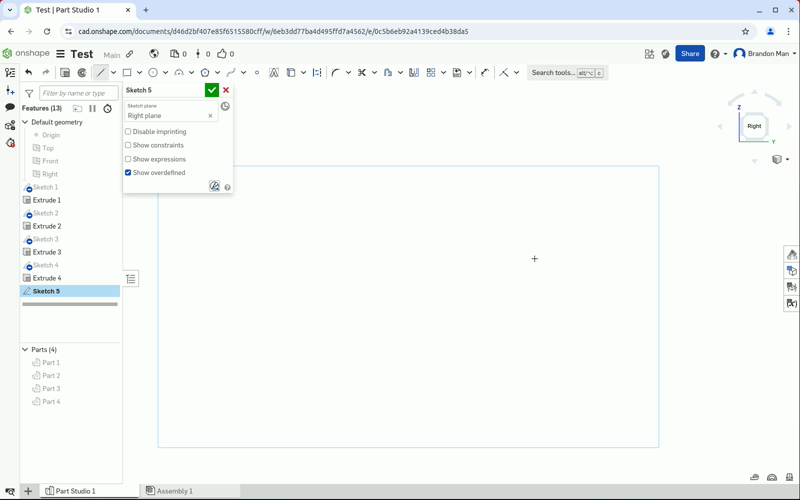
key_up(shift)
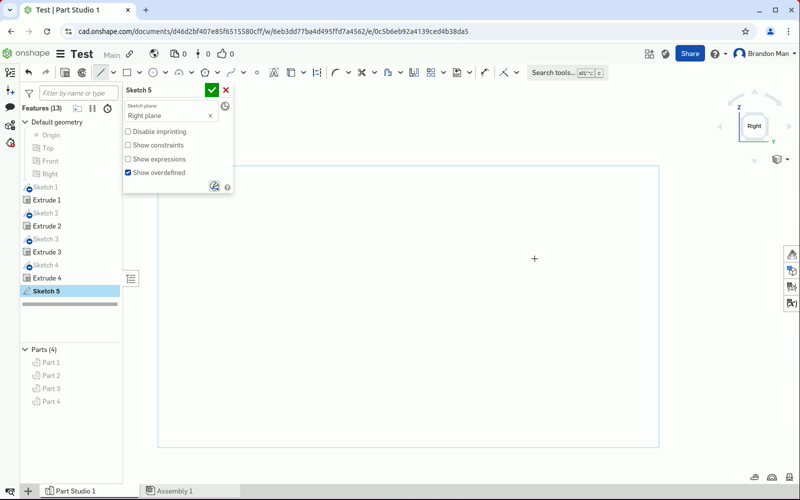
key_down(shift)
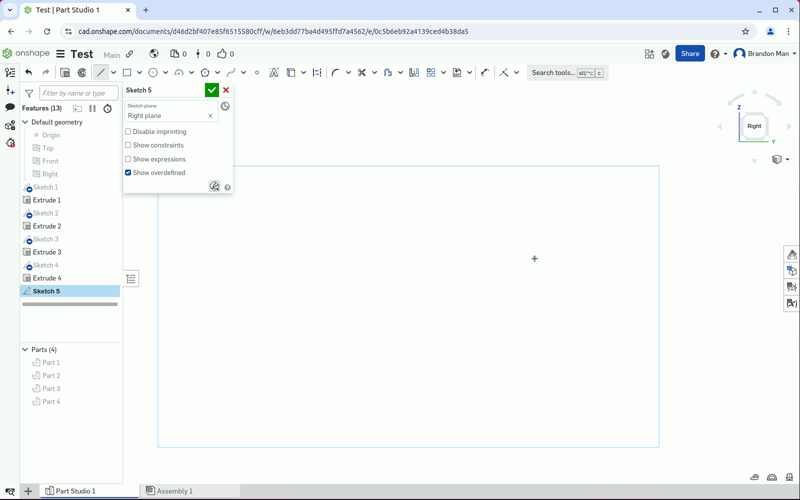
mouse_move(562, 334)
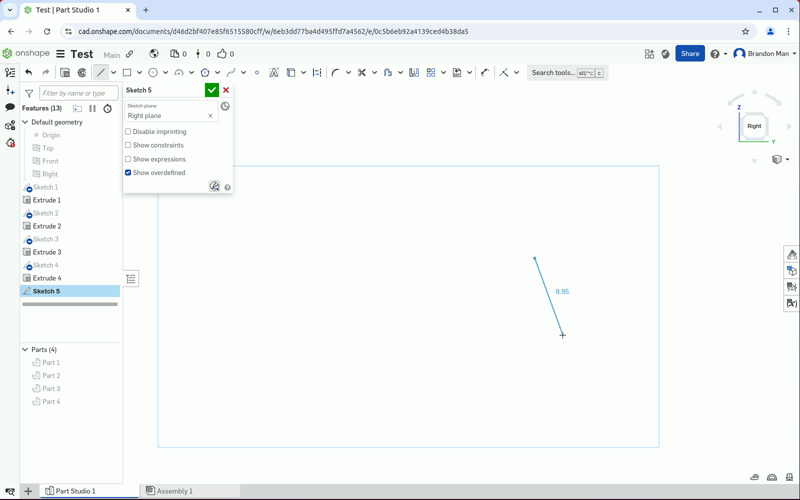
click(562, 334)
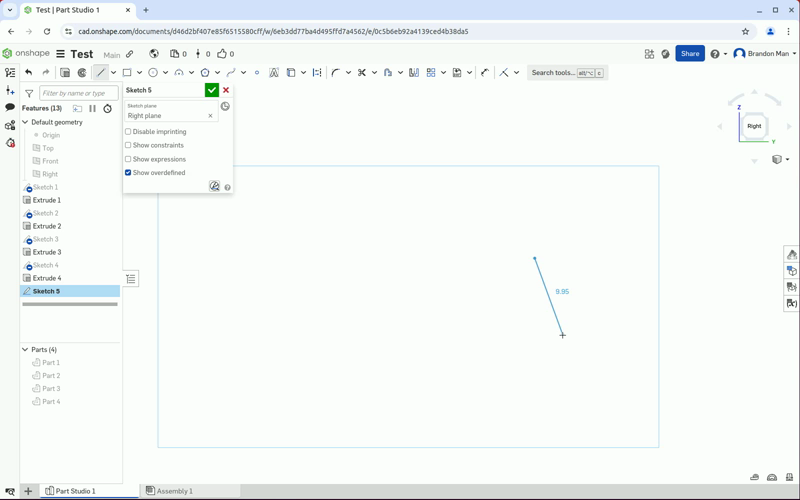
key_up(shift)
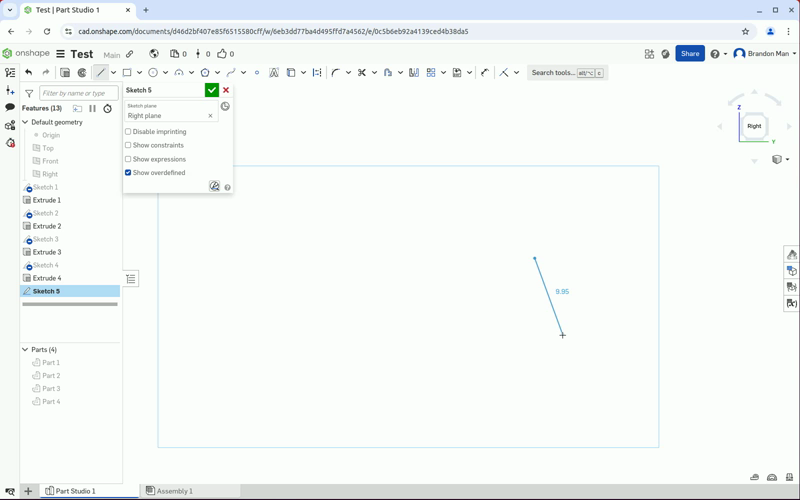
key_down(shift)
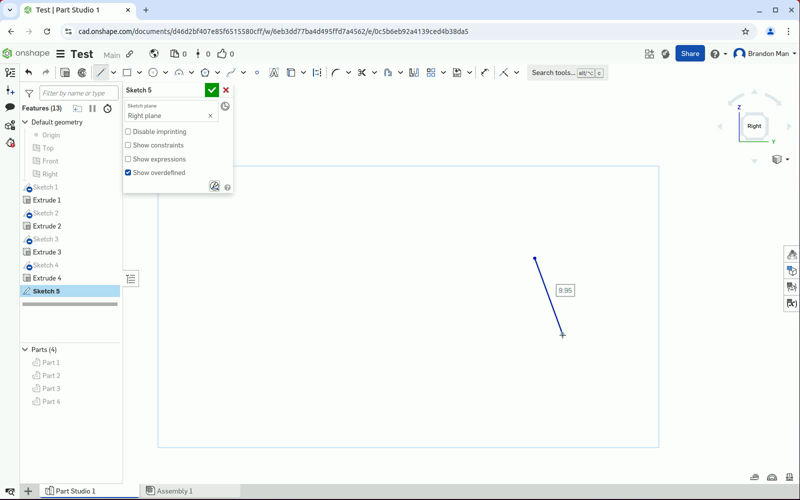
mouse_move(589, 334)
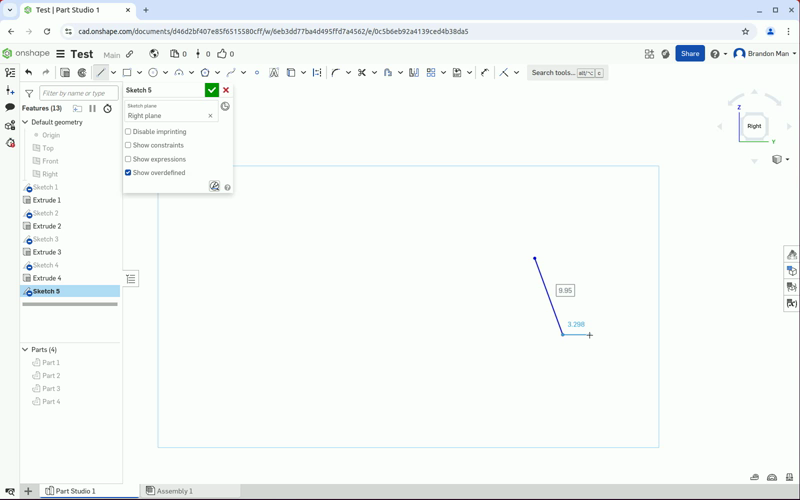
mouse_move(573, 334)
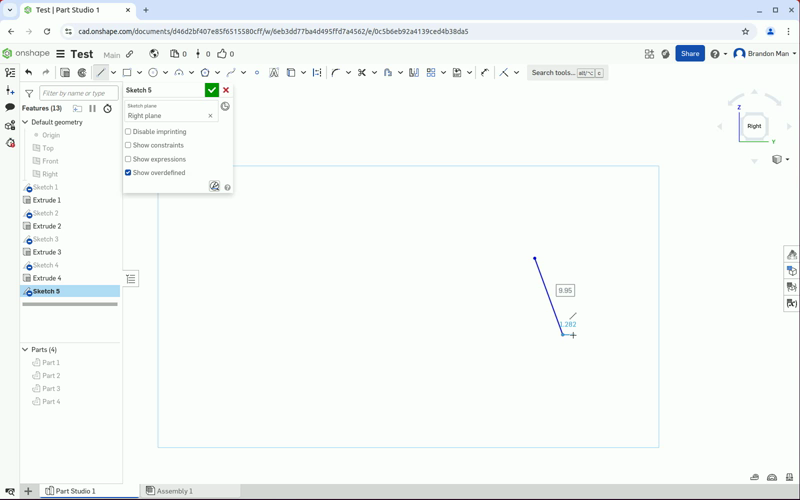
click(573, 334)
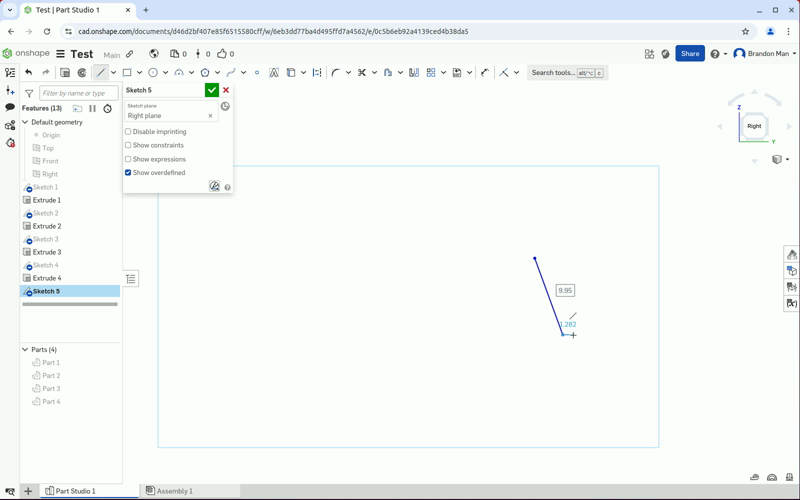
key_up(shift)
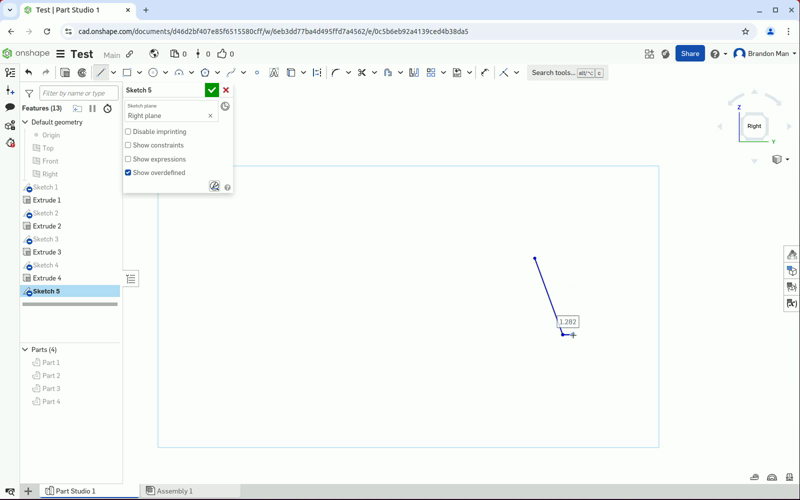
key_down(shift)
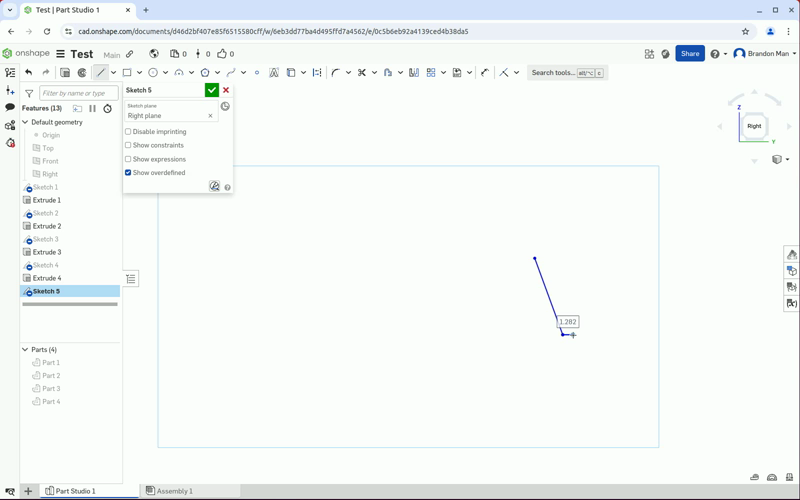
mouse_move(540, 246)
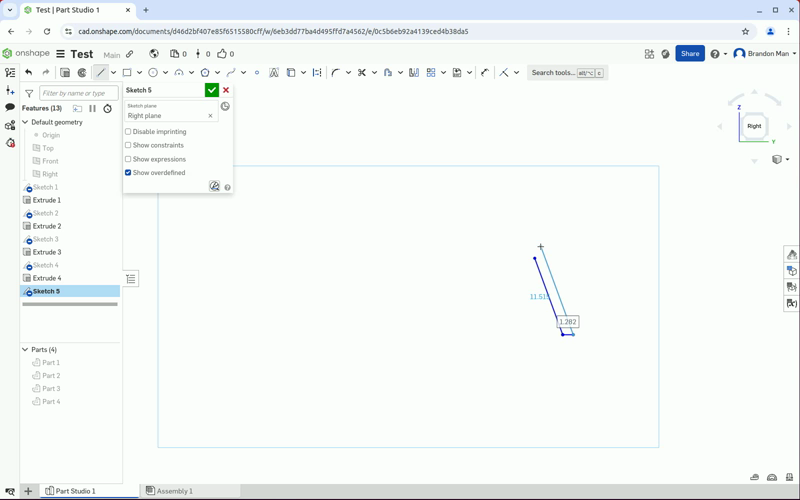
click(540, 246)
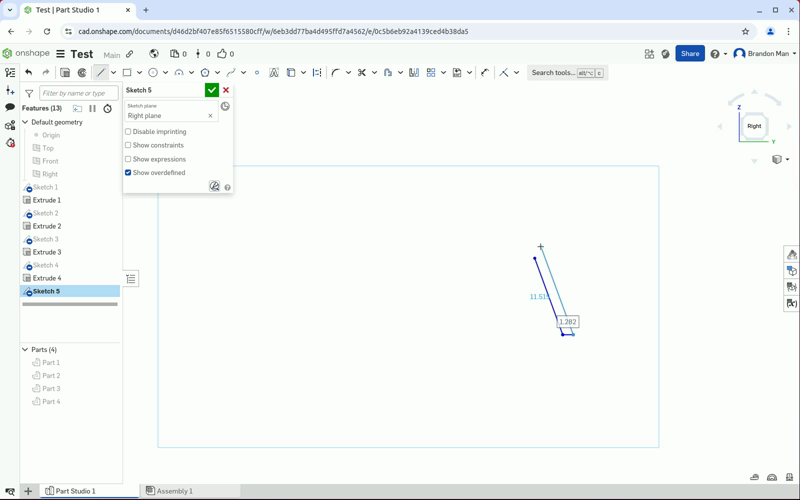
key_up(shift)
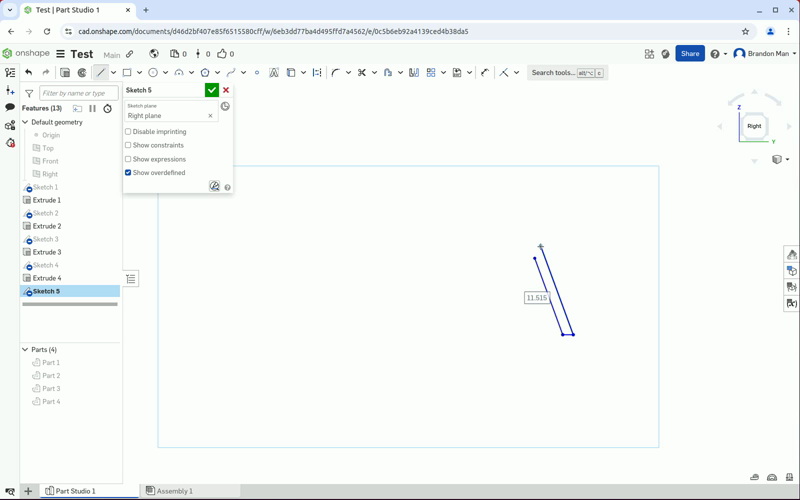
key_down(shift)
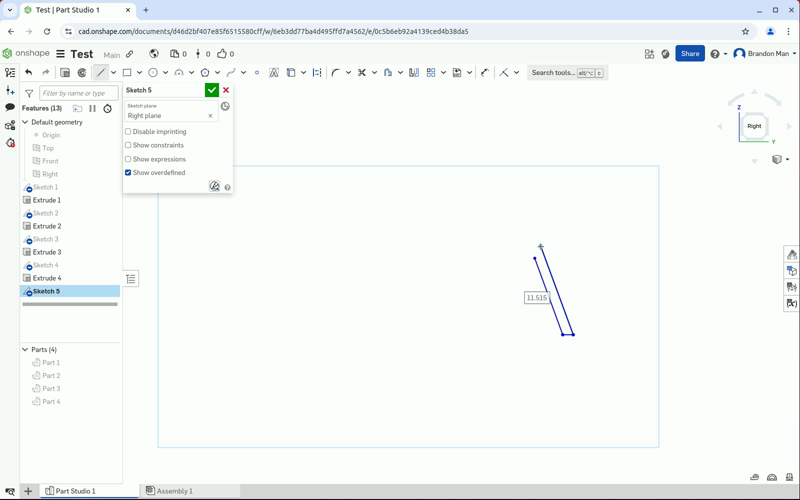
mouse_move(570, 246)
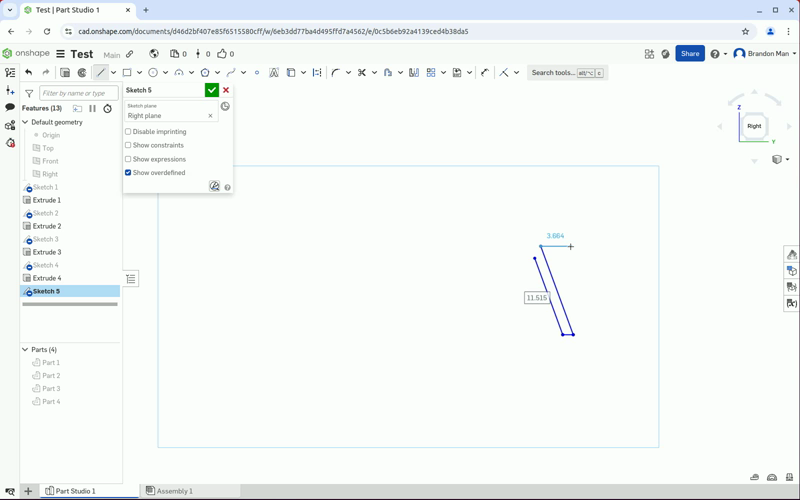
mouse_move(537, 246)
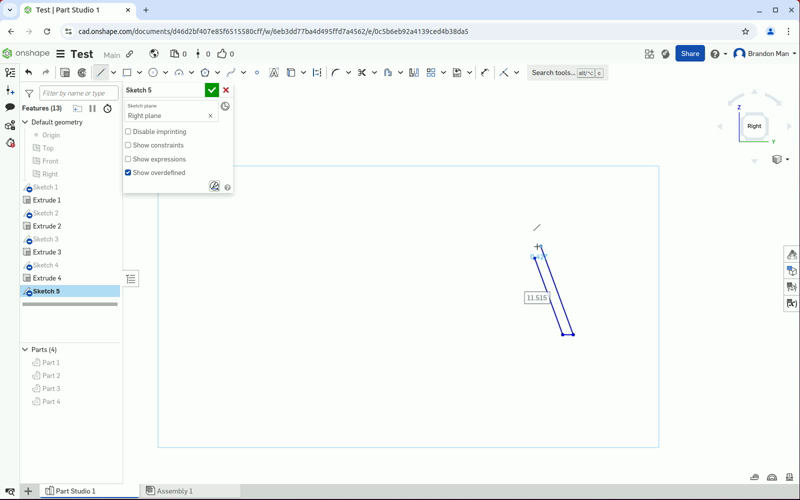
scroll(6)
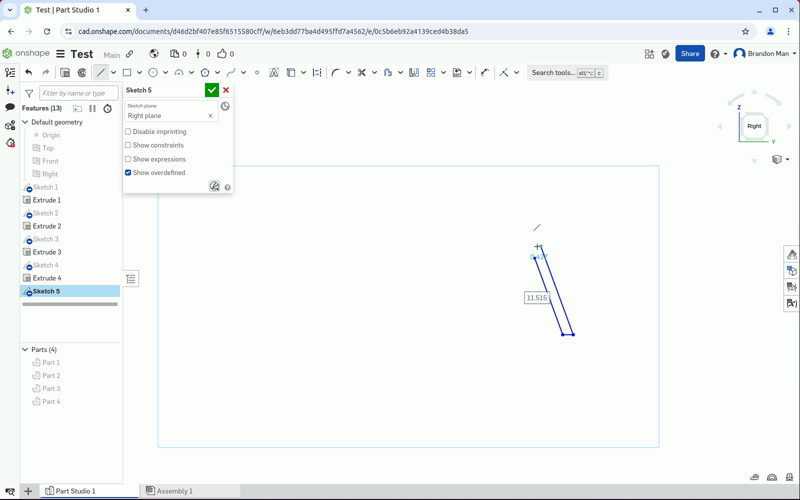
scroll(6)
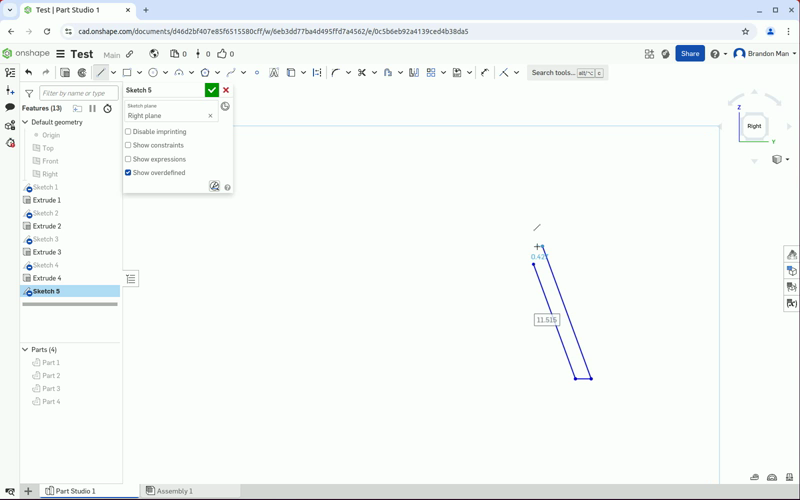
scroll(6)
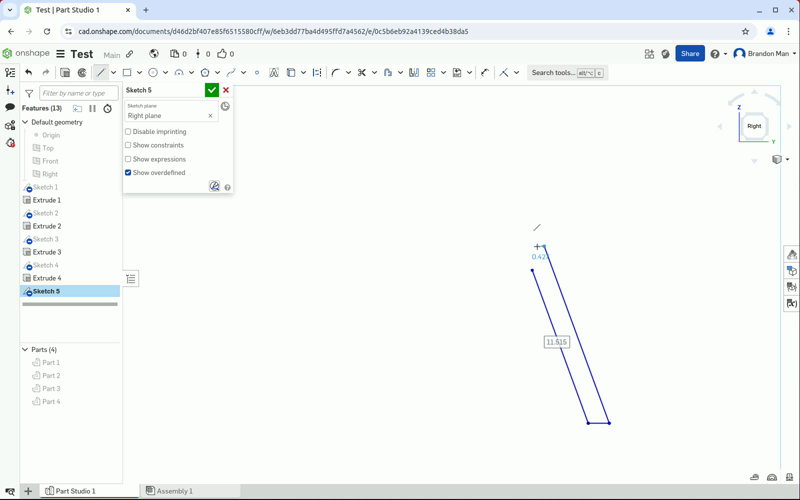
scroll(6)
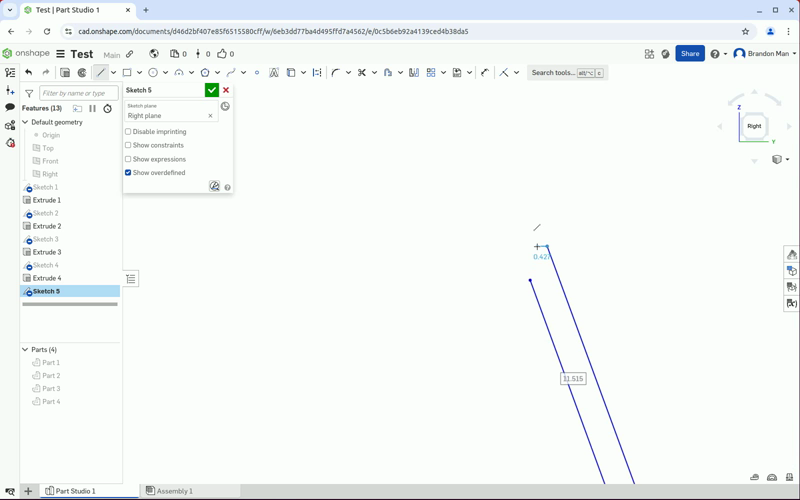
scroll(6)
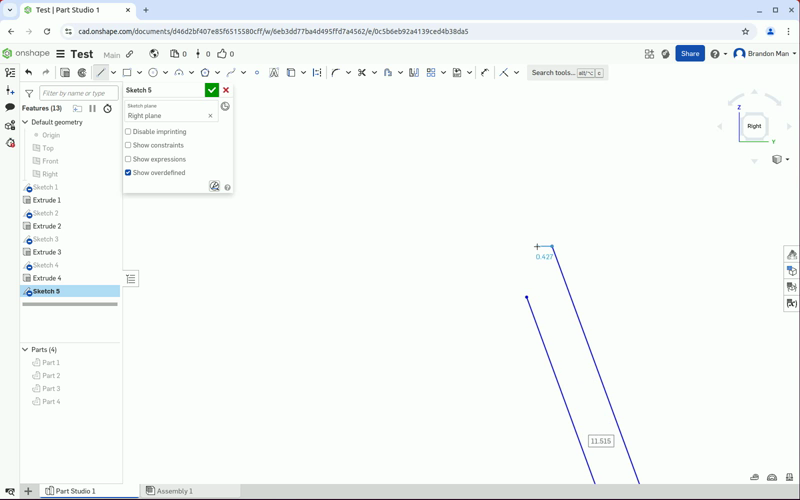
scroll(6)
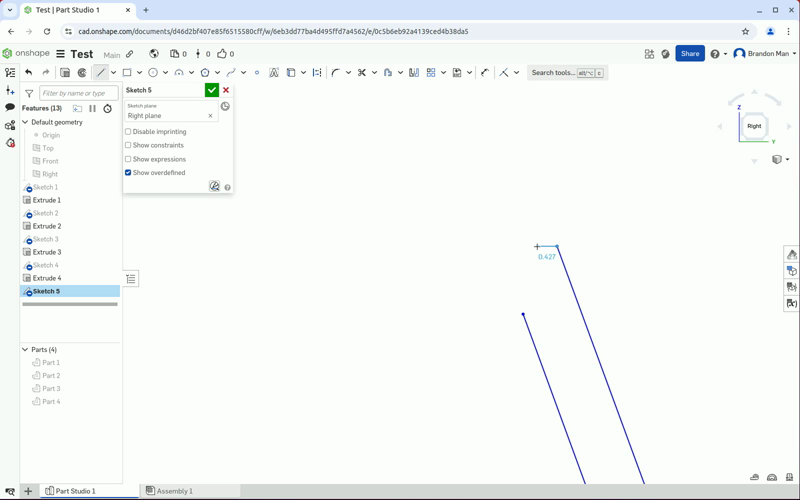
scroll(6)
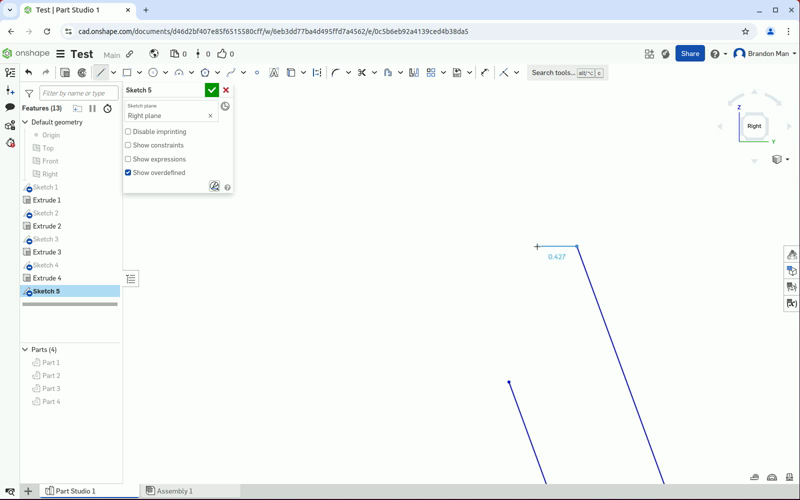
click(537, 246)
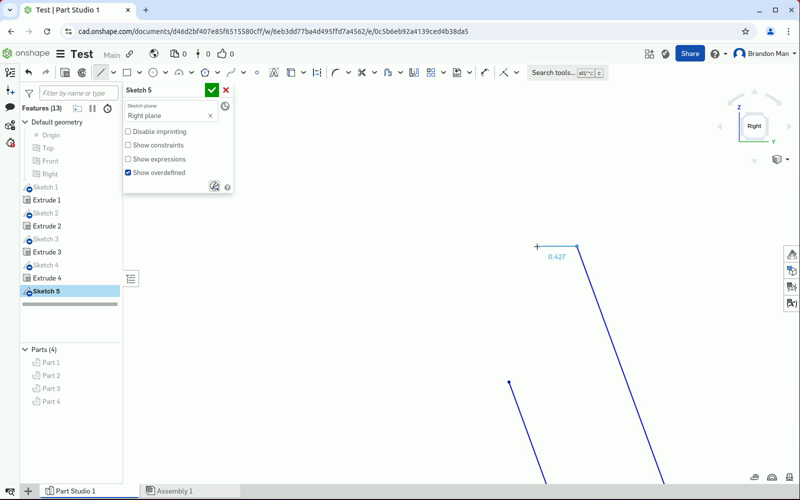
scroll(-6)
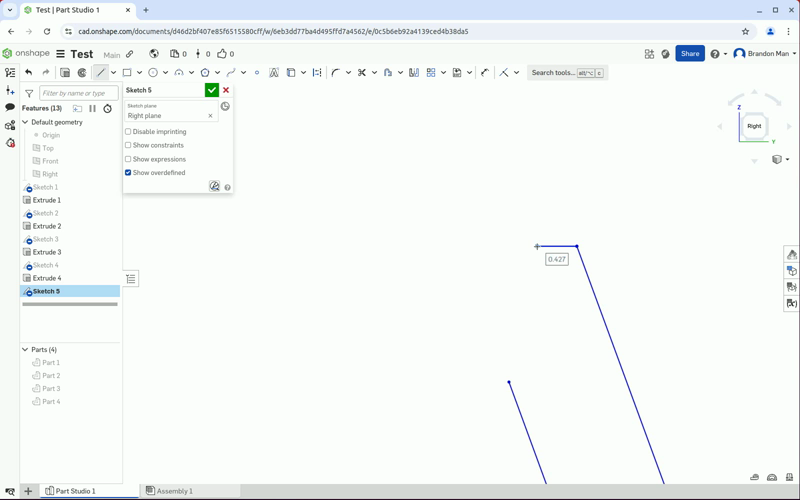
scroll(-6)
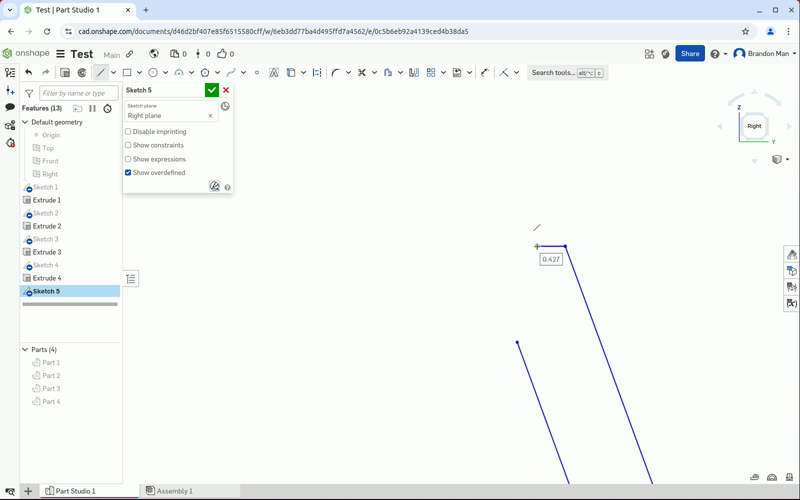
scroll(-6)
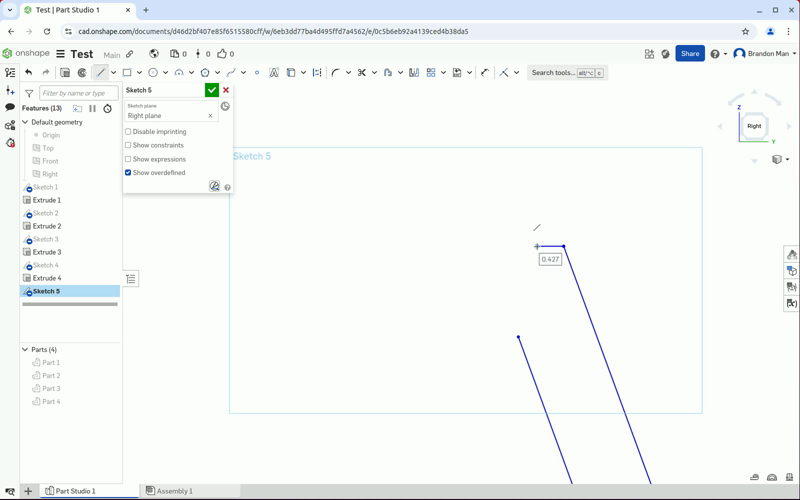
scroll(-6)
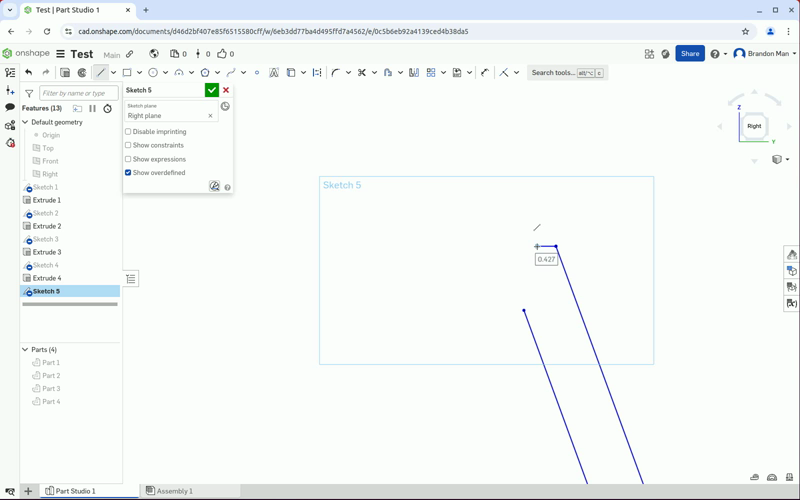
scroll(-6)
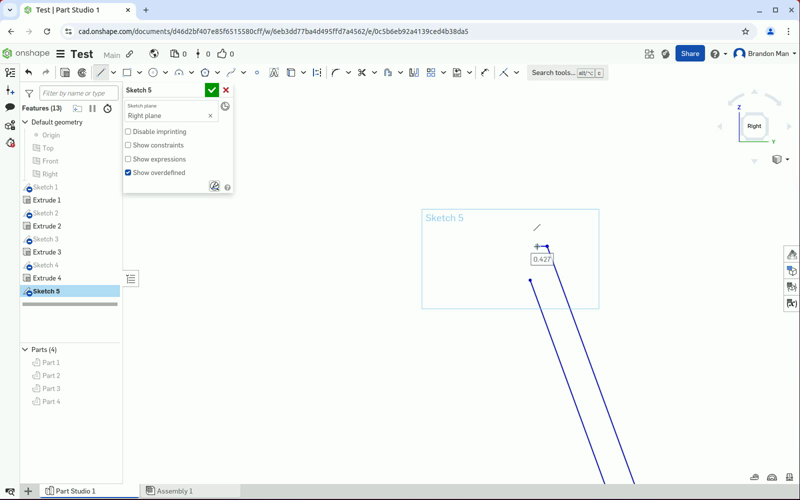
scroll(-6)
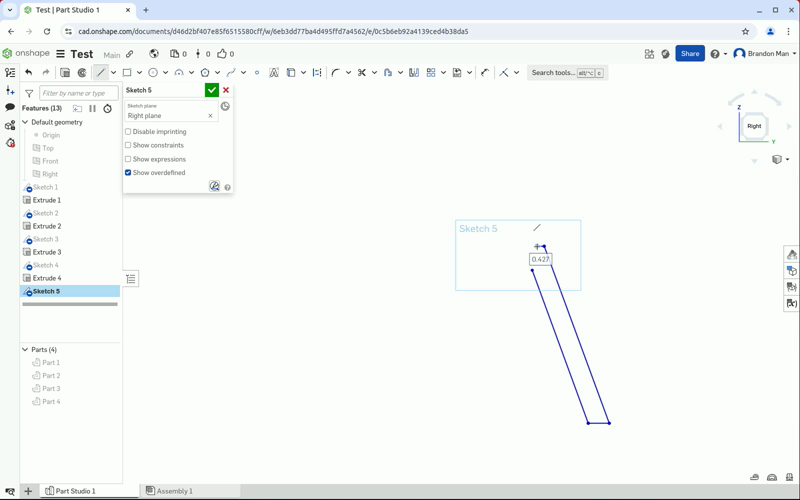
scroll(-6)
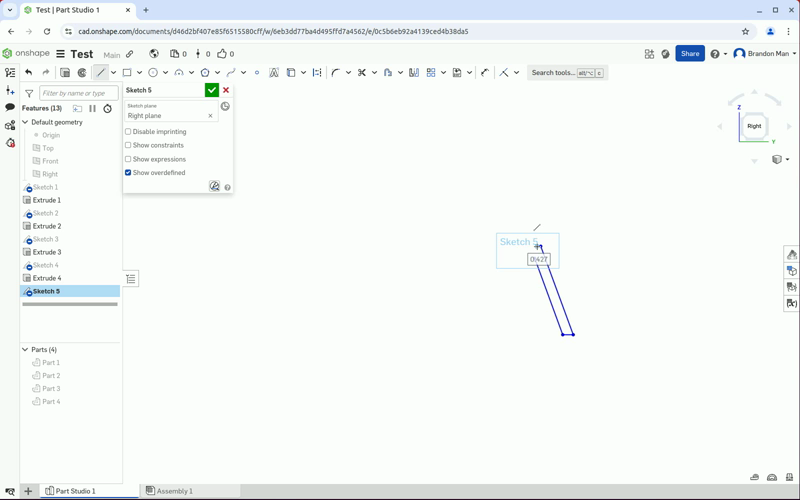
key_up(shift)
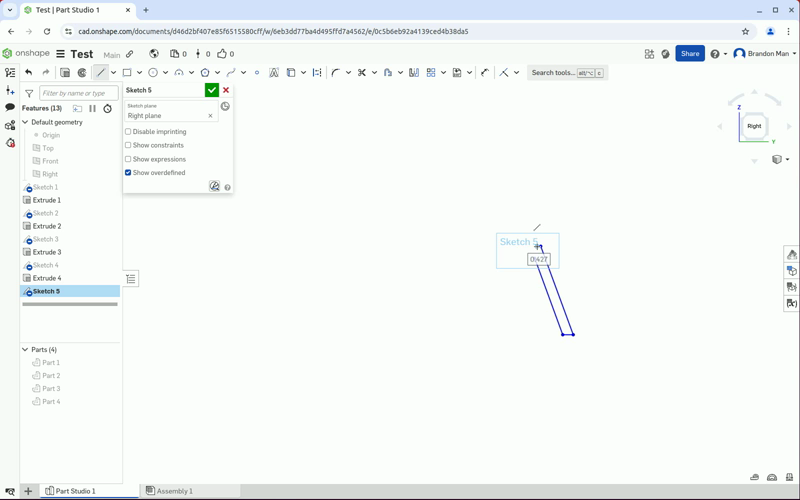
key_down(shift)
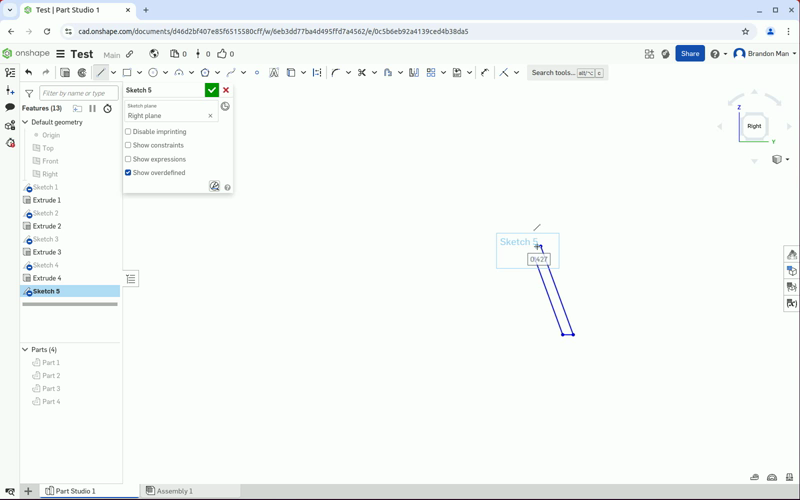
mouse_move(567, 246)
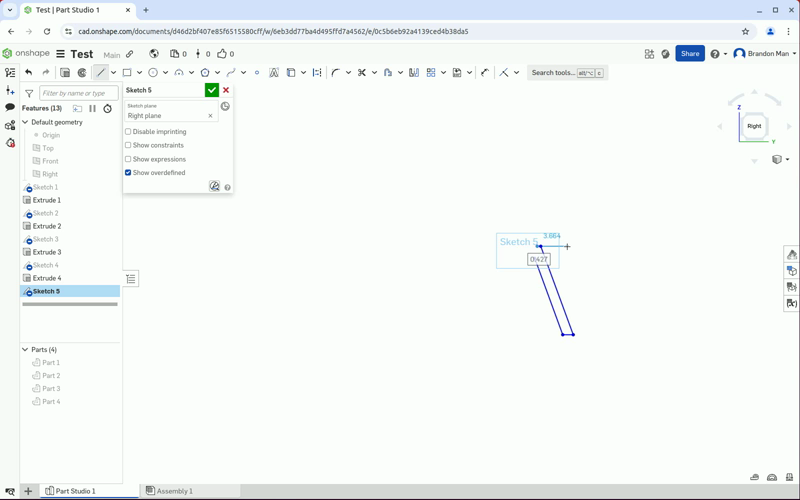
mouse_move(537, 258)
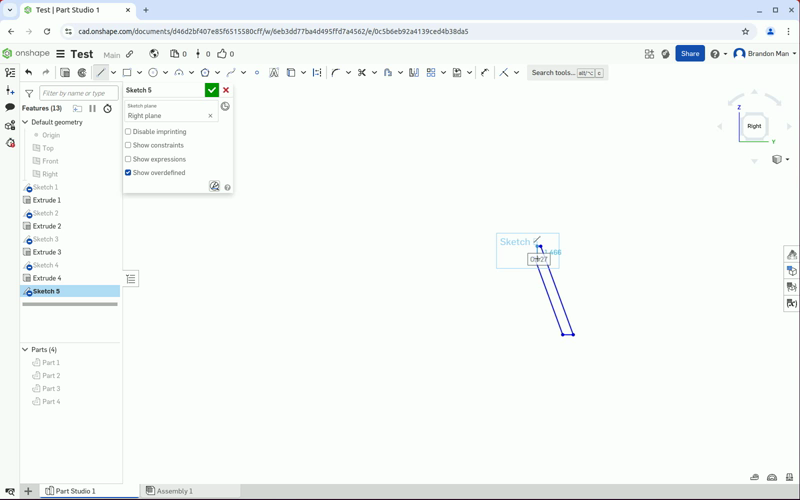
scroll(6)
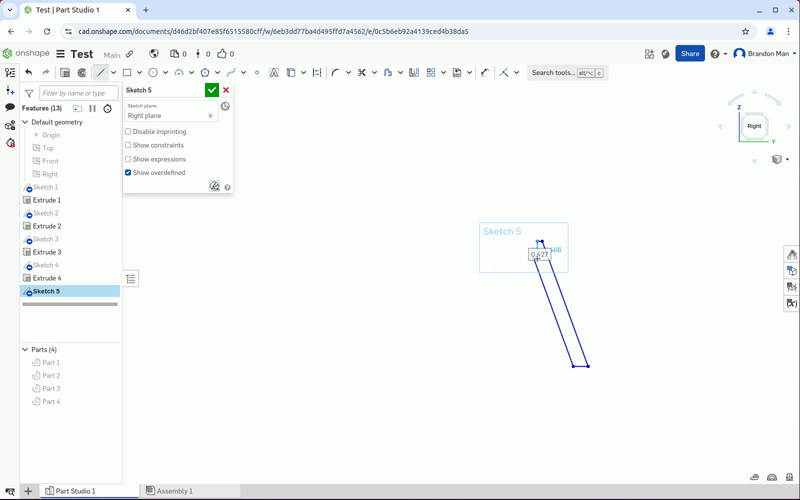
scroll(6)
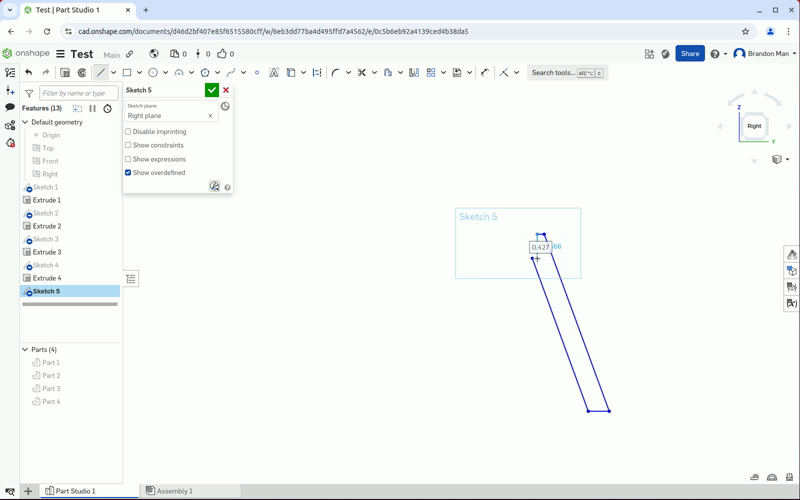
scroll(6)
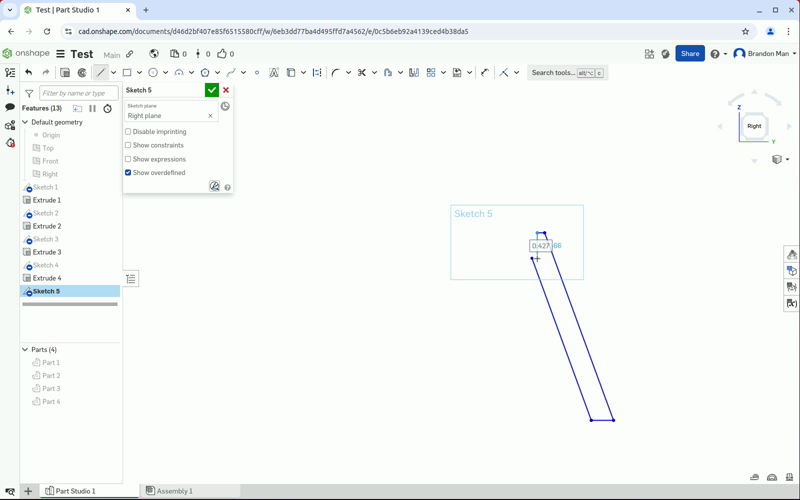
scroll(6)
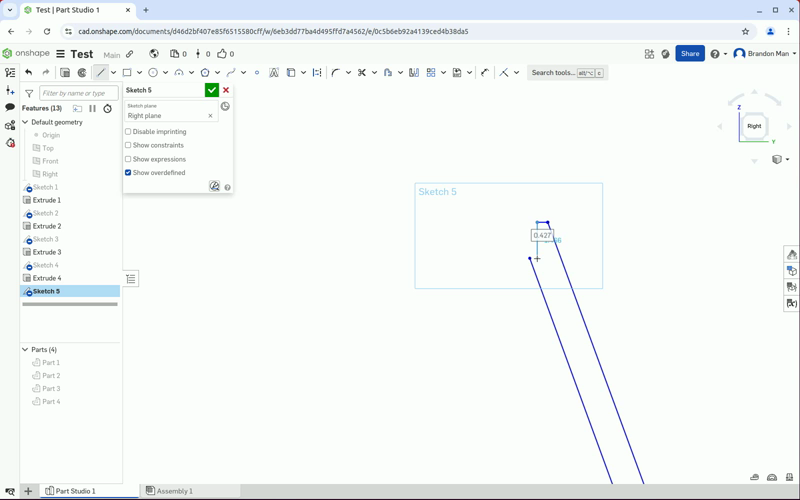
scroll(6)
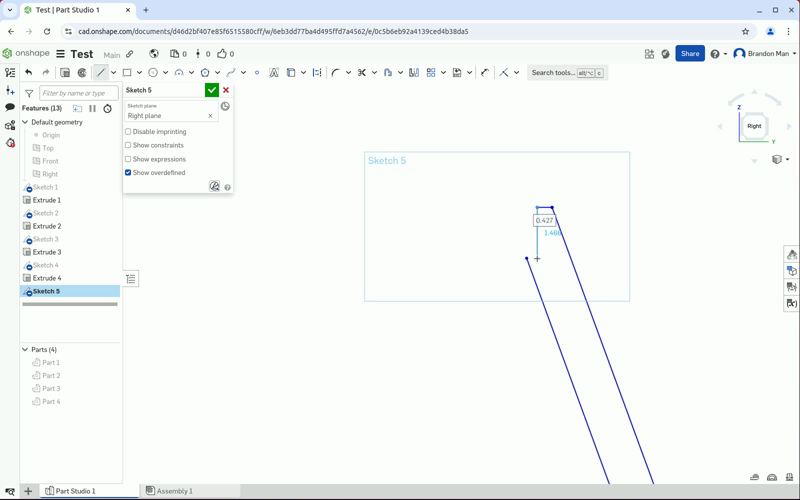
scroll(6)
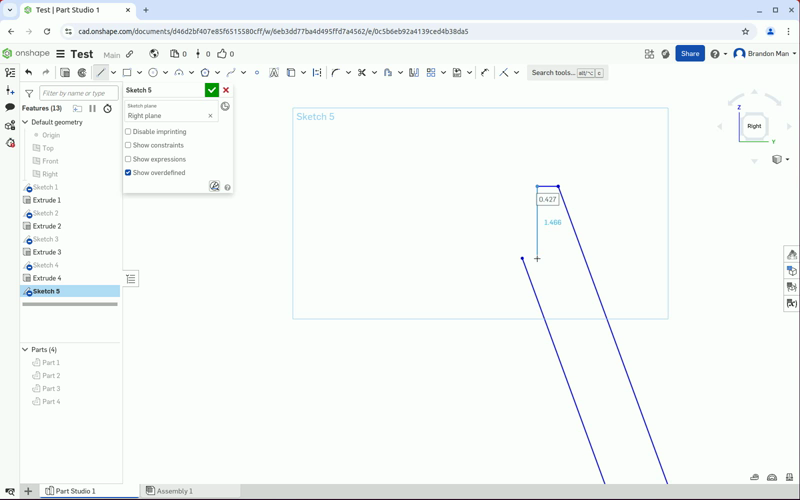
scroll(6)
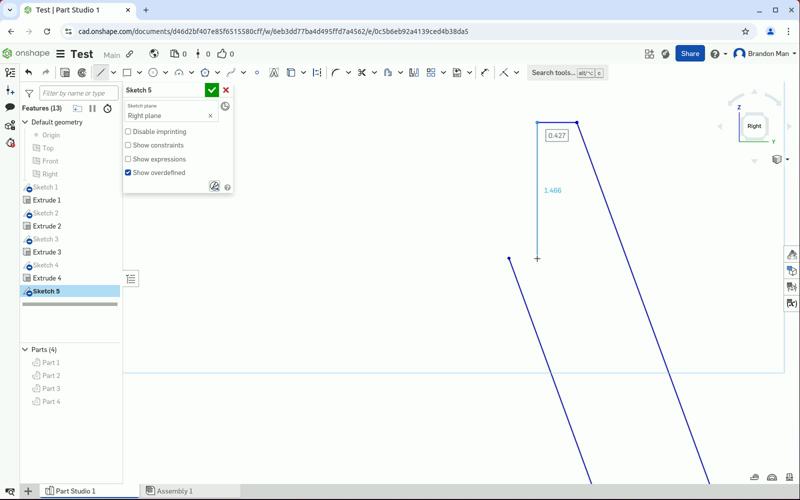
click(537, 258)
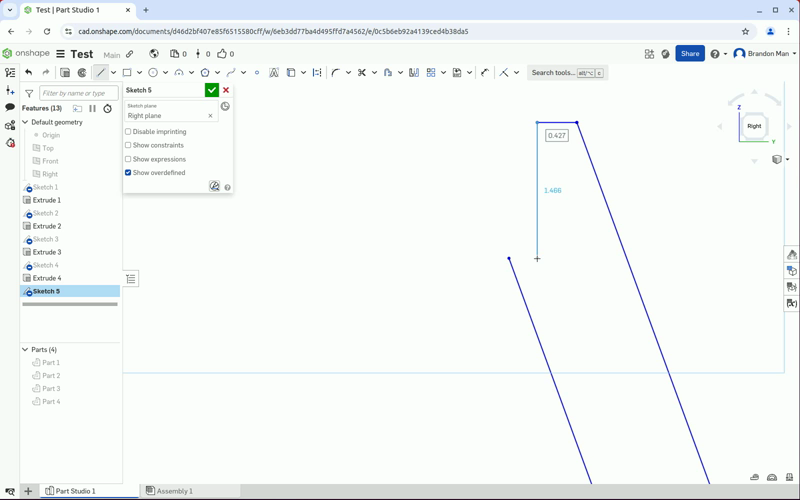
scroll(-6)
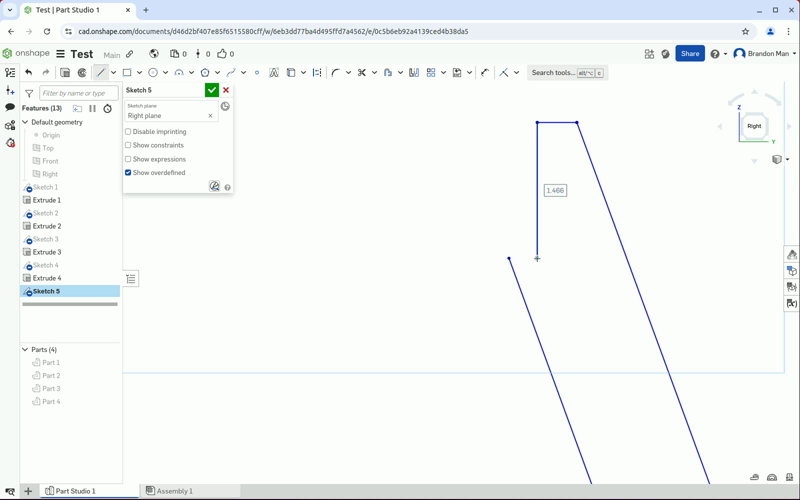
scroll(-6)
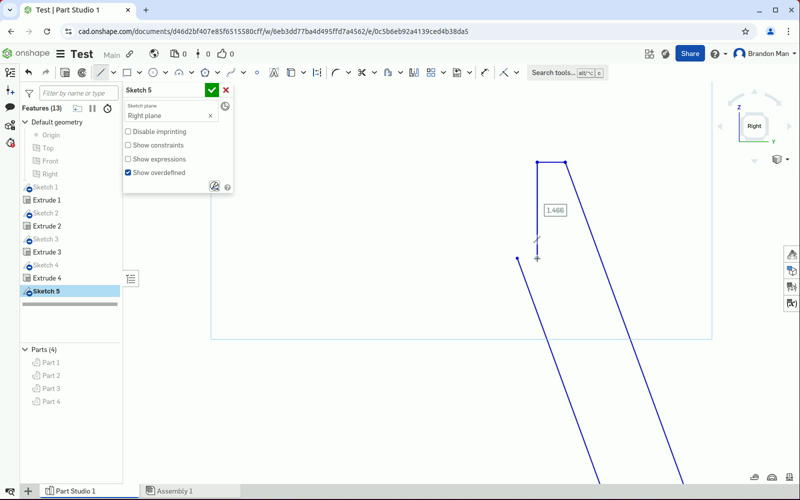
scroll(-6)
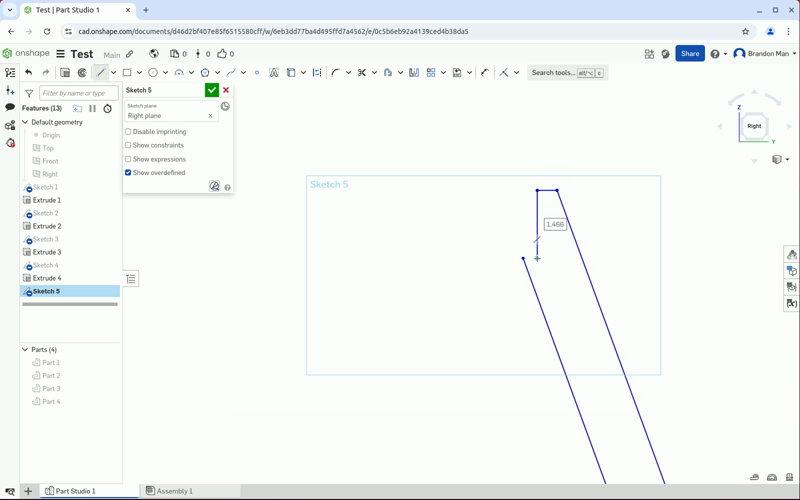
scroll(-6)
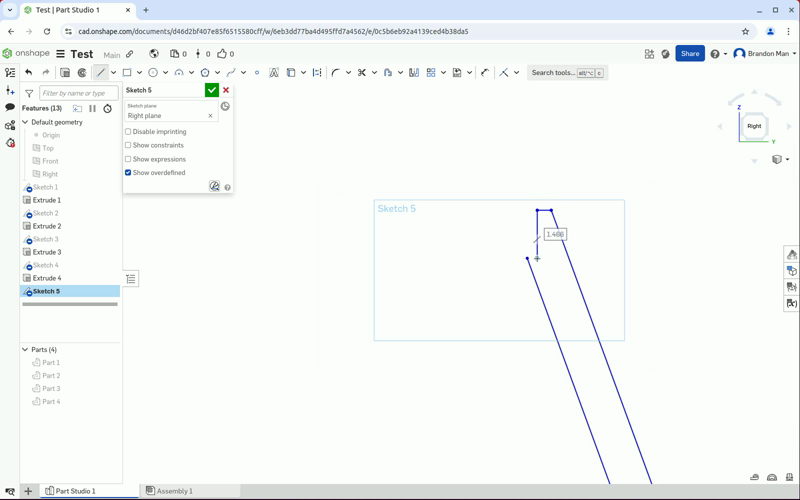
scroll(-6)
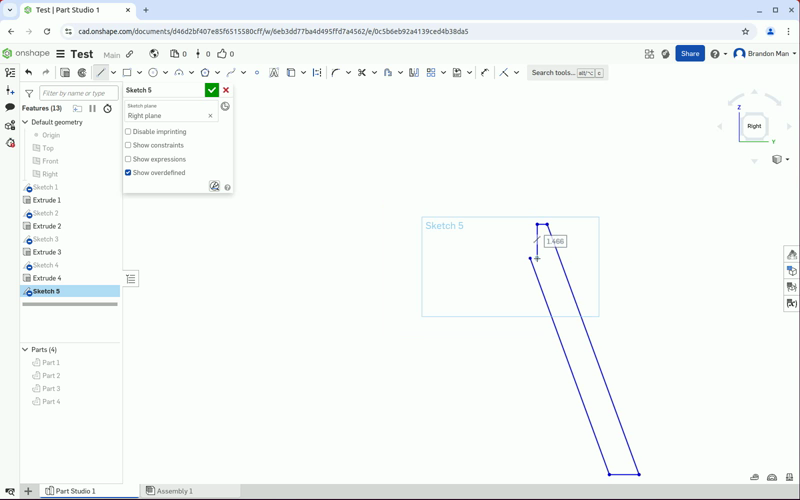
scroll(-6)
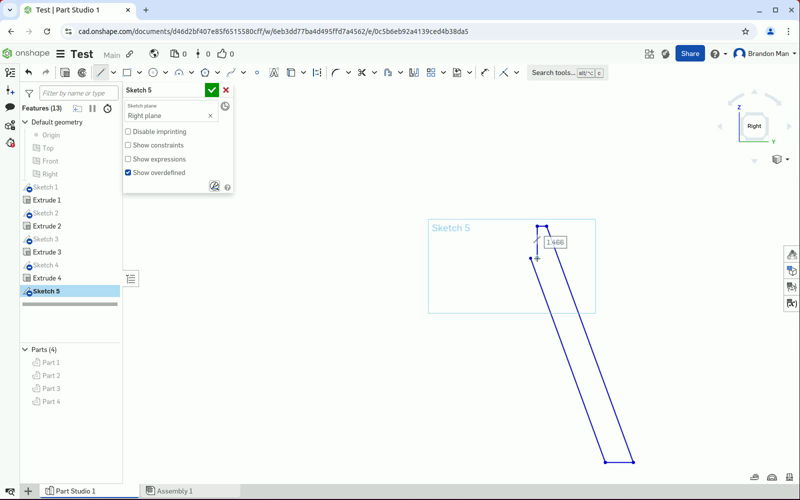
scroll(-6)
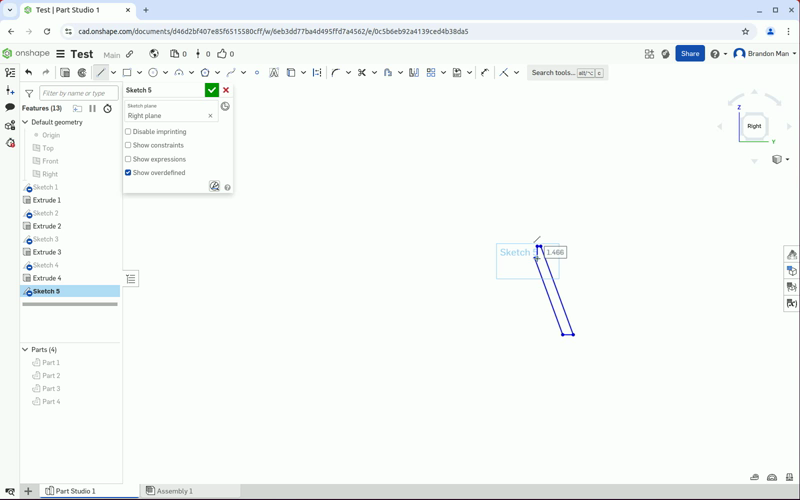
key_up(shift)
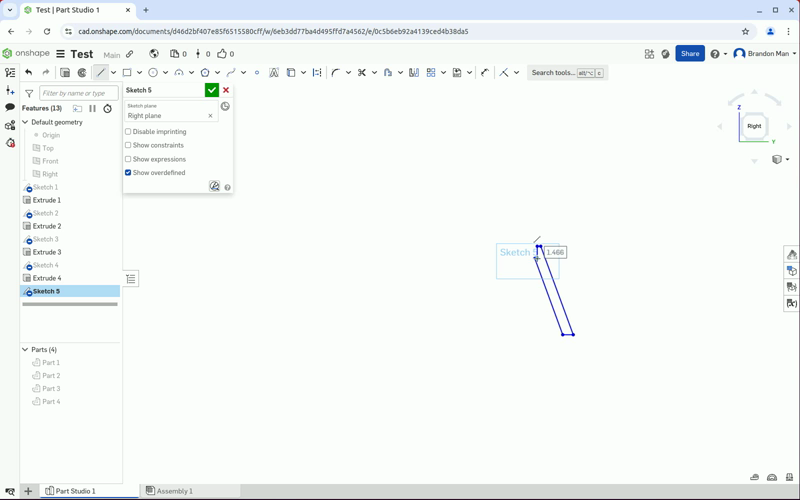
mouse_move(567, 258)
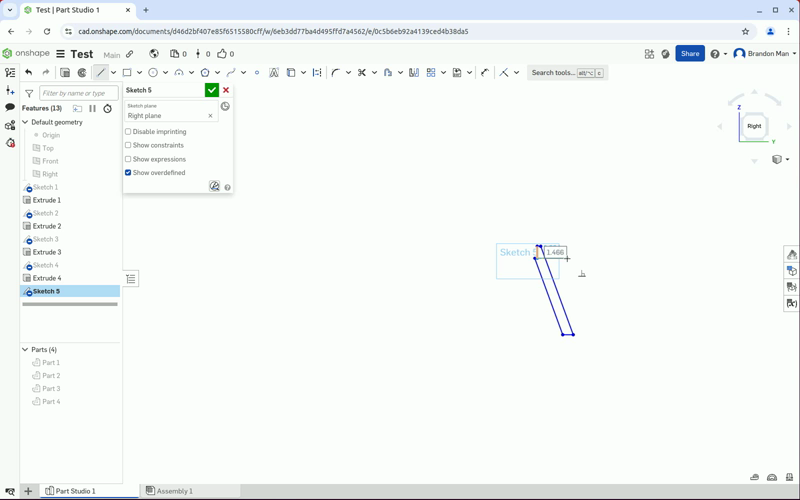
key_down(shift)
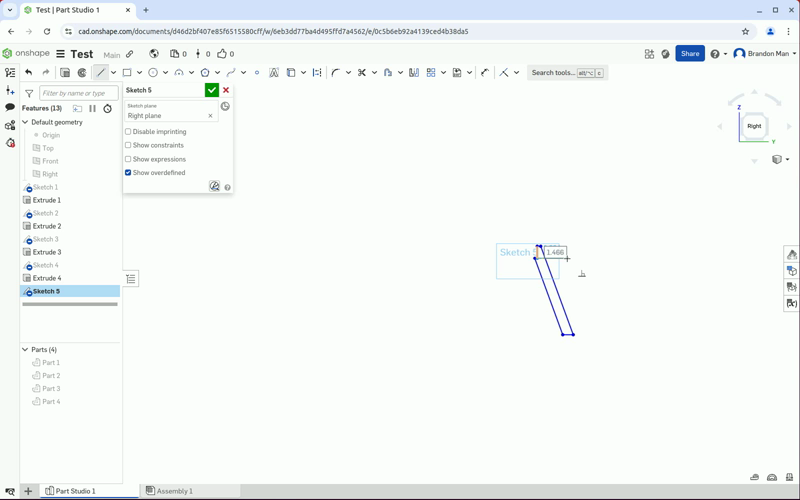
mouse_move(534, 258)
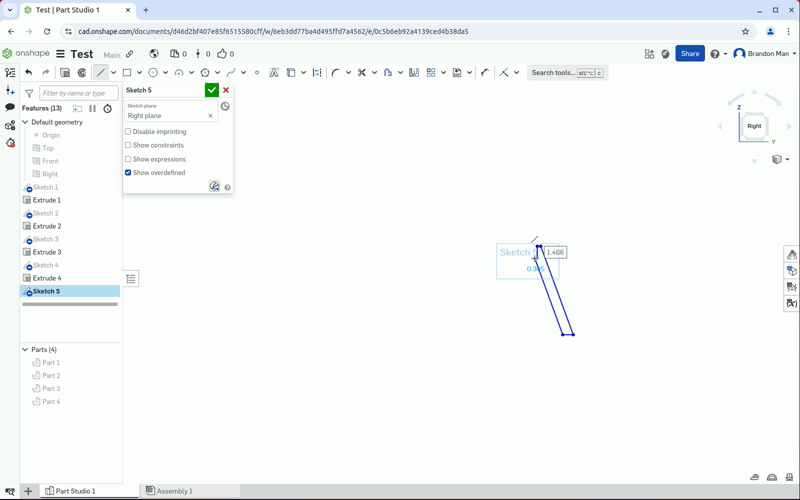
scroll(6)
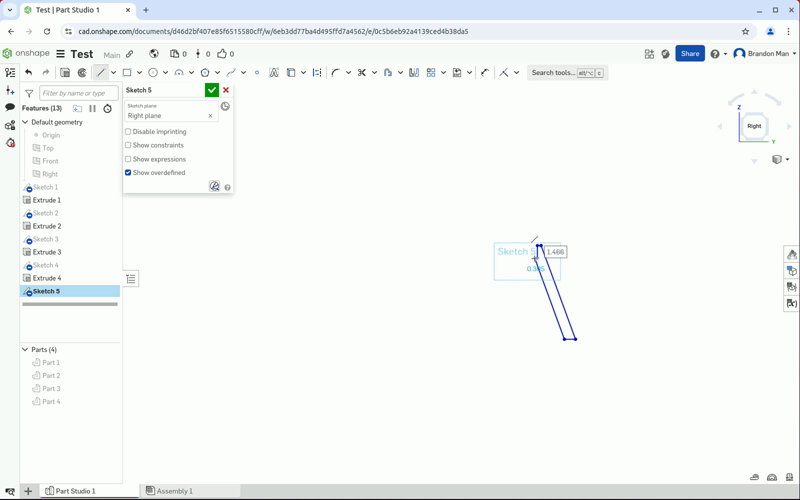
scroll(6)
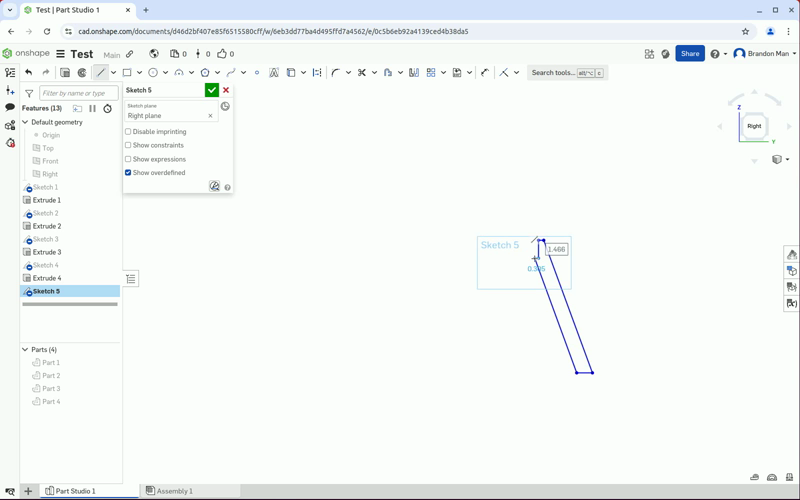
scroll(6)
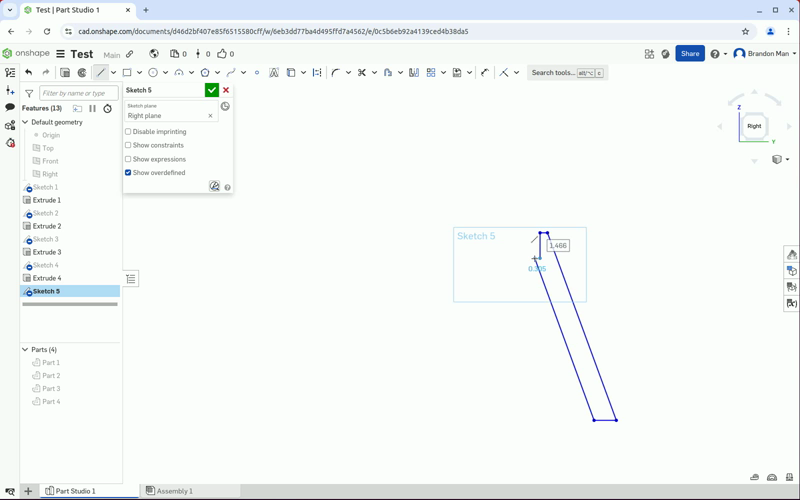
scroll(6)
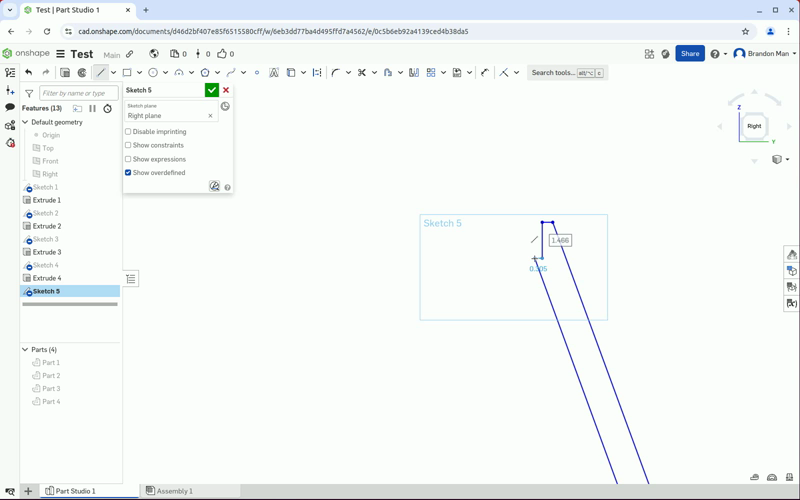
scroll(6)
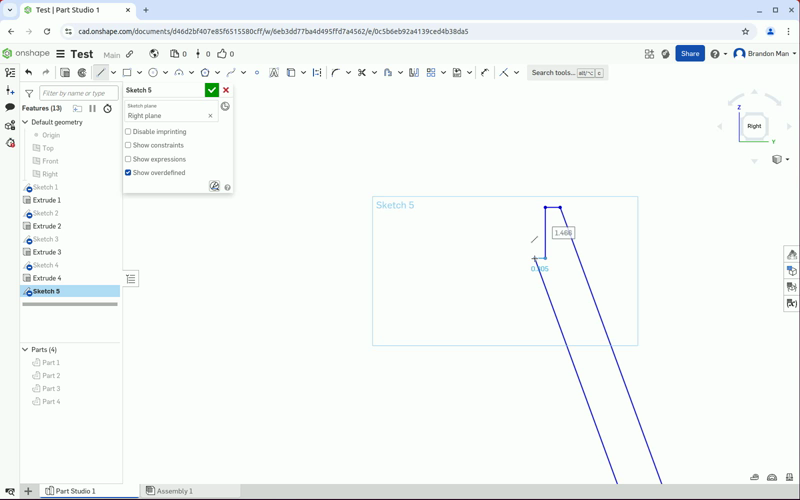
scroll(6)
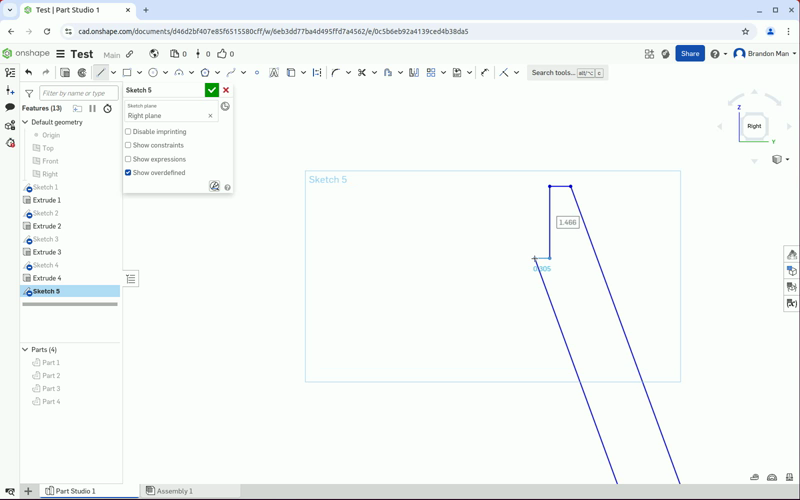
scroll(6)
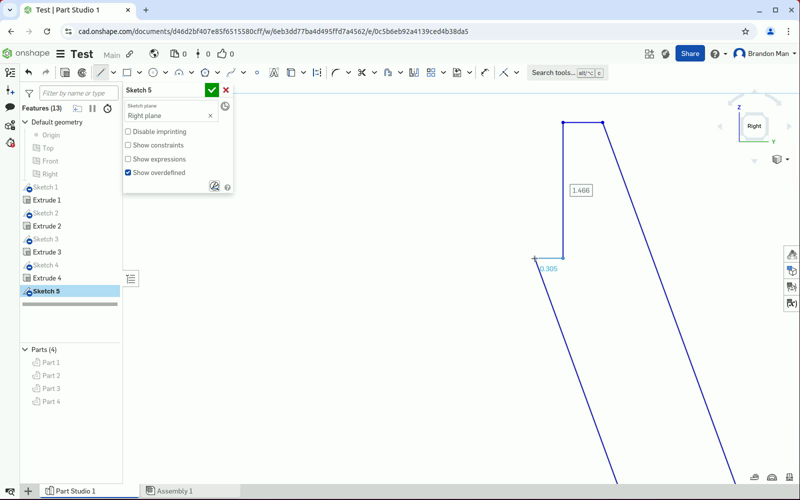
key_up(shift)
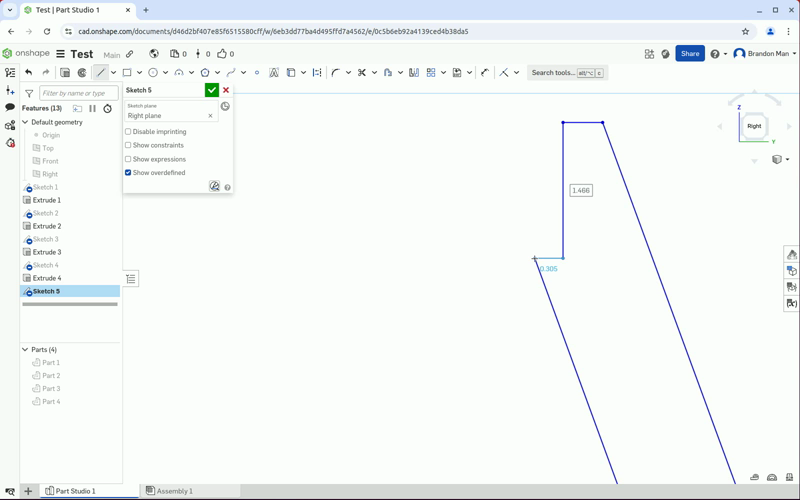
click(534, 258)
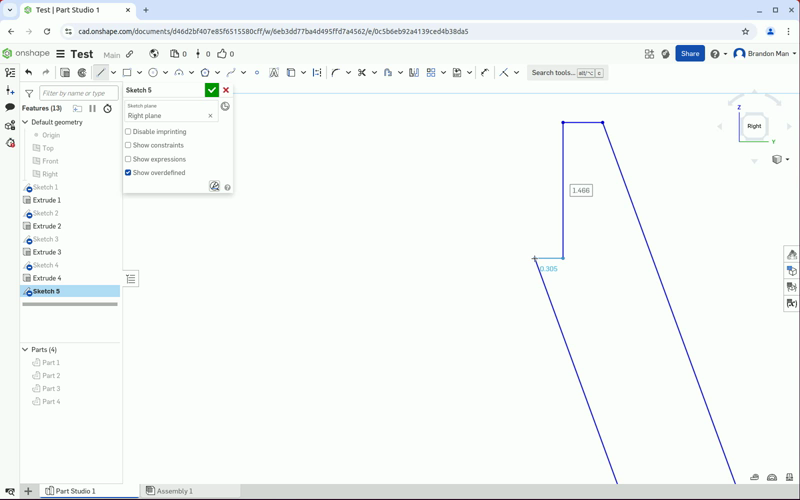
scroll(-6)
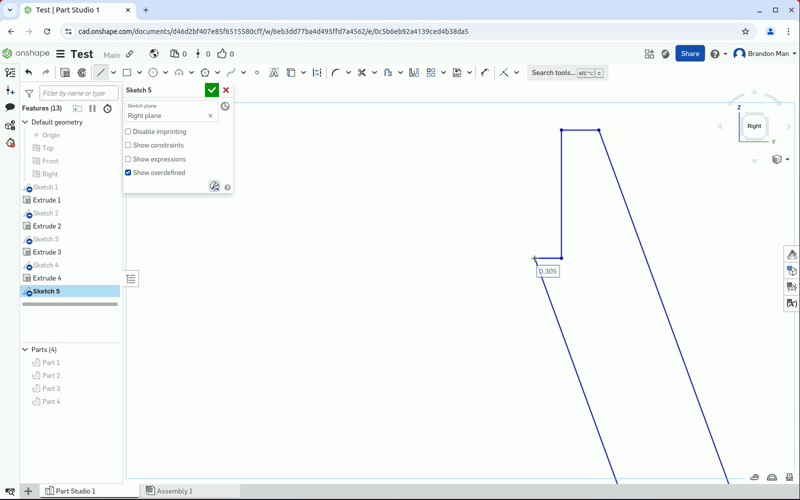
scroll(-6)
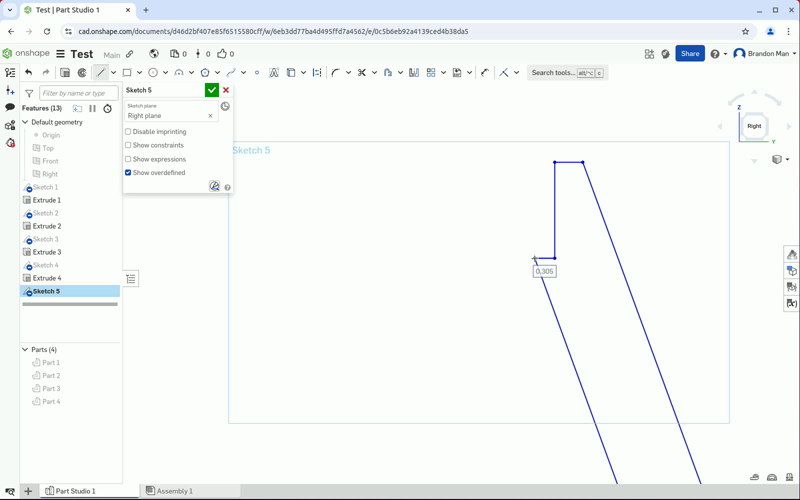
scroll(-6)
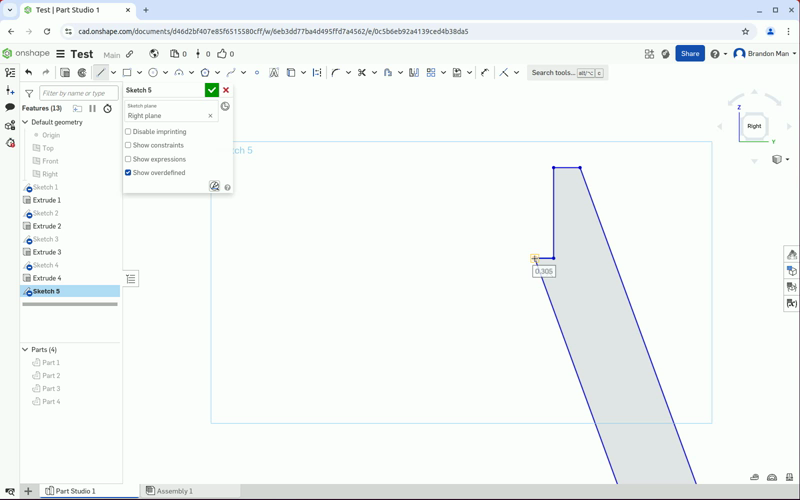
scroll(-6)
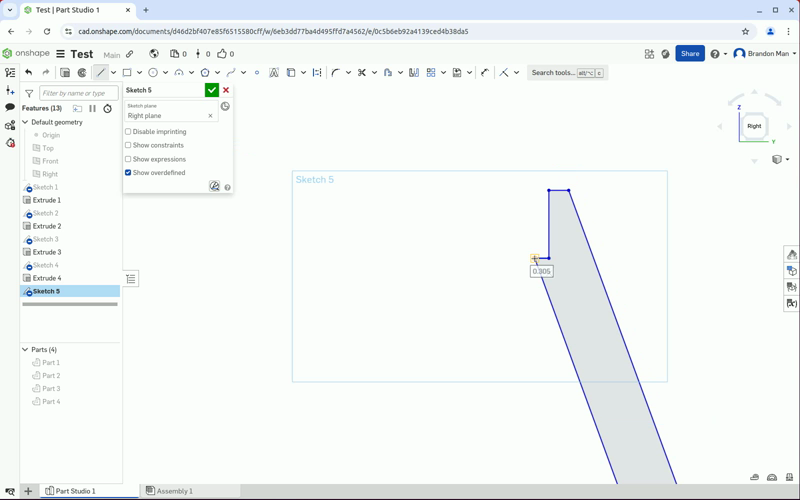
scroll(-6)
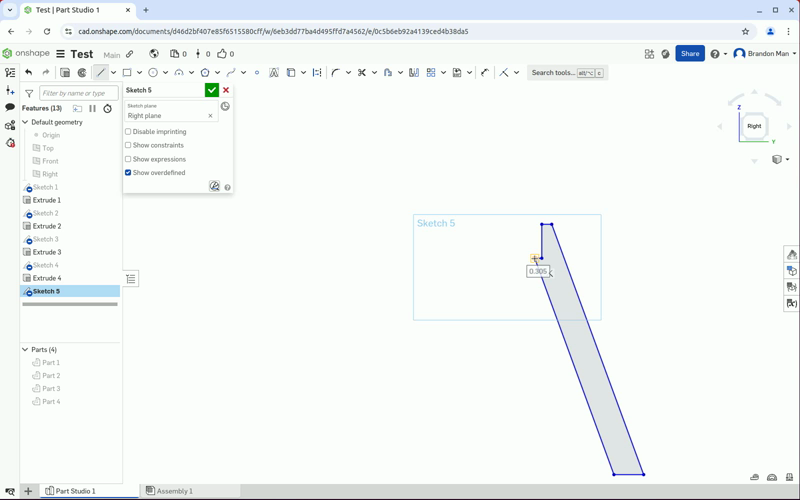
scroll(-6)
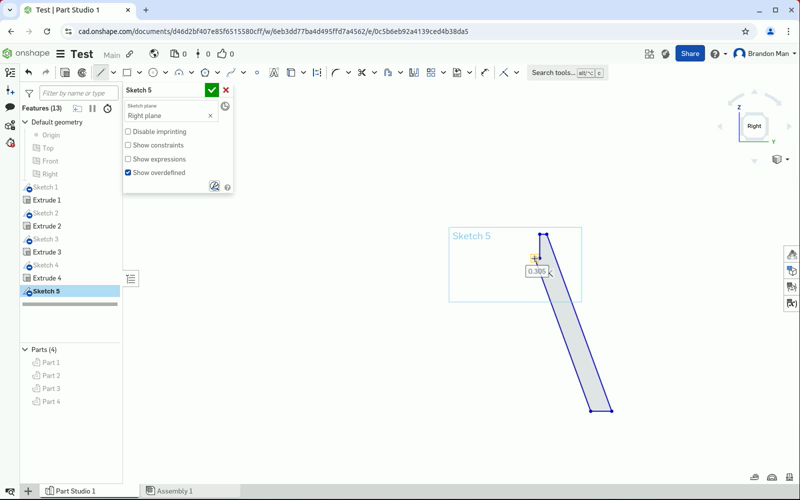
scroll(-6)
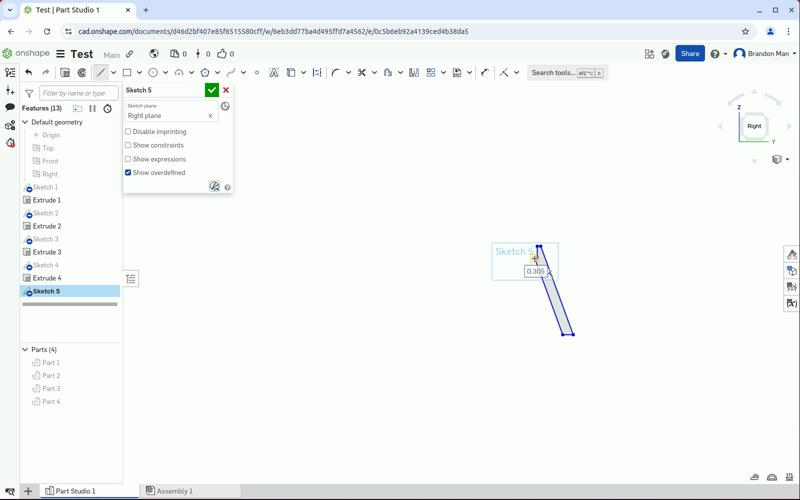
key(esc)
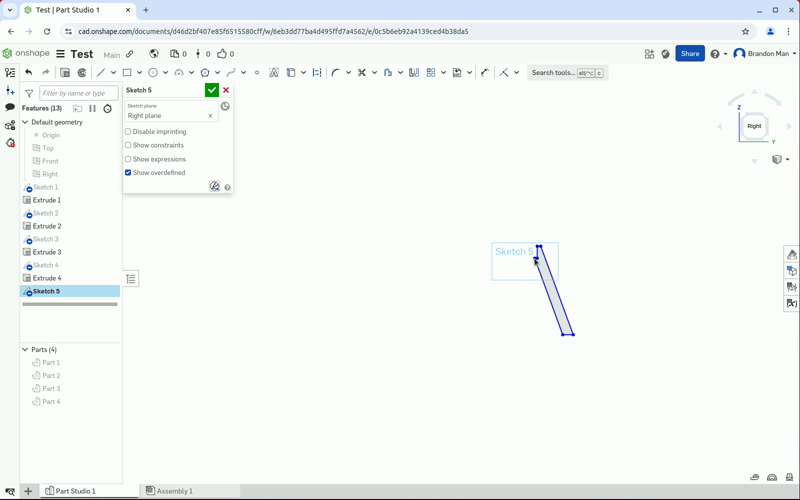
mouse_move(553, 295)
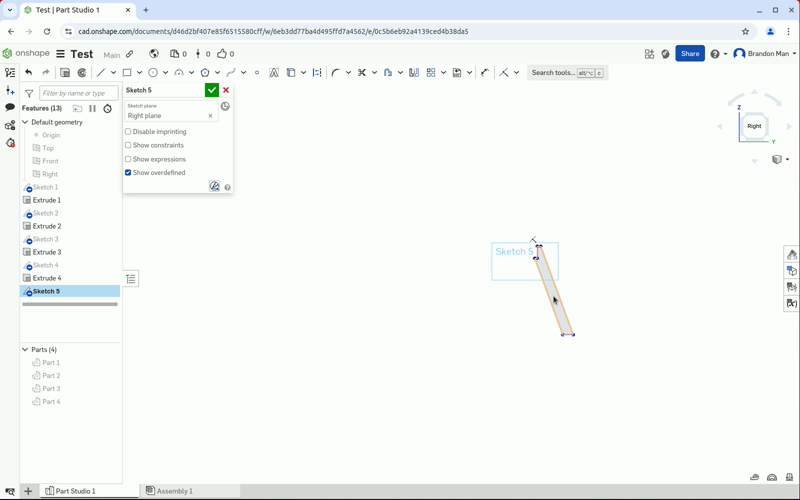
scroll(6)
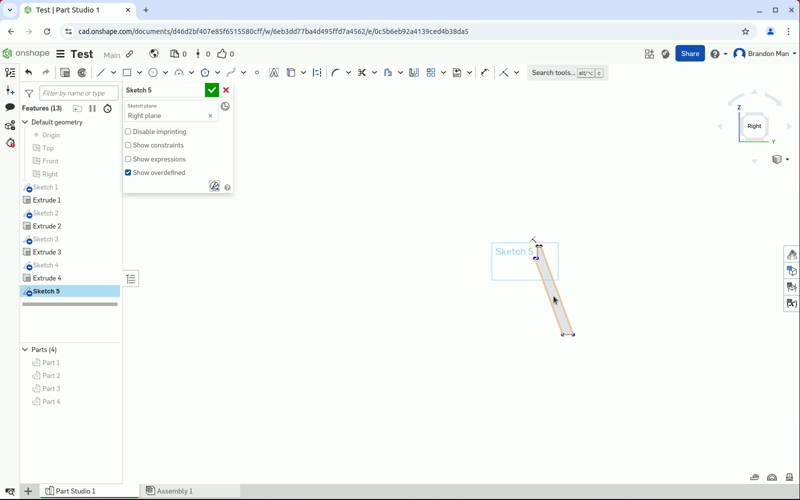
scroll(6)
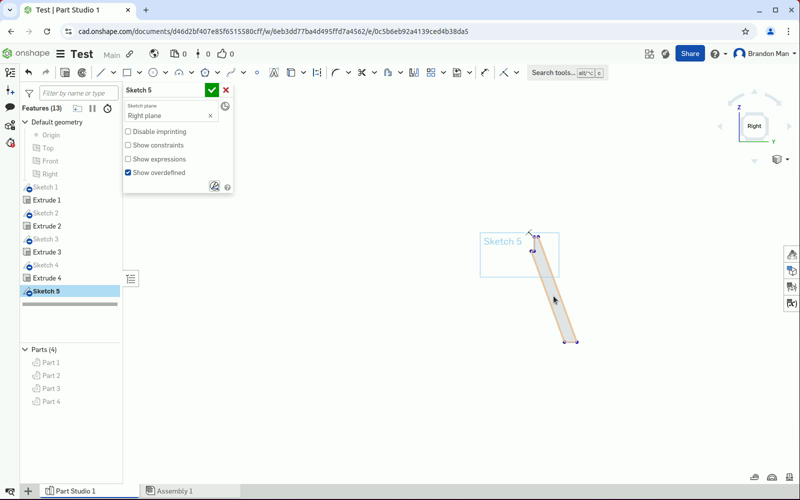
scroll(6)
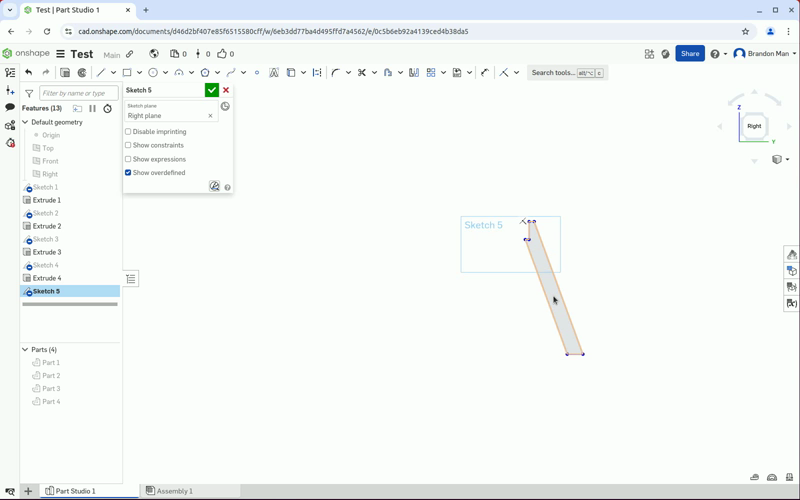
scroll(6)
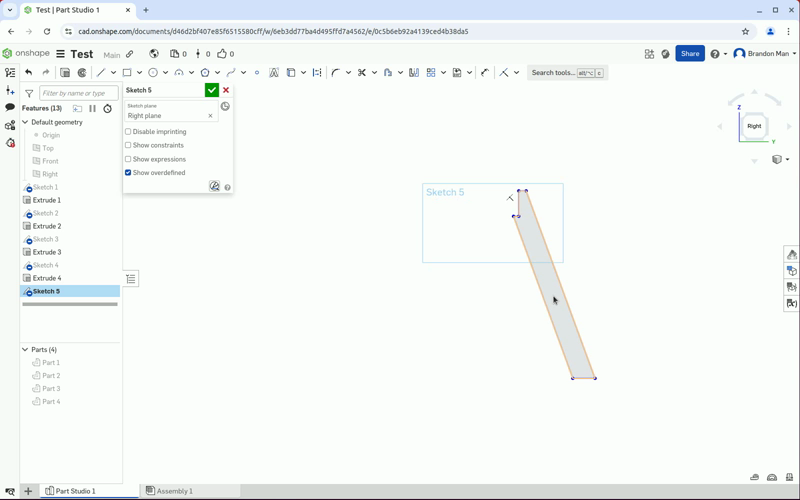
scroll(6)
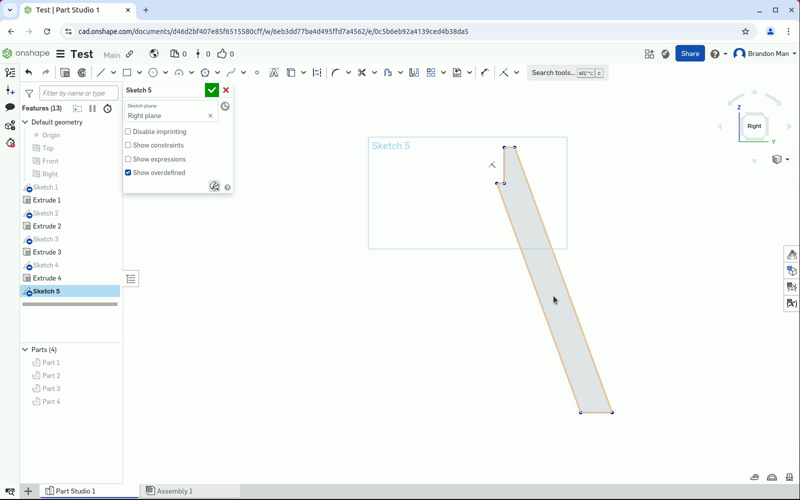
scroll(6)
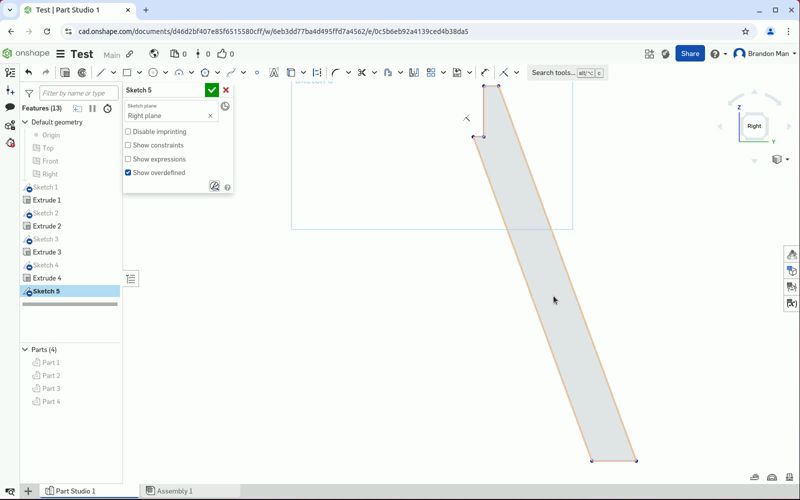
scroll(6)
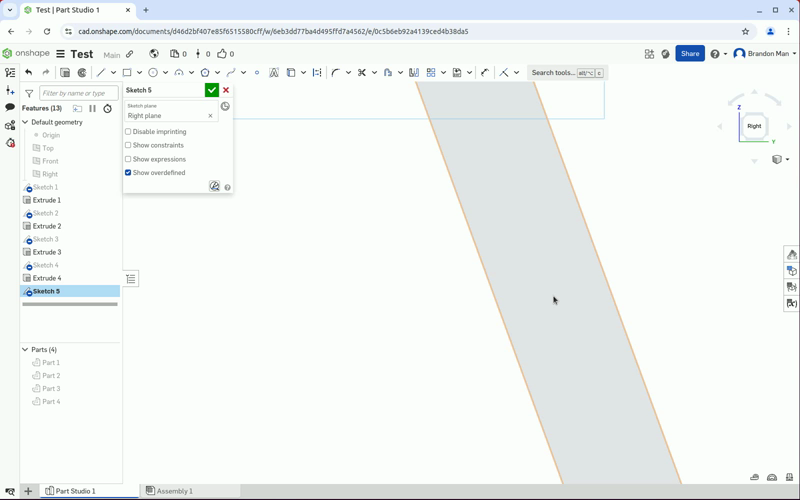
click(553, 295)
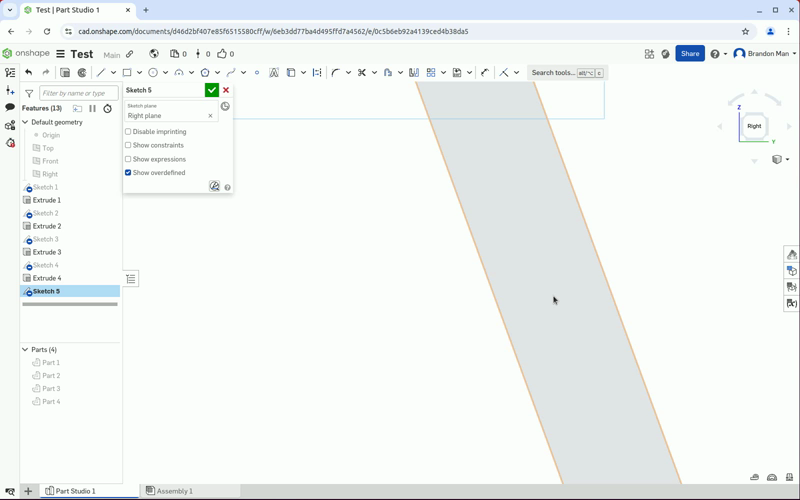
scroll(-6)
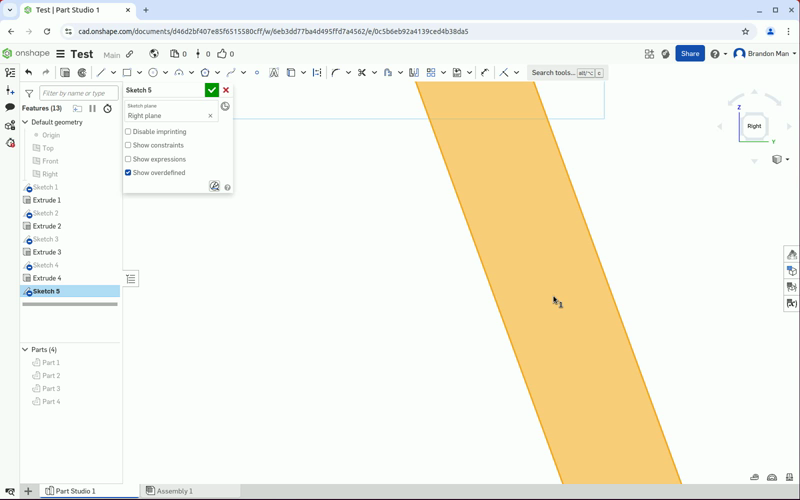
scroll(-6)
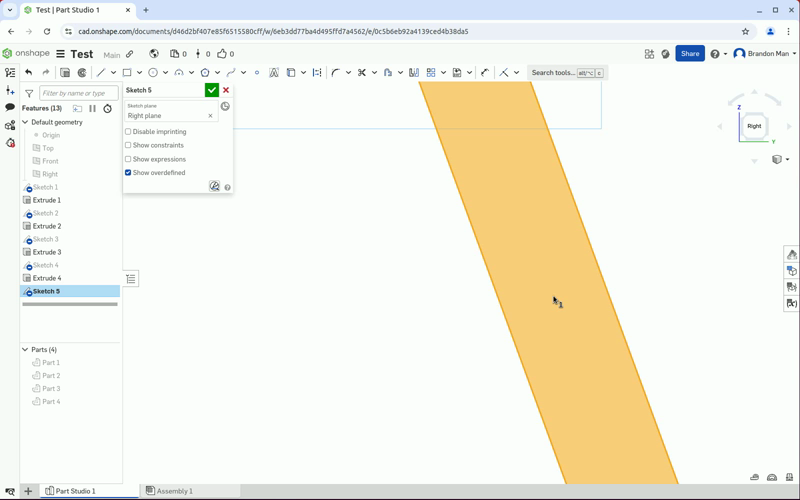
scroll(-6)
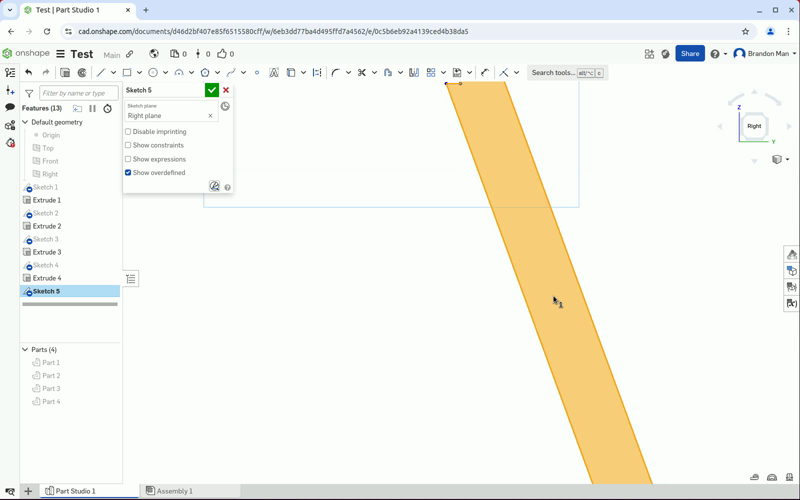
scroll(-6)
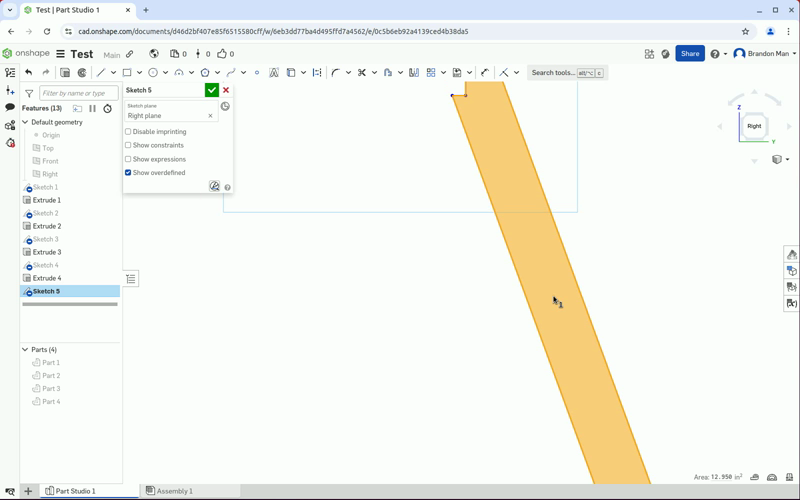
scroll(-6)
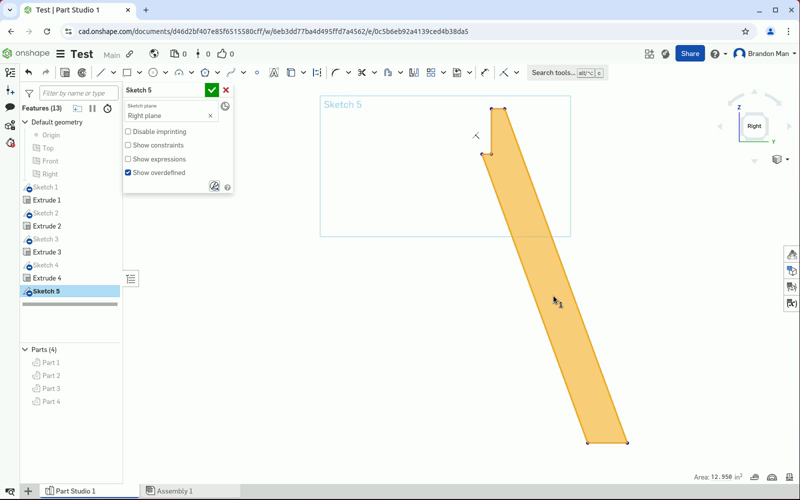
scroll(-6)
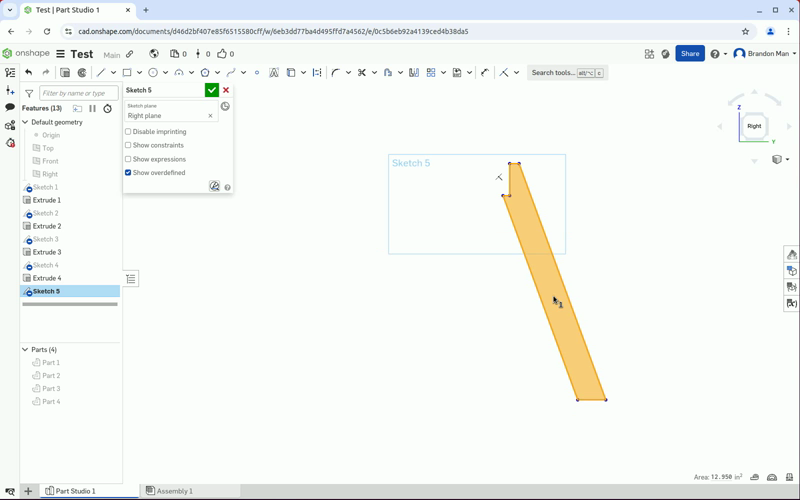
scroll(-6)
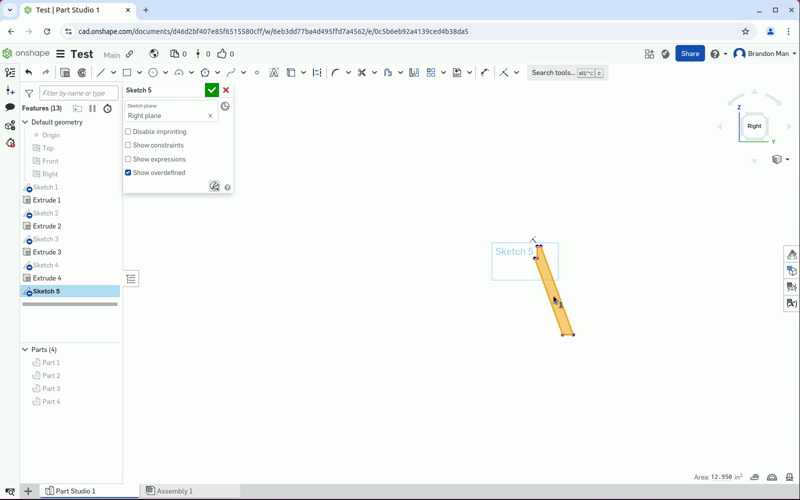
mouse_move(73, 352)
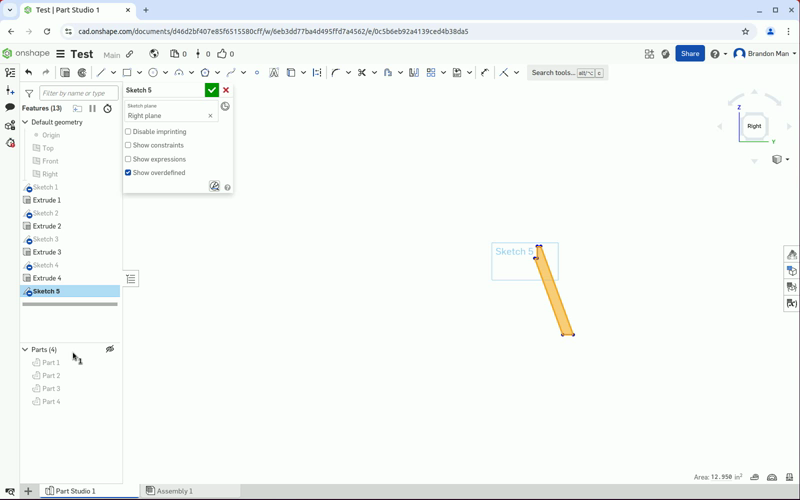
key(shift+y)
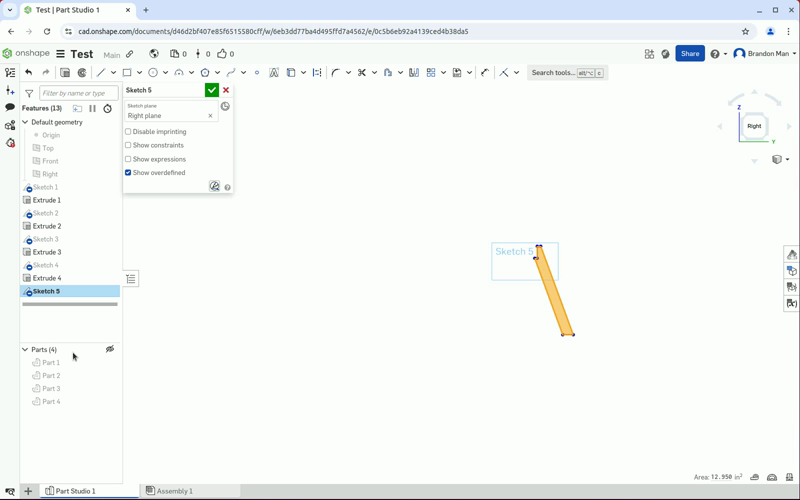
key(shift+e)
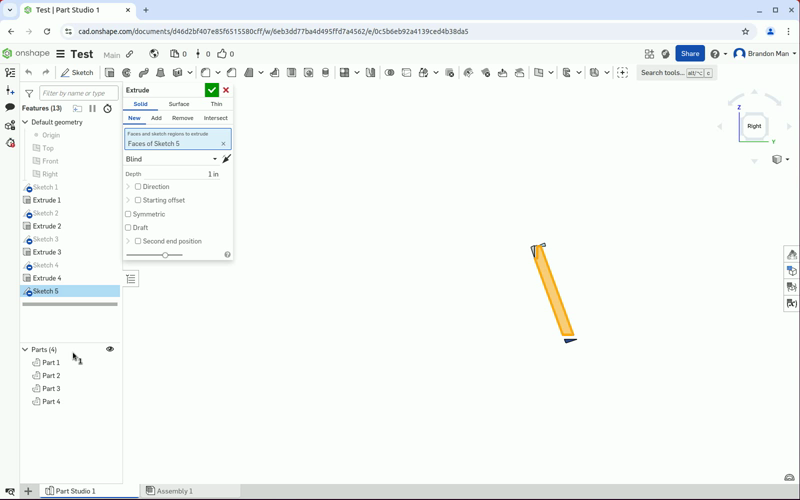
mouse_move(143, 106)
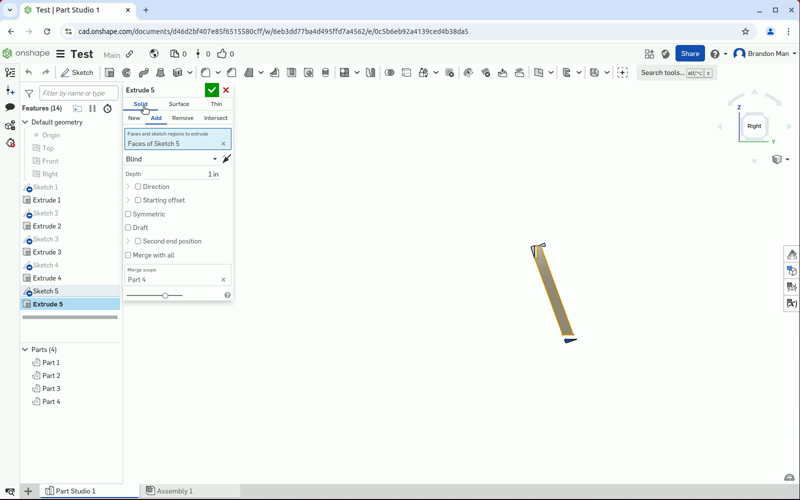
click(143, 106)
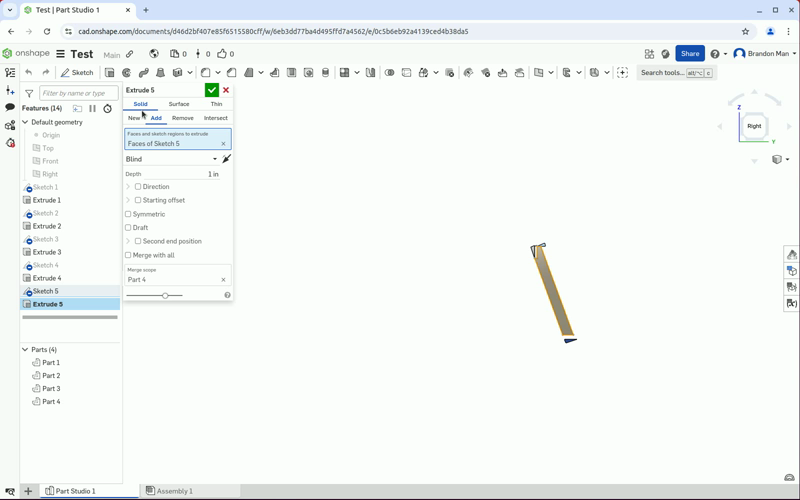
mouse_move(137, 120)
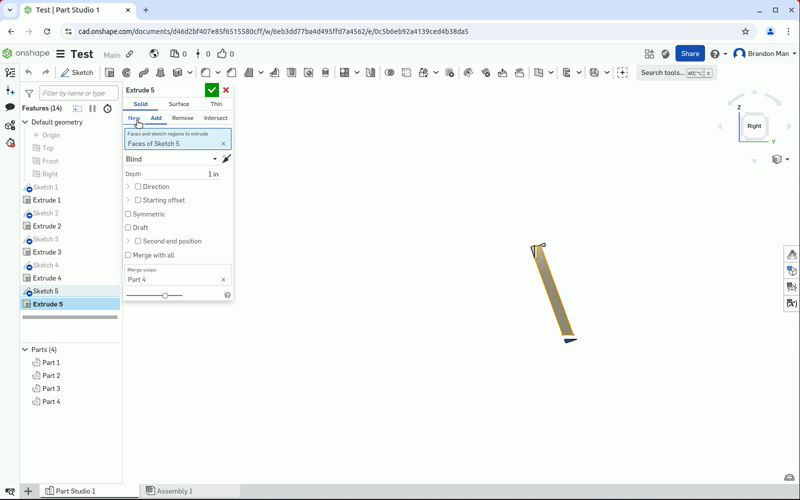
click(137, 120)
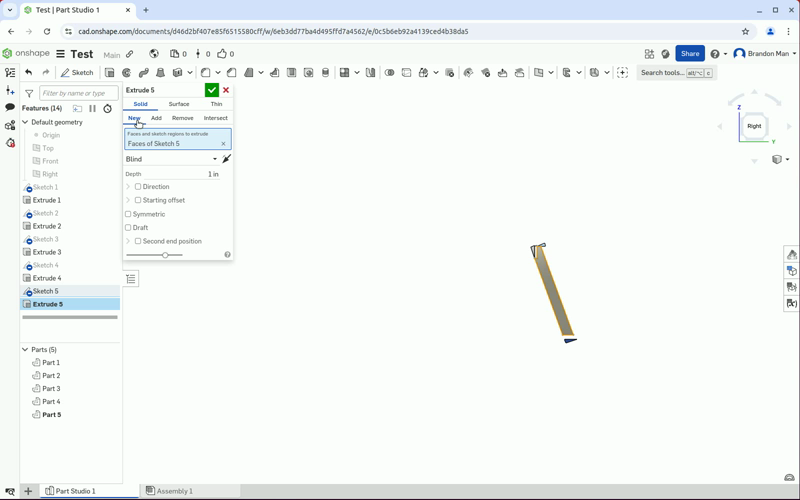
key(tab, 4)
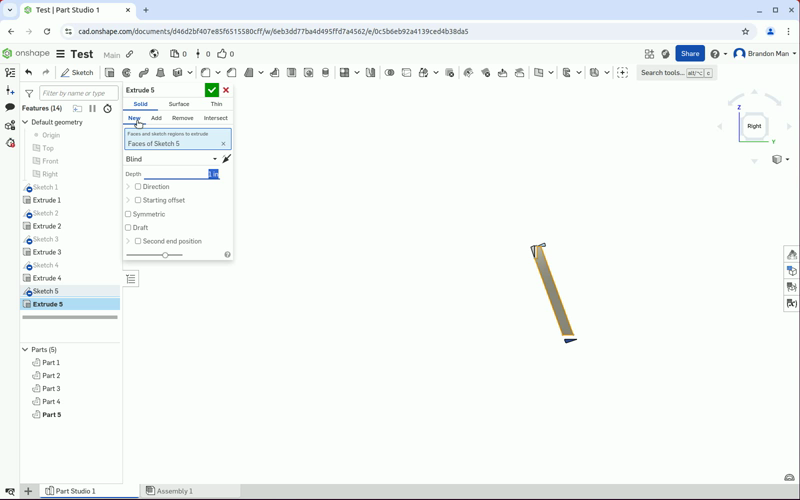
text(0.722)
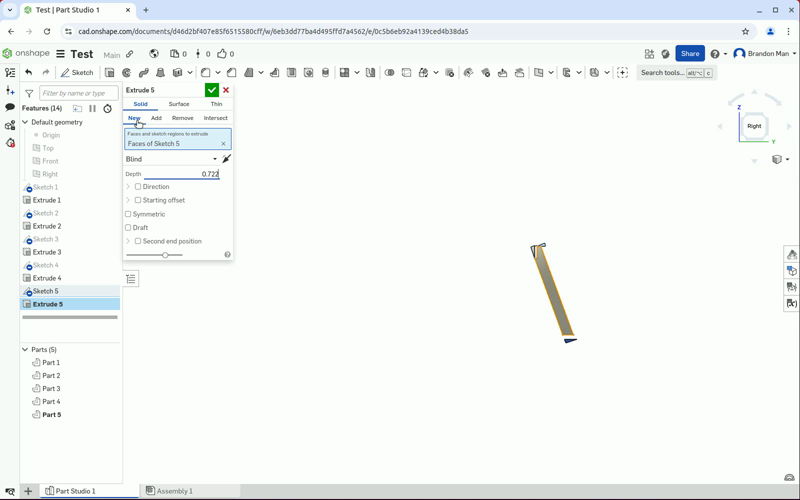
key(enter)
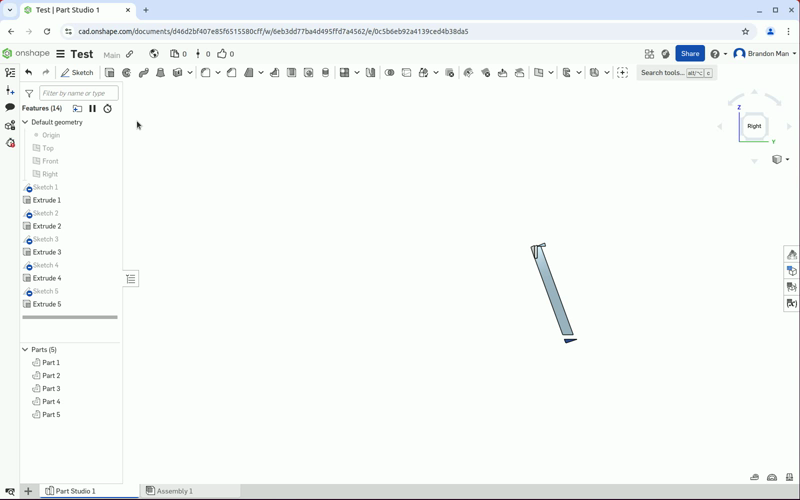
key(shift+h)
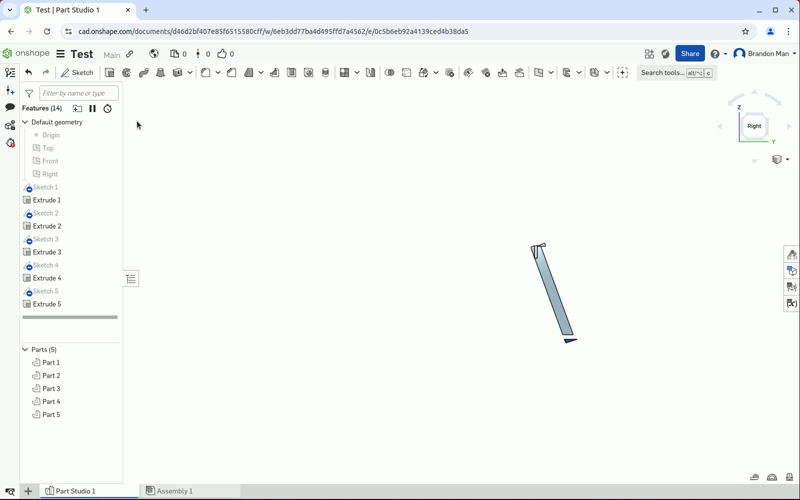
key(shift+h)
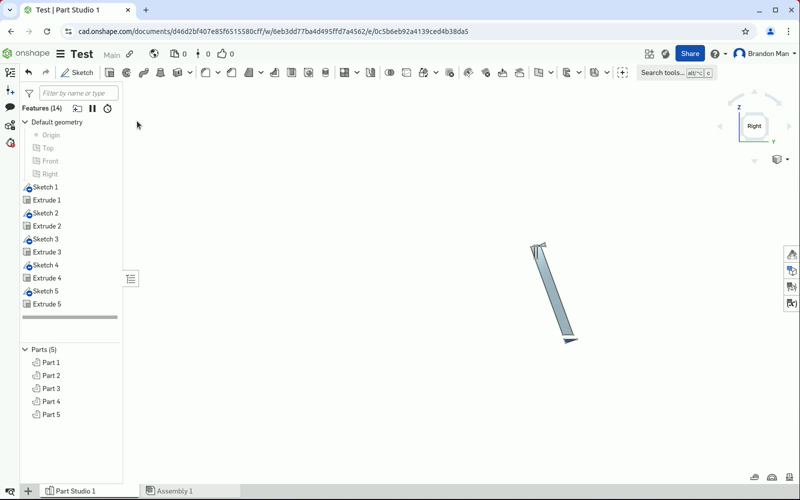
key(shift+7)
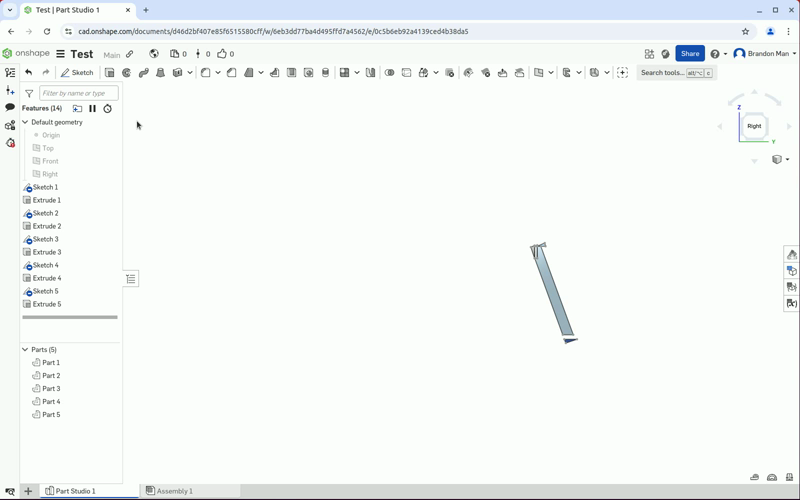
key(right, 2)
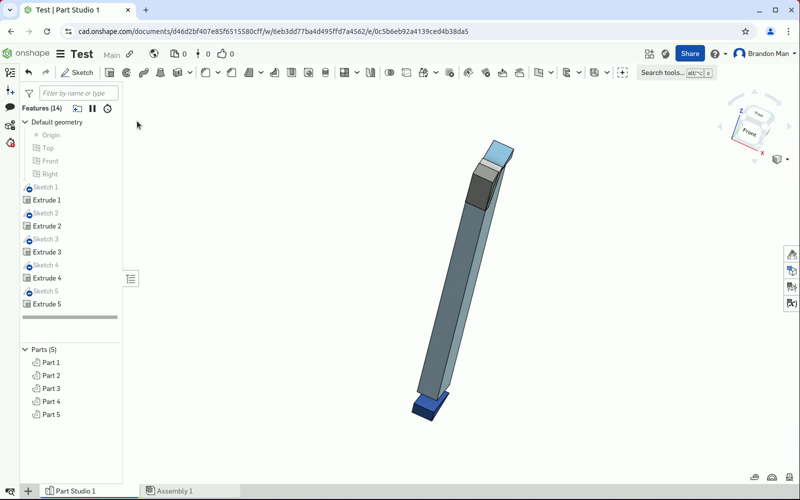
key(down, 2)
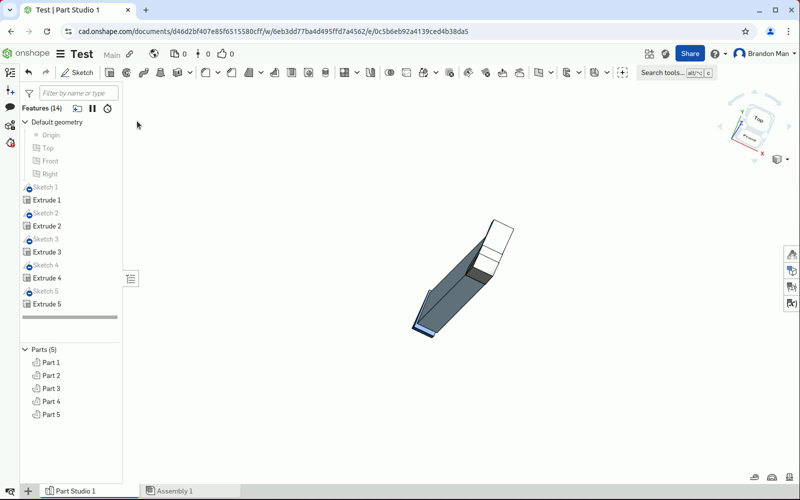
key(up, 2)
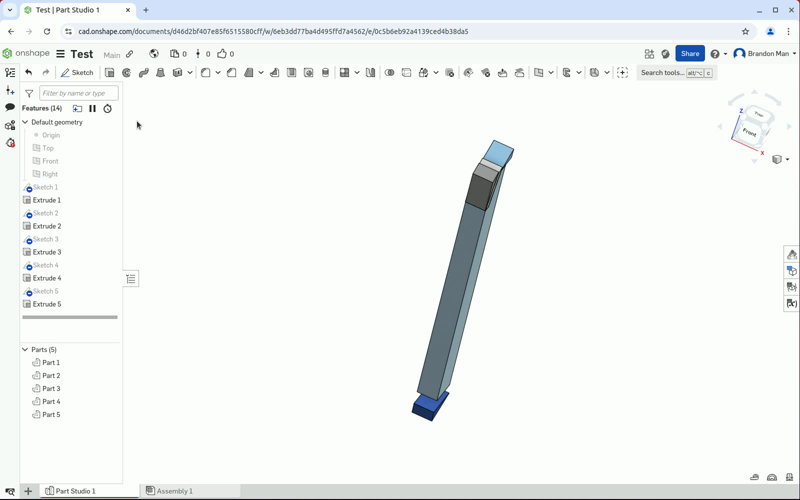
key(left, 2)
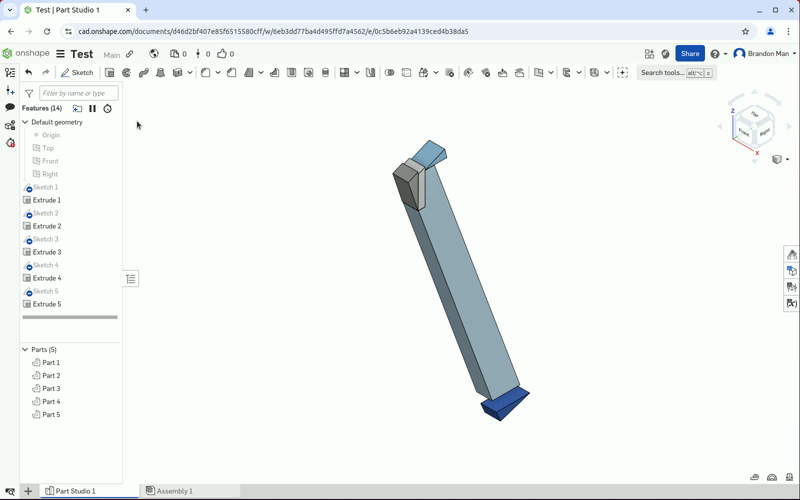
mouse_move(73, 189)
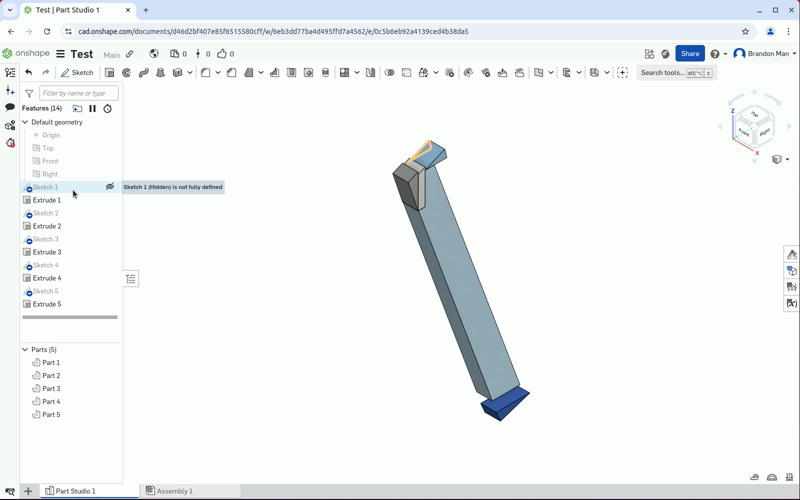
click(73, 189)